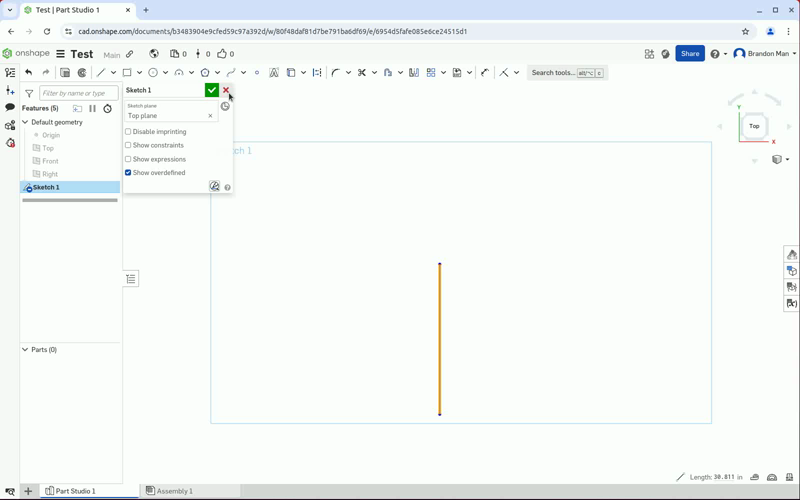
key(shift+h)
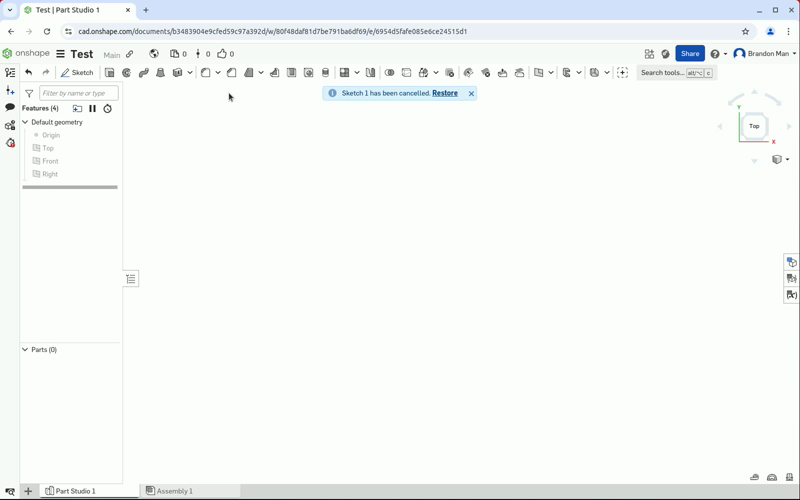
mouse_move(73, 352)
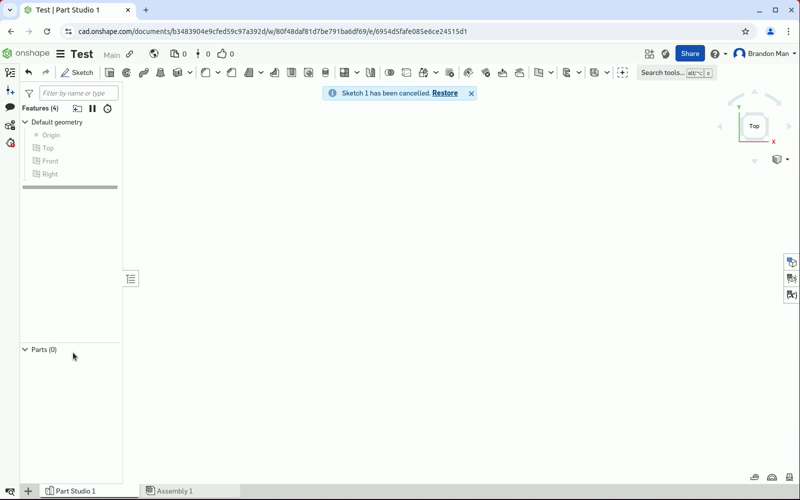
key(y)
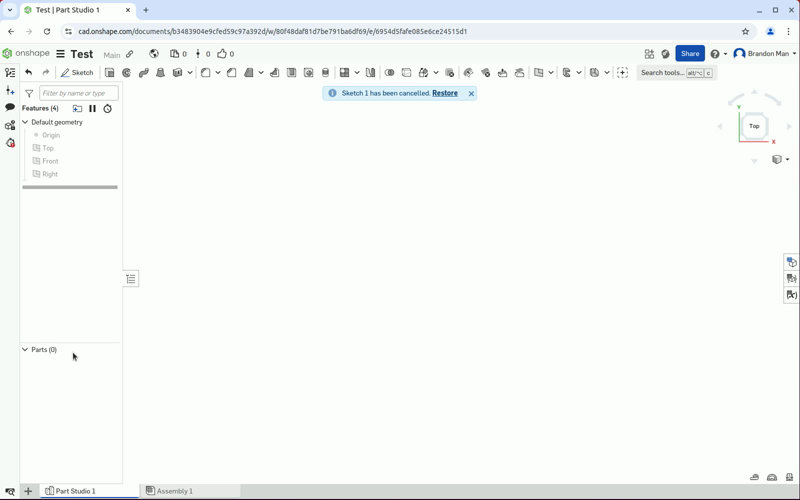
key(shift+p)
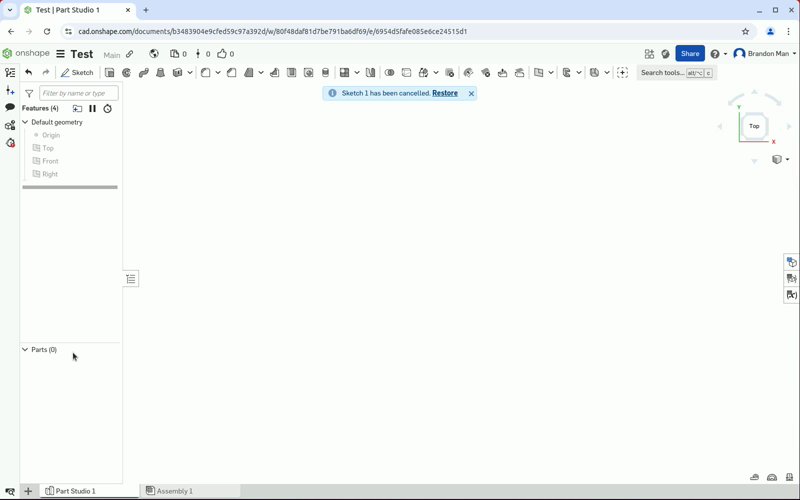
key(space)
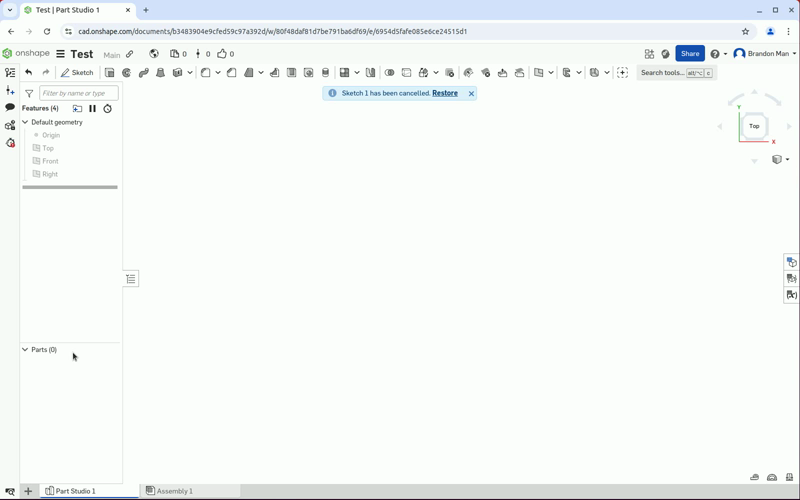
key_down(shift)
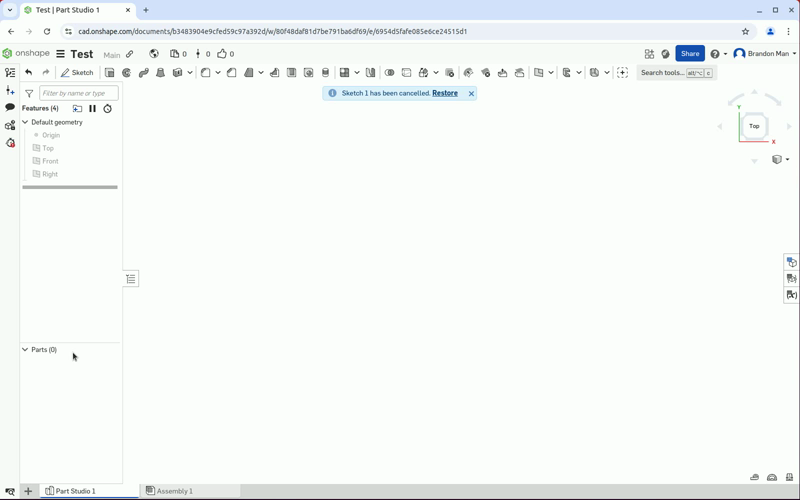
key(up)
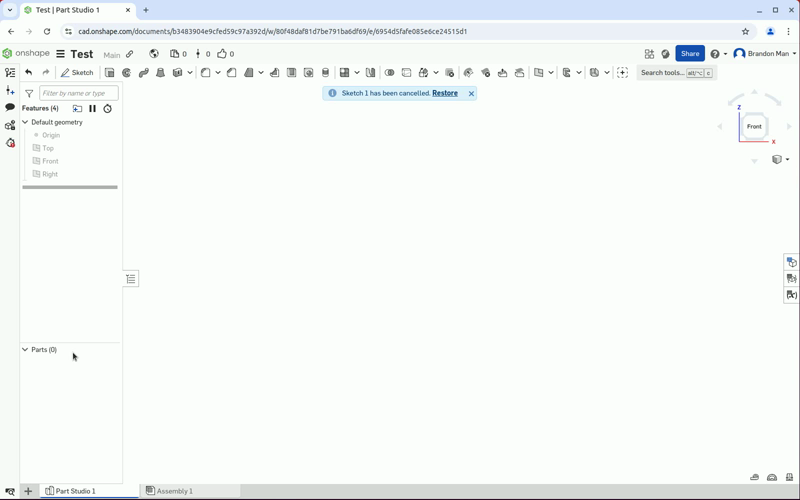
key_up(shift)
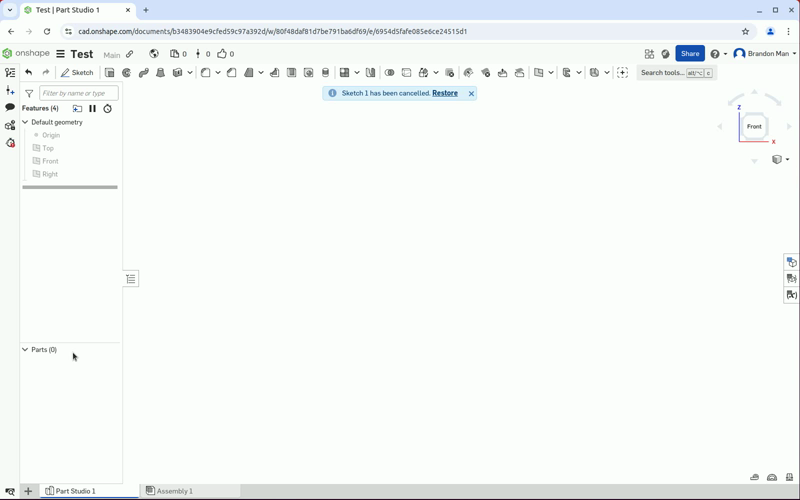
mouse_move(73, 352)
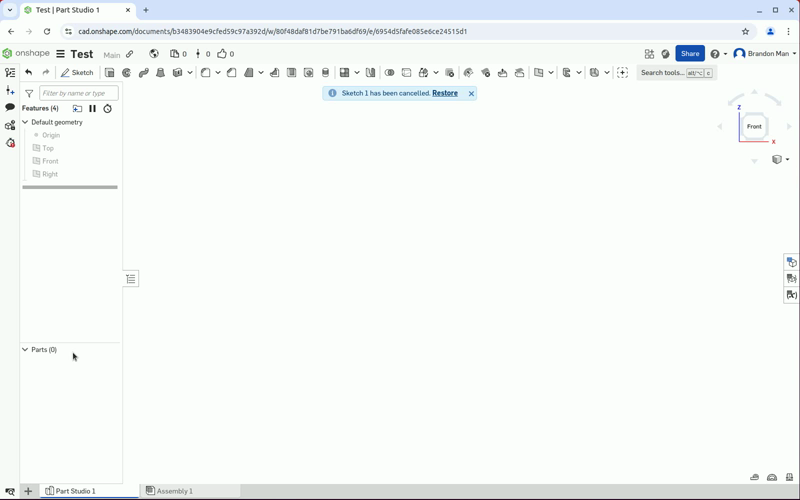
key(shift+y)
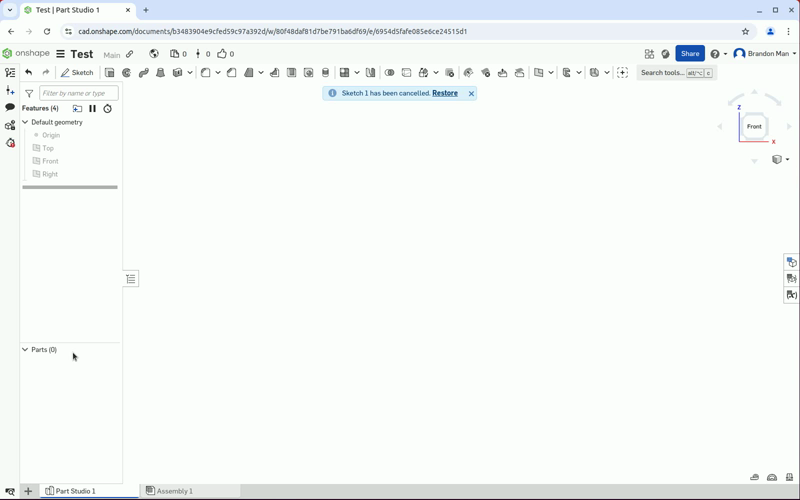
key(shift+s)
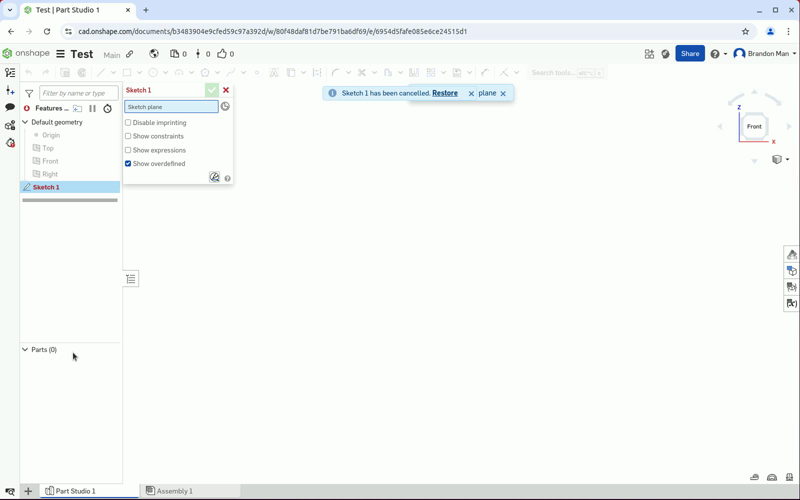
mouse_move(73, 163)
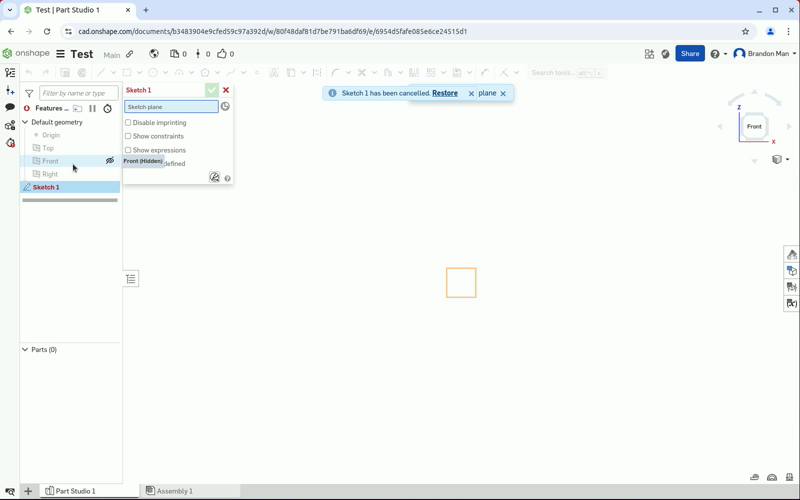
click(73, 163)
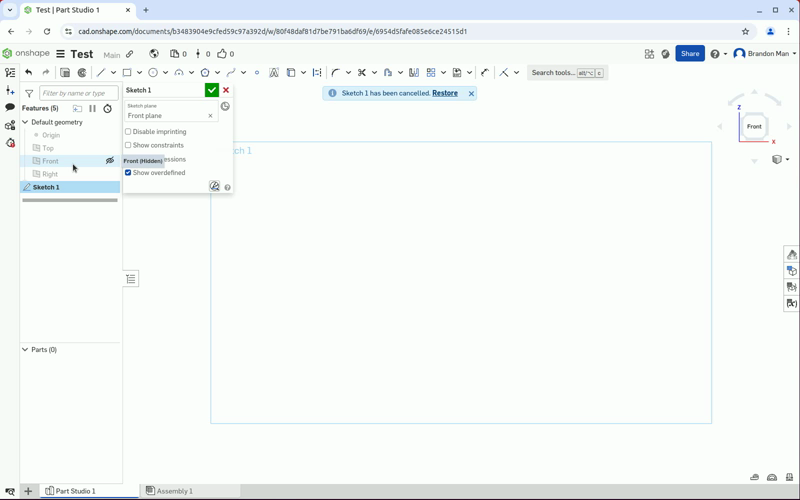
mouse_move(73, 352)
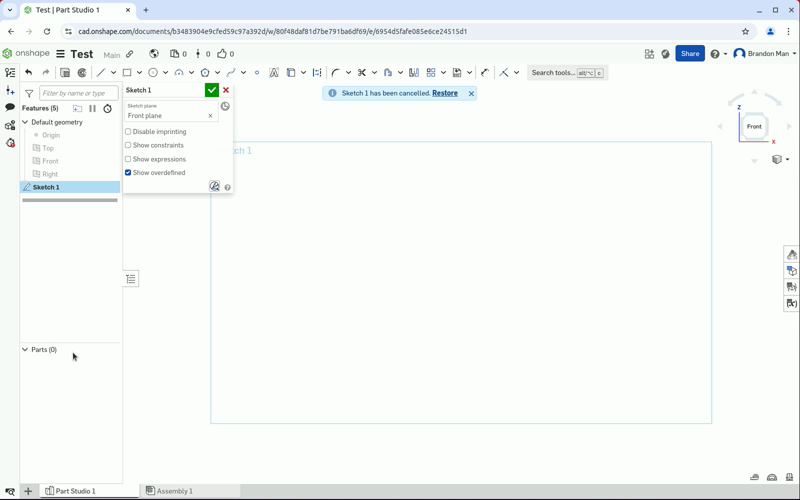
key(y)
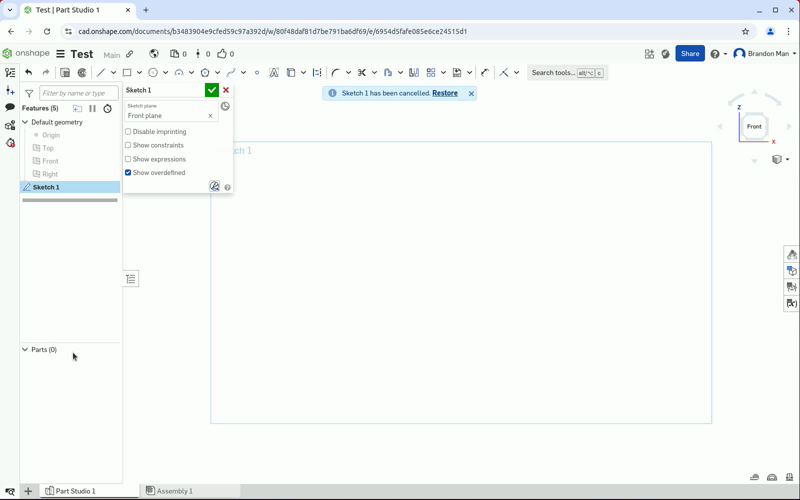
key(c)
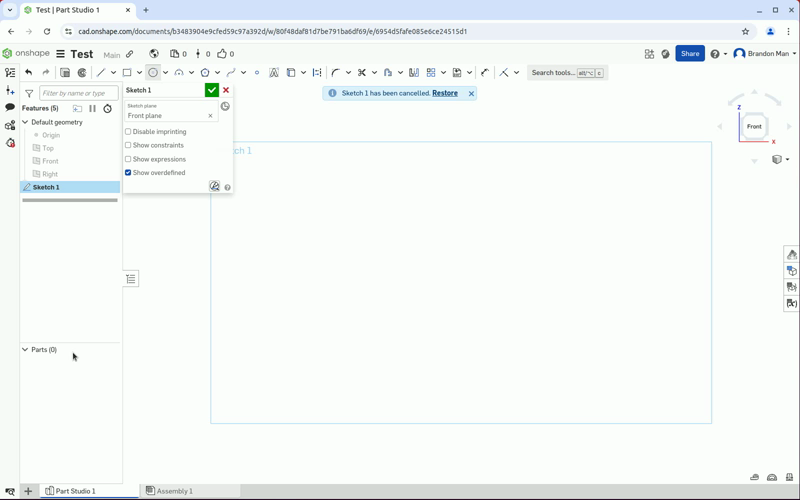
key_down(shift)
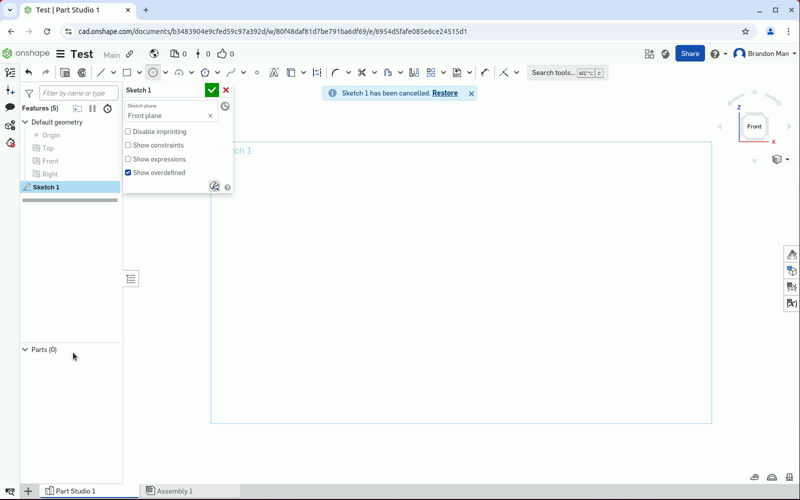
mouse_move(460, 282)
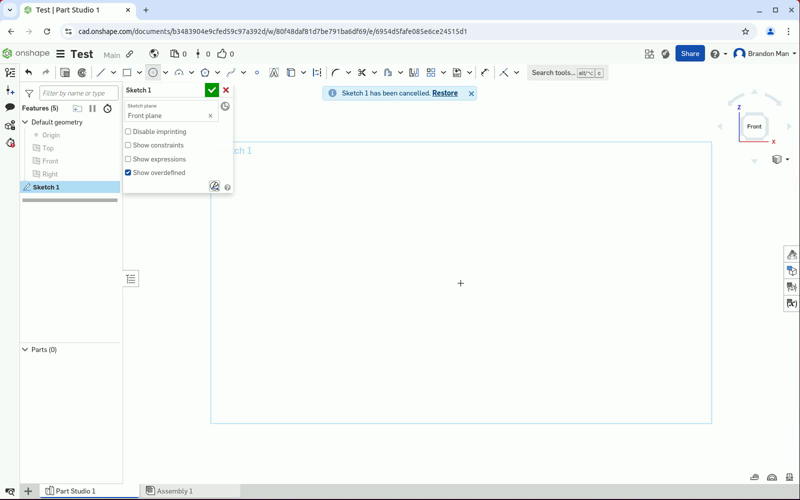
click(460, 282)
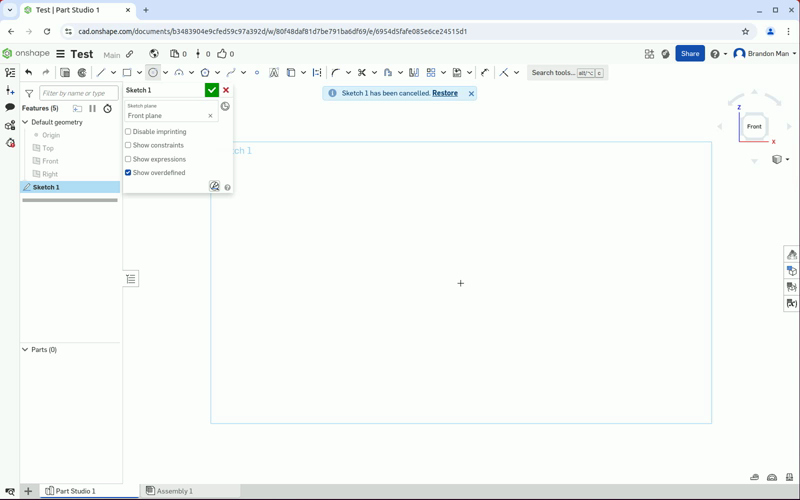
key_up(shift)
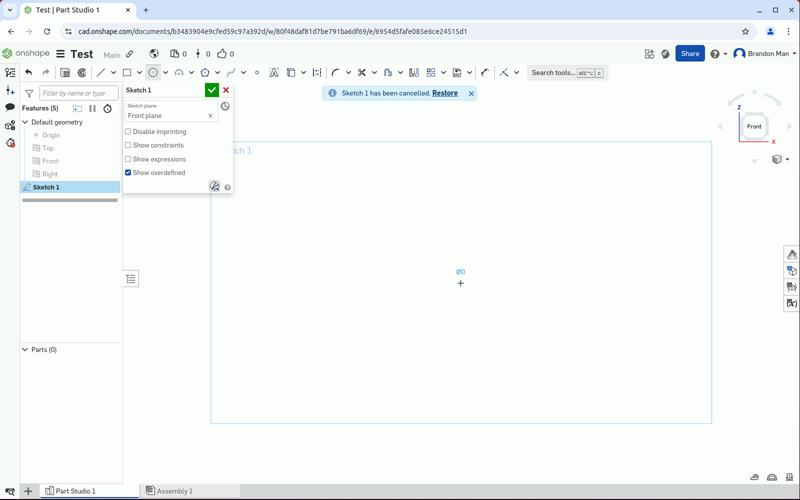
mouse_move(505, 282)
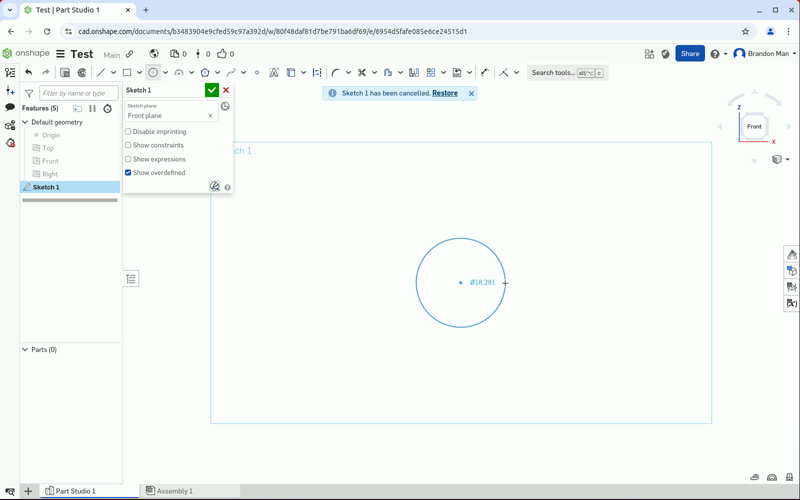
click(505, 282)
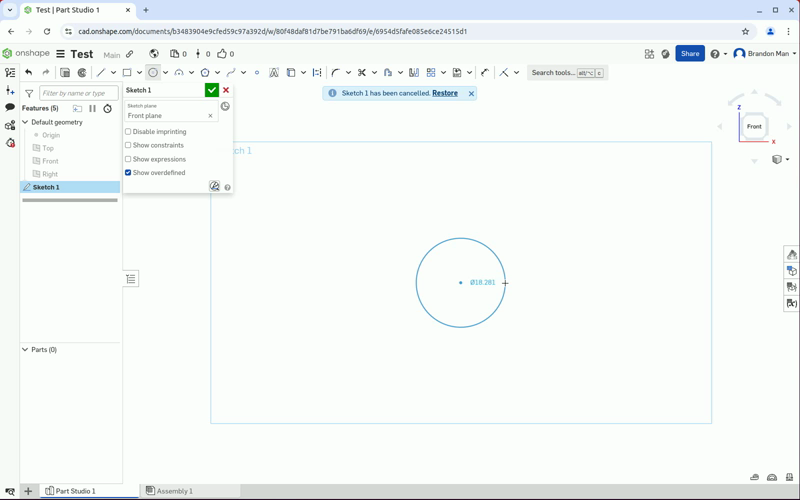
key(esc)
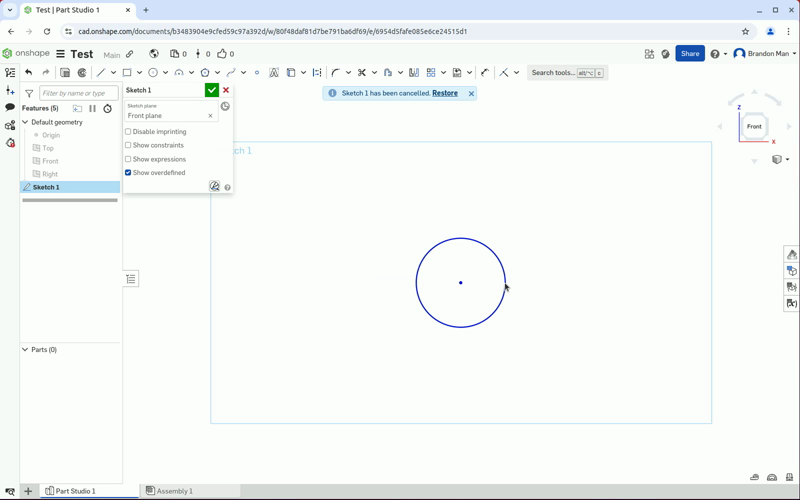
key(l)
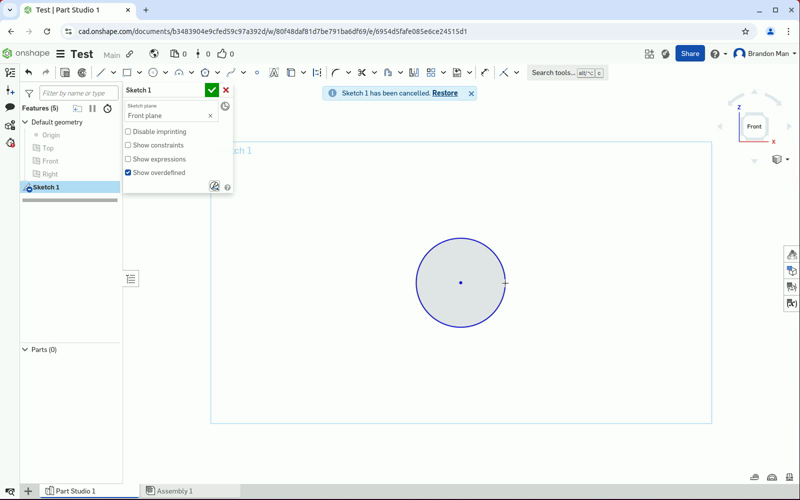
key_down(shift)
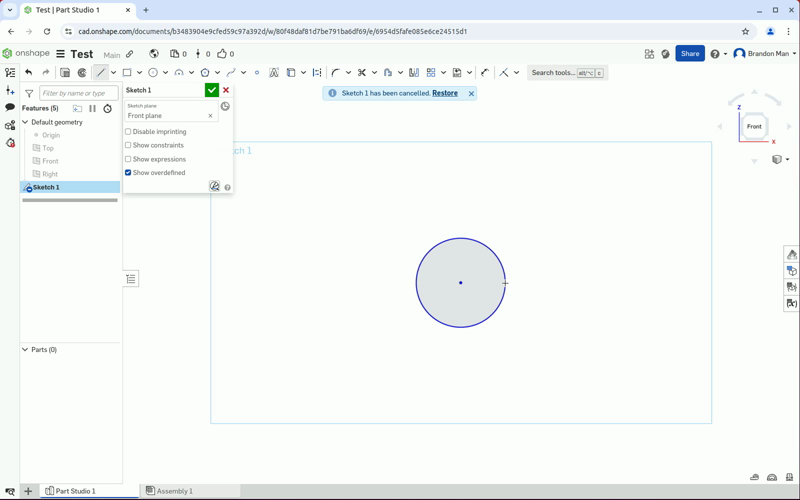
mouse_move(431, 290)
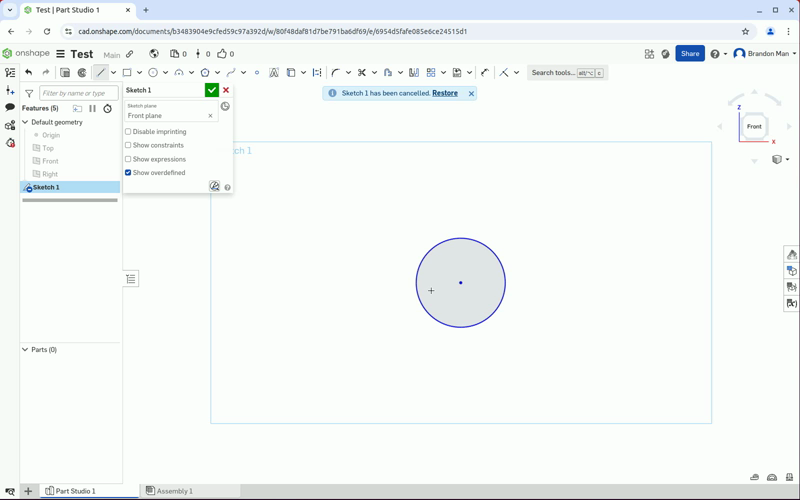
click(431, 290)
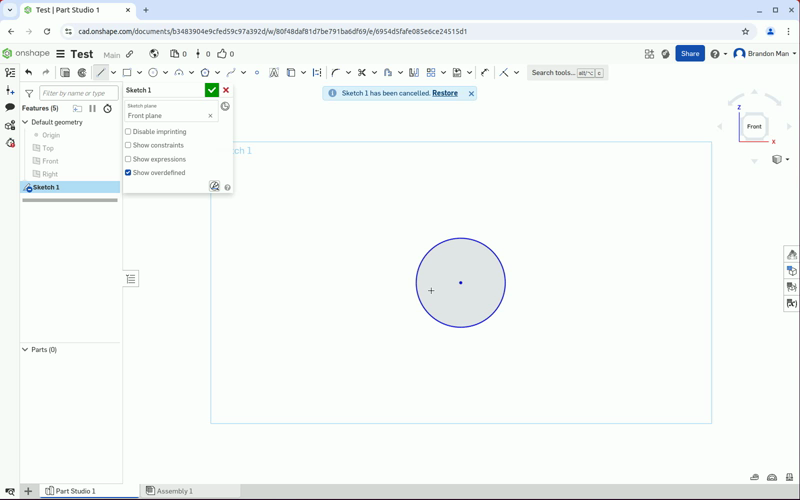
key_up(shift)
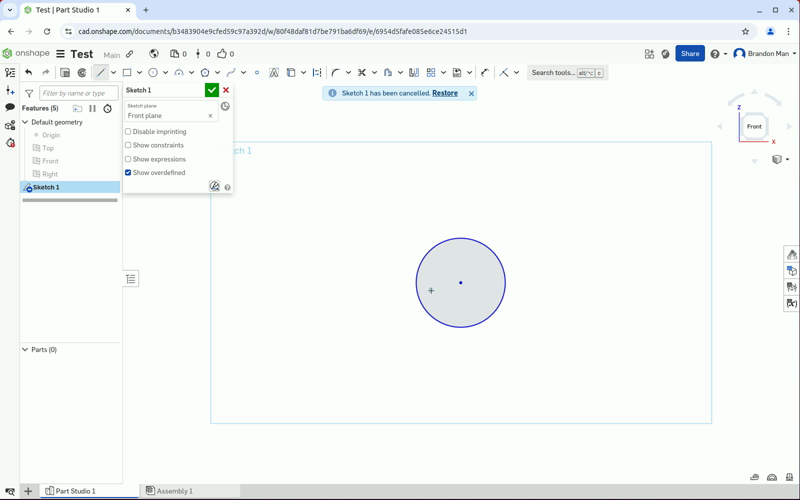
key_down(shift)
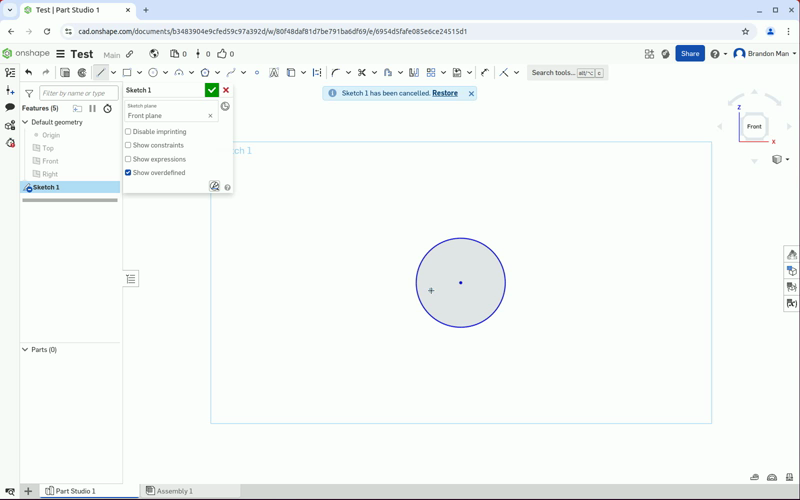
mouse_move(461, 290)
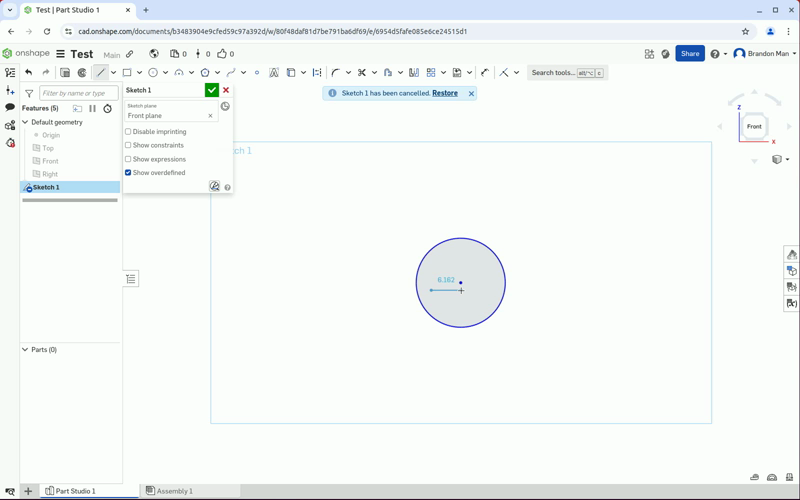
mouse_move(439, 290)
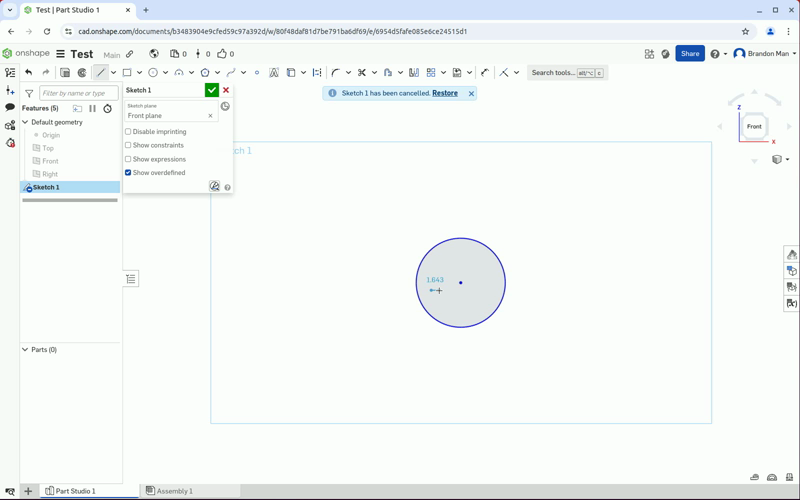
click(439, 290)
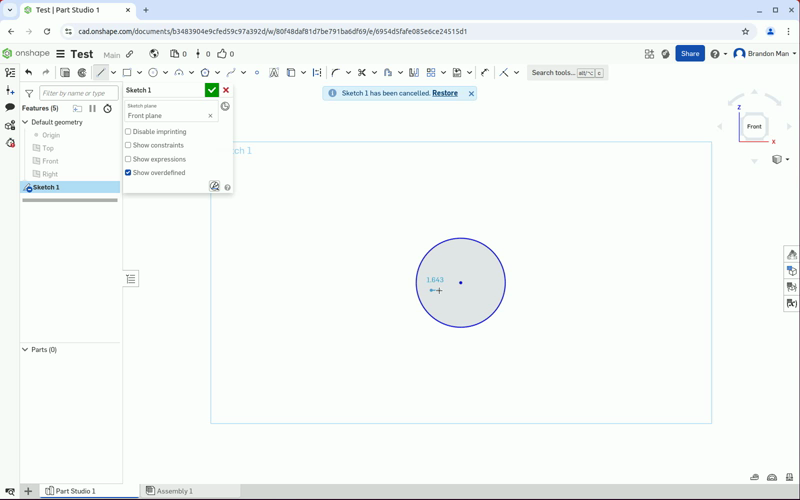
key_up(shift)
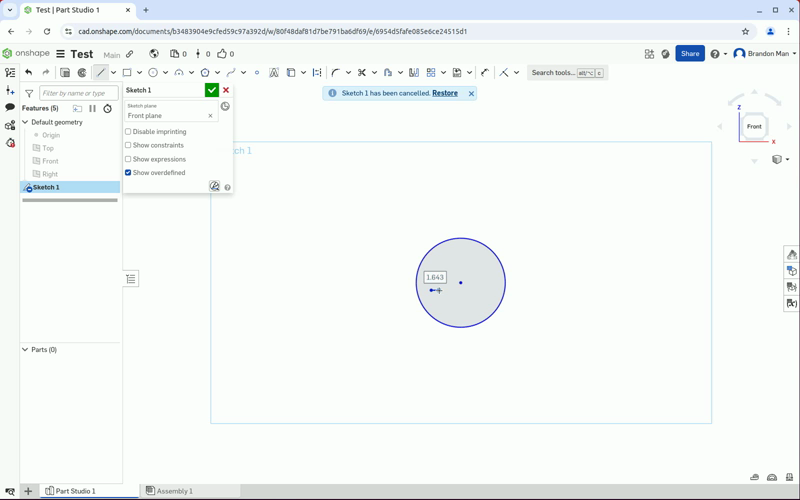
key(esc)
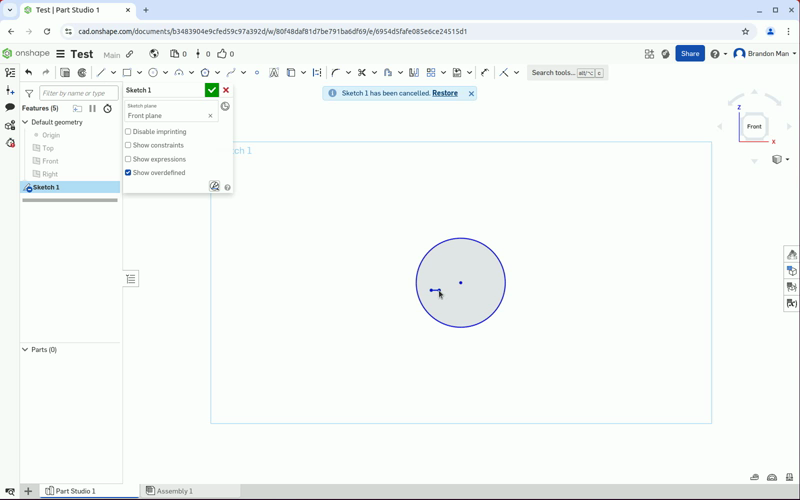
key(a)
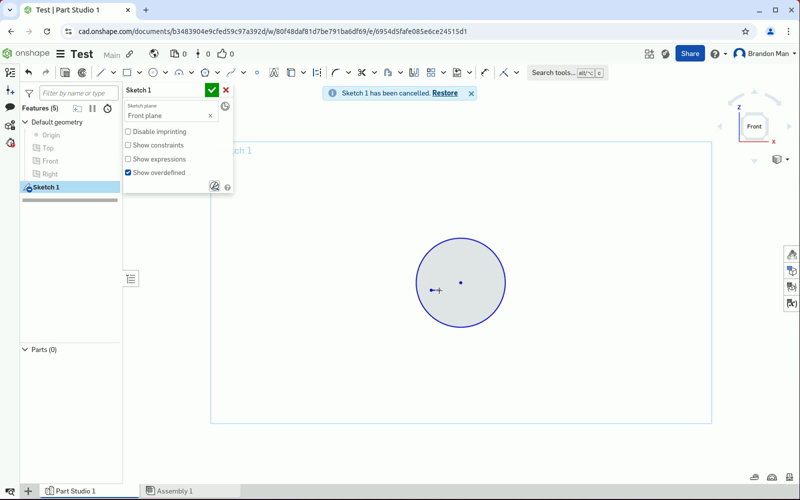
mouse_move(439, 290)
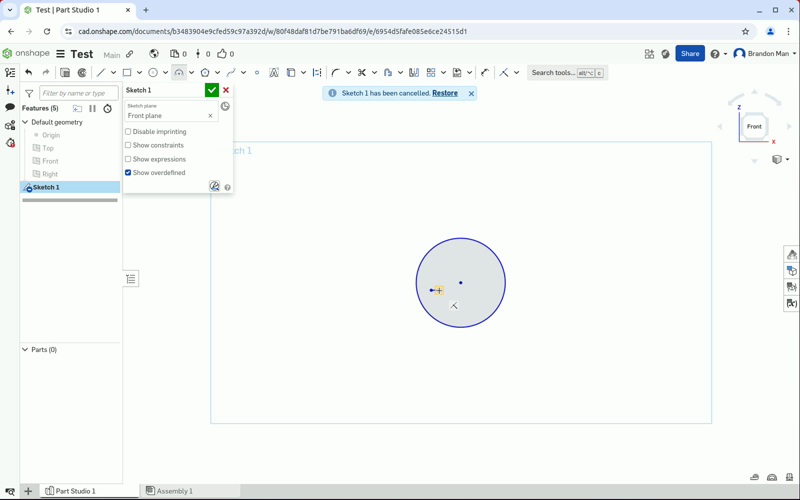
click(439, 290)
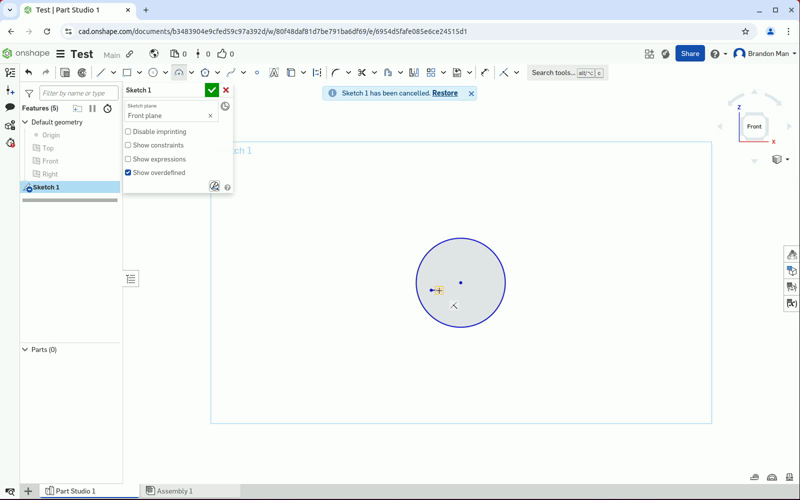
key_down(shift)
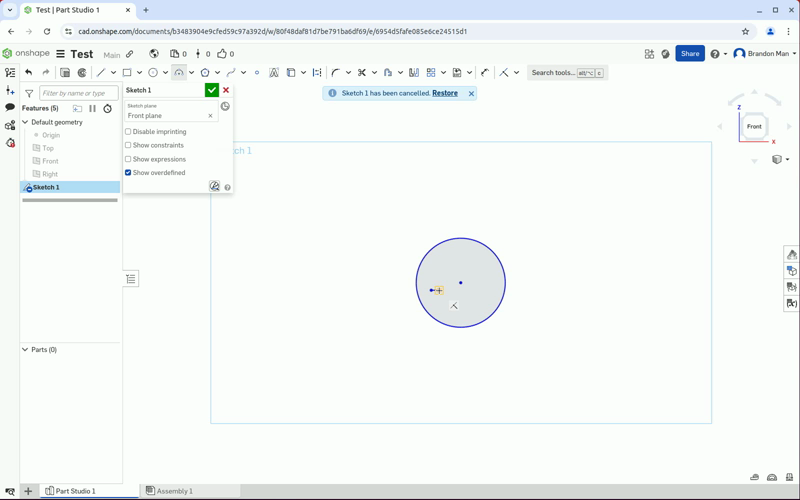
mouse_move(481, 290)
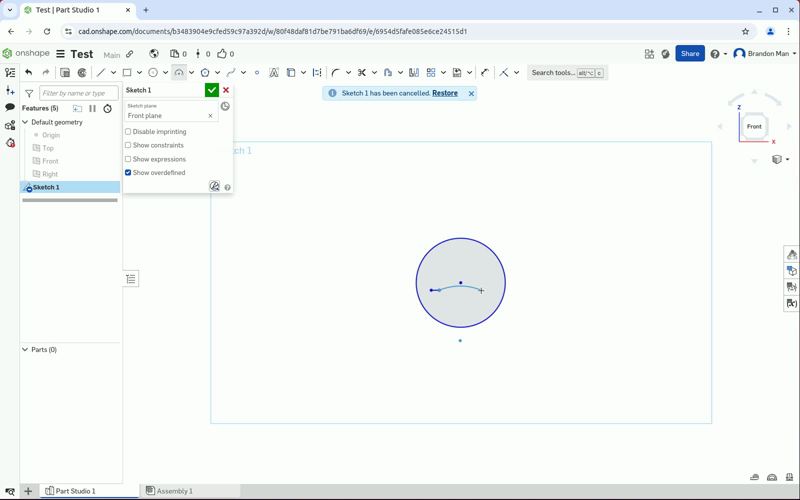
click(481, 290)
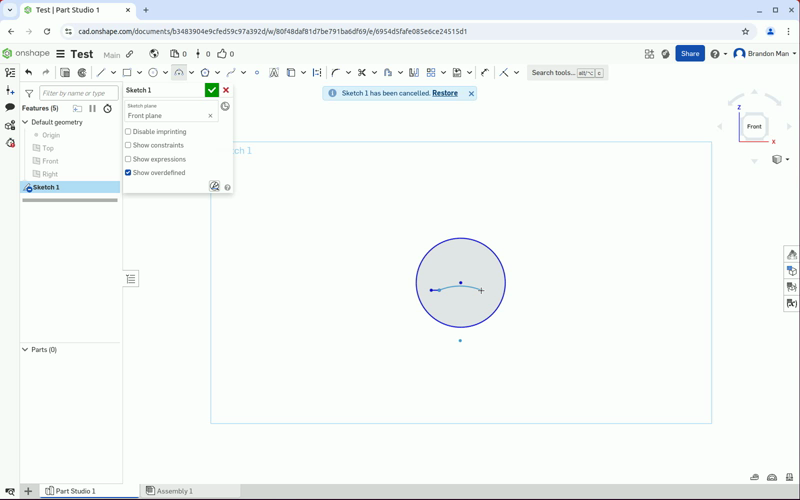
mouse_move(460, 305)
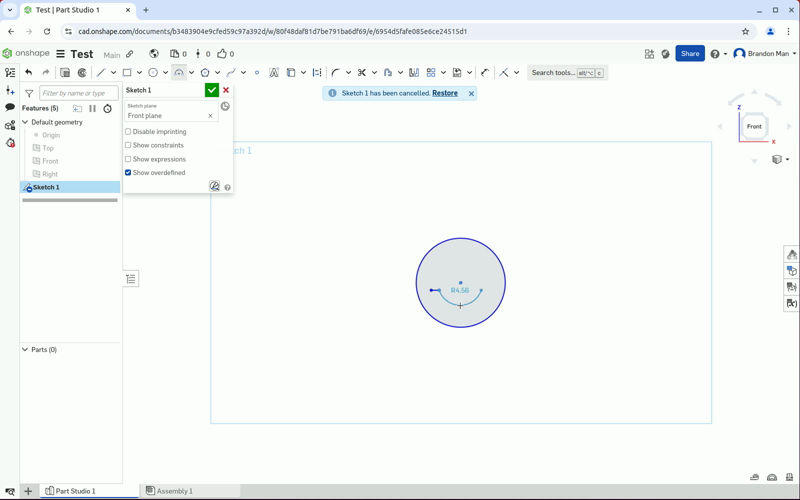
click(460, 305)
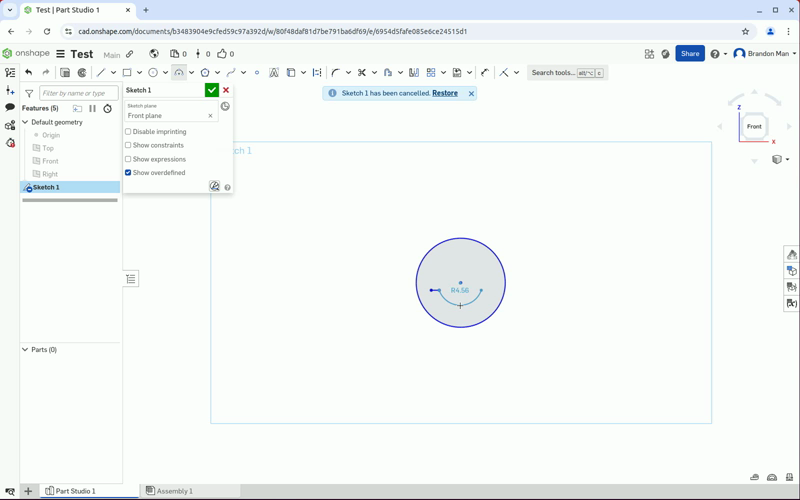
key_up(shift)
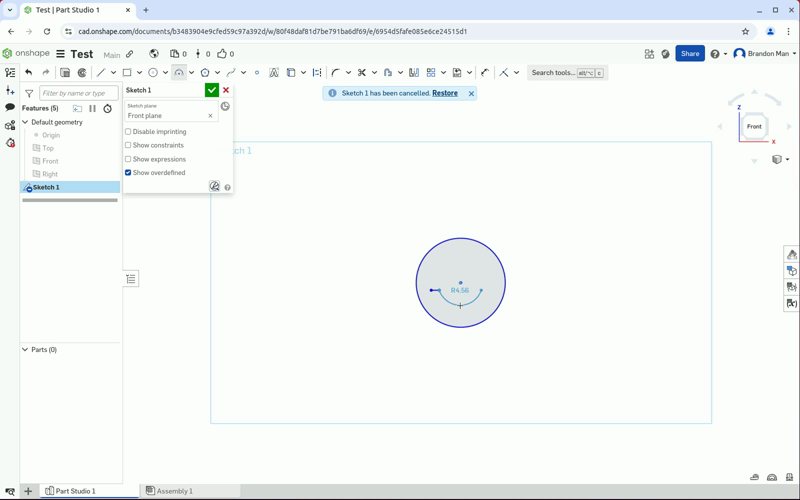
key(esc)
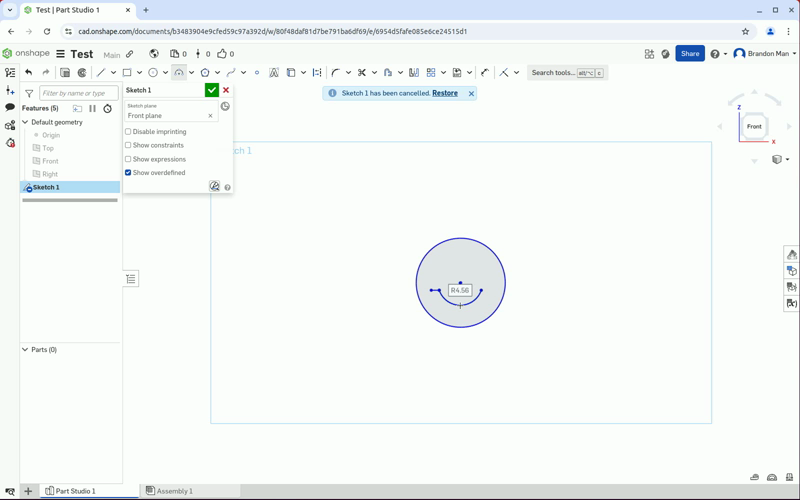
key(l)
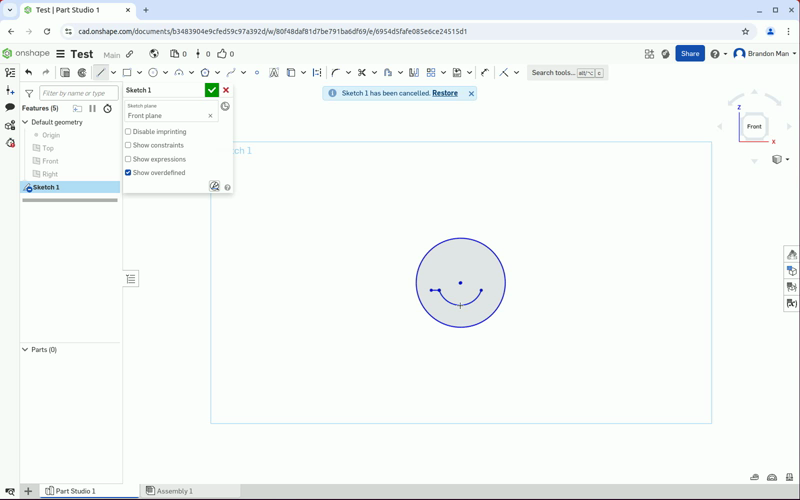
mouse_move(481, 290)
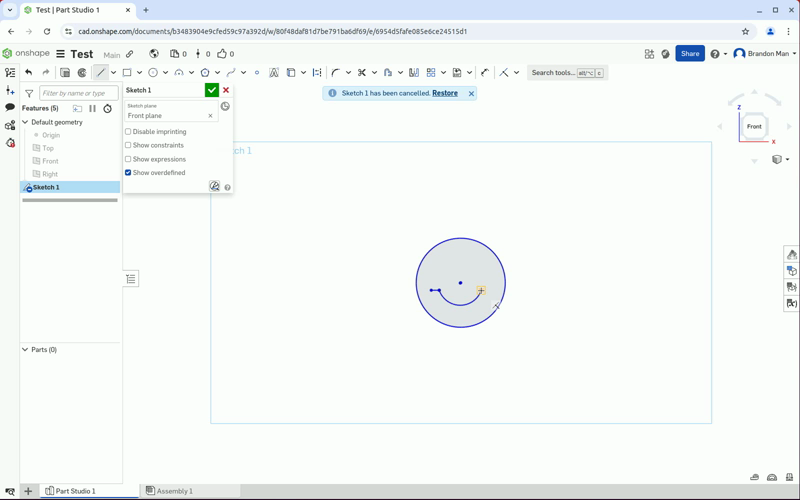
click(481, 290)
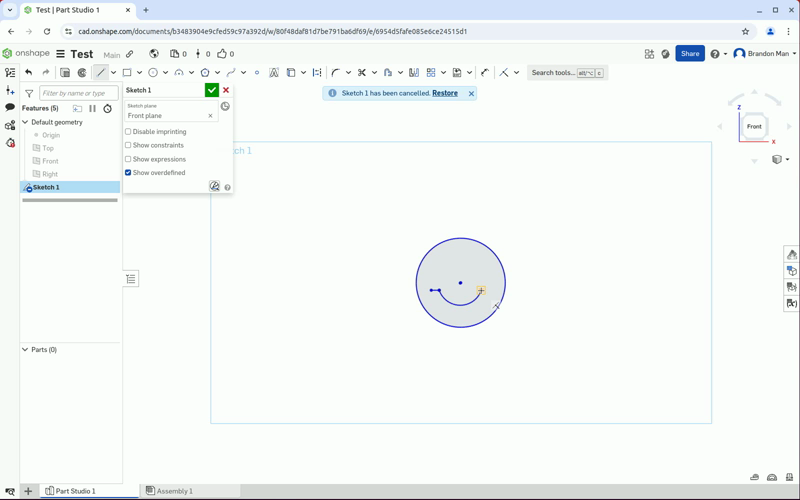
key_down(shift)
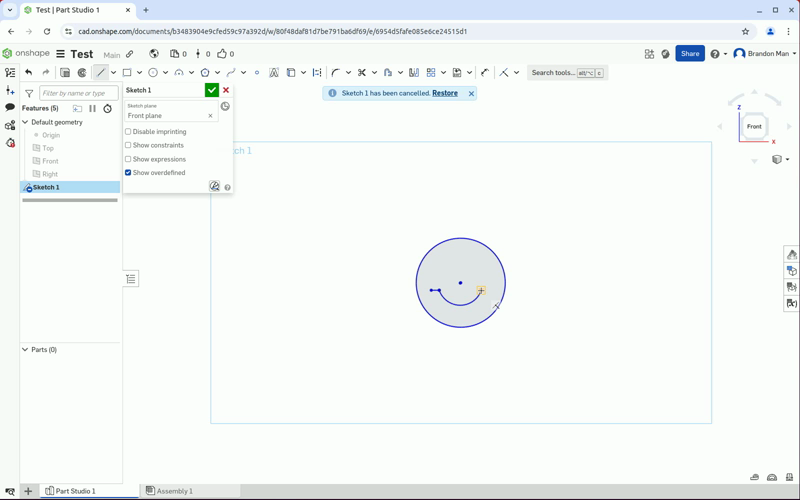
mouse_move(511, 290)
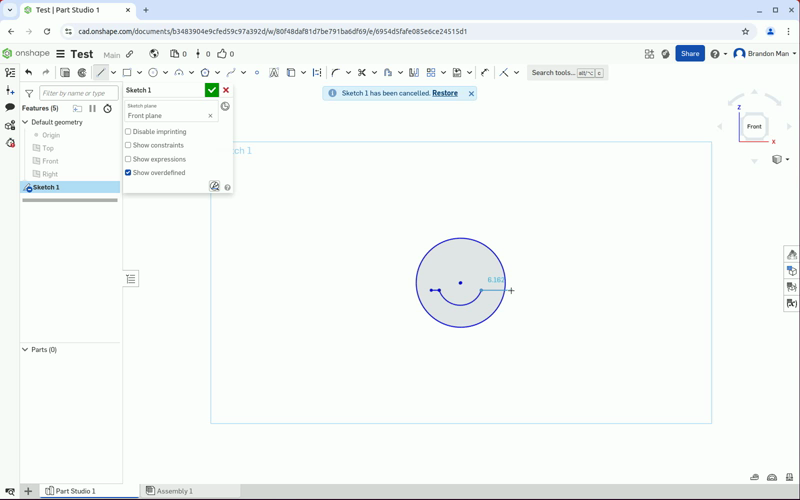
mouse_move(489, 290)
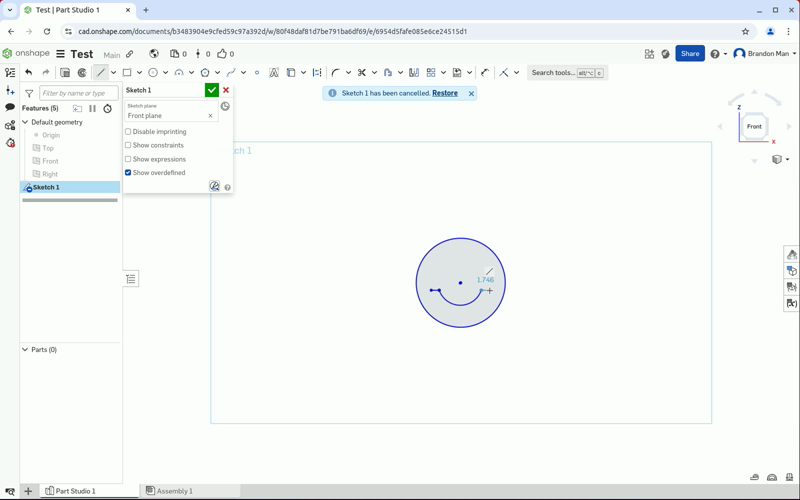
click(489, 290)
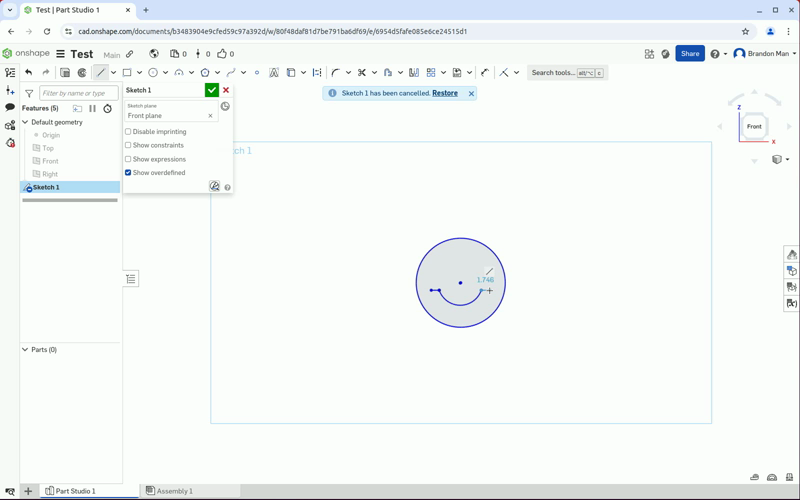
key_up(shift)
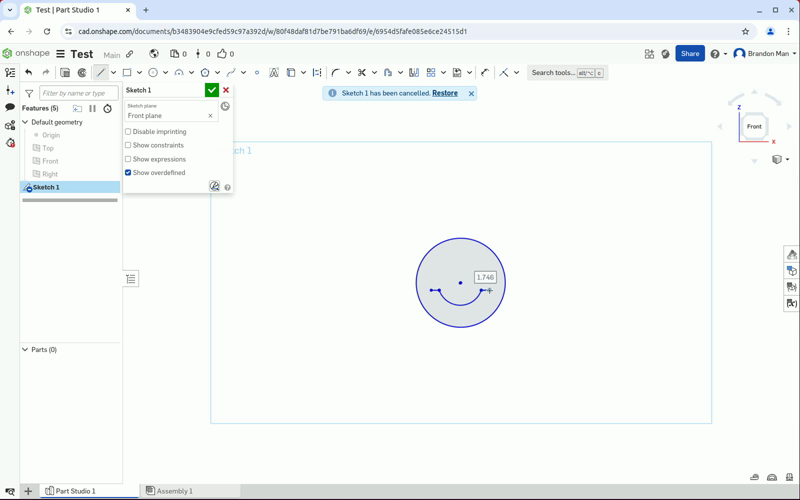
key_down(shift)
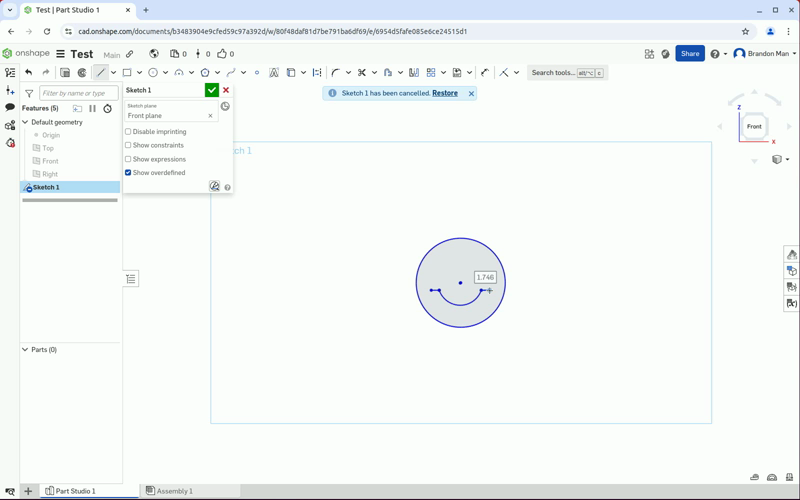
mouse_move(519, 290)
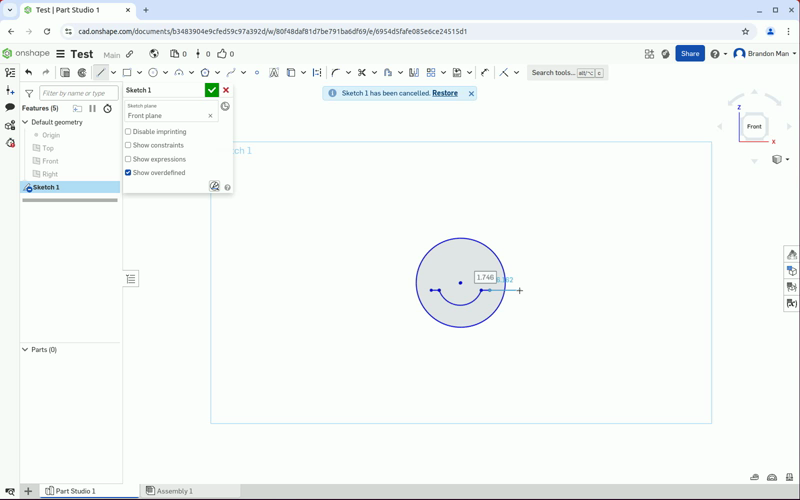
mouse_move(489, 275)
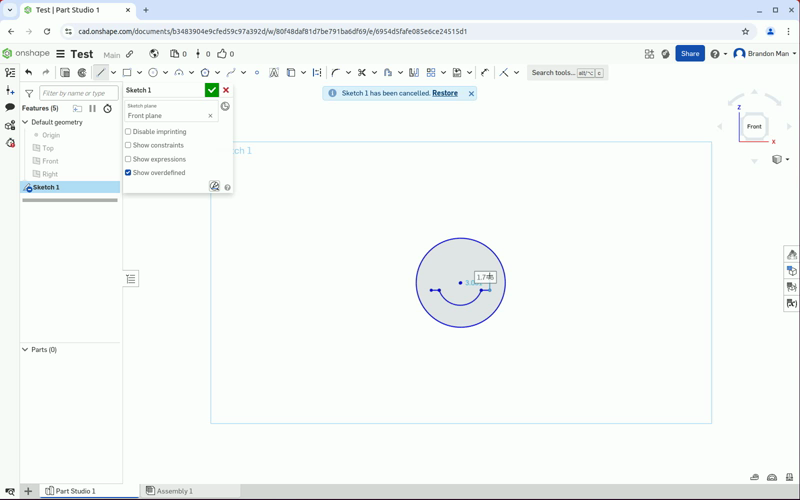
click(489, 275)
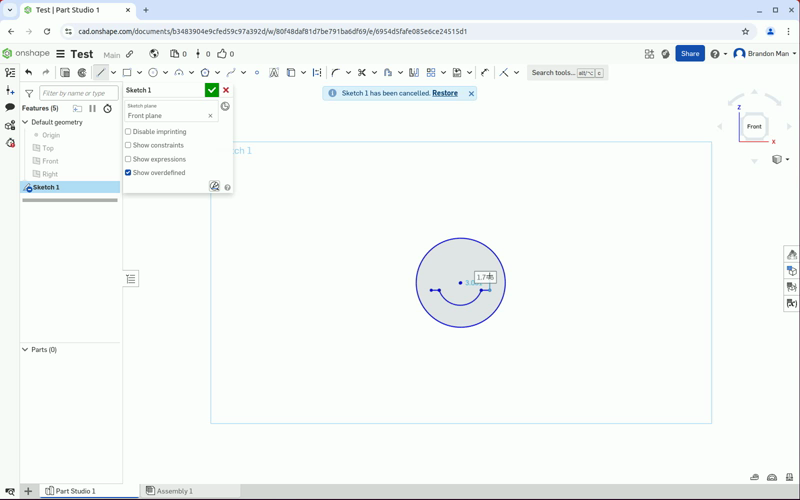
key_up(shift)
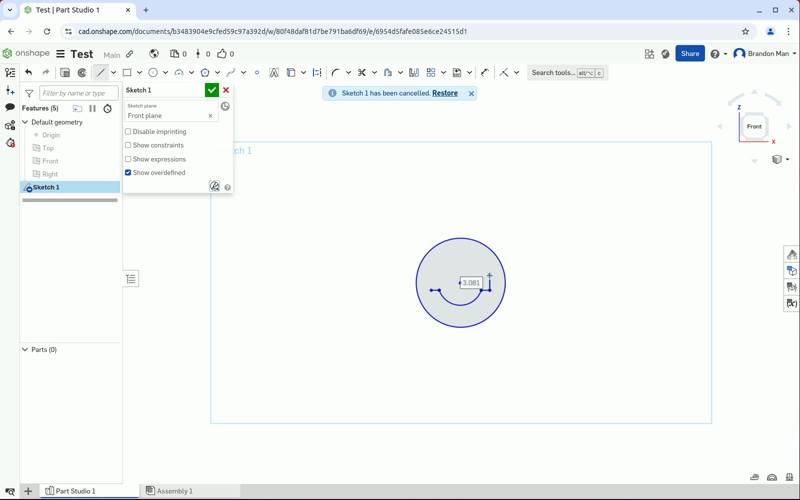
key_down(shift)
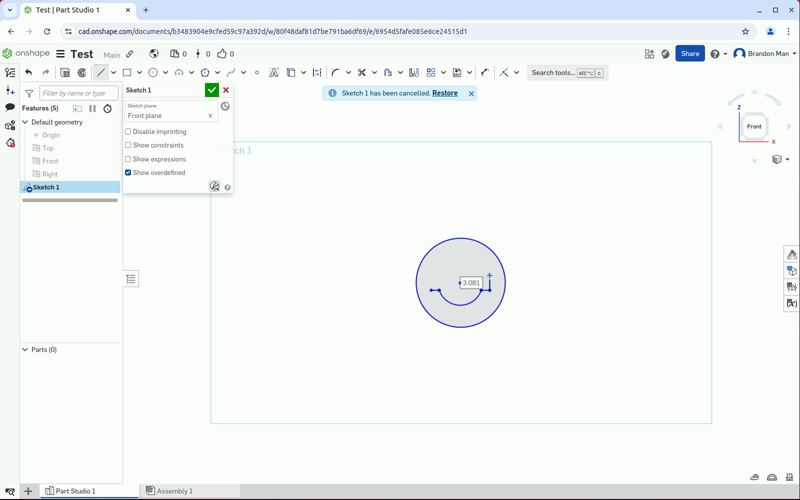
mouse_move(519, 275)
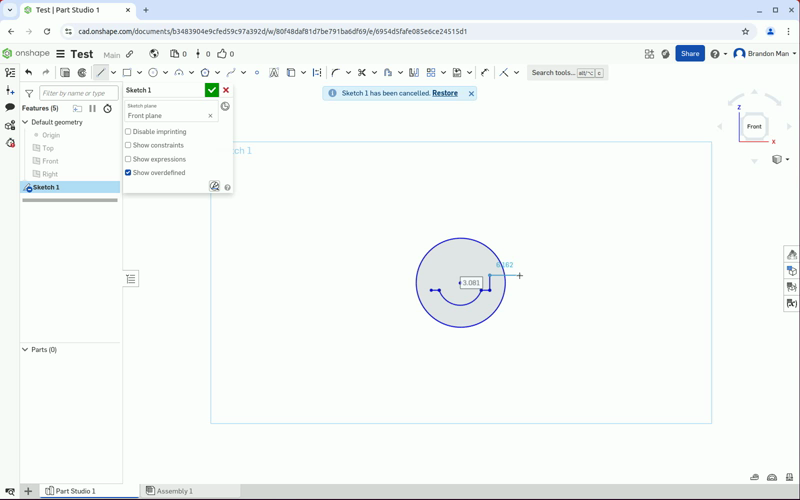
mouse_move(481, 275)
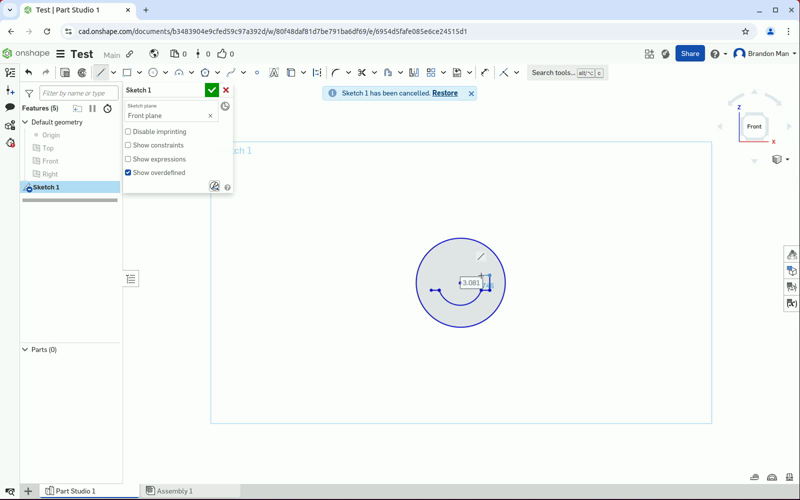
click(481, 275)
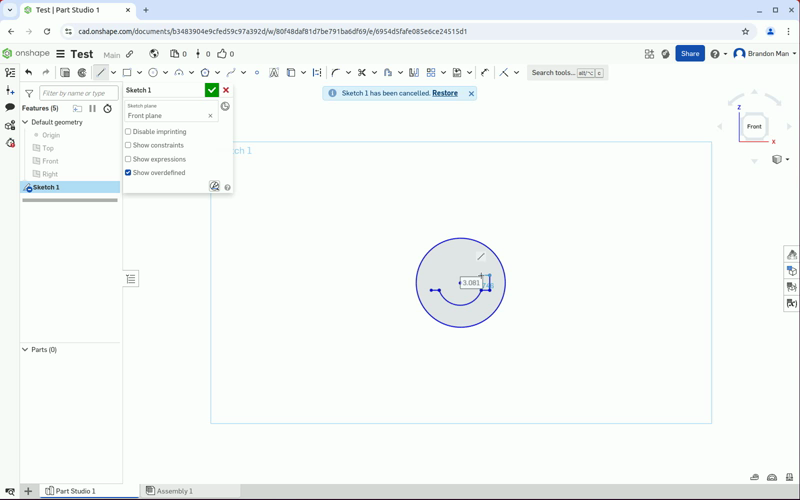
key_up(shift)
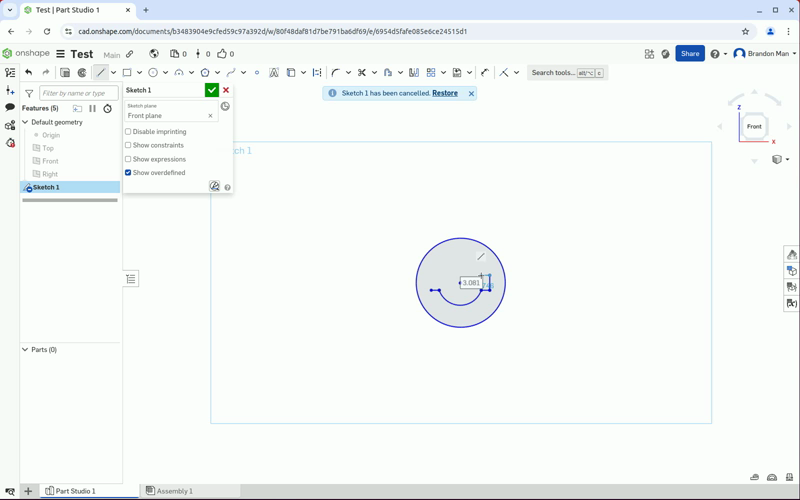
key(esc)
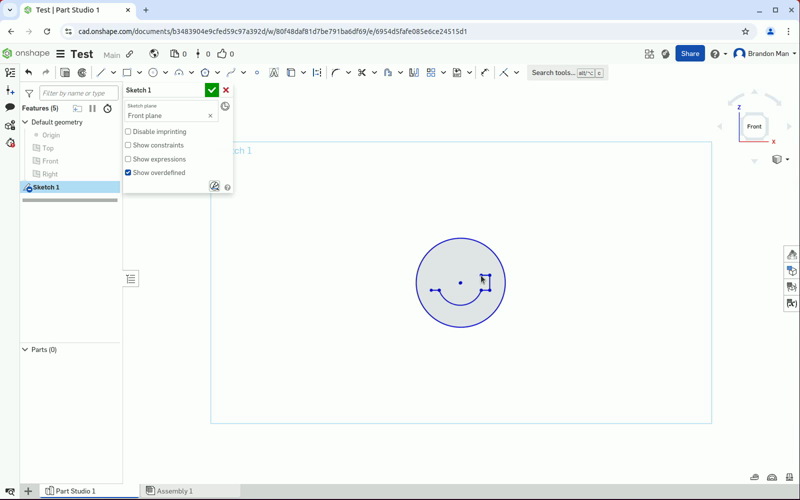
key(a)
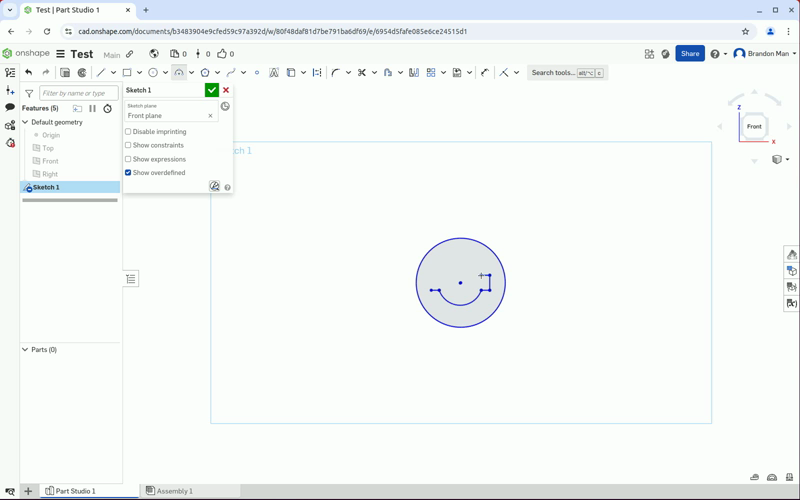
mouse_move(481, 275)
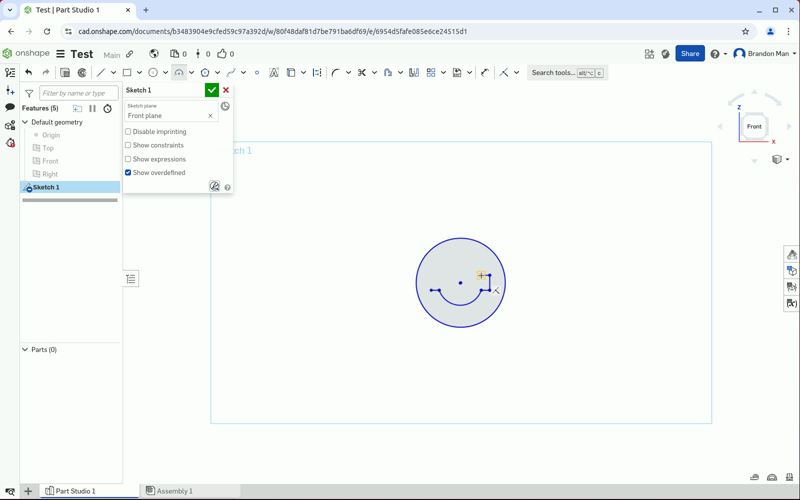
click(481, 275)
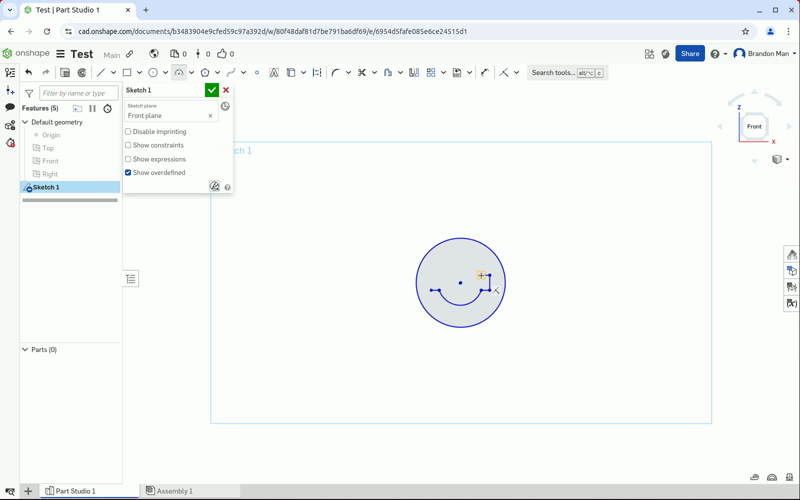
key_down(shift)
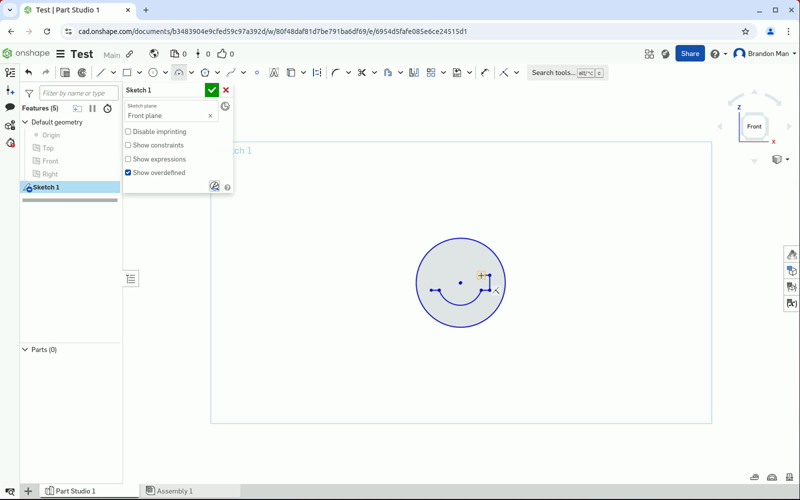
mouse_move(439, 275)
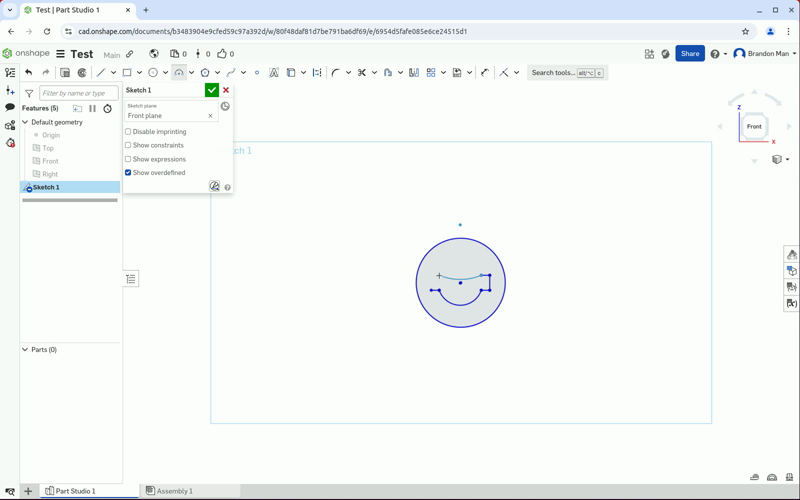
click(439, 275)
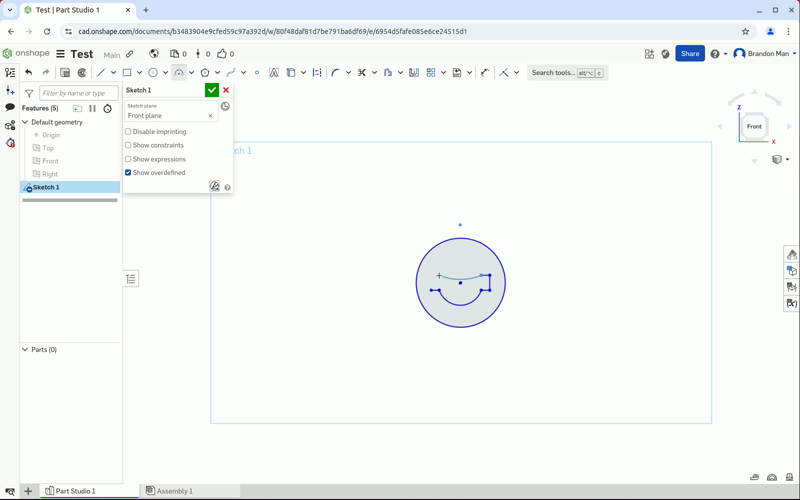
mouse_move(460, 260)
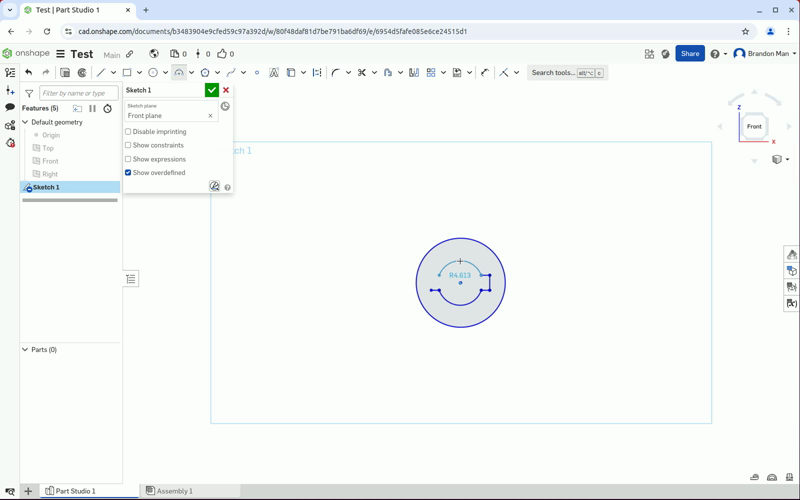
click(460, 260)
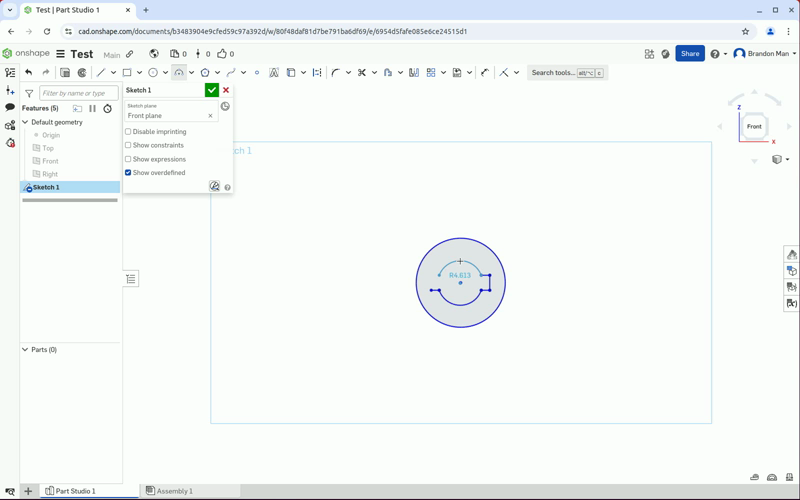
key_up(shift)
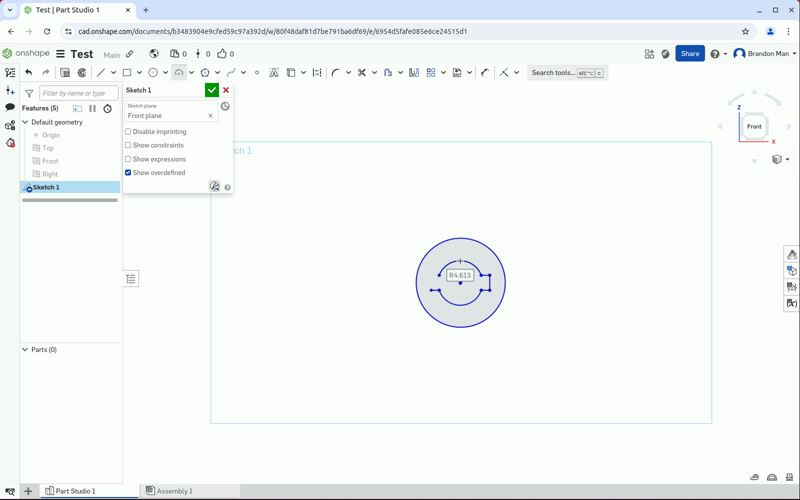
key(esc)
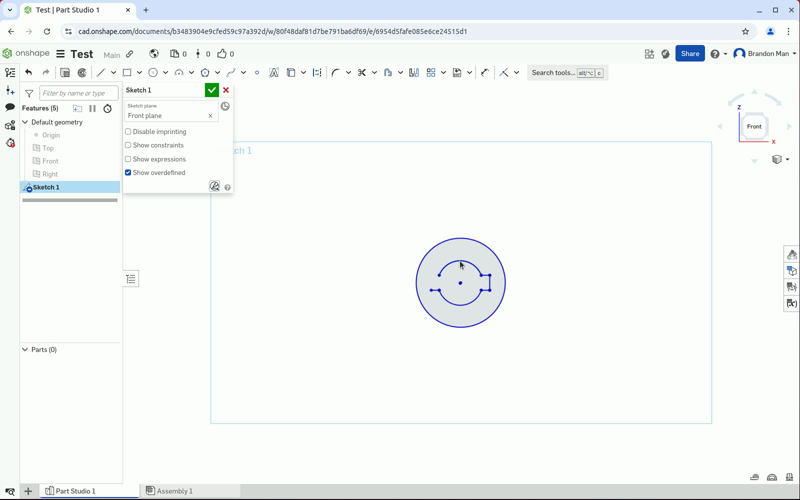
key(l)
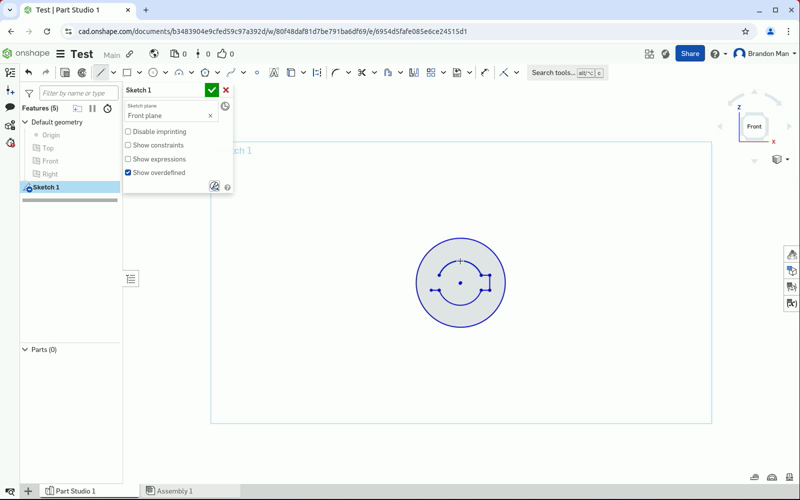
mouse_move(439, 275)
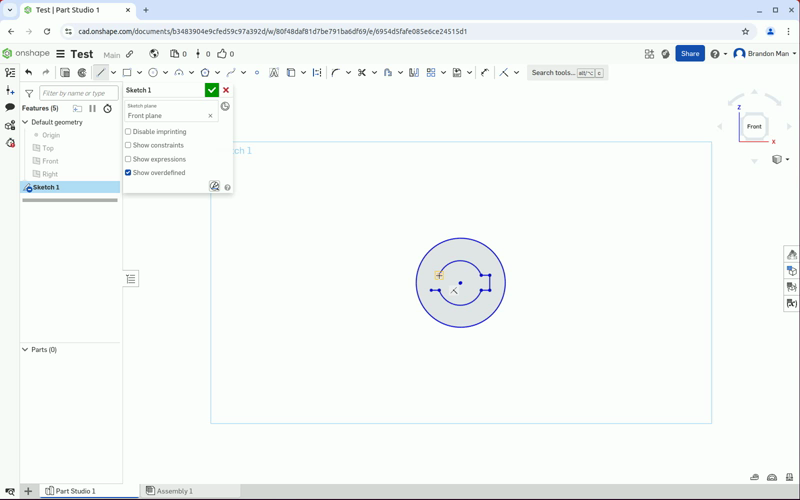
click(439, 275)
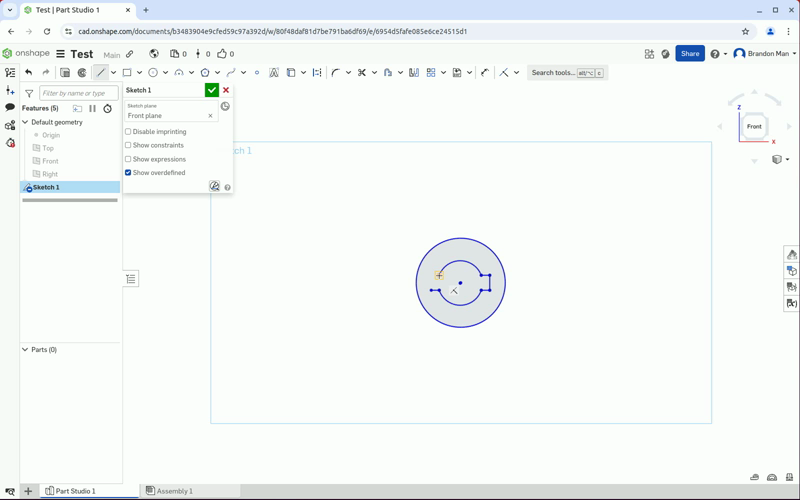
key_down(shift)
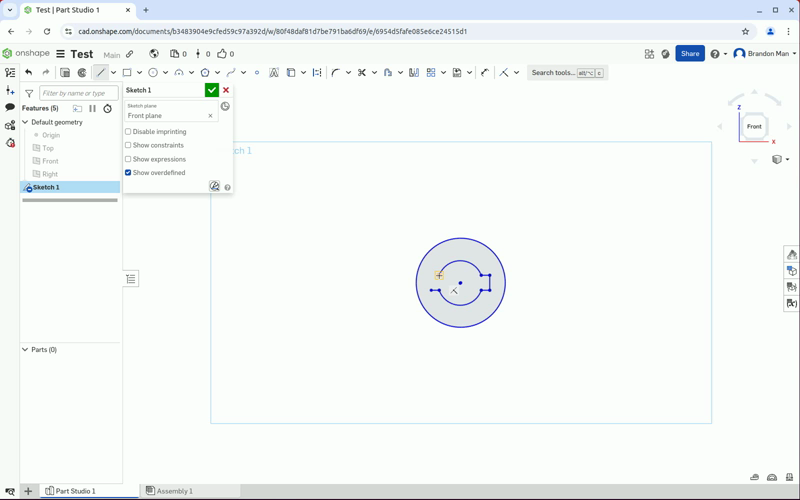
mouse_move(469, 275)
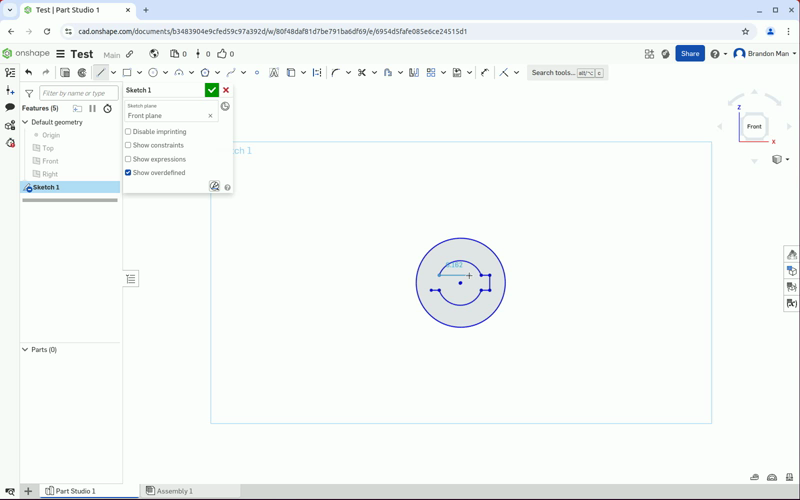
mouse_move(431, 275)
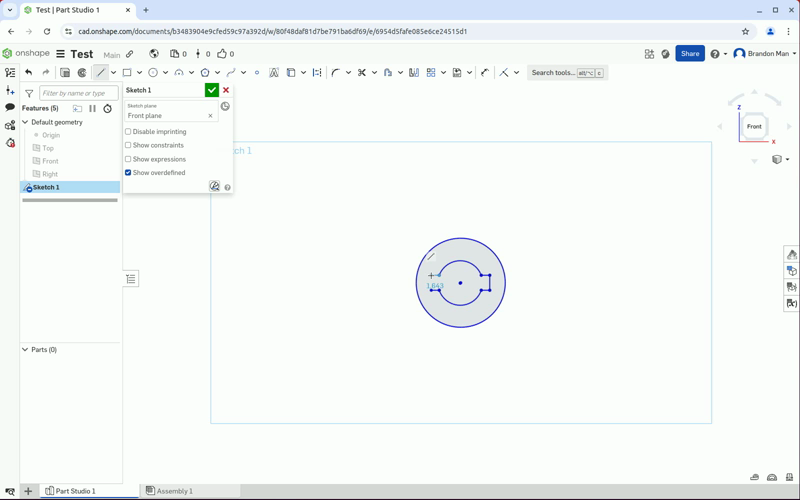
click(431, 275)
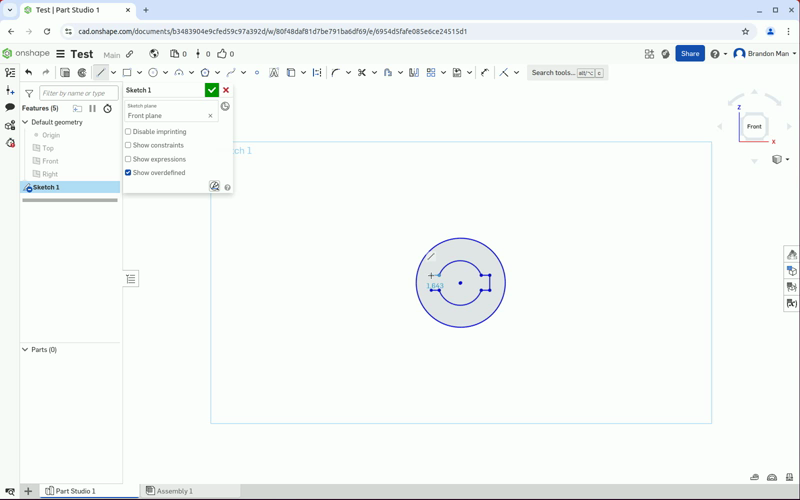
key_up(shift)
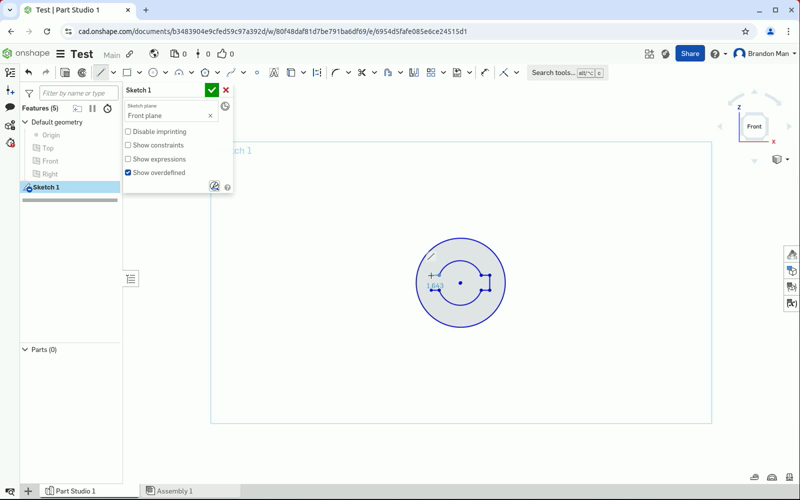
mouse_move(461, 275)
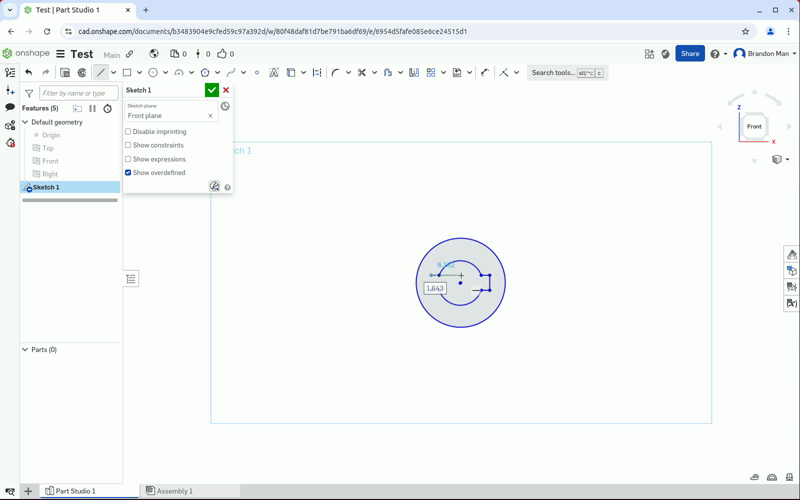
key_down(shift)
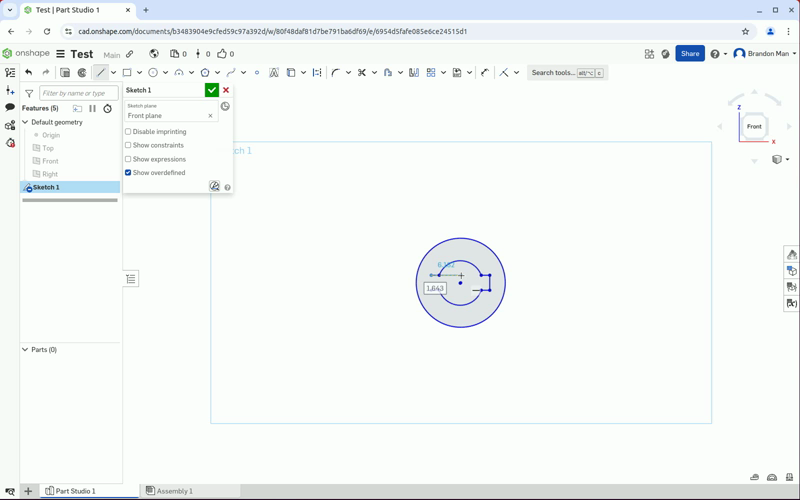
mouse_move(431, 290)
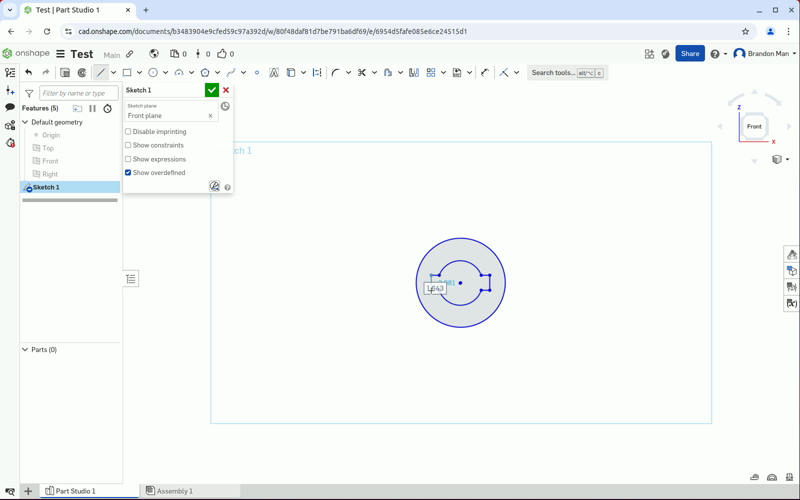
key_up(shift)
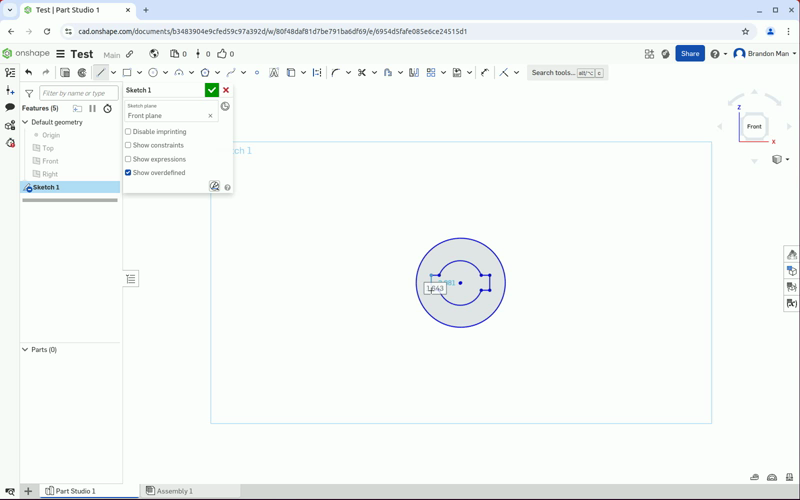
click(431, 290)
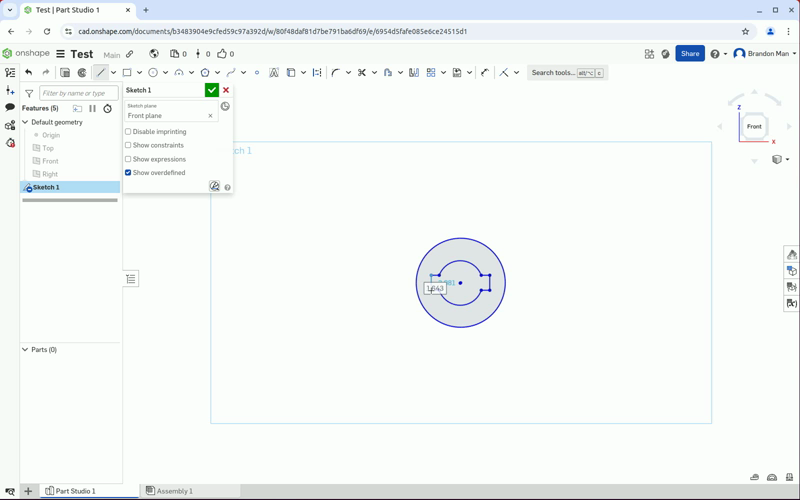
key(esc)
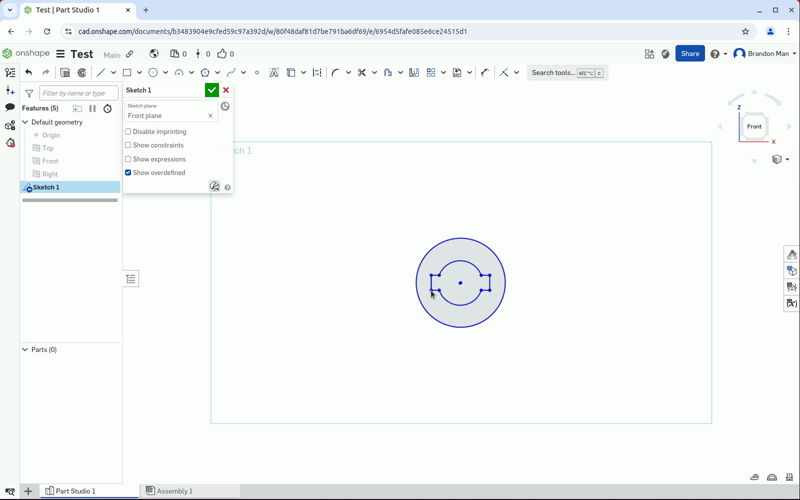
mouse_move(481, 306)
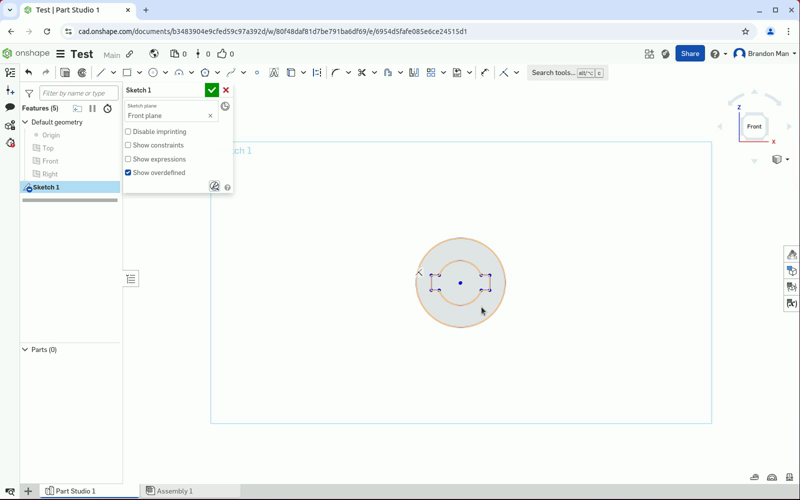
click(481, 306)
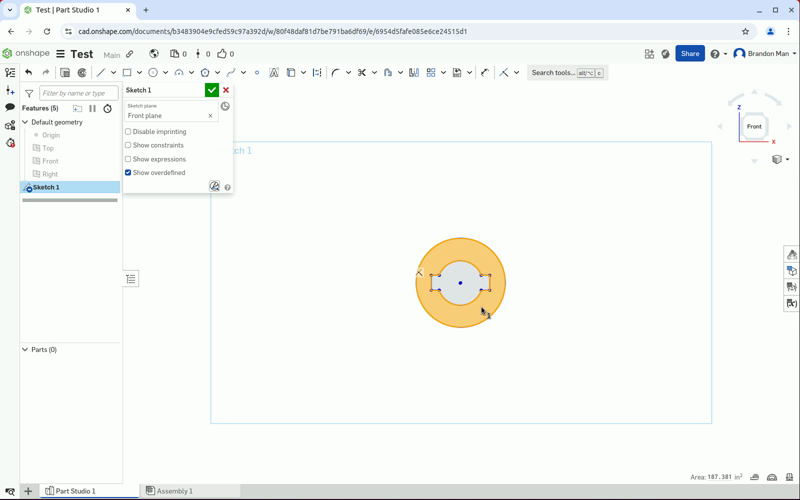
mouse_move(73, 352)
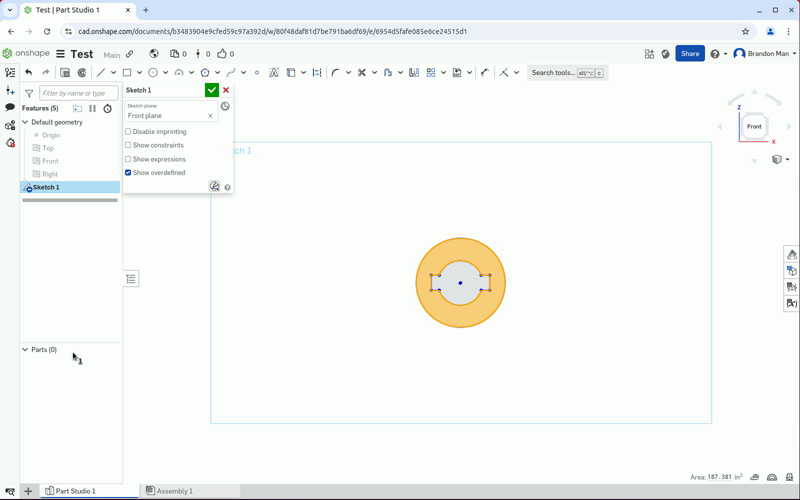
key(shift+y)
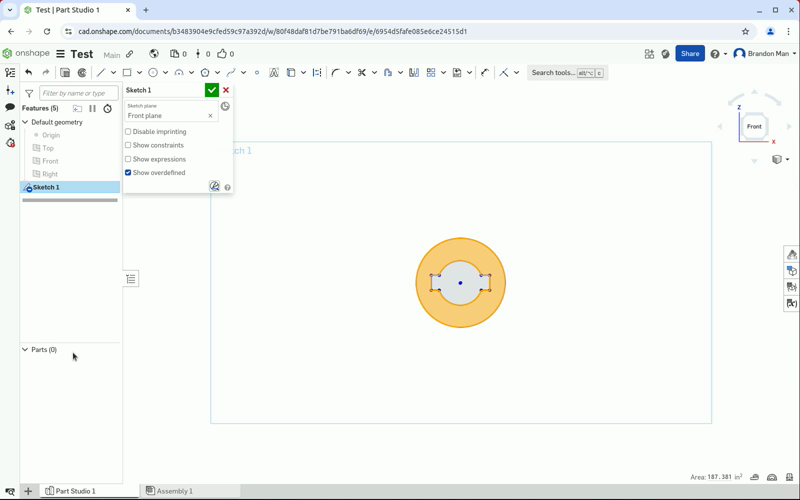
key(shift+e)
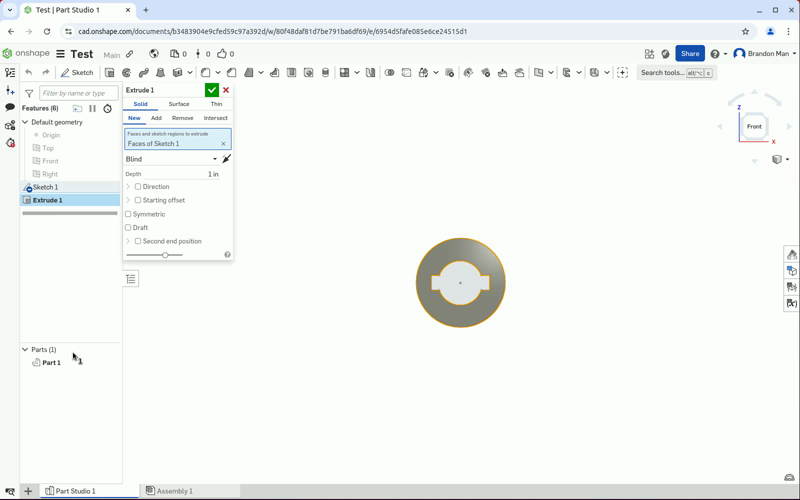
mouse_move(143, 106)
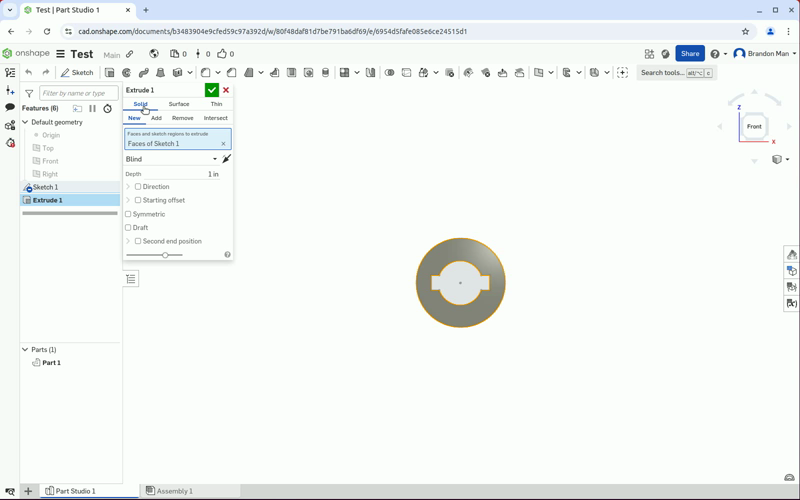
click(143, 106)
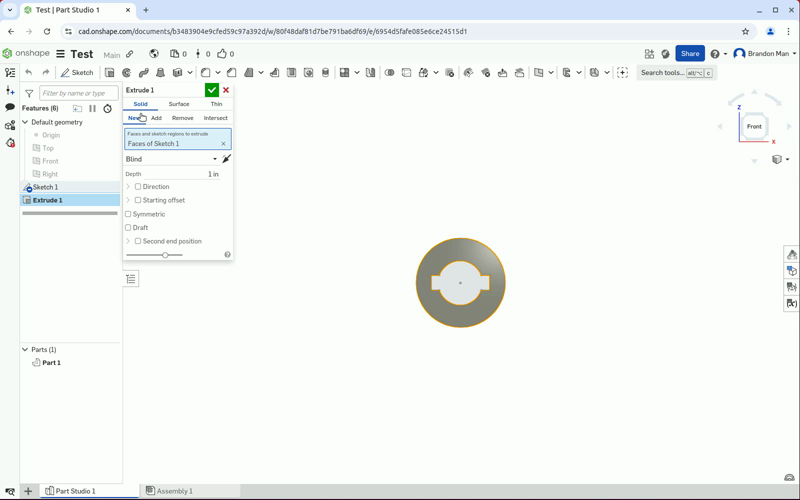
mouse_move(137, 120)
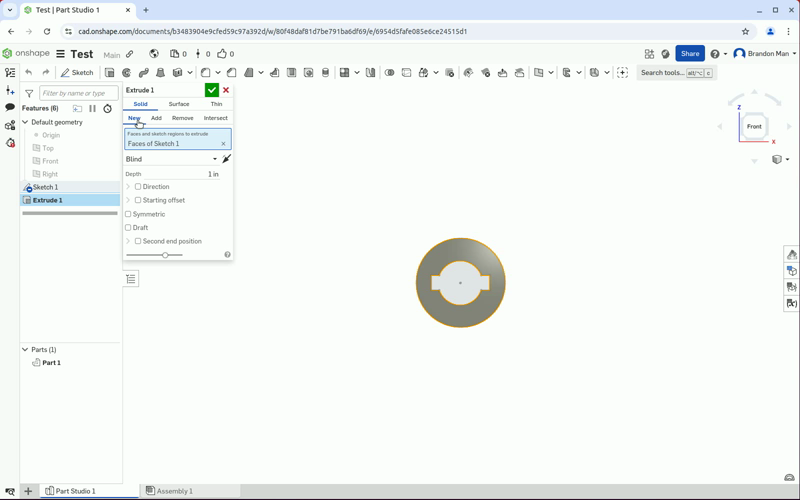
click(137, 120)
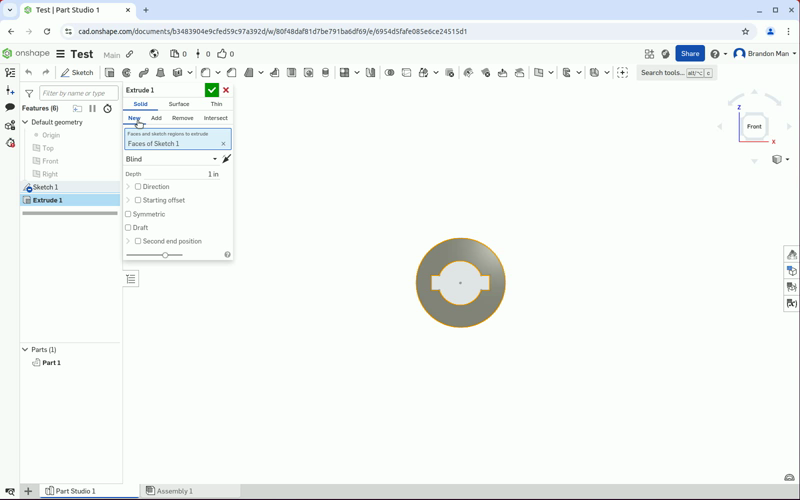
key(tab, 4)
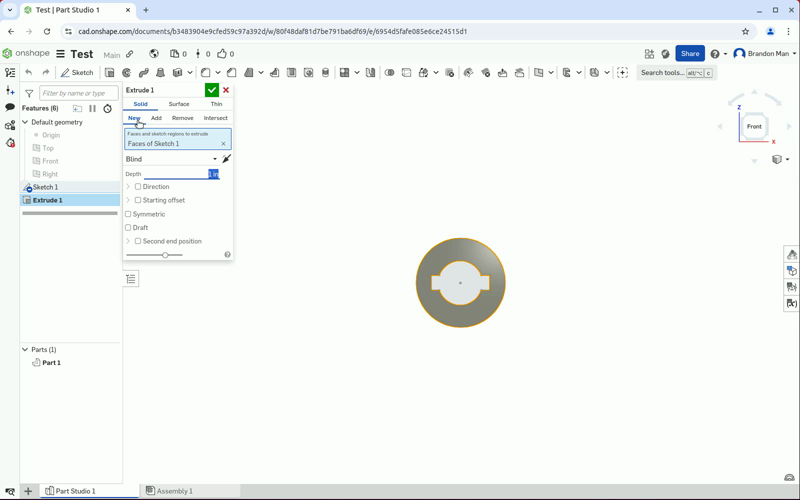
text(7.943)
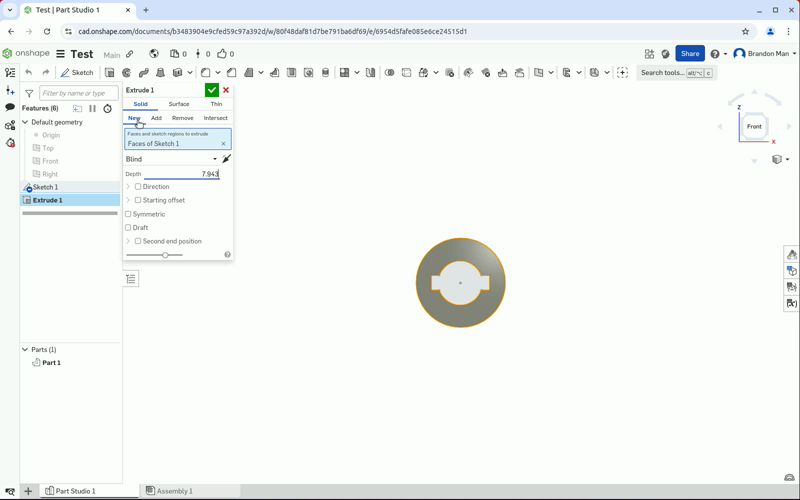
key(enter)
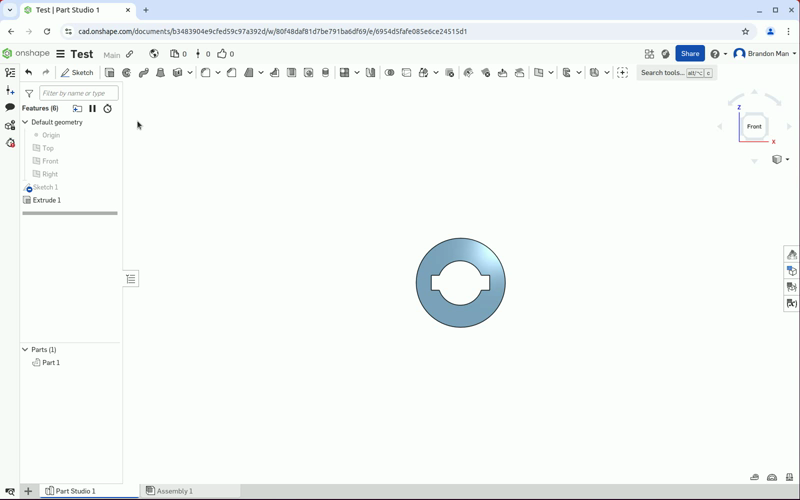
key(shift+h)
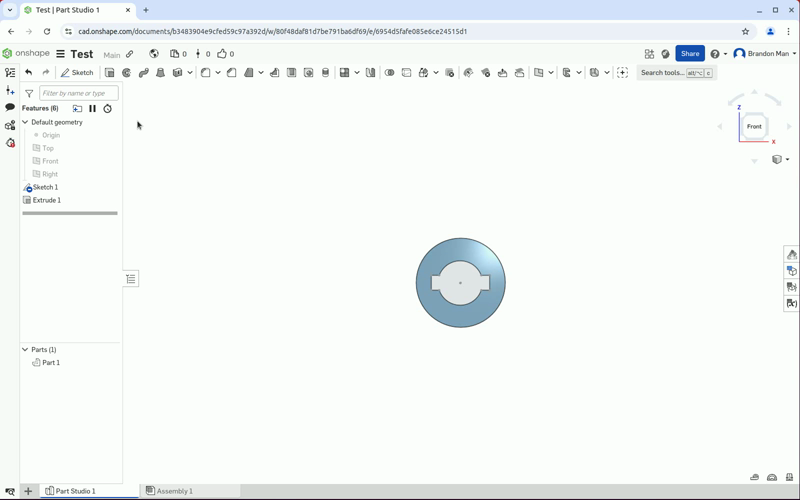
key(shift+h)
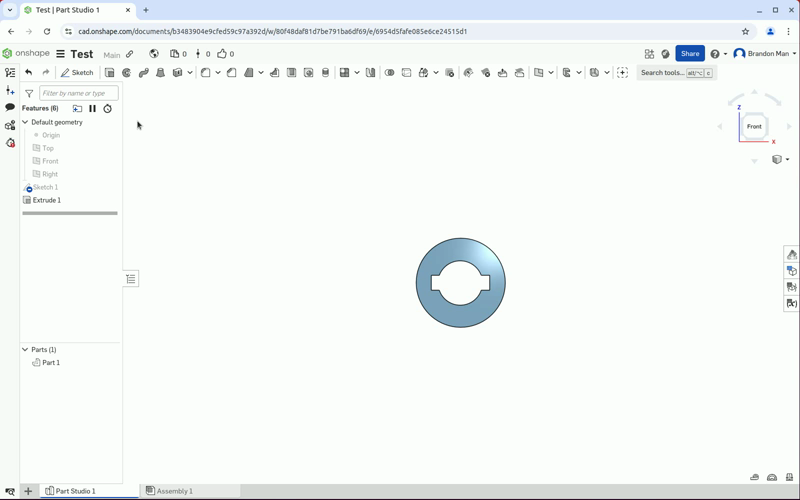
mouse_move(73, 189)
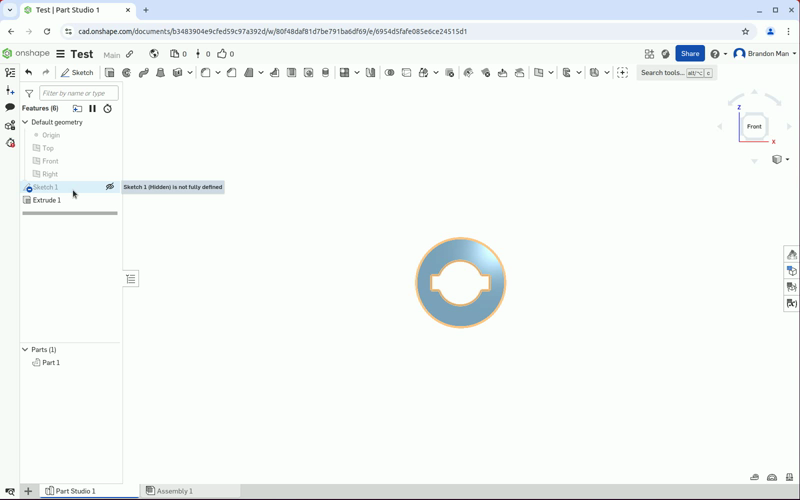
click(73, 189)
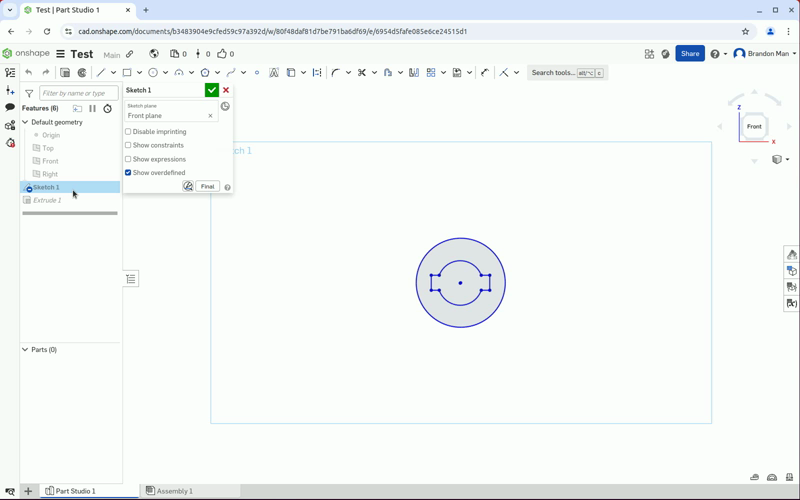
mouse_move(229, 92)
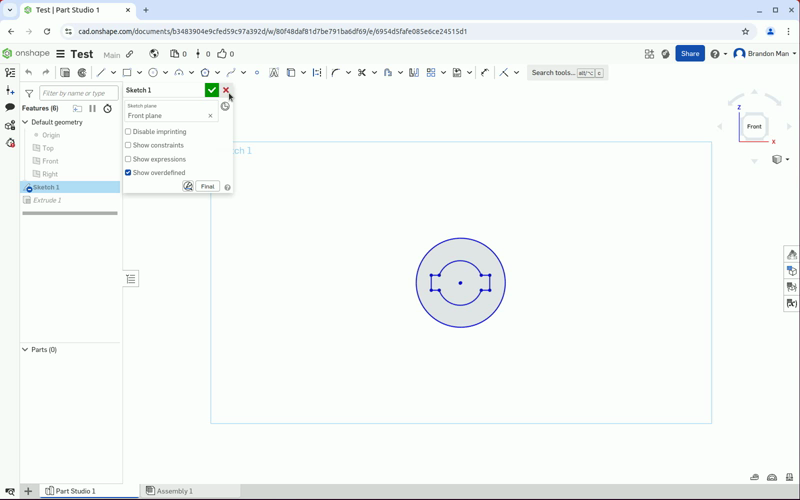
click(229, 92)
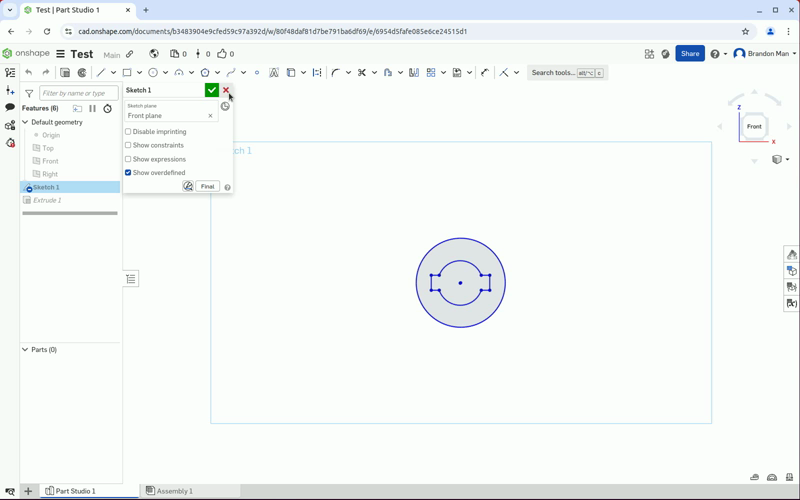
key(shift+s)
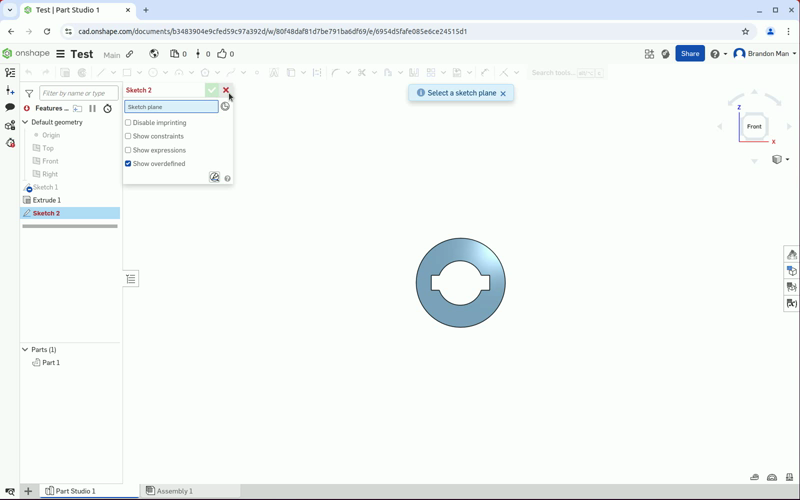
mouse_move(73, 163)
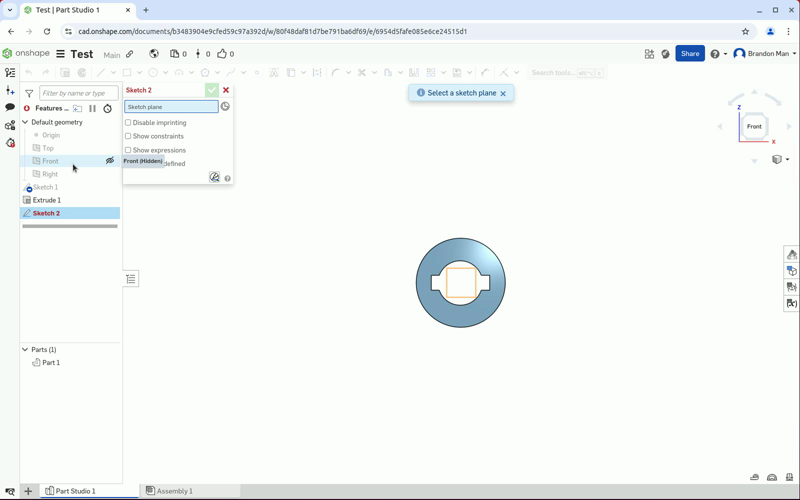
click(73, 163)
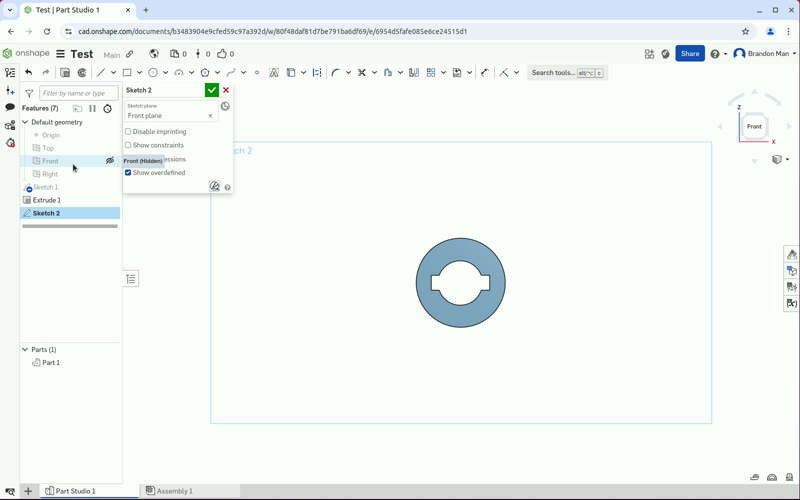
mouse_move(73, 352)
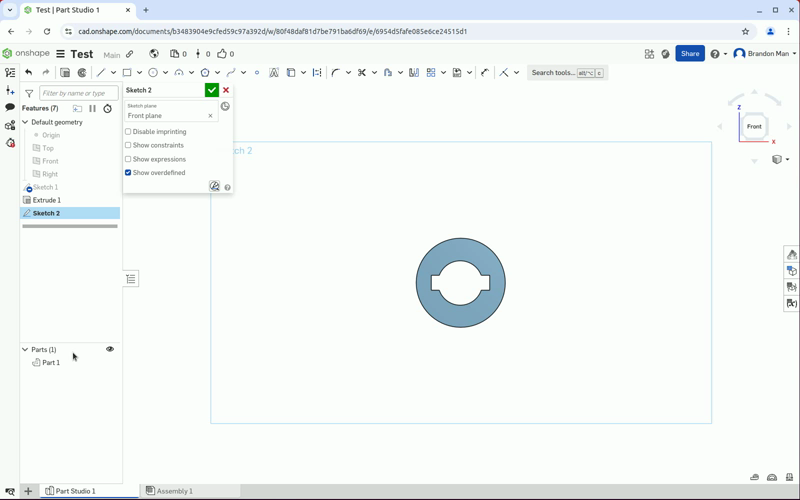
key(y)
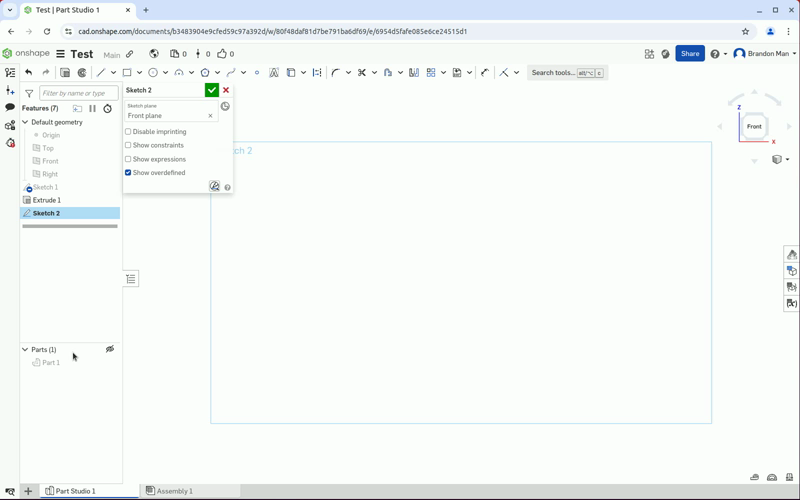
key(l)
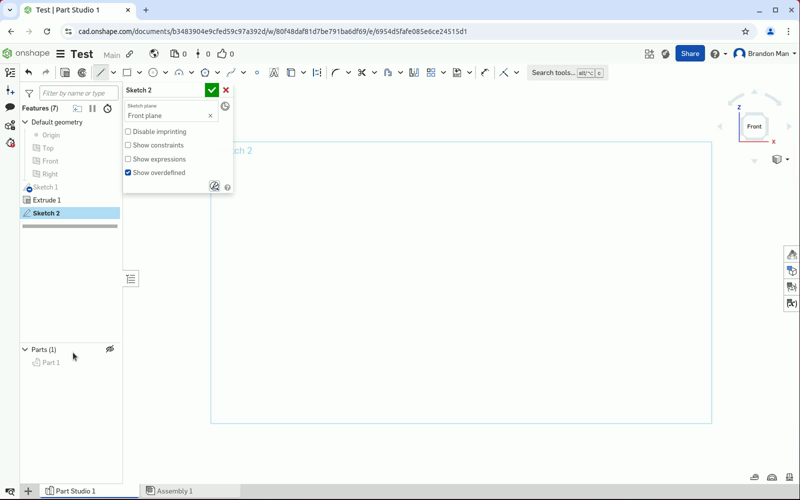
key_down(shift)
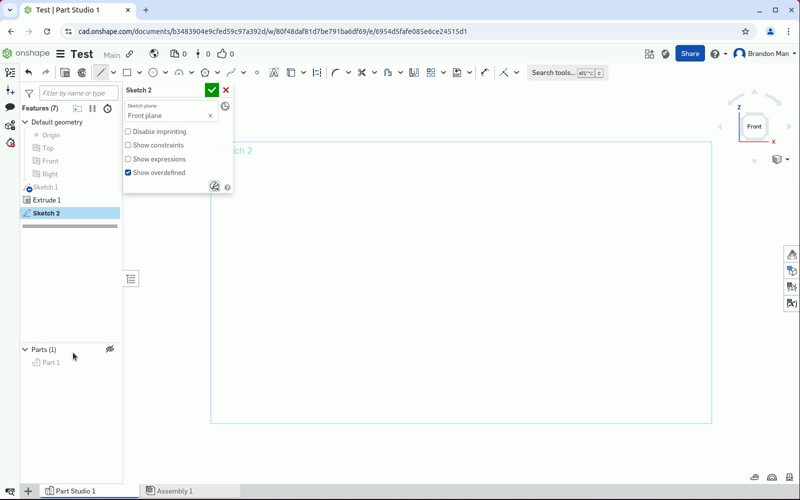
mouse_move(431, 290)
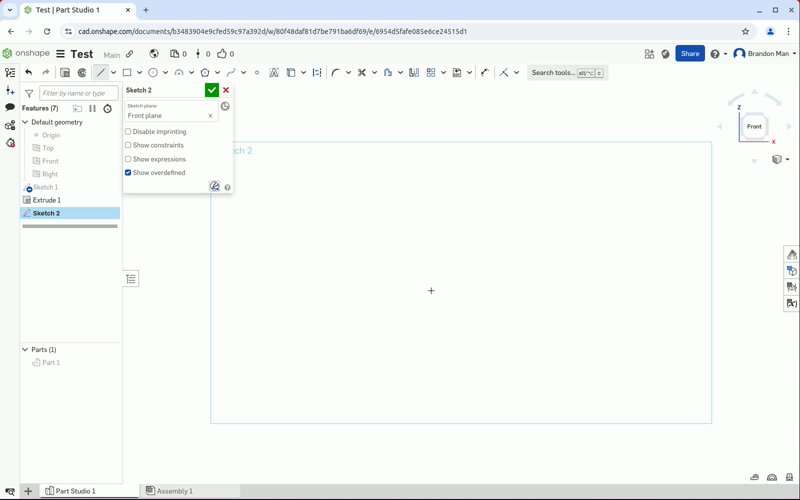
click(431, 290)
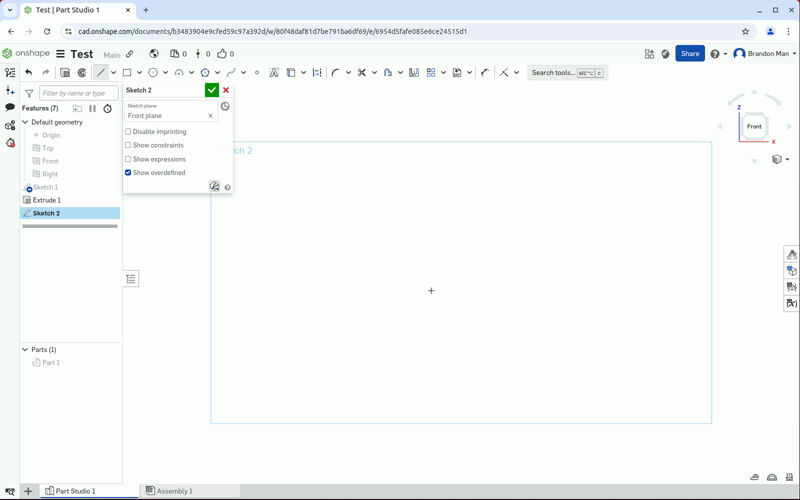
key_up(shift)
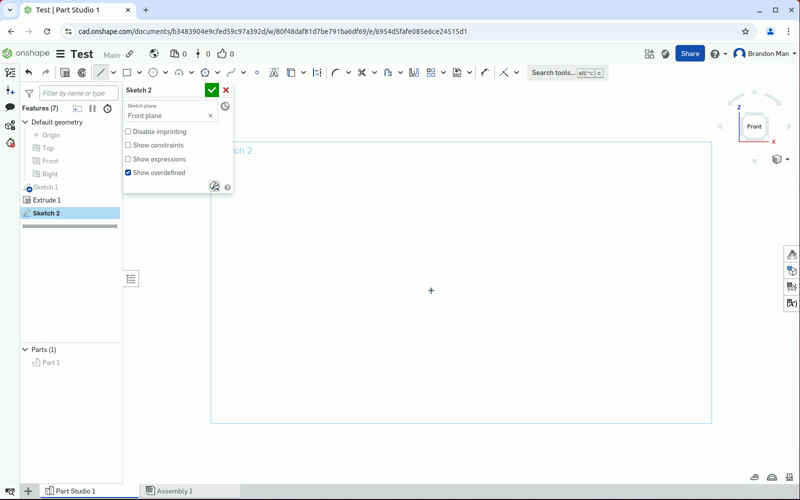
key_down(shift)
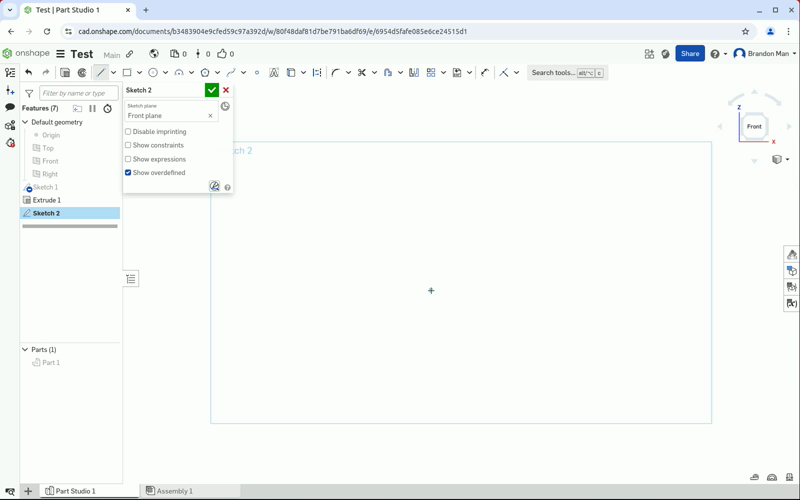
mouse_move(461, 290)
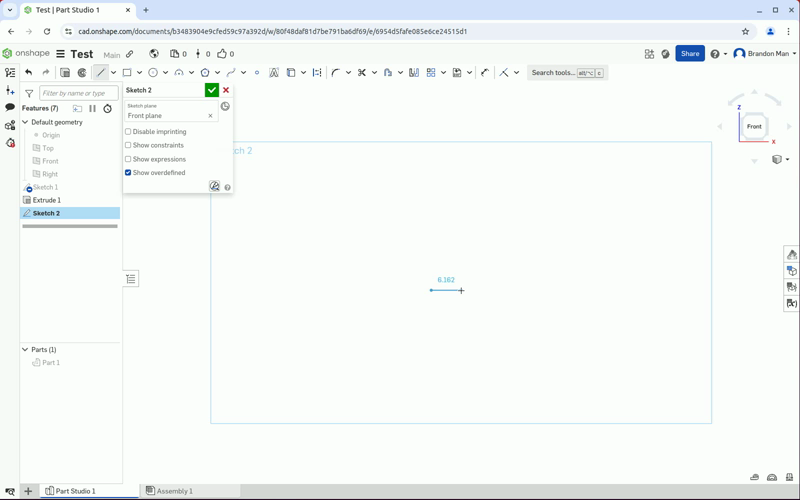
mouse_move(440, 290)
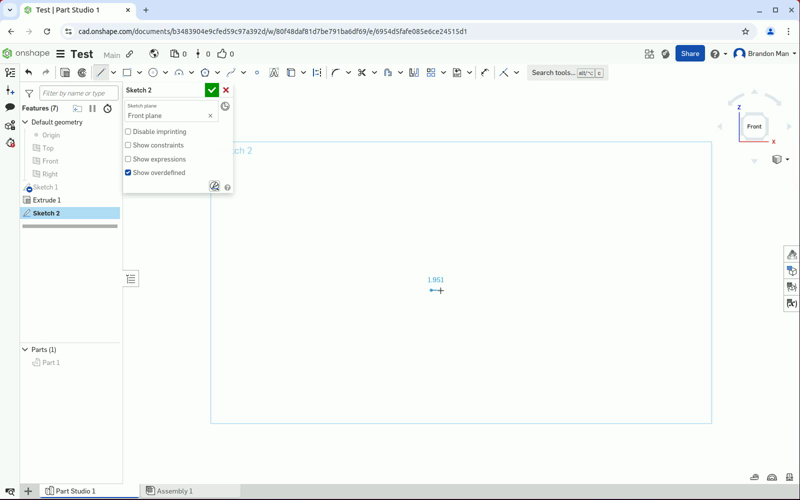
click(440, 290)
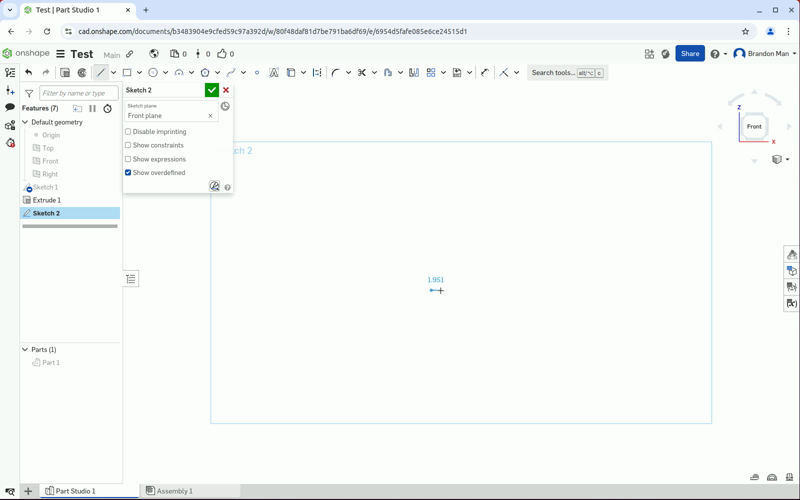
key_up(shift)
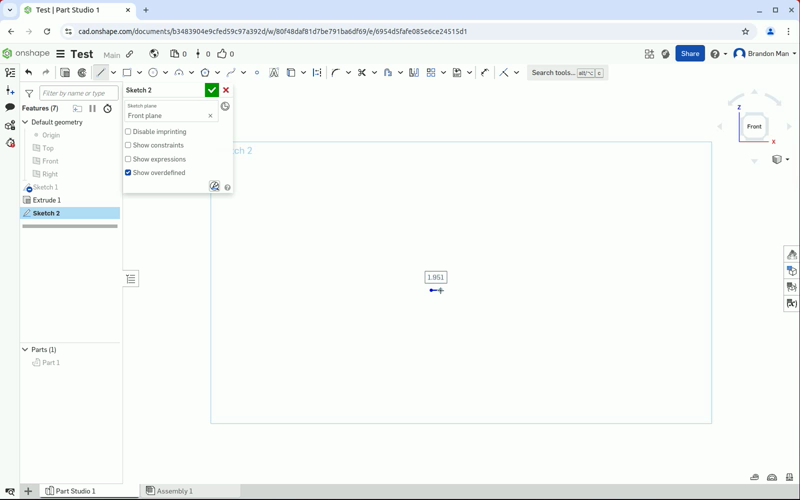
key(esc)
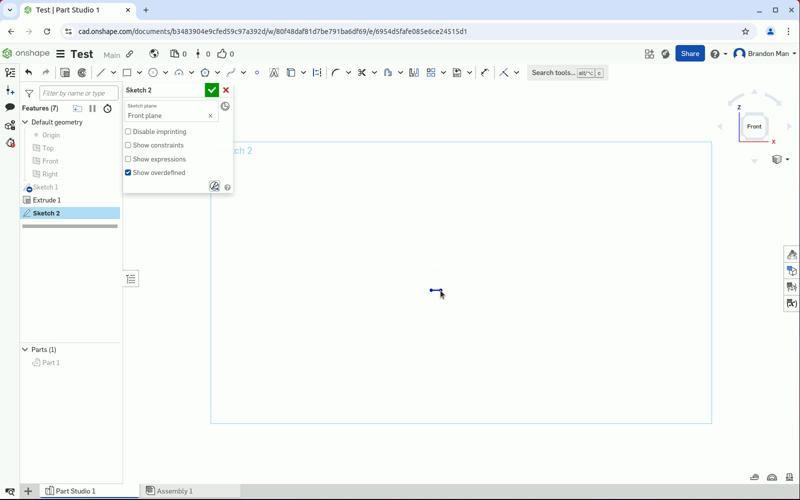
key(a)
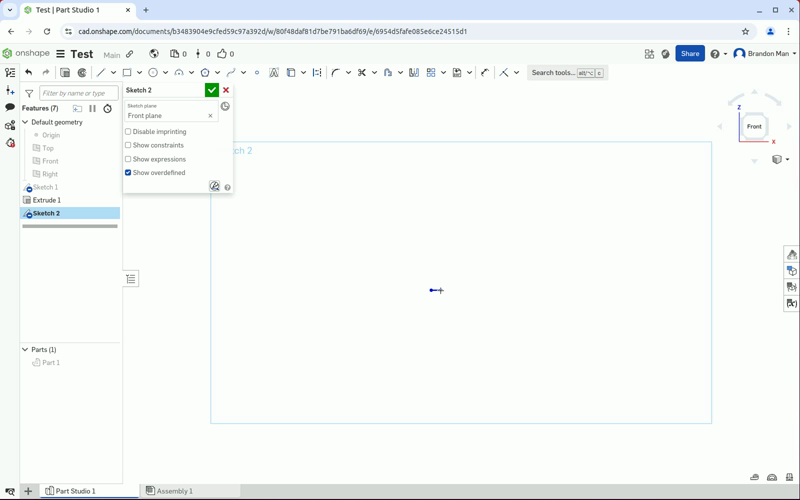
mouse_move(440, 290)
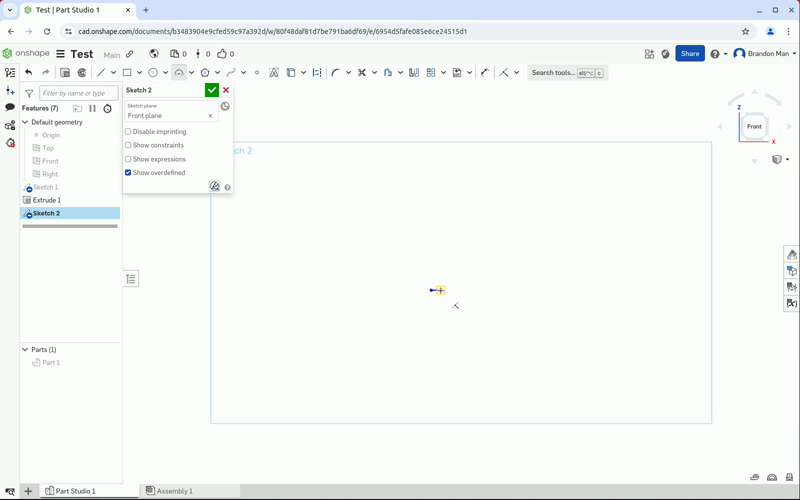
click(440, 290)
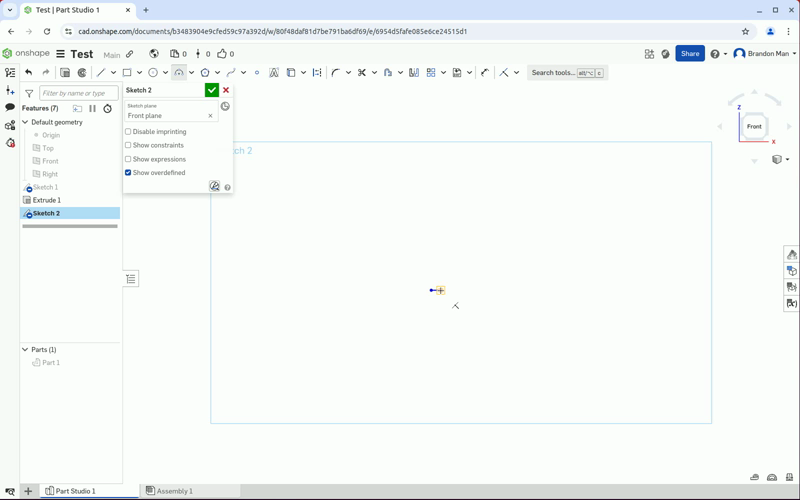
key_down(shift)
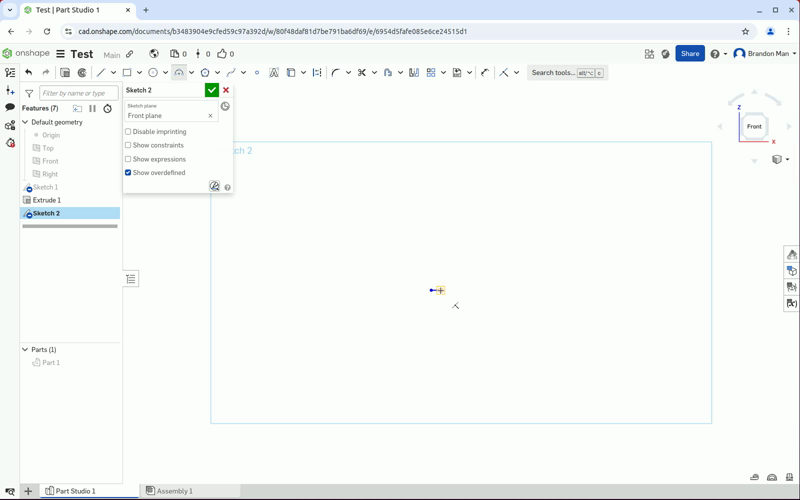
mouse_move(440, 273)
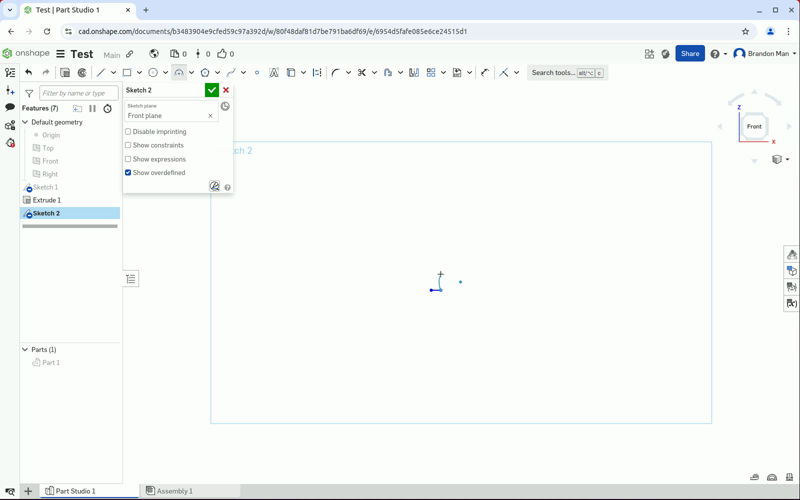
click(440, 273)
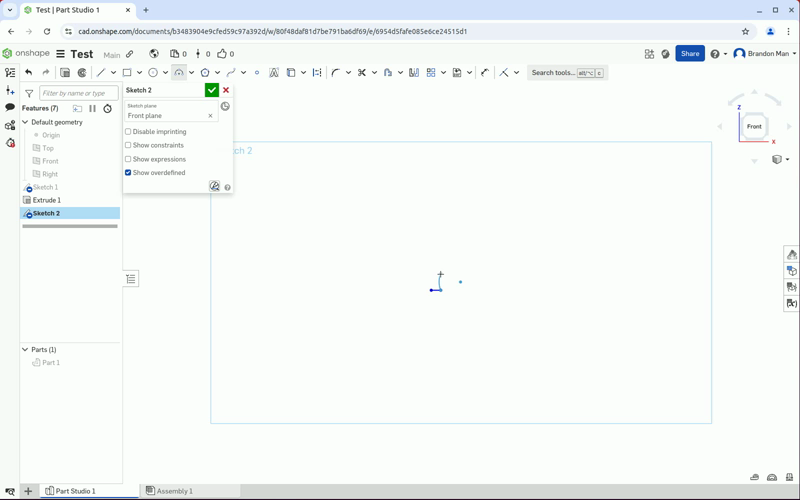
mouse_move(439, 281)
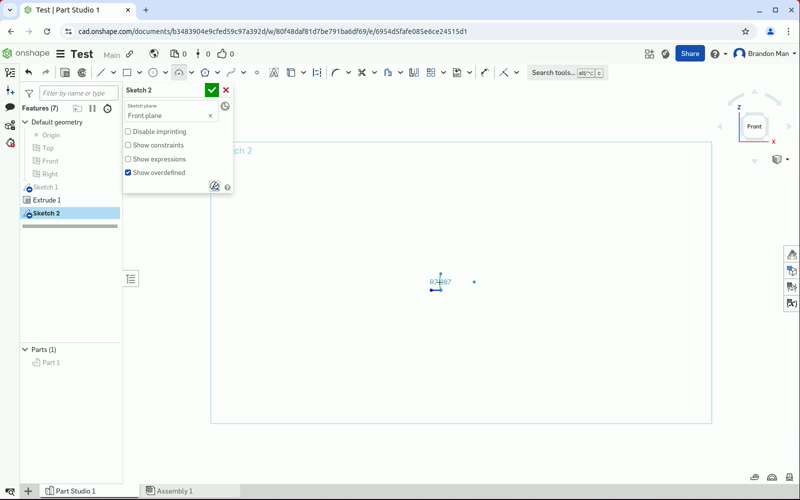
click(439, 281)
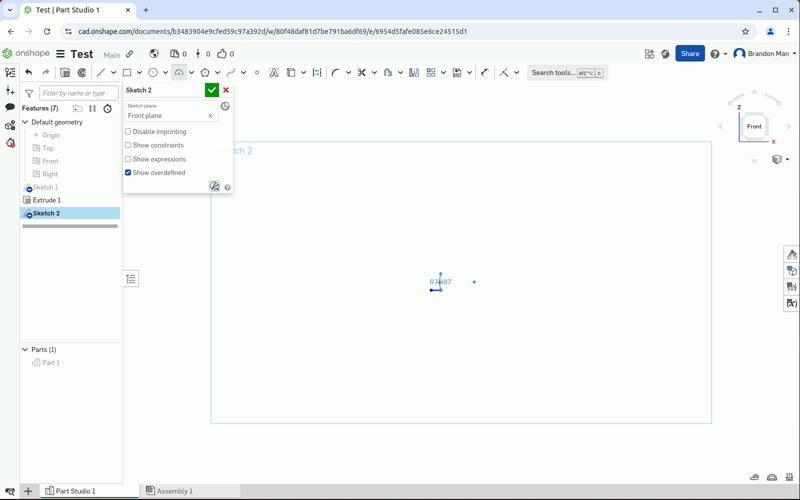
key_up(shift)
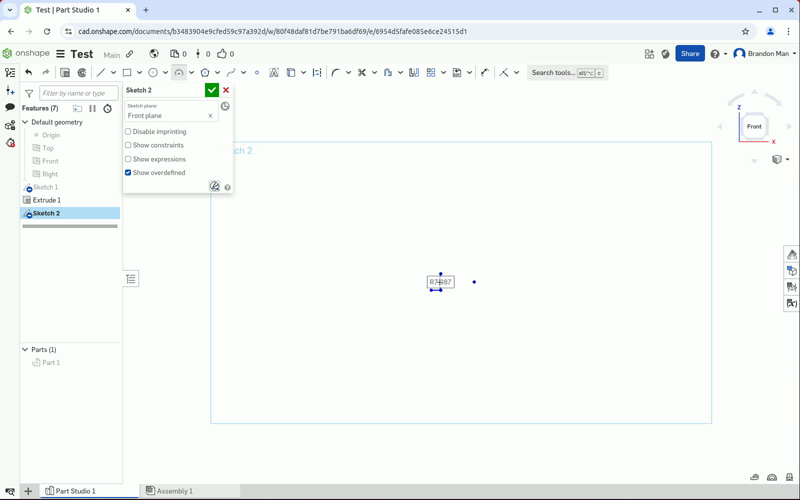
key(esc)
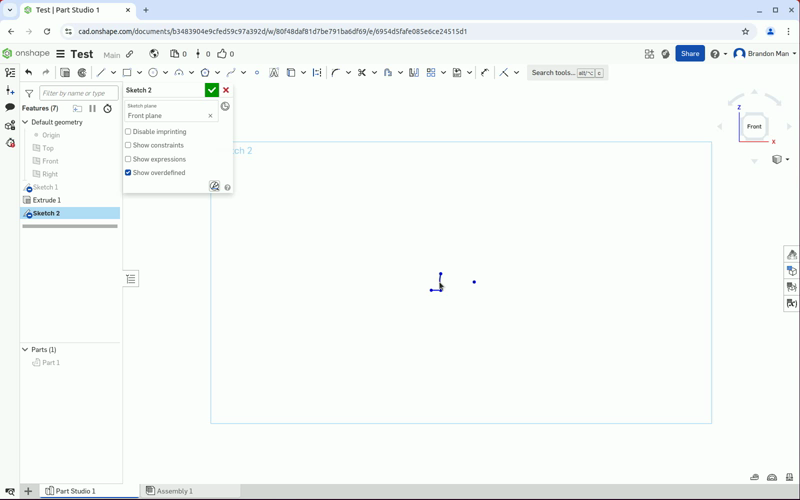
key(l)
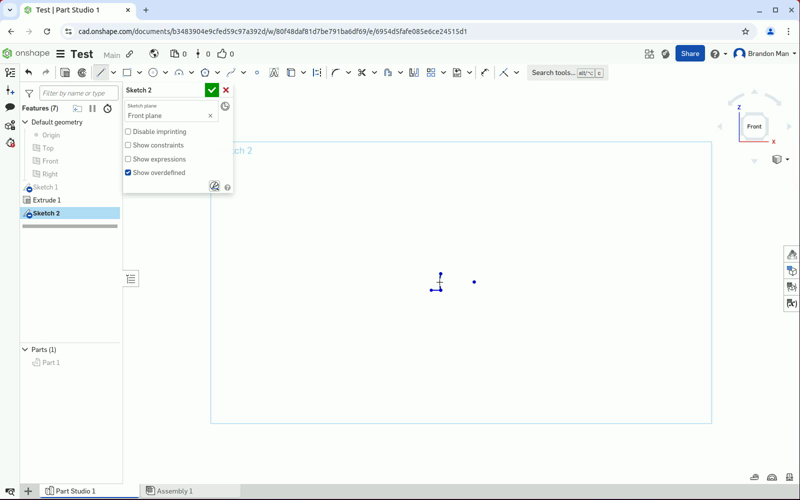
mouse_move(440, 273)
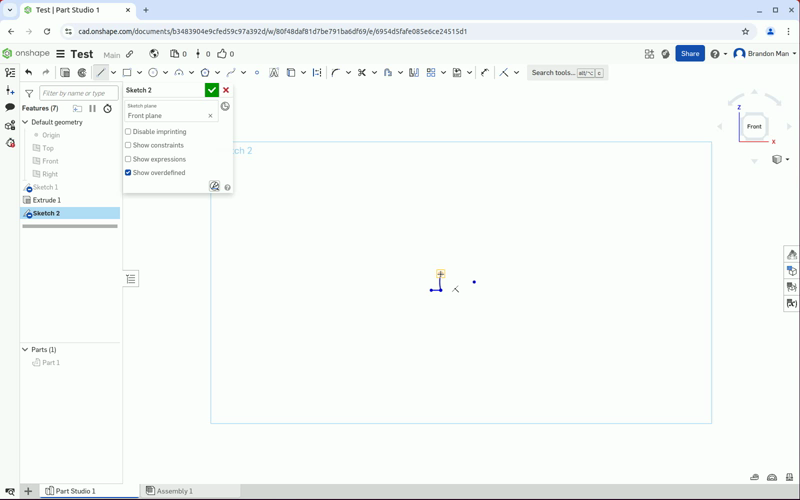
click(440, 273)
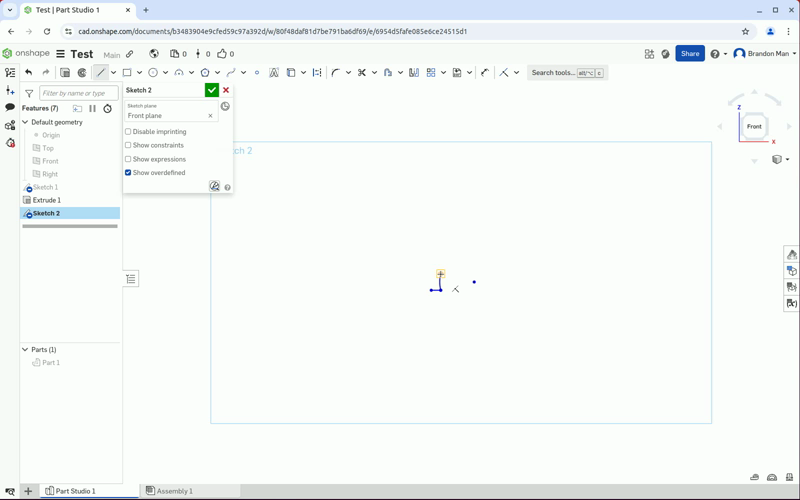
key_down(shift)
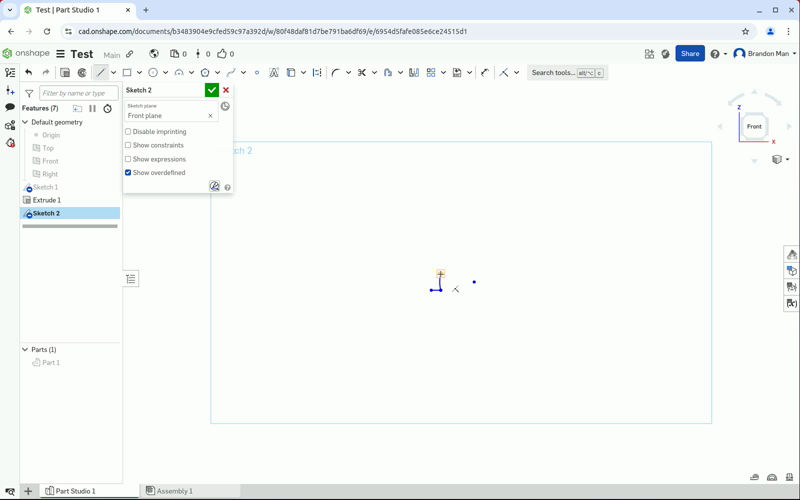
mouse_move(470, 273)
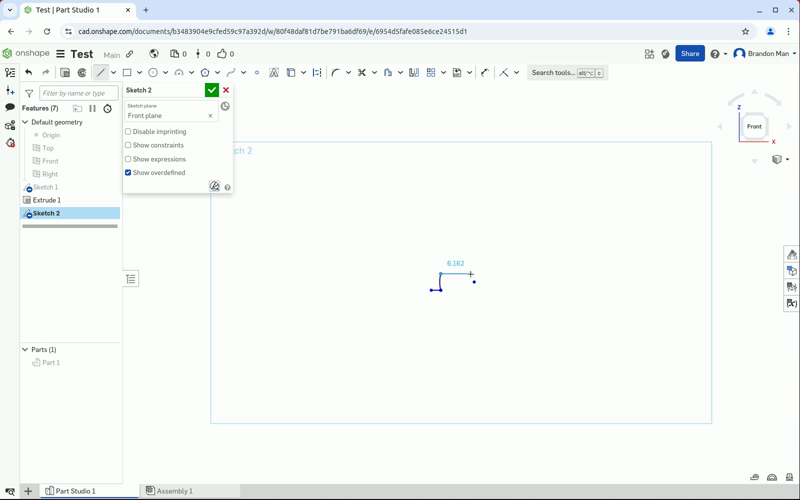
mouse_move(431, 273)
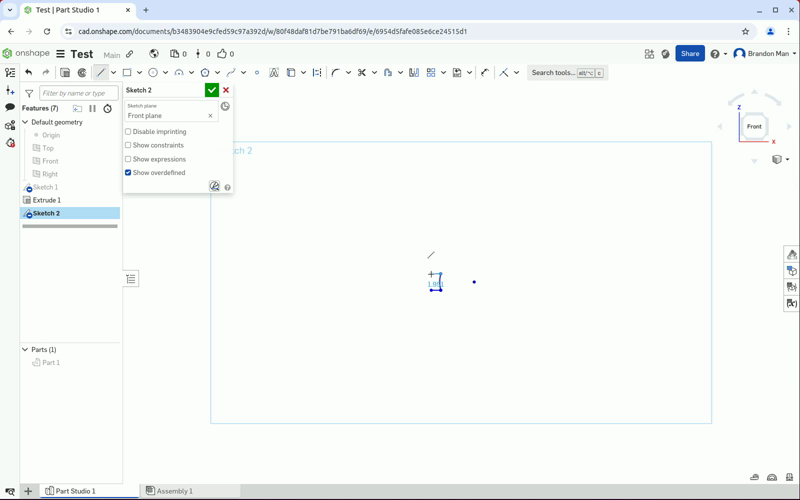
click(431, 273)
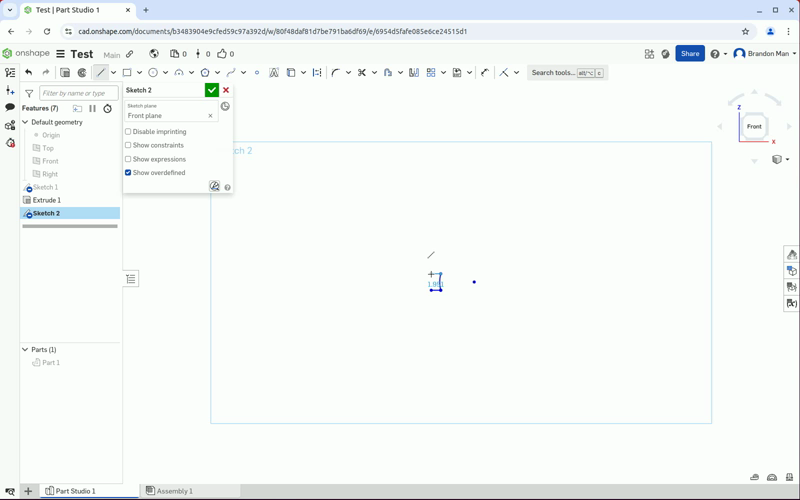
key_up(shift)
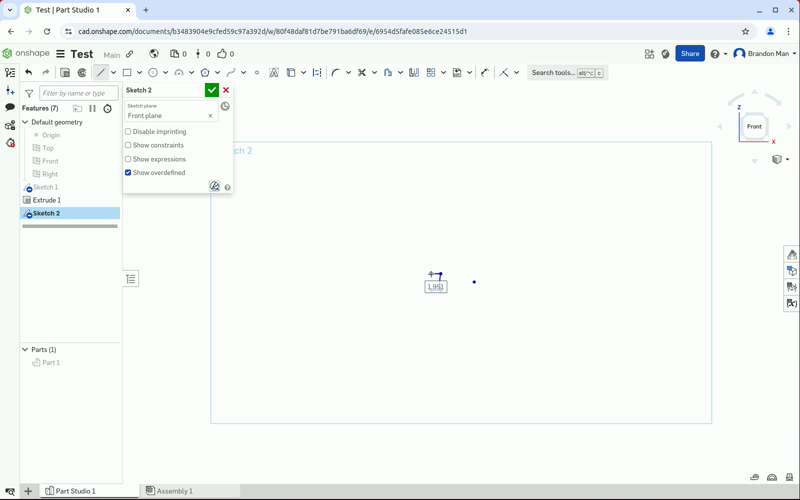
mouse_move(461, 273)
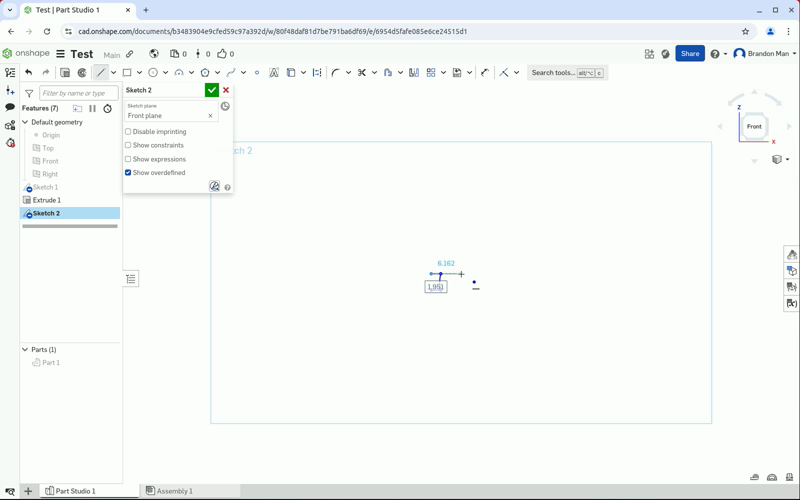
key_down(shift)
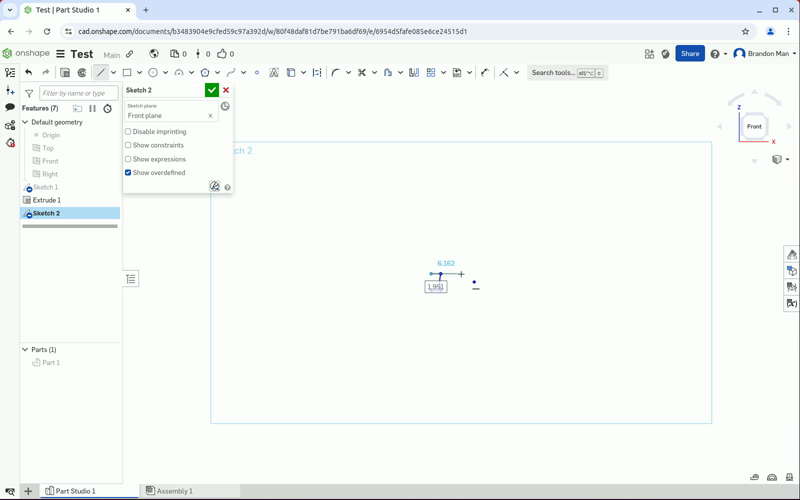
mouse_move(431, 290)
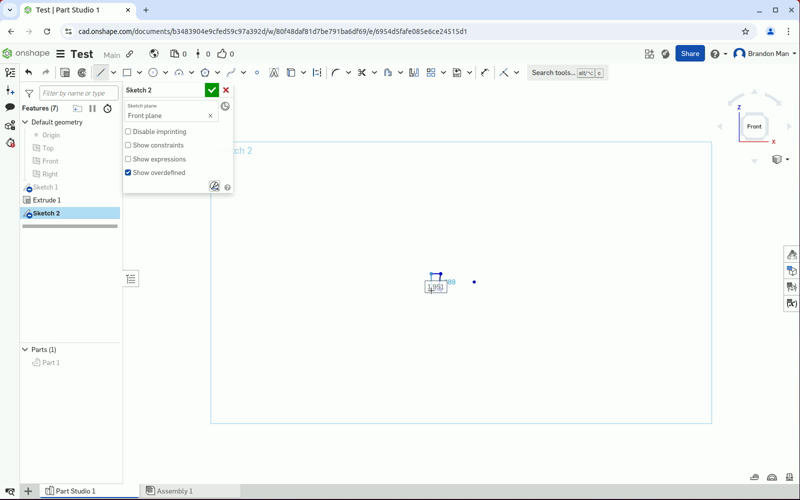
key_up(shift)
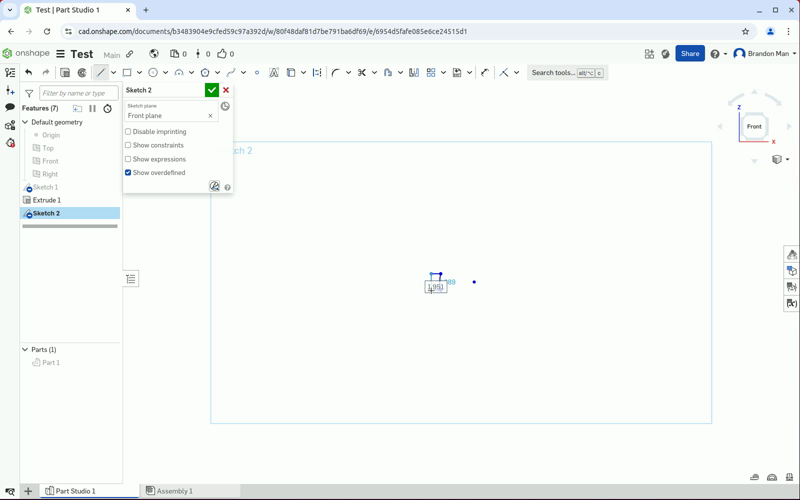
click(431, 290)
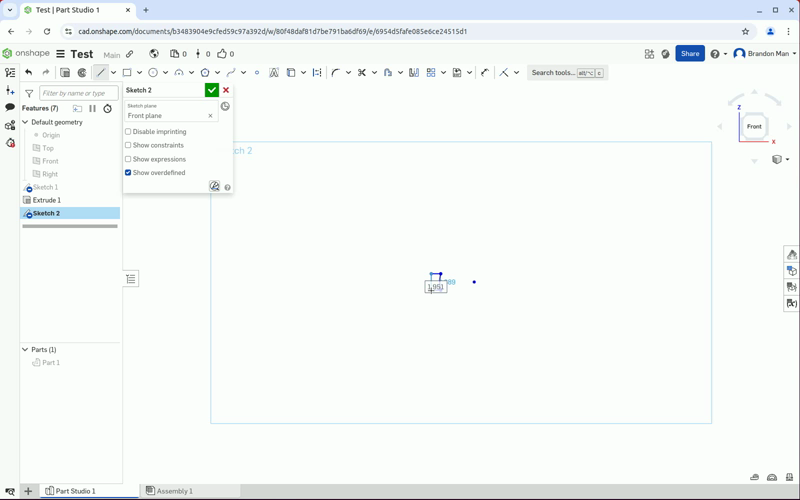
key(esc)
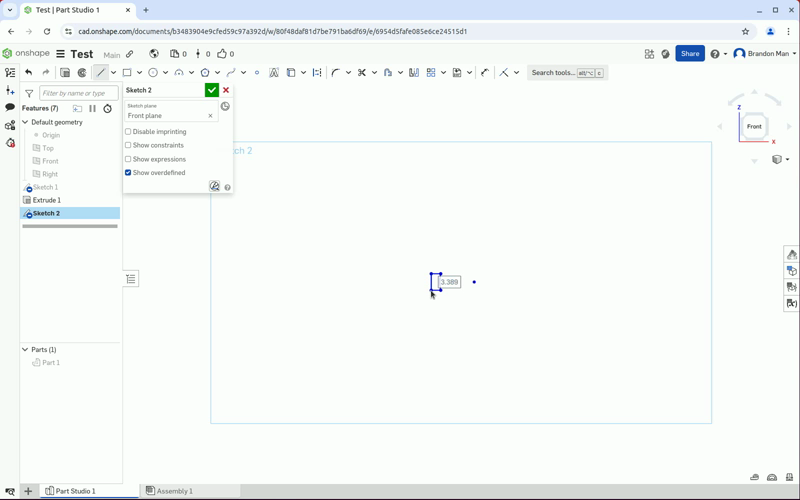
mouse_move(432, 279)
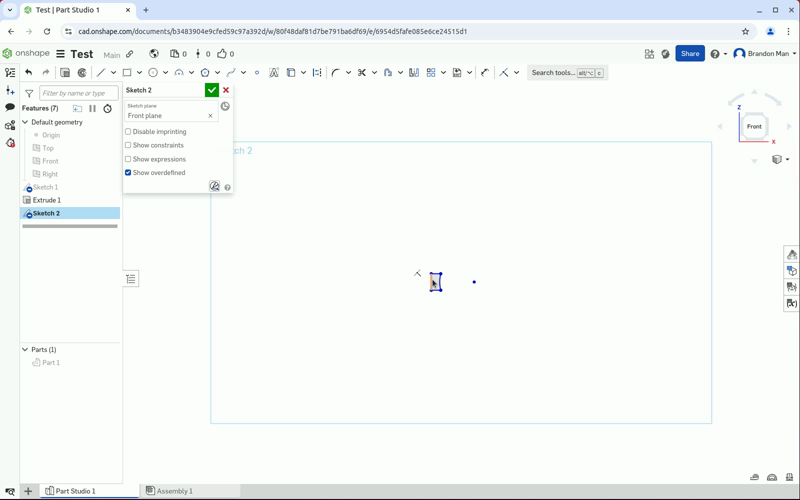
scroll(6)
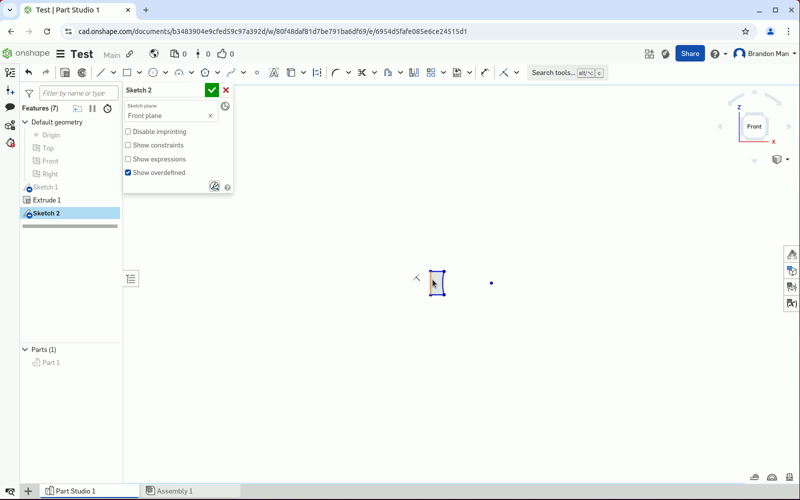
scroll(6)
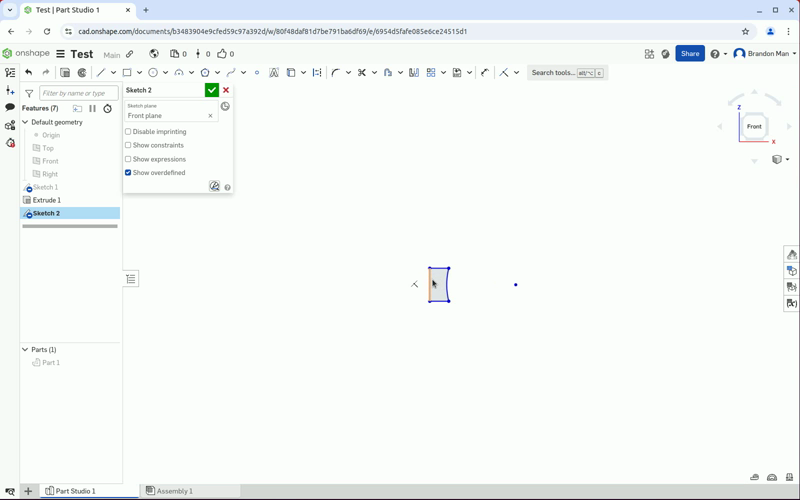
scroll(6)
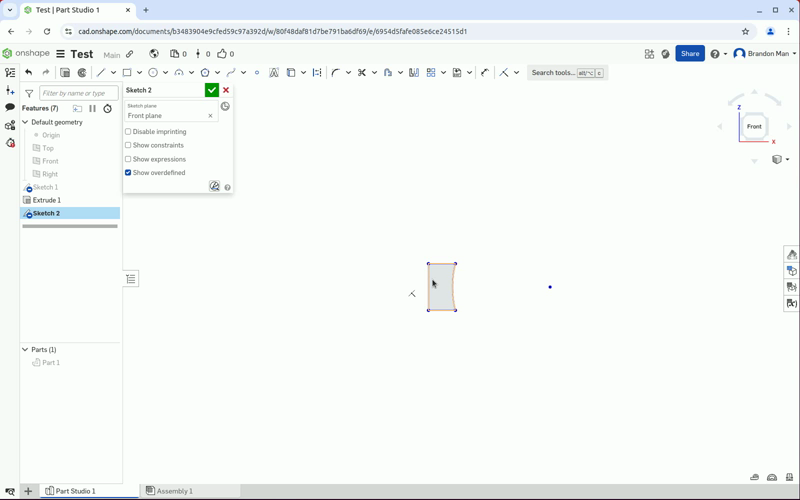
scroll(6)
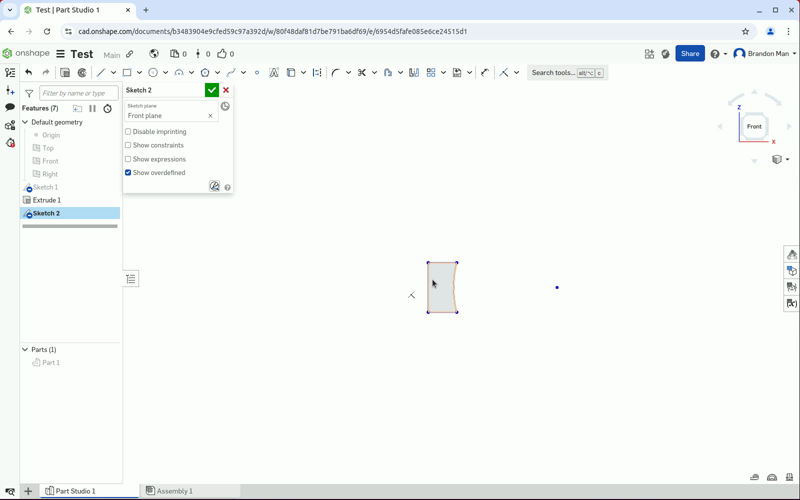
scroll(6)
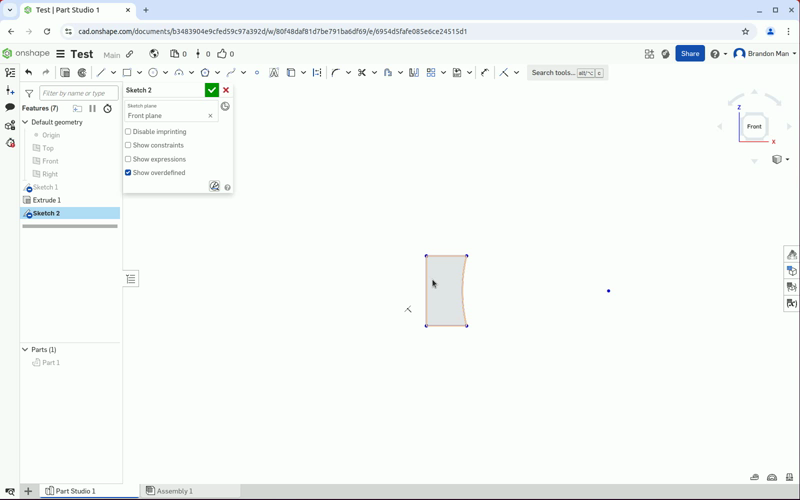
scroll(6)
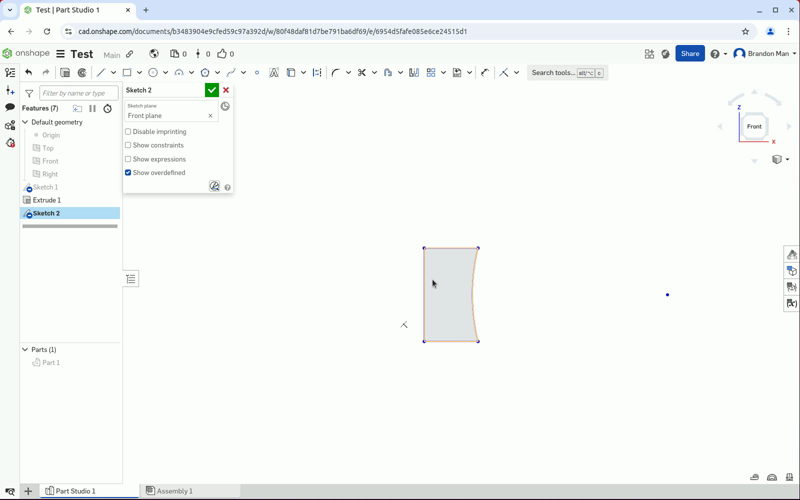
scroll(6)
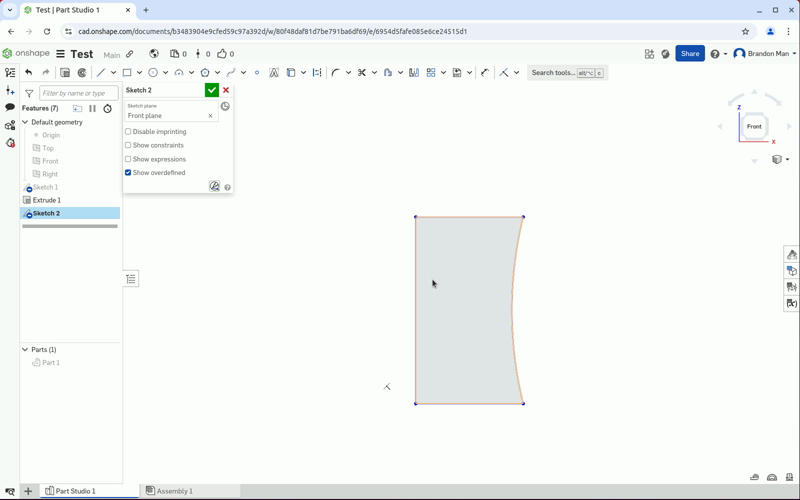
click(432, 279)
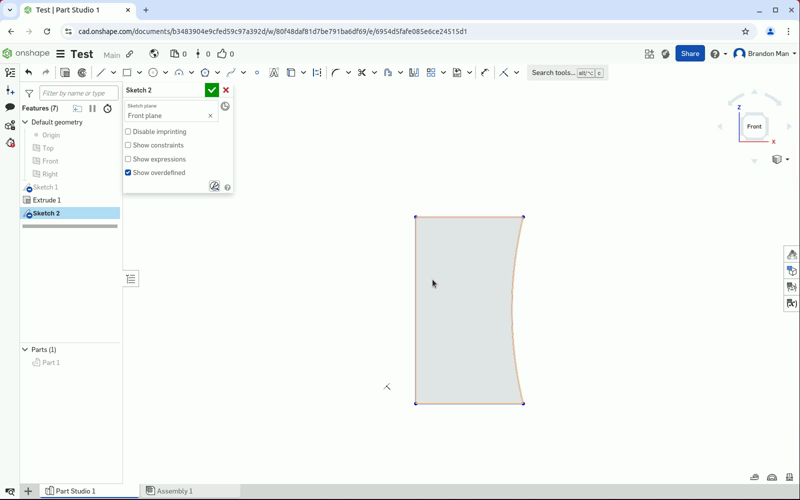
scroll(-6)
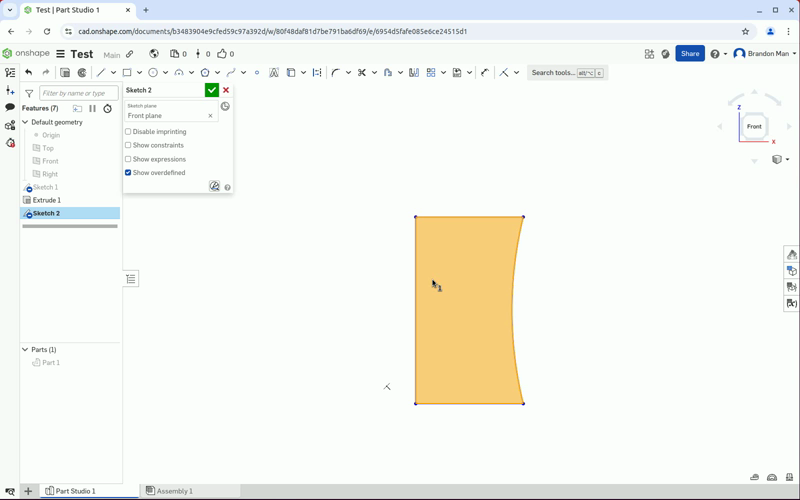
scroll(-6)
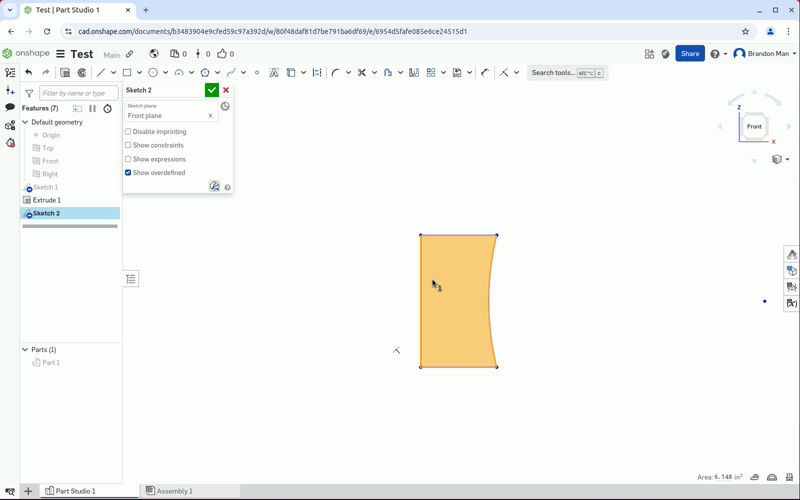
scroll(-6)
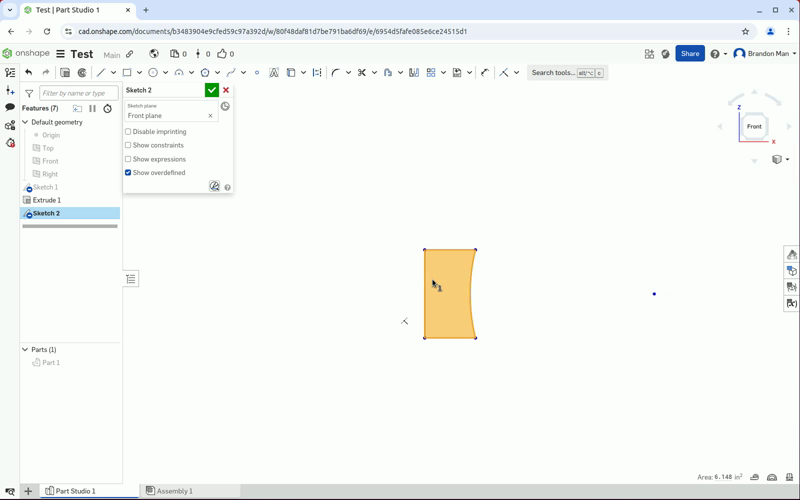
scroll(-6)
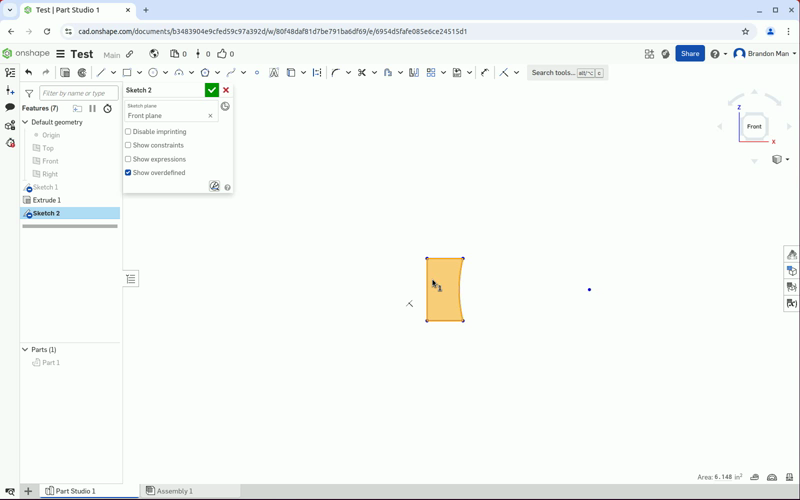
scroll(-6)
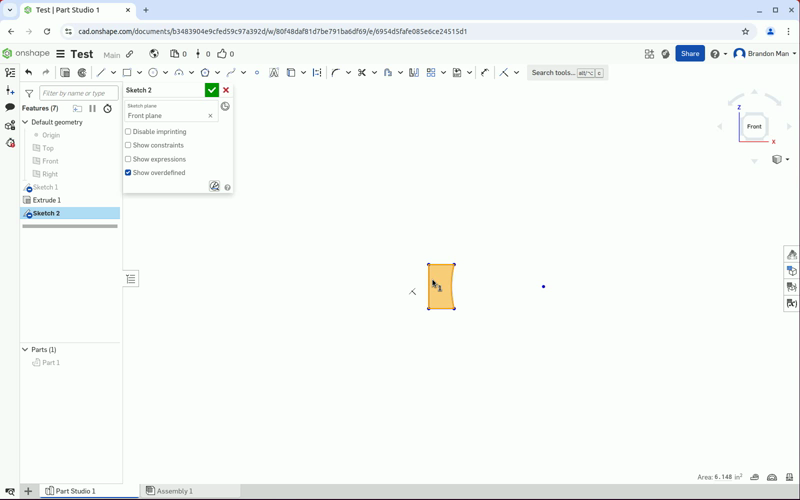
scroll(-6)
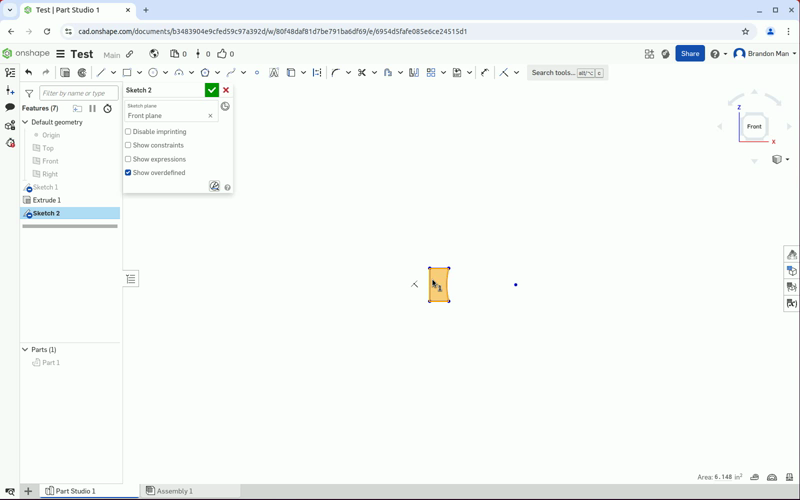
scroll(-6)
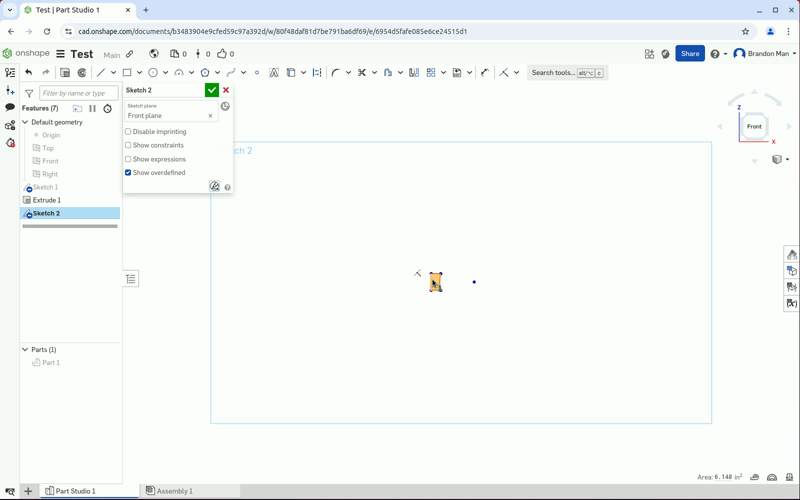
mouse_move(73, 352)
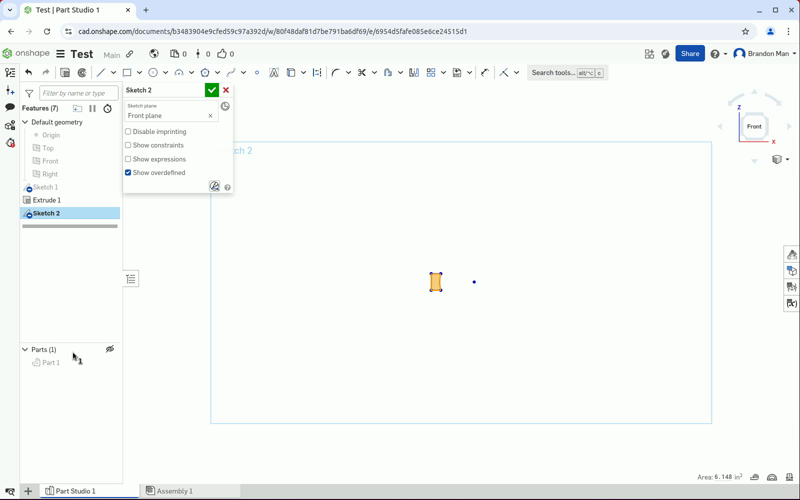
key(shift+y)
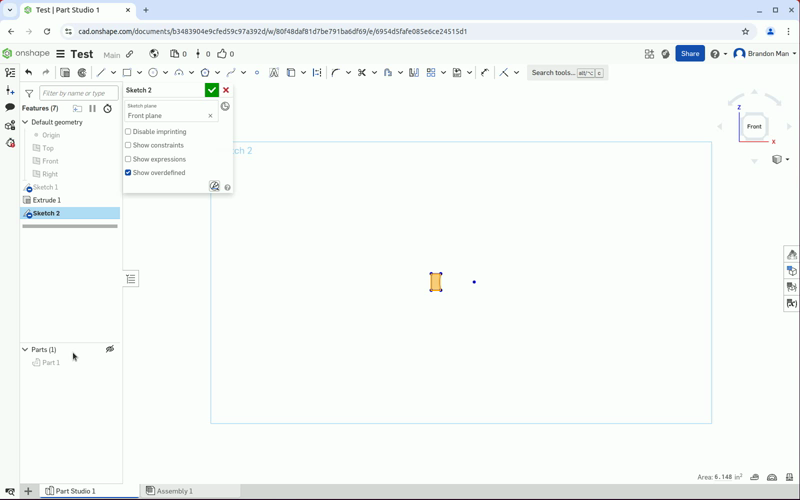
key(shift+e)
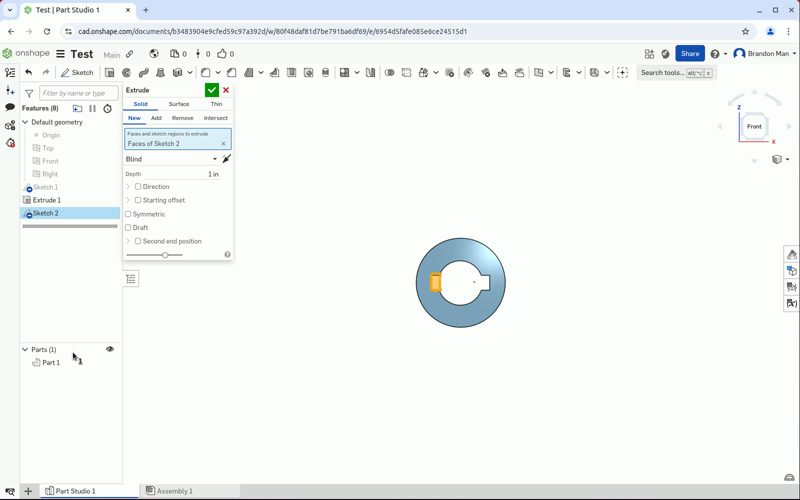
mouse_move(143, 106)
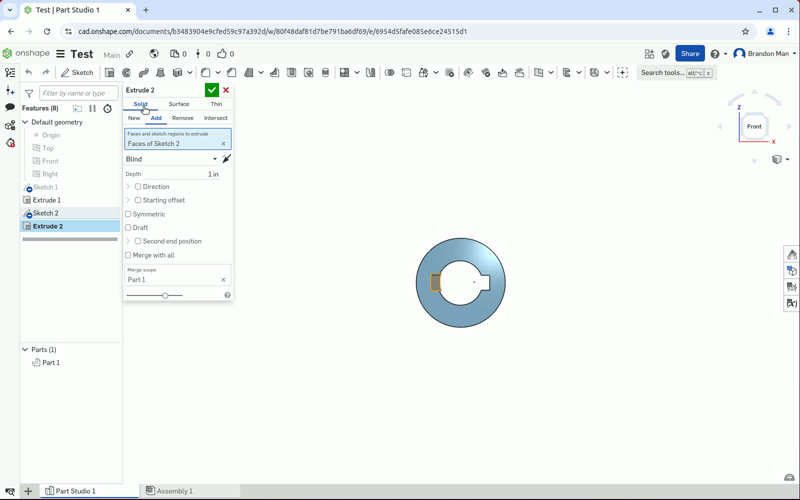
click(143, 106)
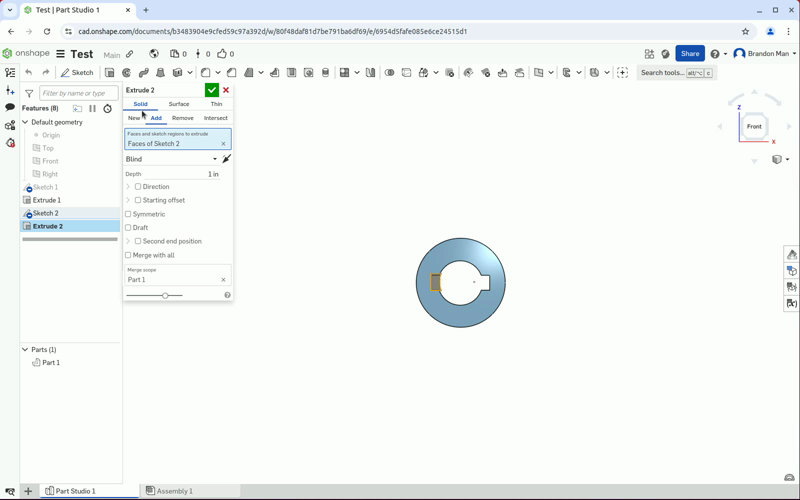
mouse_move(137, 120)
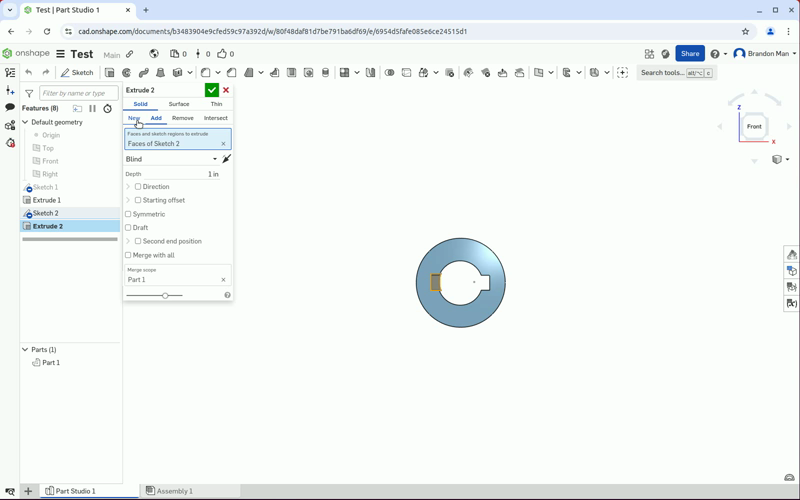
click(137, 120)
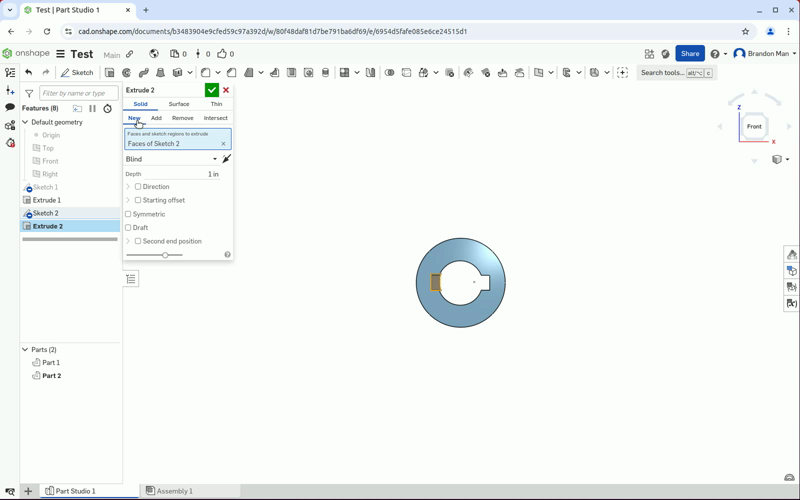
key(tab, 4)
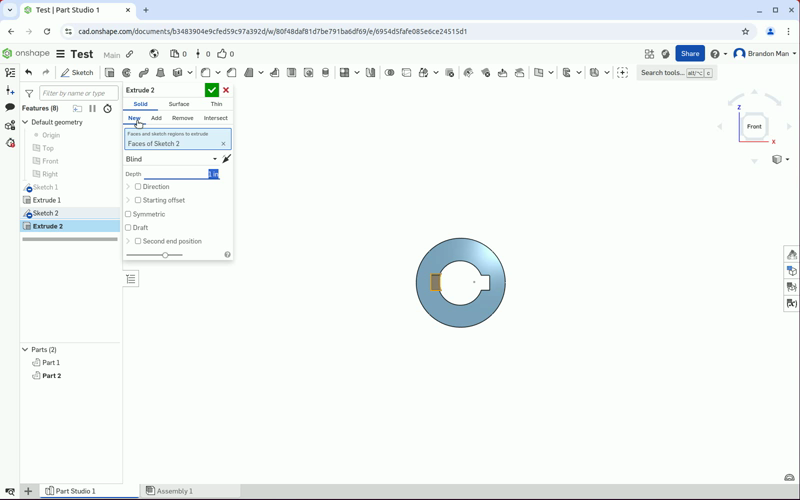
text(7.943)
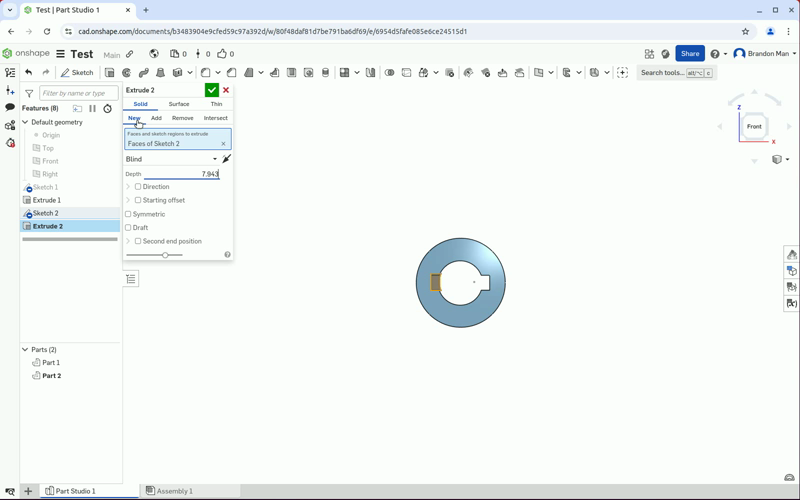
key(enter)
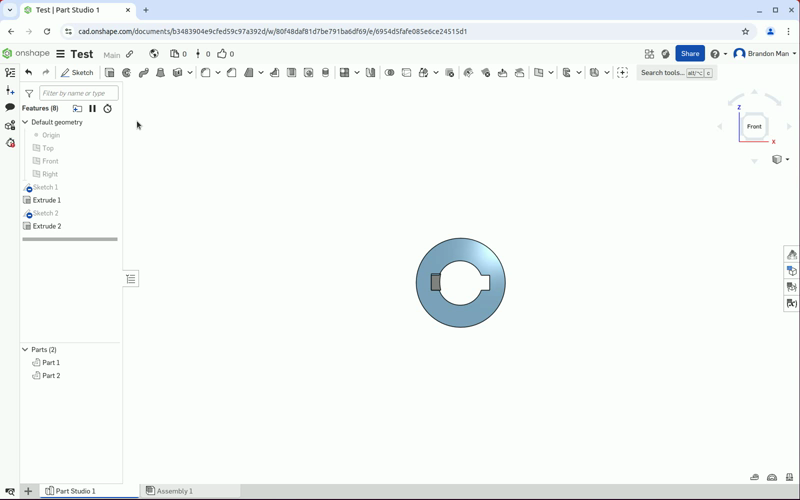
key(shift+h)
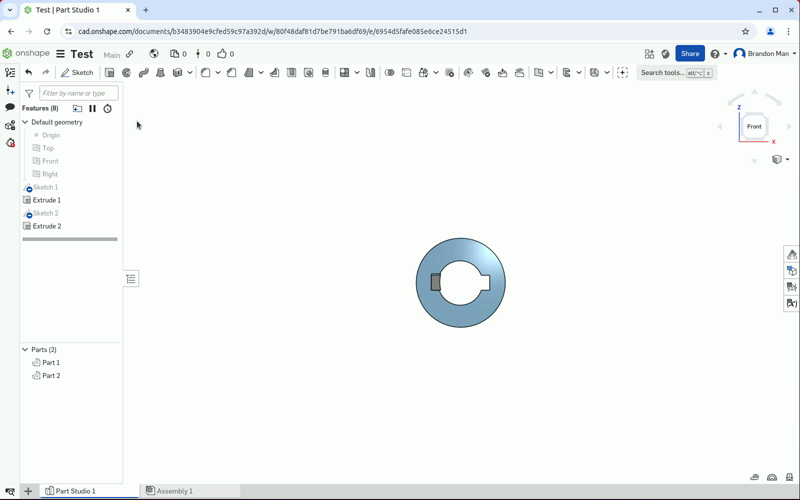
key(shift+h)
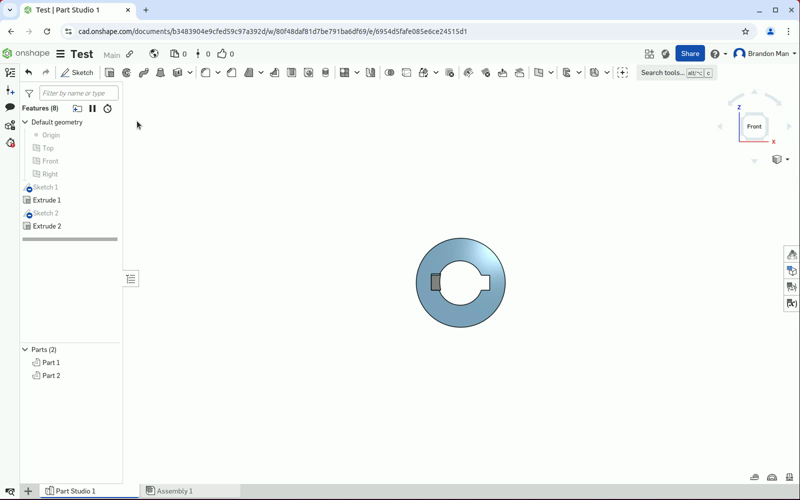
mouse_move(73, 189)
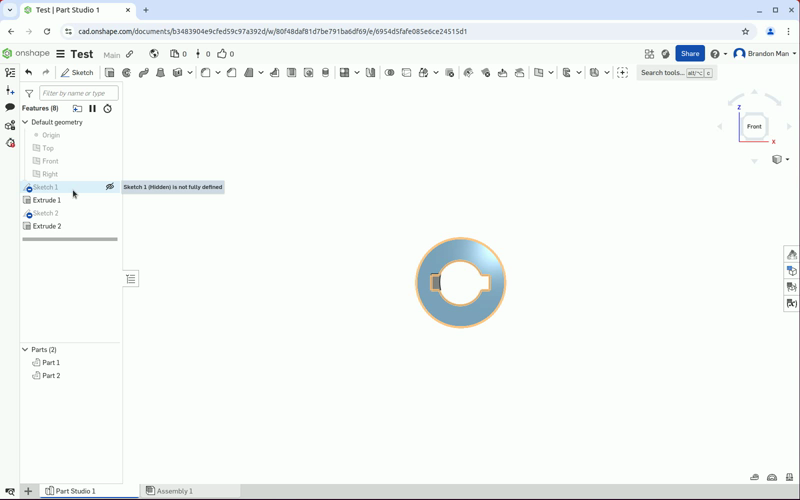
click(73, 189)
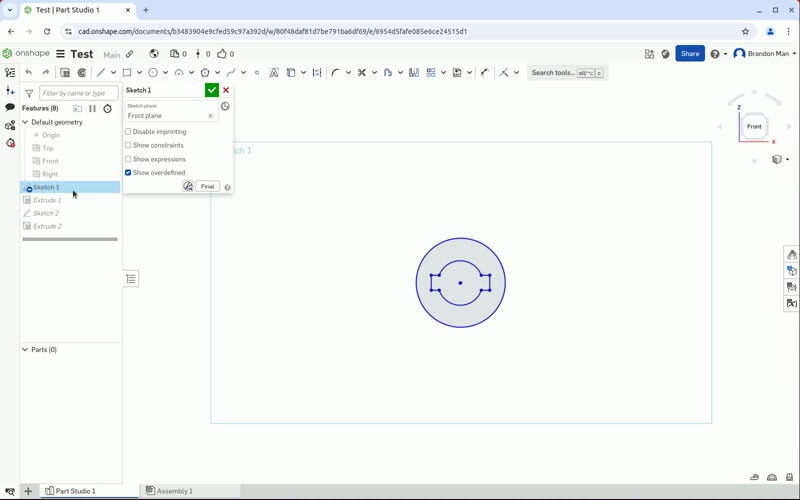
mouse_move(229, 92)
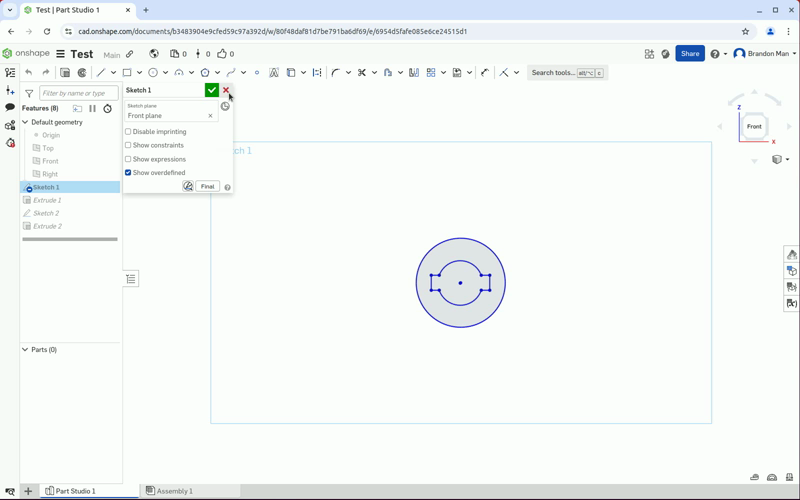
click(229, 92)
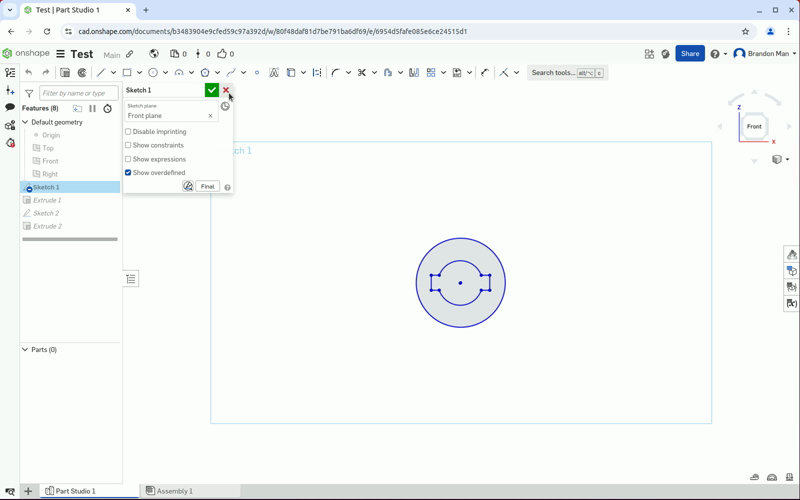
key(shift+s)
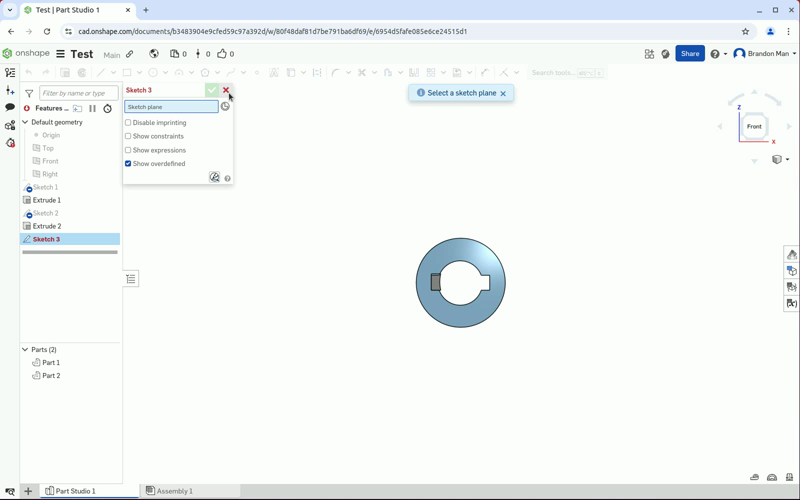
mouse_move(73, 163)
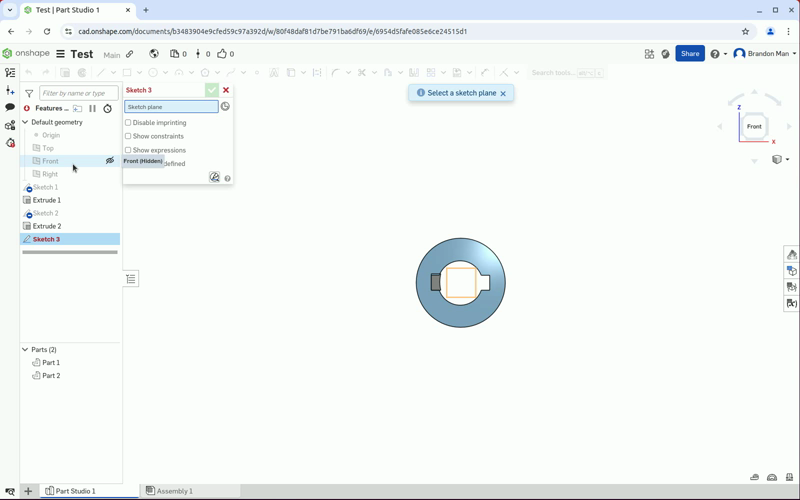
click(73, 163)
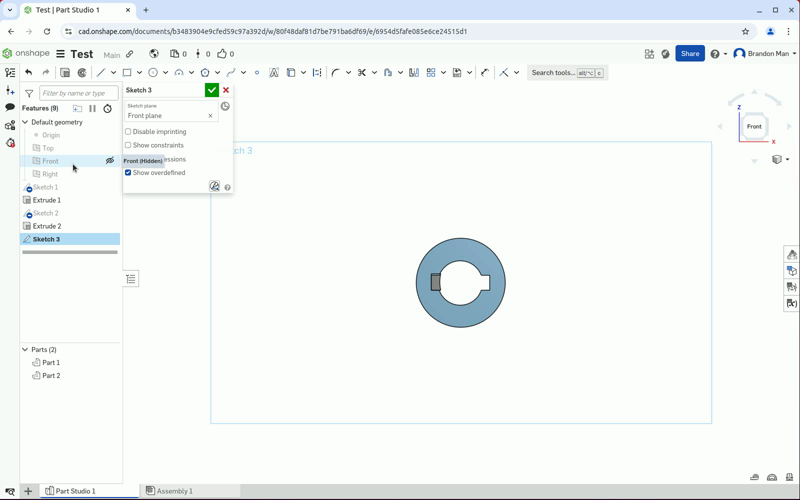
mouse_move(73, 352)
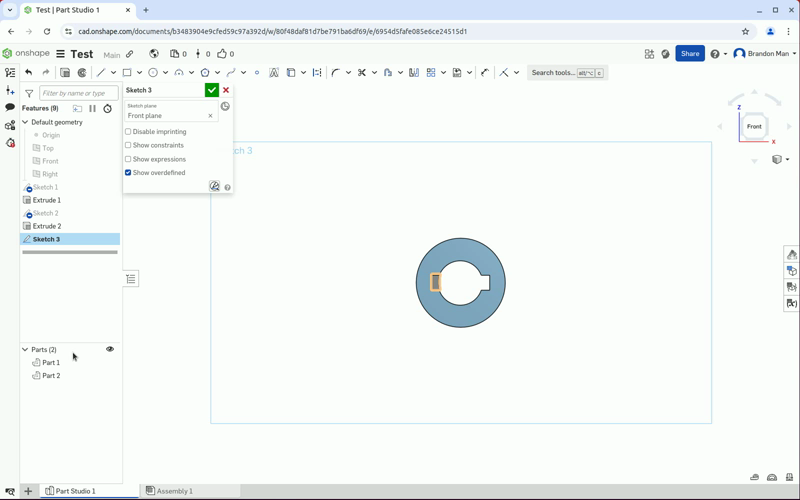
key(y)
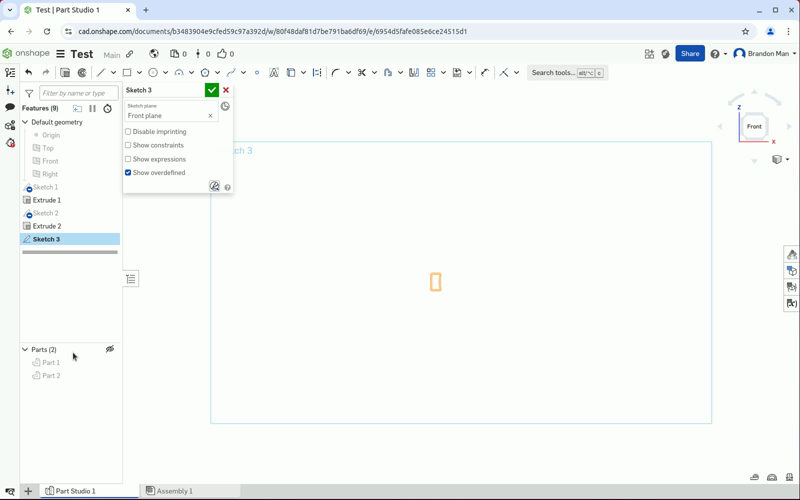
key(l)
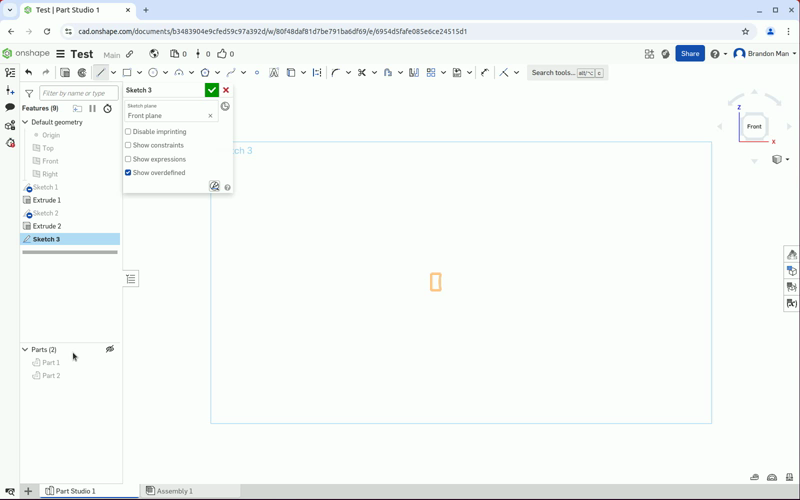
key_down(shift)
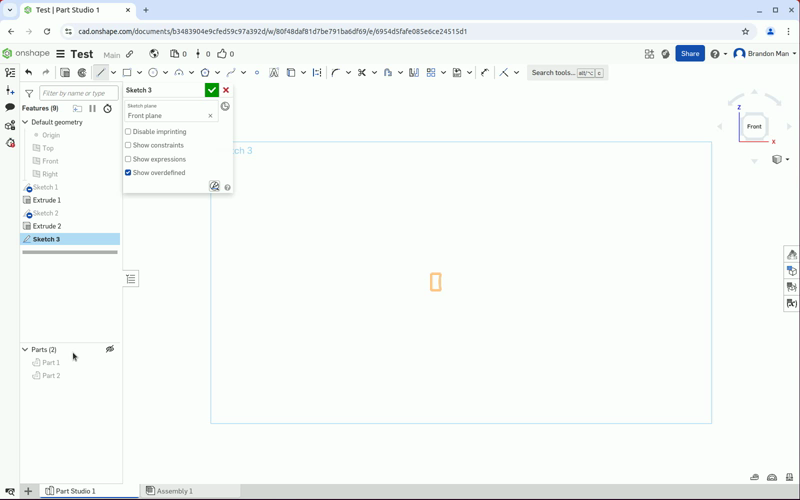
mouse_move(468, 326)
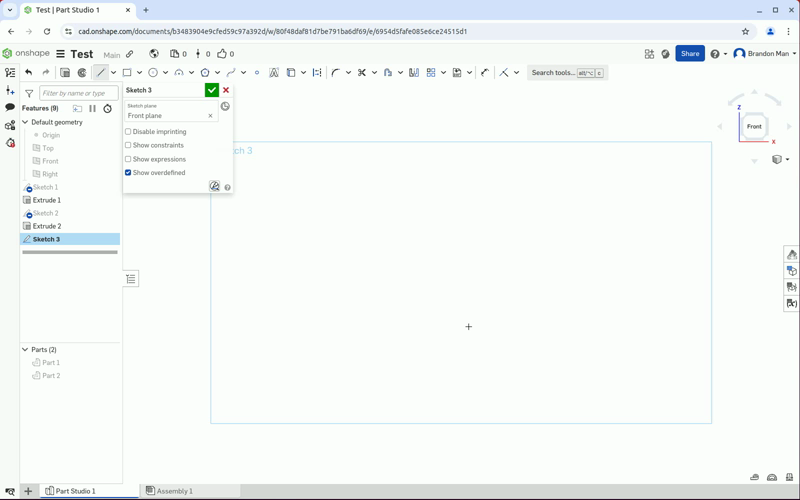
click(468, 326)
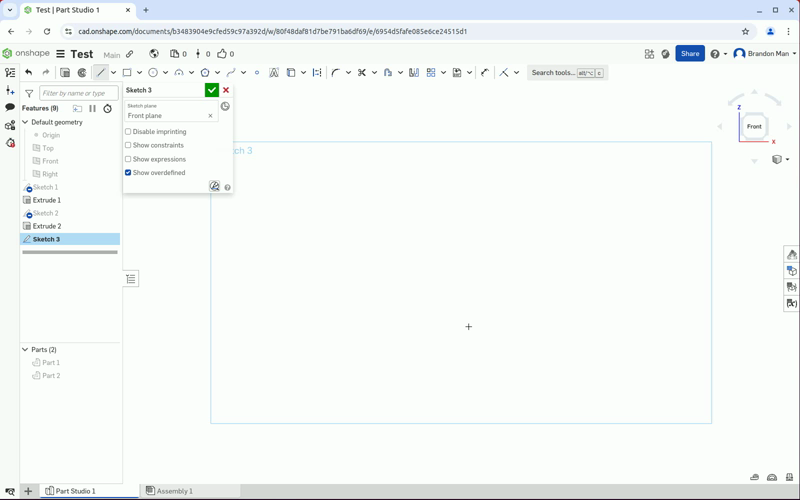
key_up(shift)
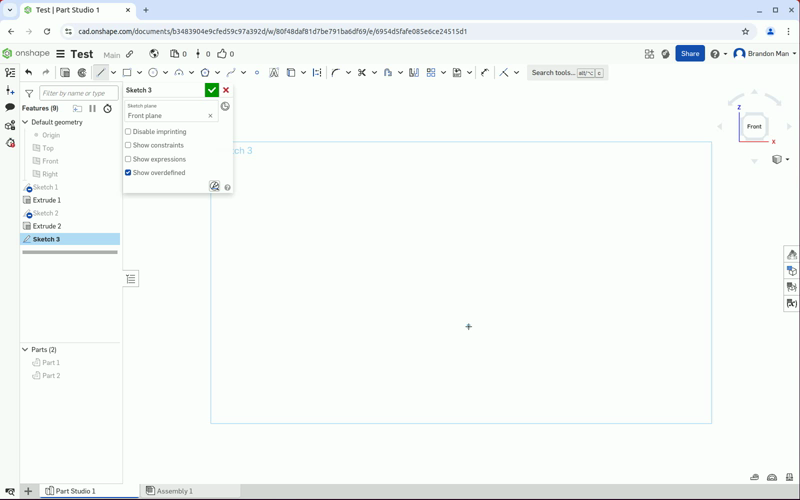
key_down(shift)
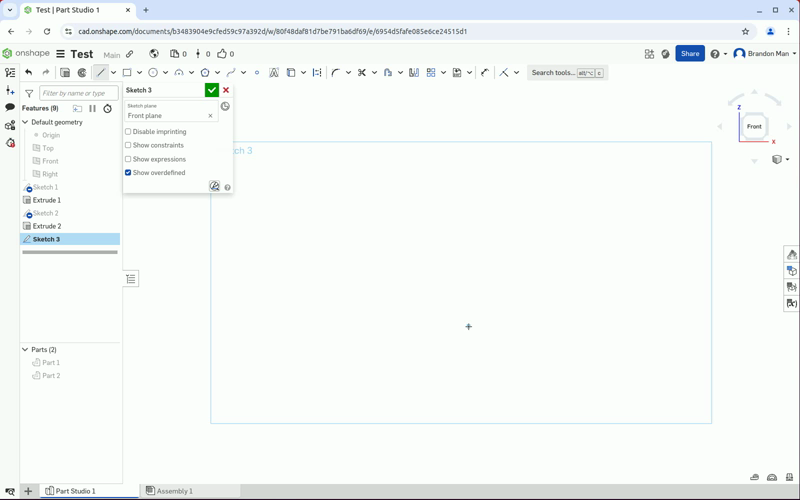
mouse_move(549, 311)
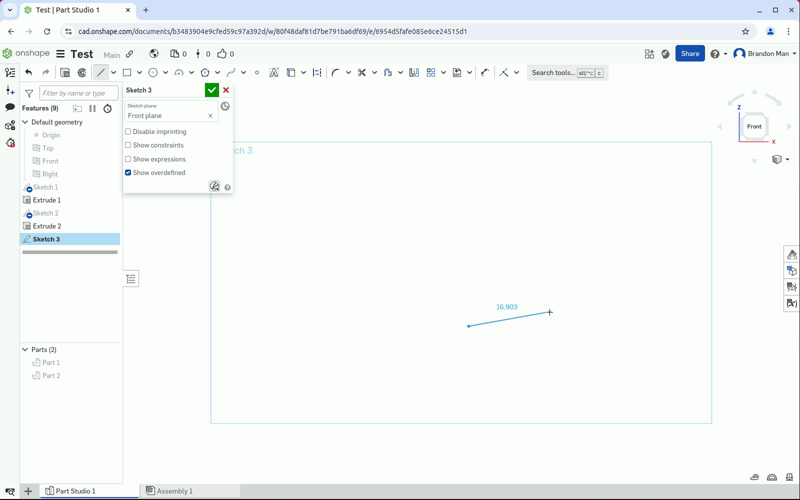
click(549, 311)
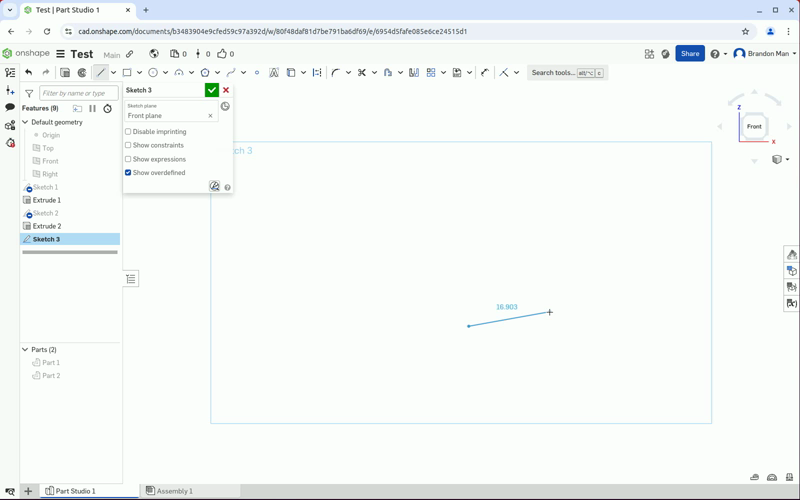
key_up(shift)
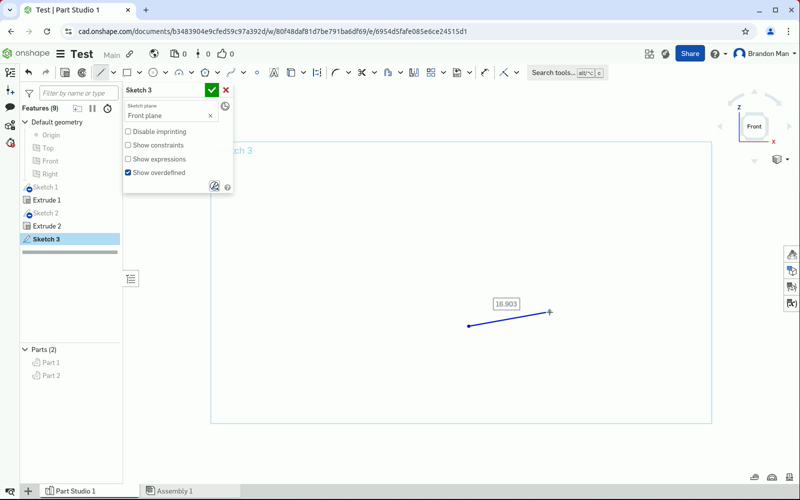
key(esc)
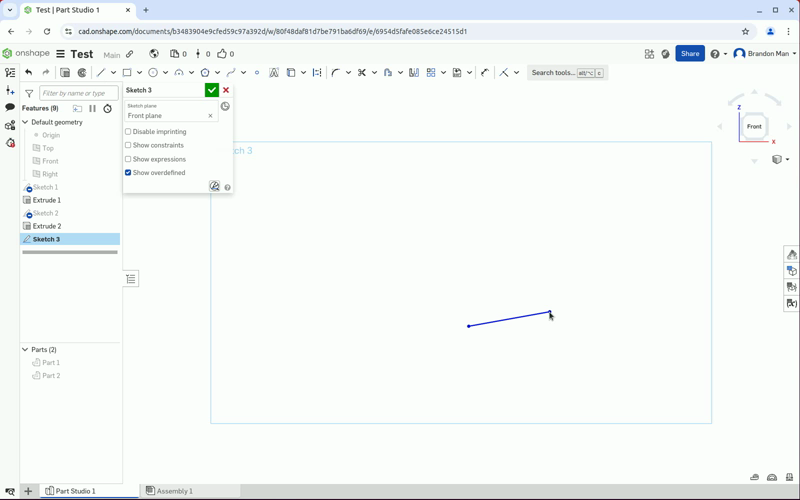
key(a)
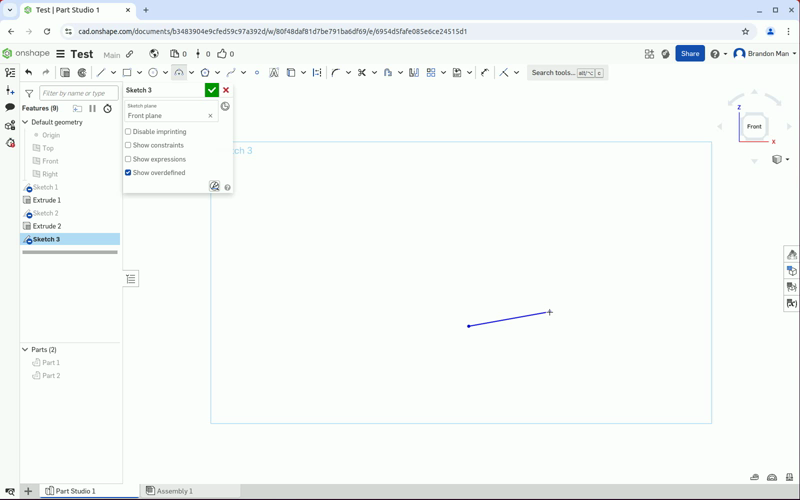
mouse_move(549, 311)
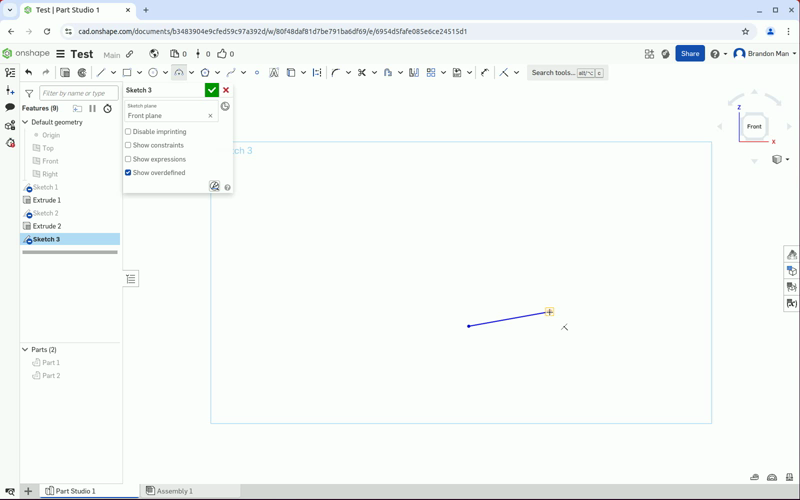
click(549, 311)
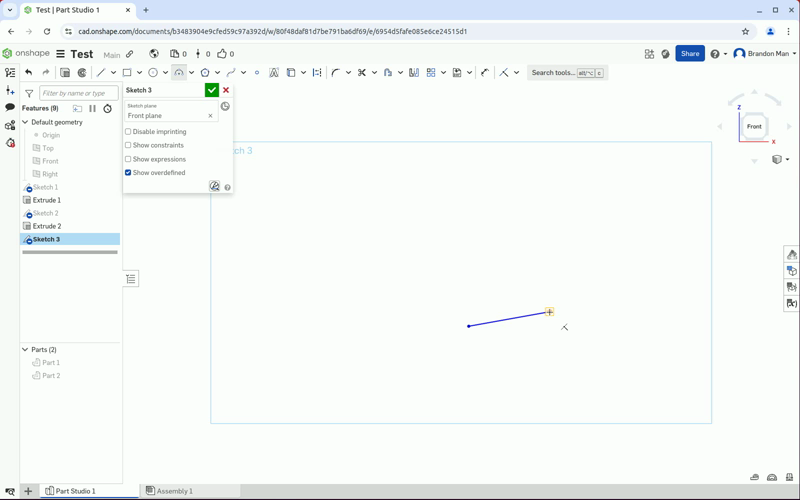
key_down(shift)
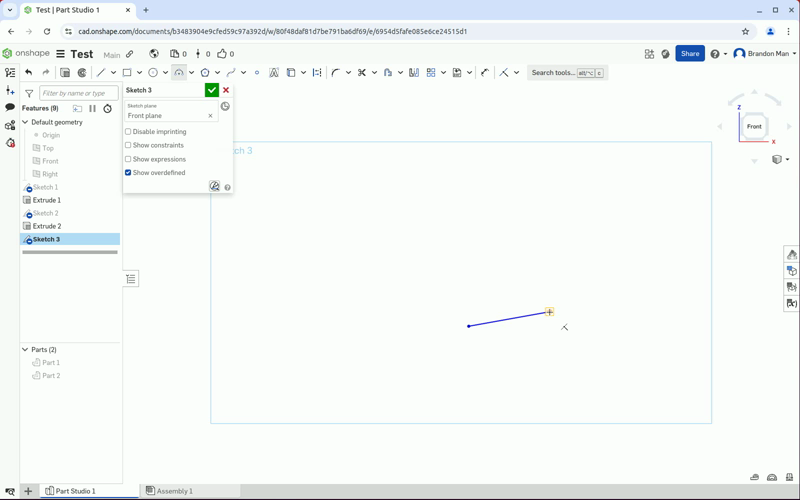
mouse_move(549, 253)
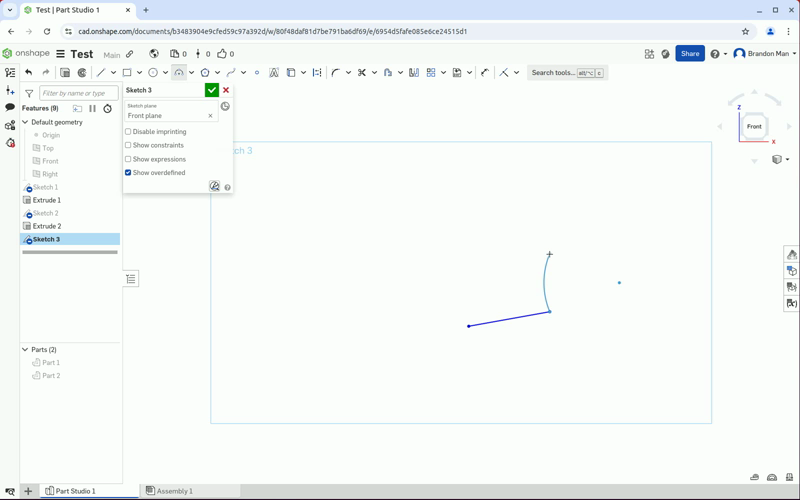
click(549, 253)
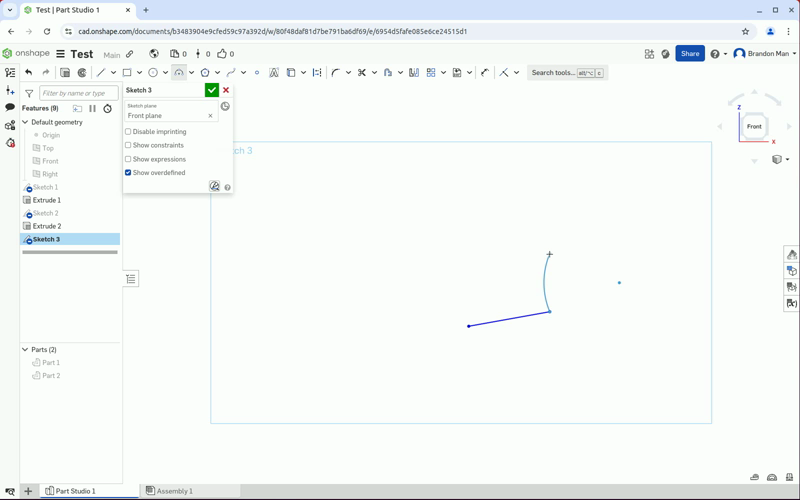
mouse_move(515, 282)
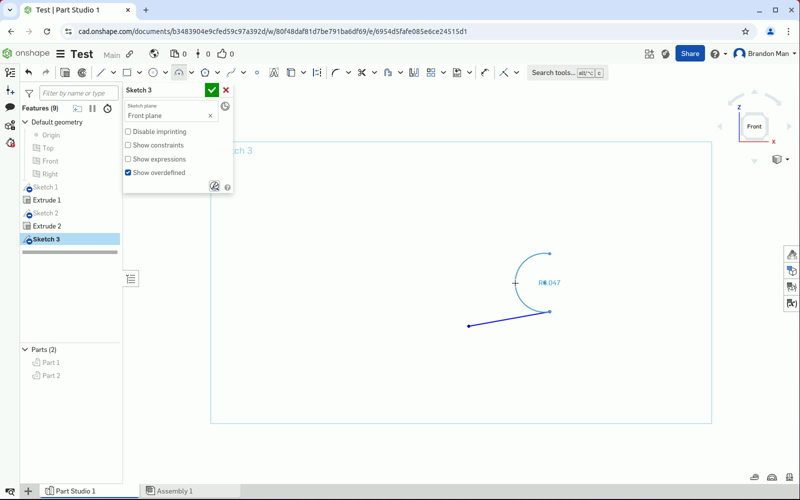
click(515, 282)
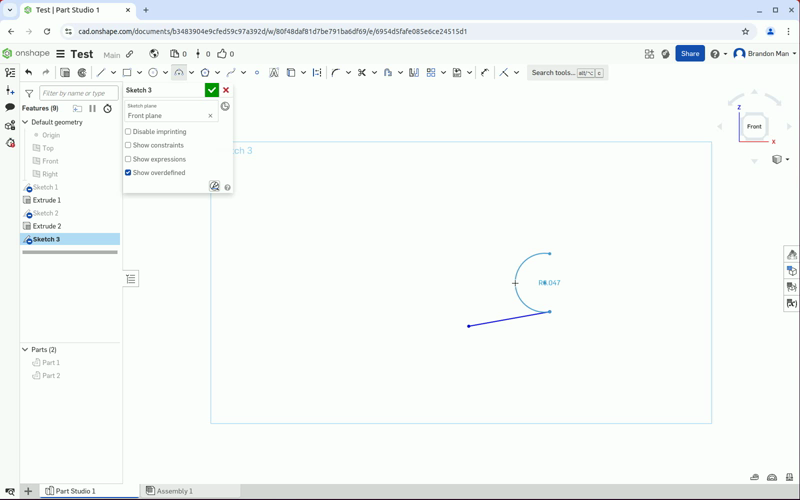
key_up(shift)
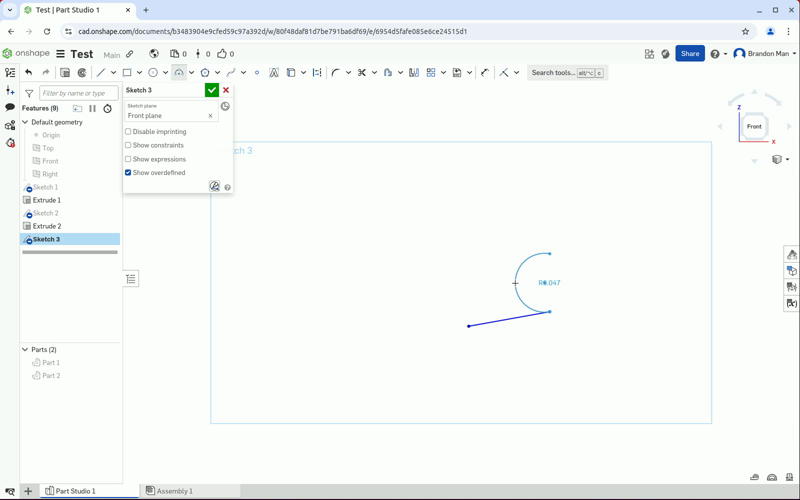
key(esc)
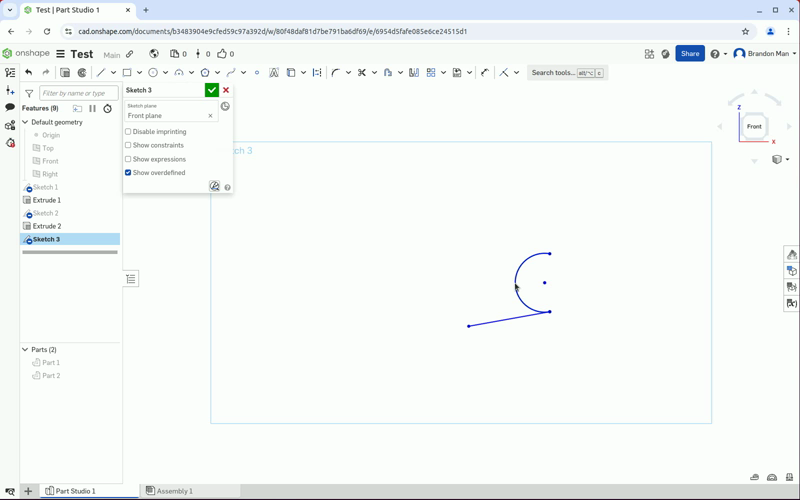
key(l)
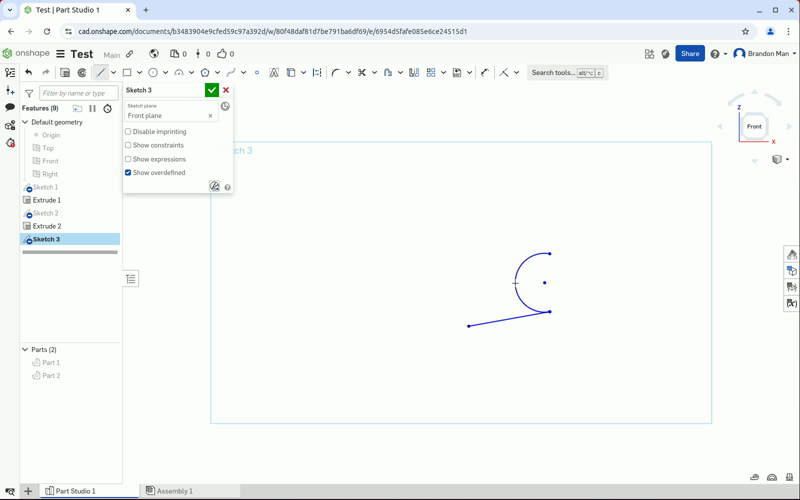
mouse_move(549, 253)
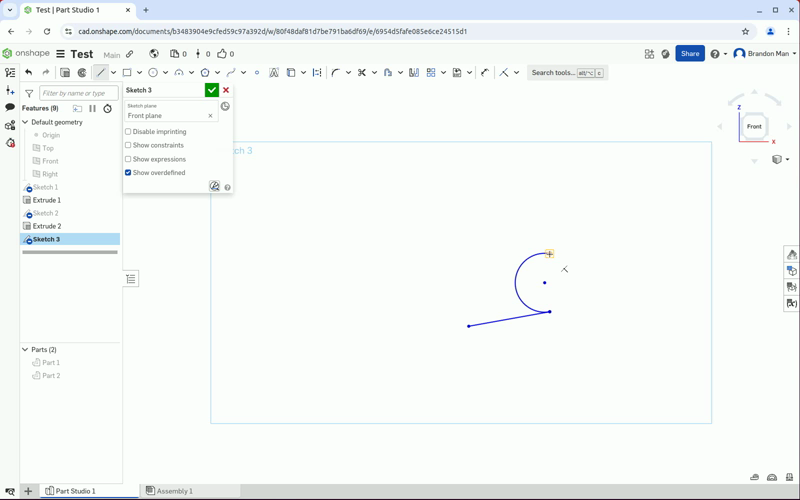
click(549, 253)
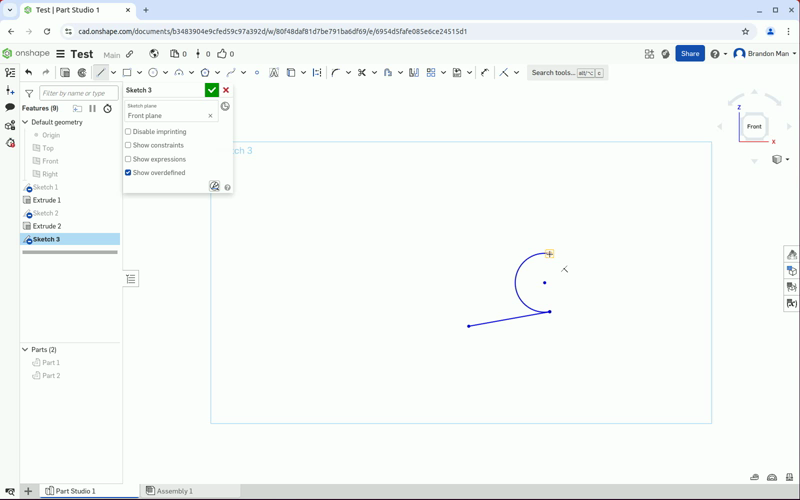
key_down(shift)
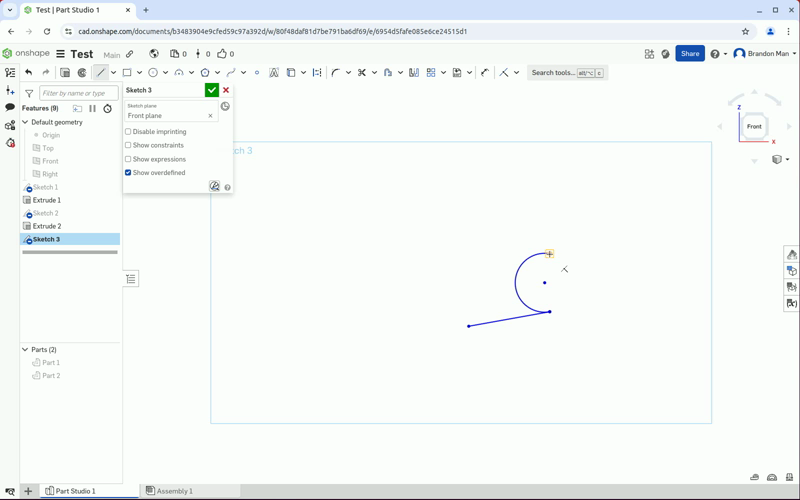
mouse_move(468, 239)
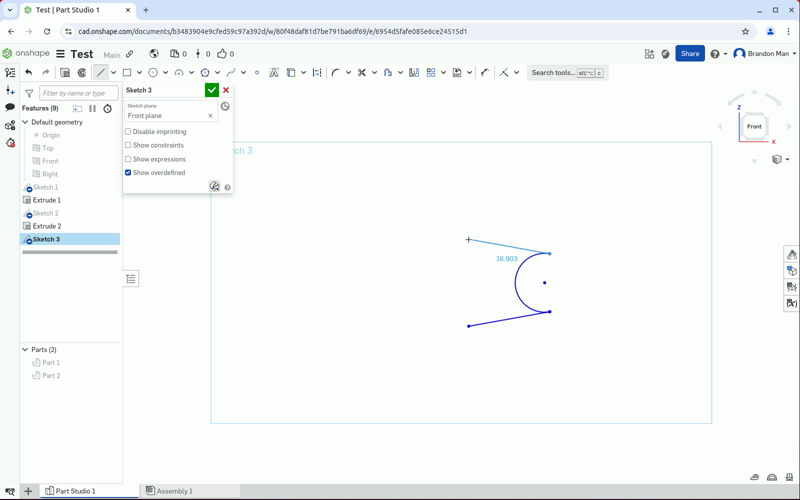
click(468, 239)
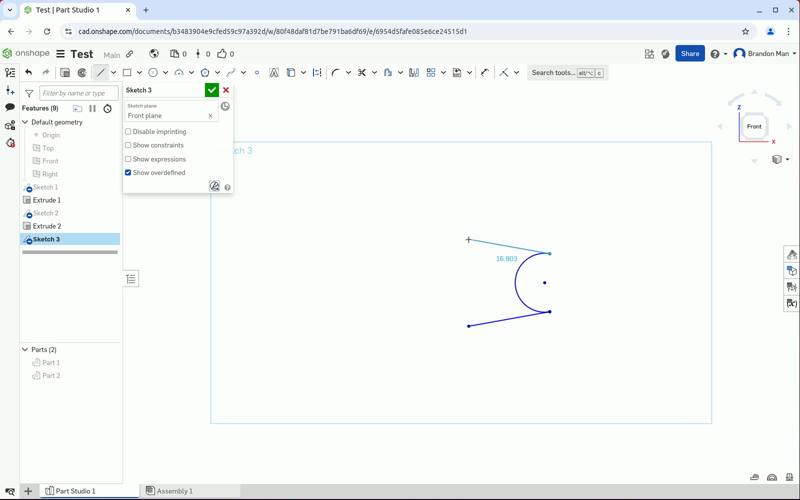
key_up(shift)
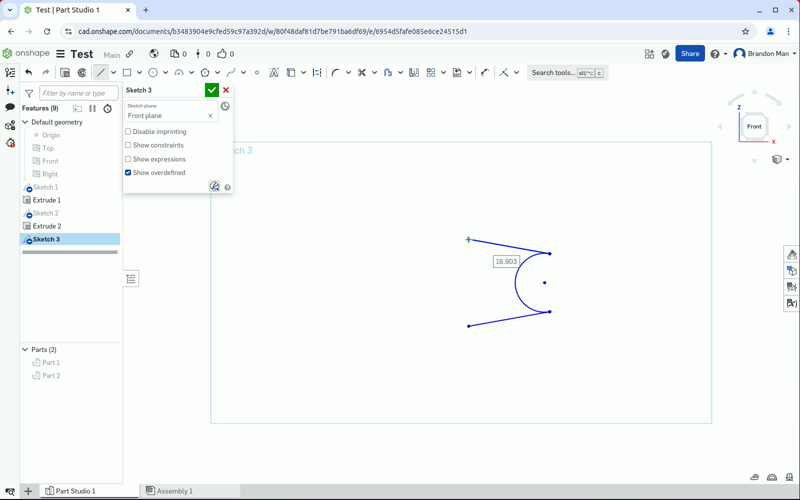
key(esc)
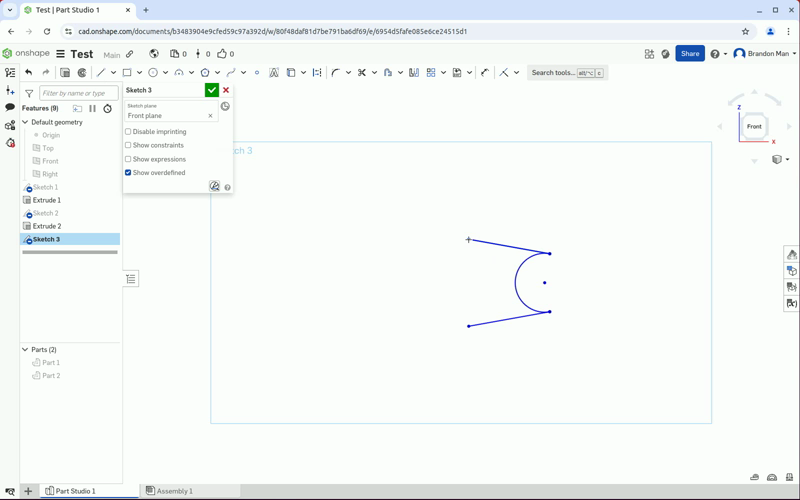
key(a)
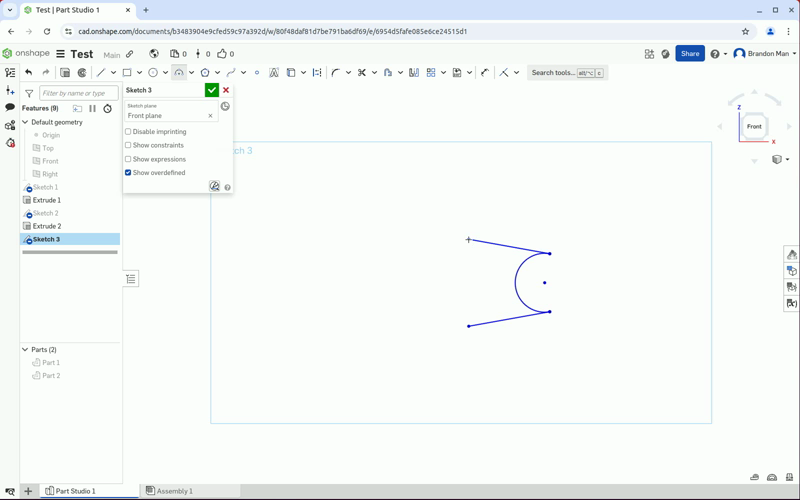
mouse_move(468, 239)
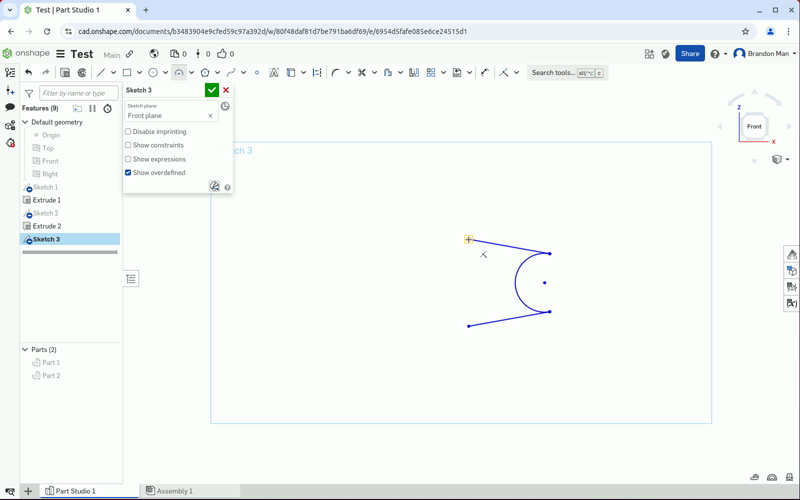
click(468, 239)
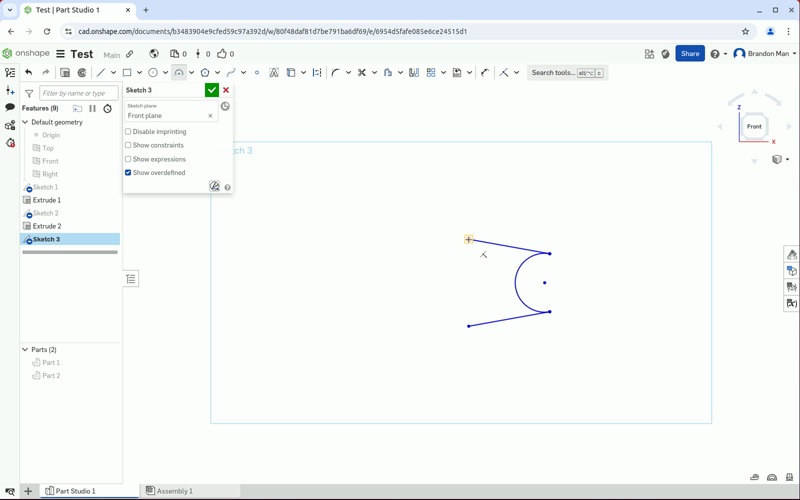
mouse_move(468, 326)
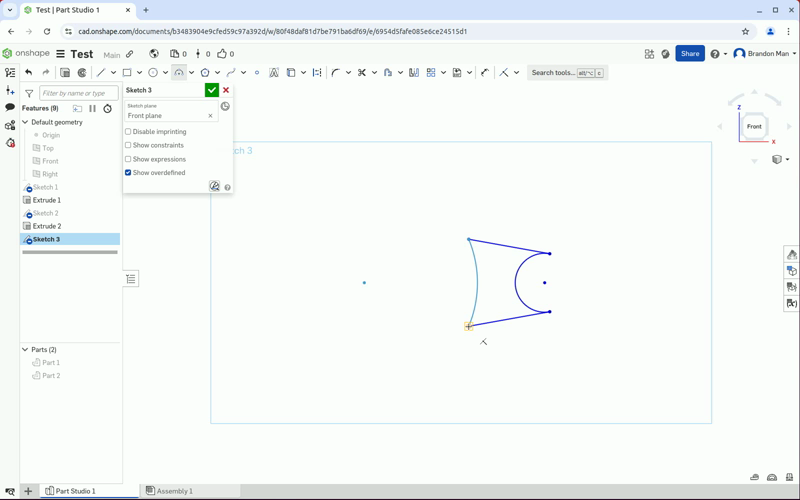
click(468, 326)
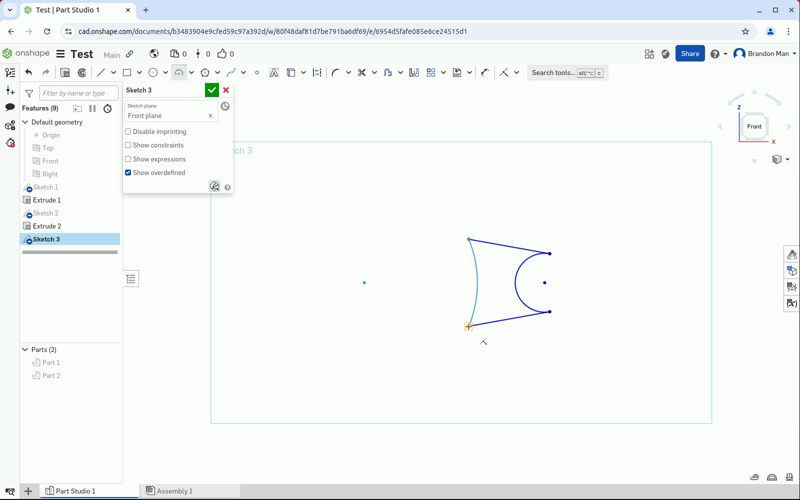
key_down(shift)
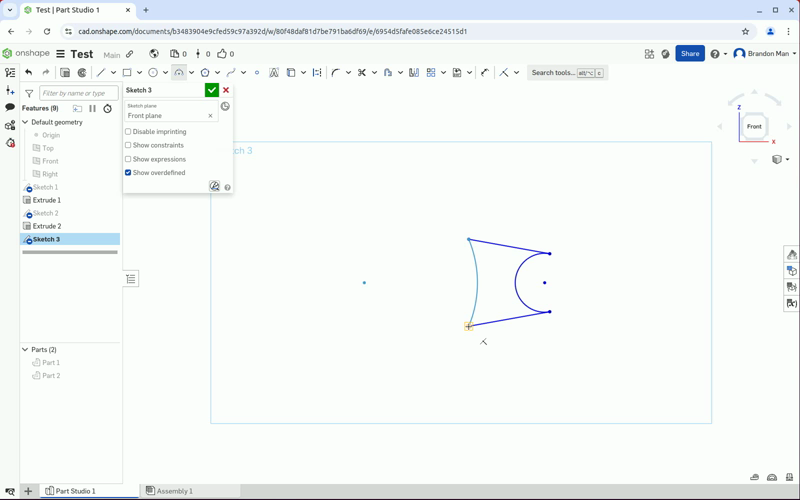
mouse_move(505, 282)
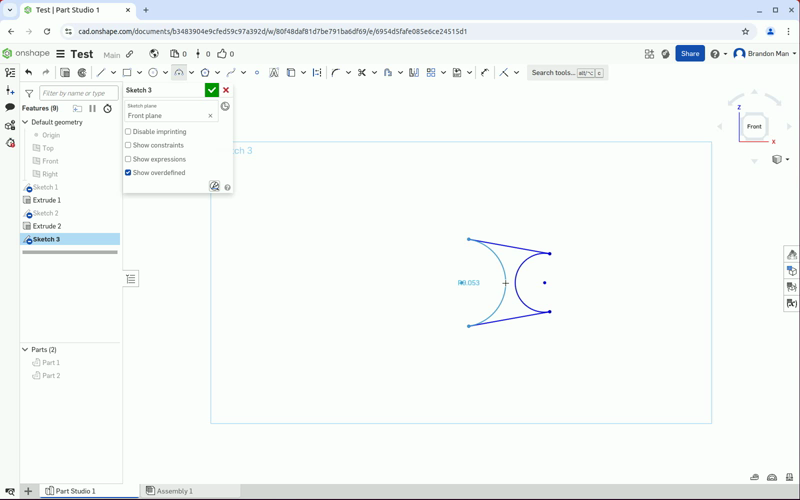
click(505, 282)
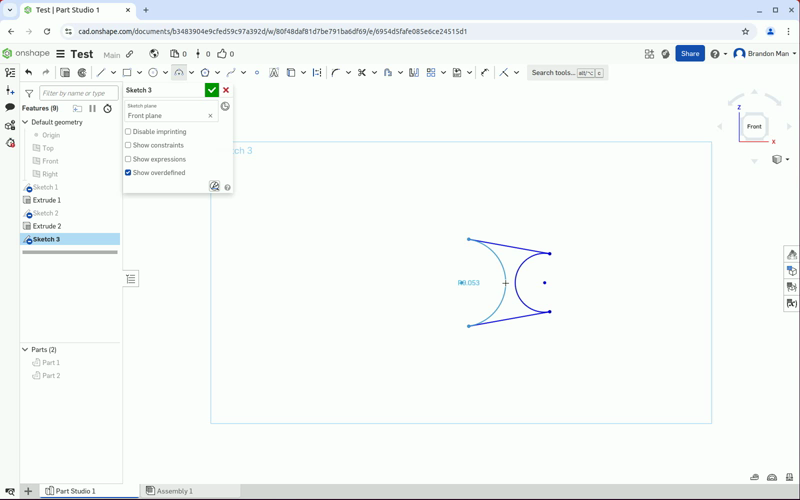
key_up(shift)
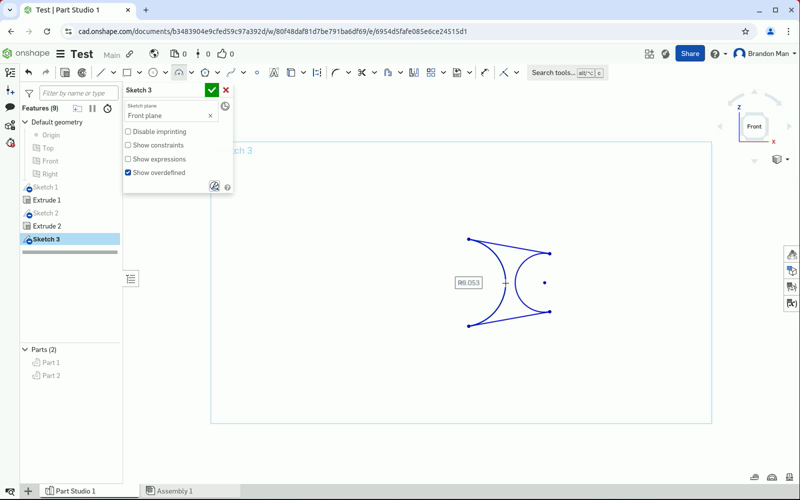
key(esc)
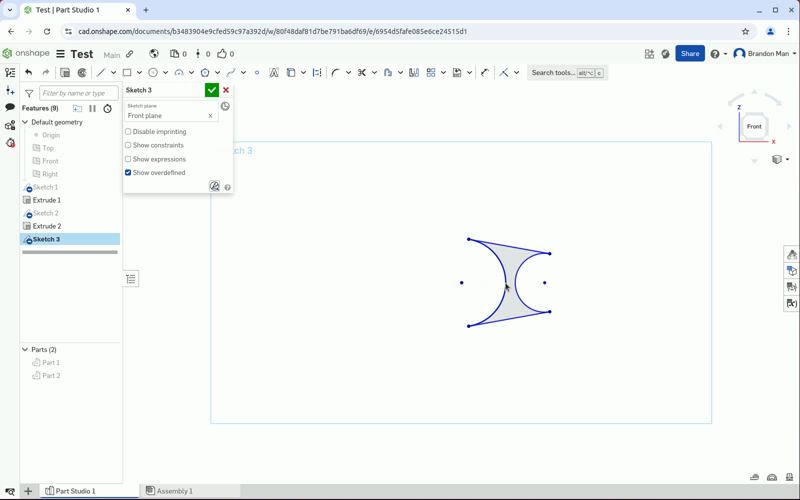
mouse_move(523, 257)
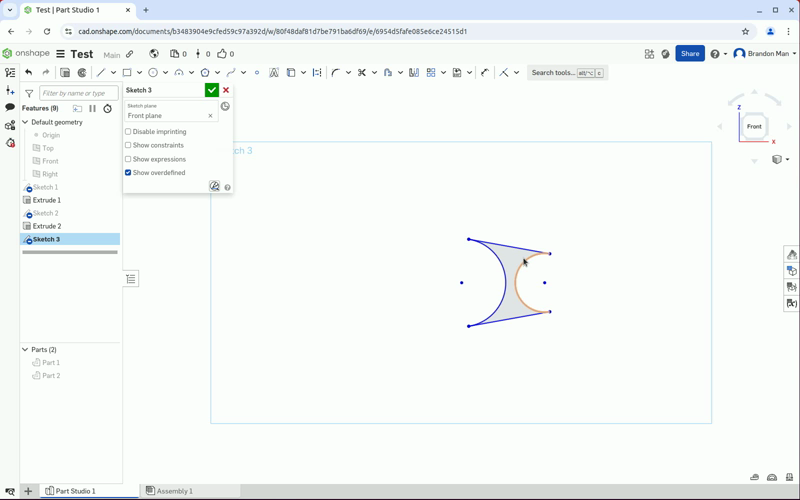
click(523, 257)
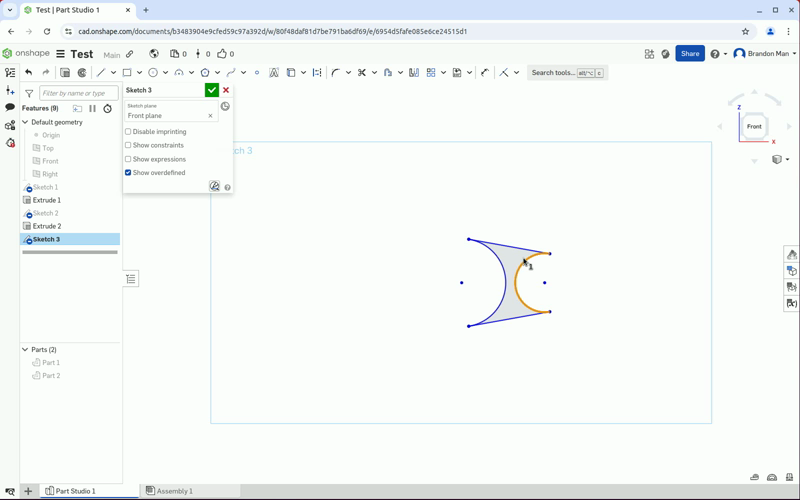
mouse_move(73, 352)
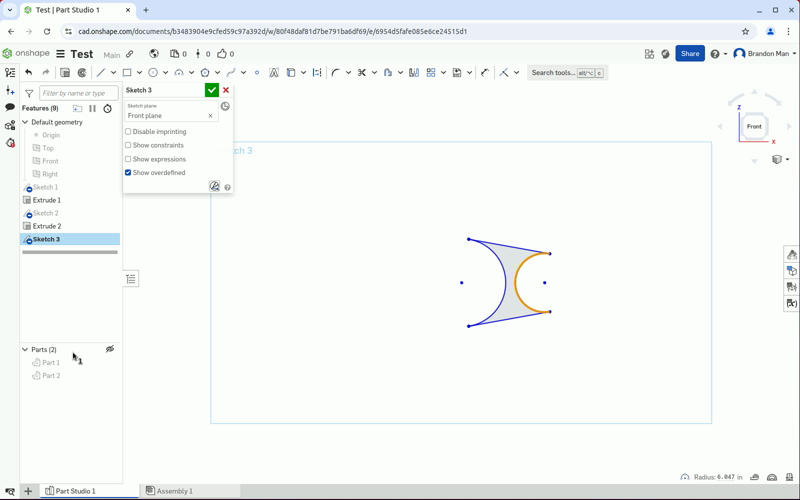
key(shift+y)
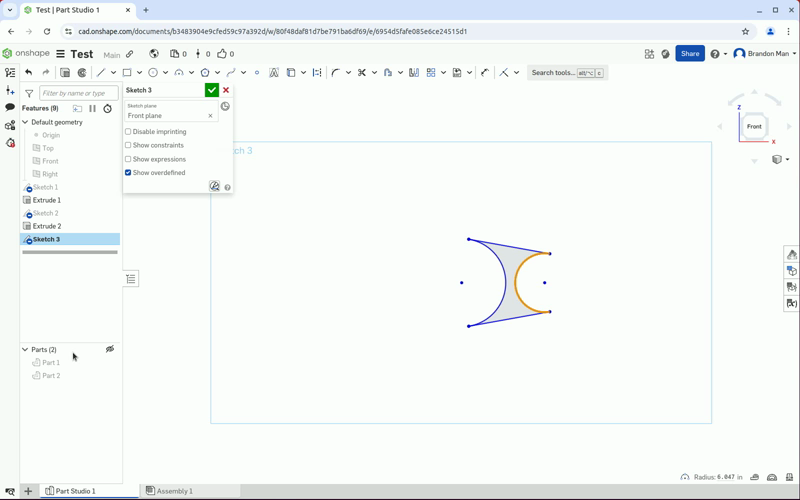
key(shift+e)
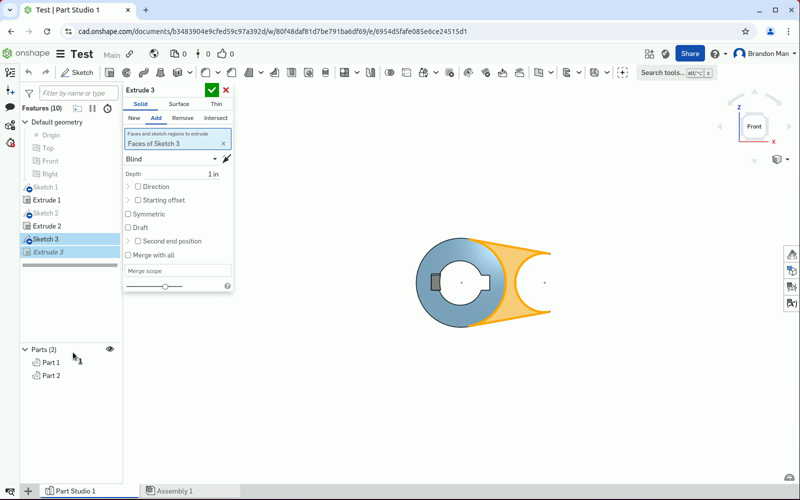
mouse_move(143, 106)
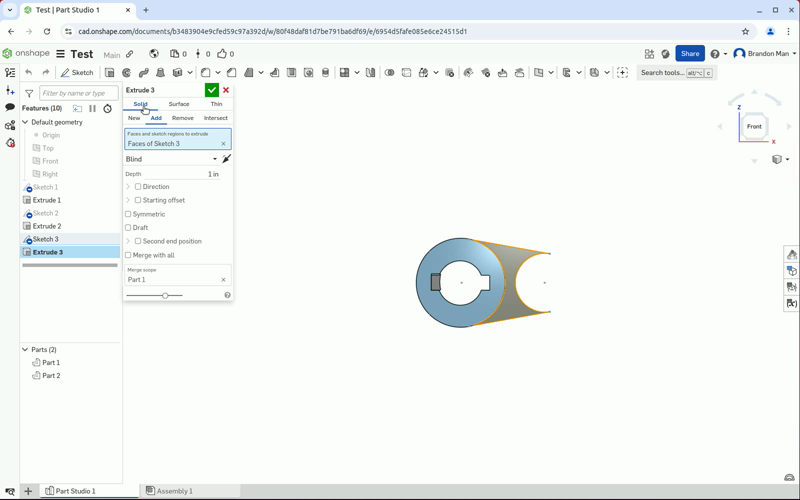
click(143, 106)
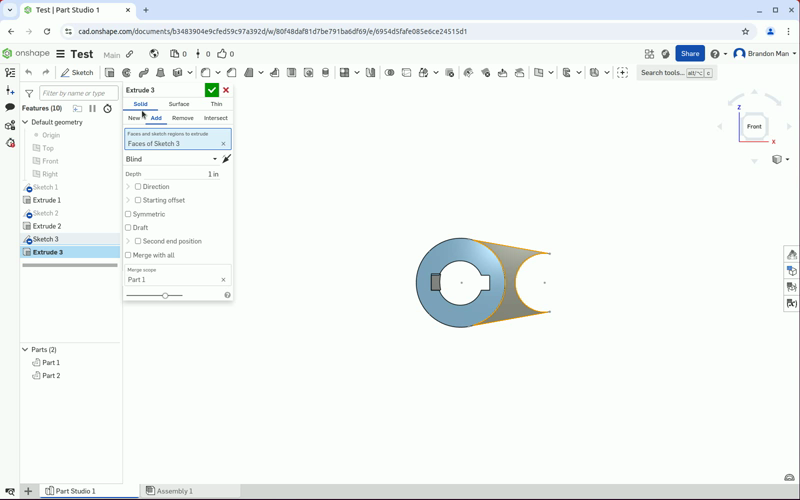
mouse_move(137, 120)
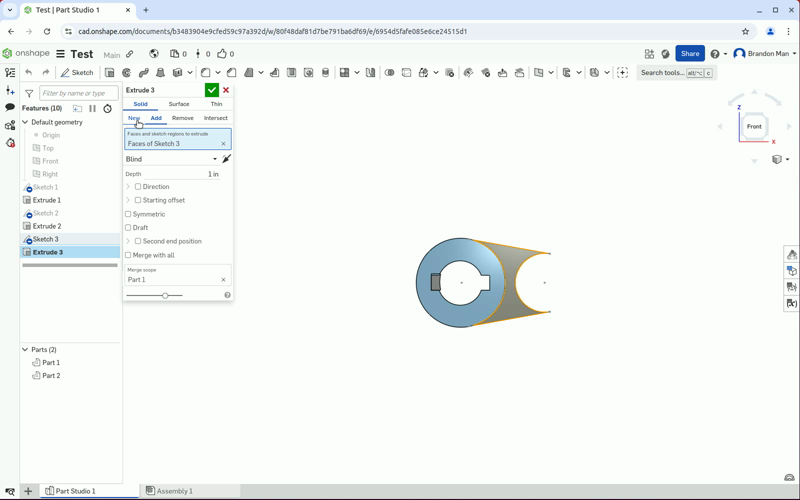
click(137, 120)
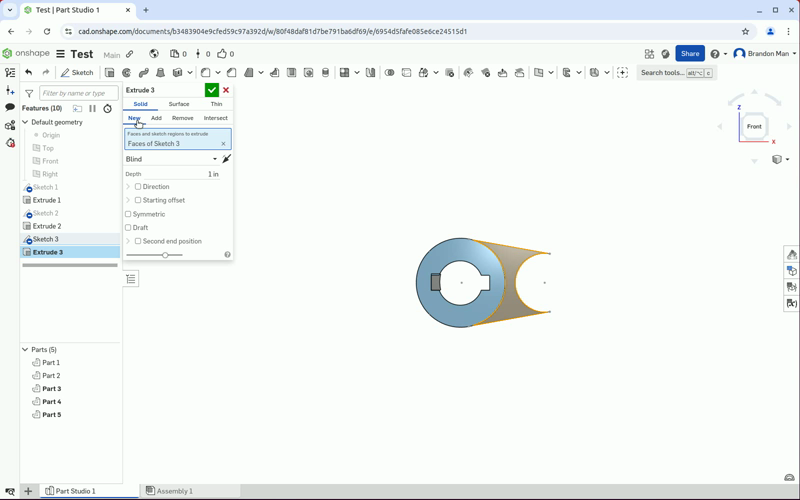
key(tab, 4)
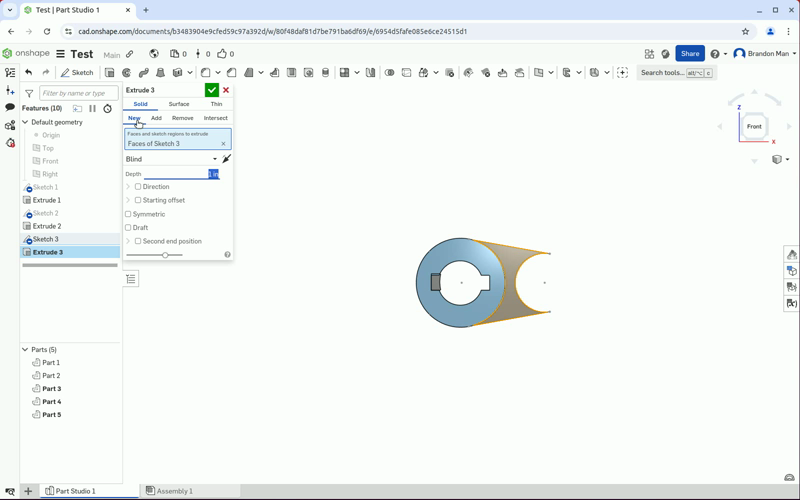
text(7.943)
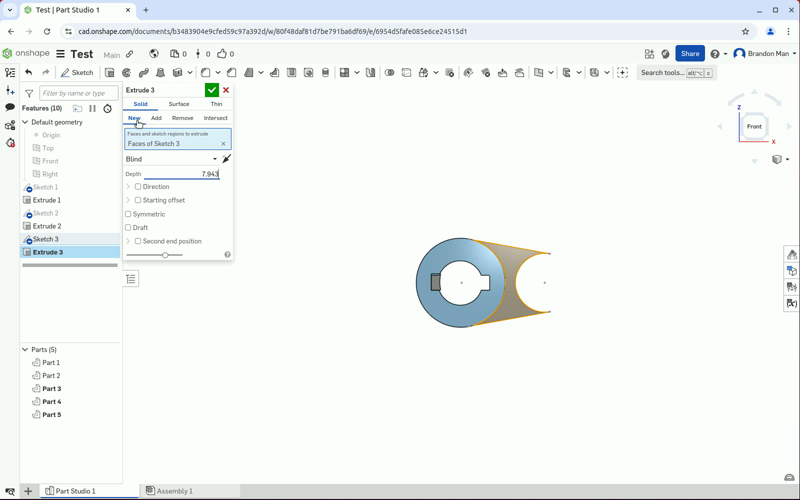
key(enter)
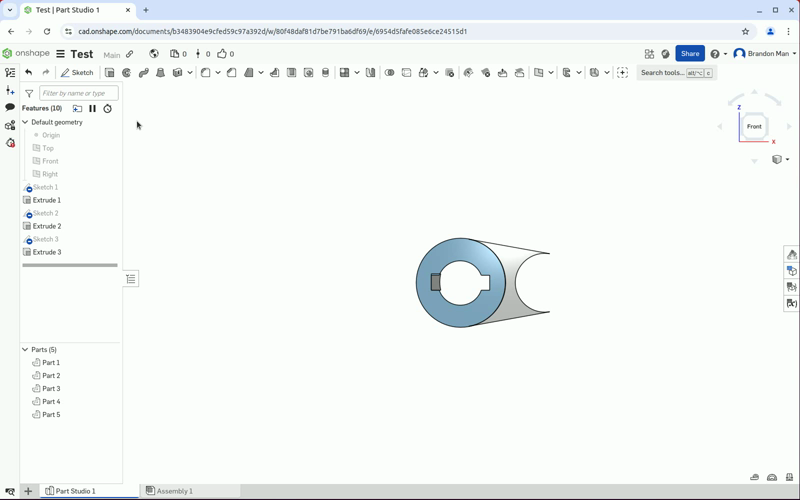
key(shift+h)
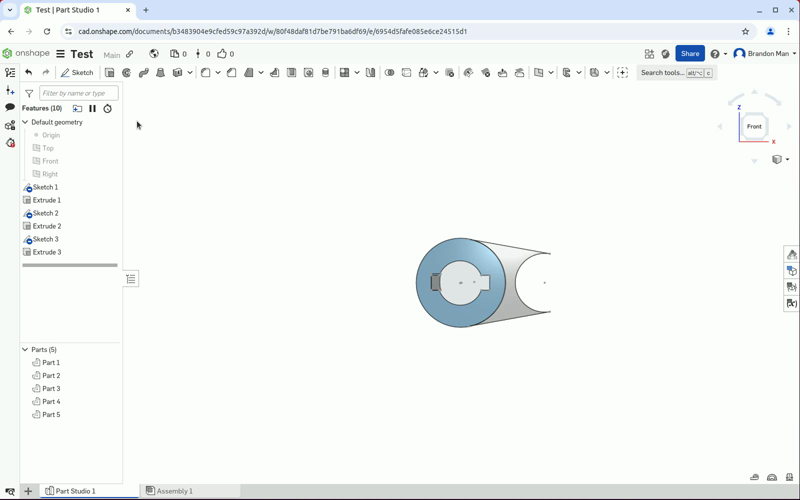
key(shift+h)
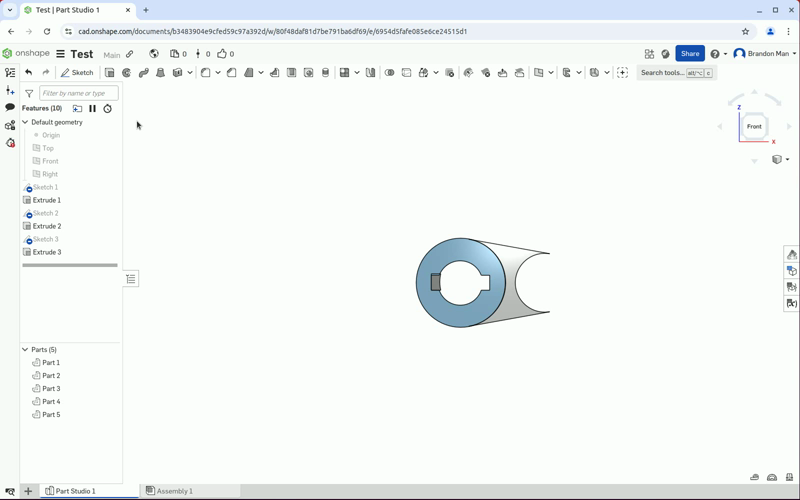
mouse_move(73, 189)
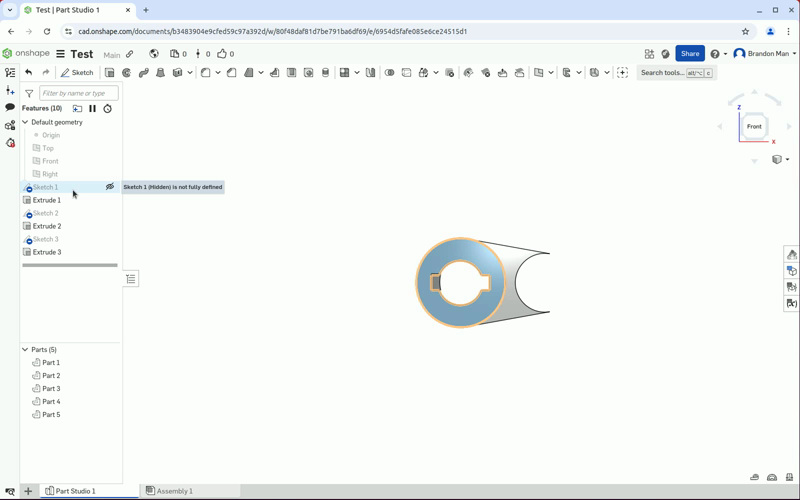
click(73, 189)
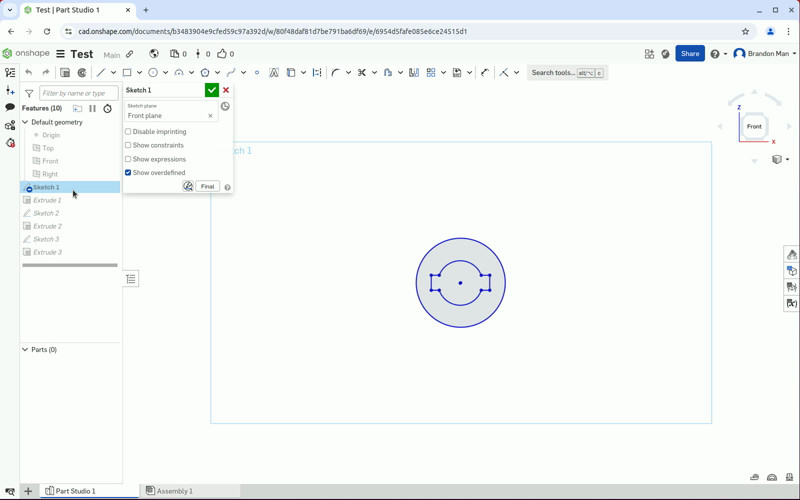
mouse_move(229, 92)
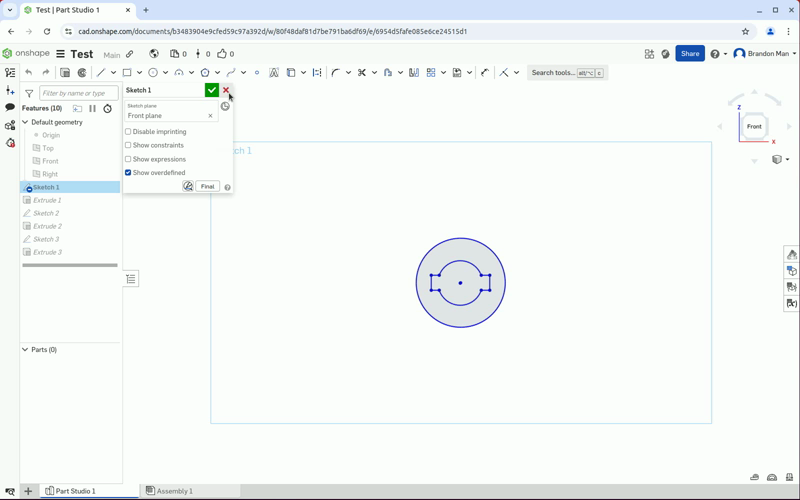
click(229, 92)
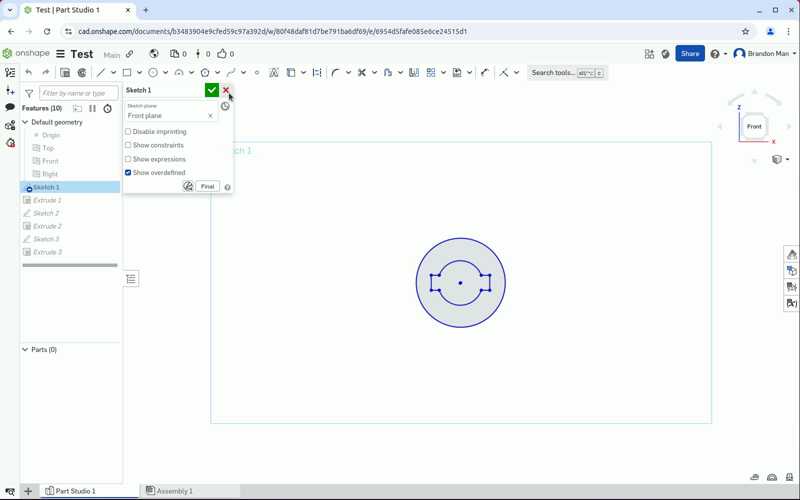
key(shift+s)
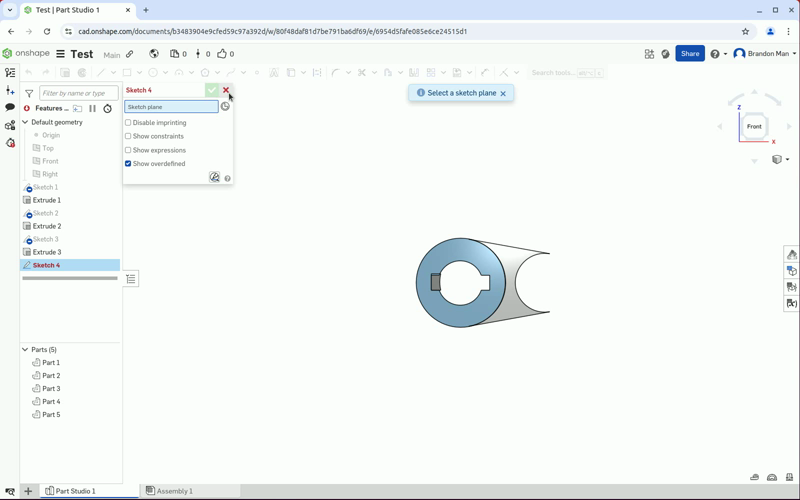
mouse_move(73, 163)
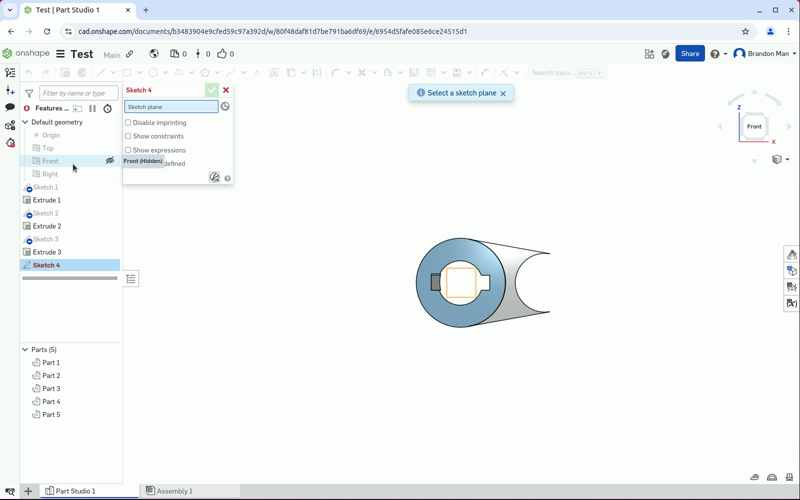
click(73, 163)
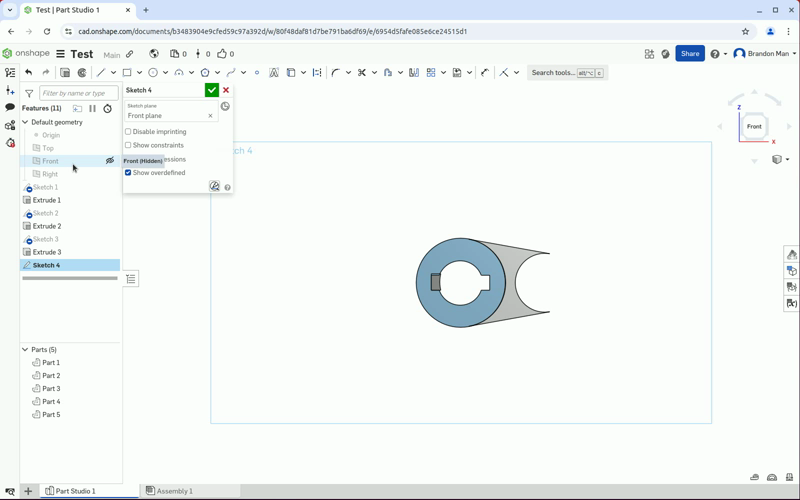
mouse_move(73, 352)
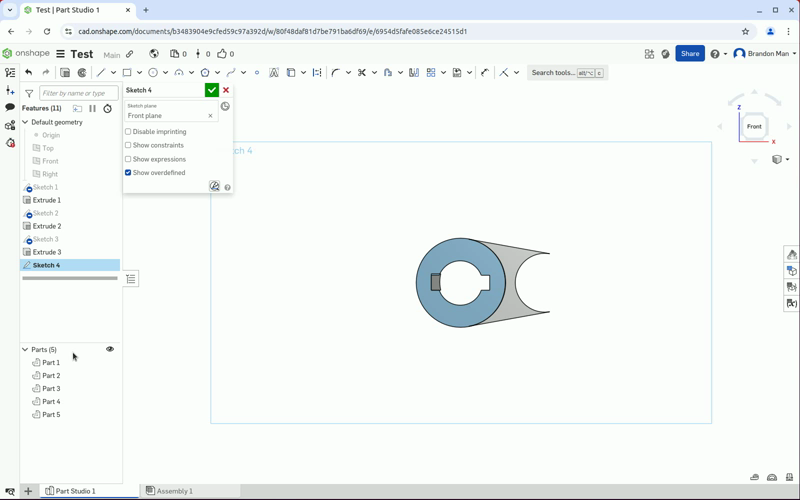
key(y)
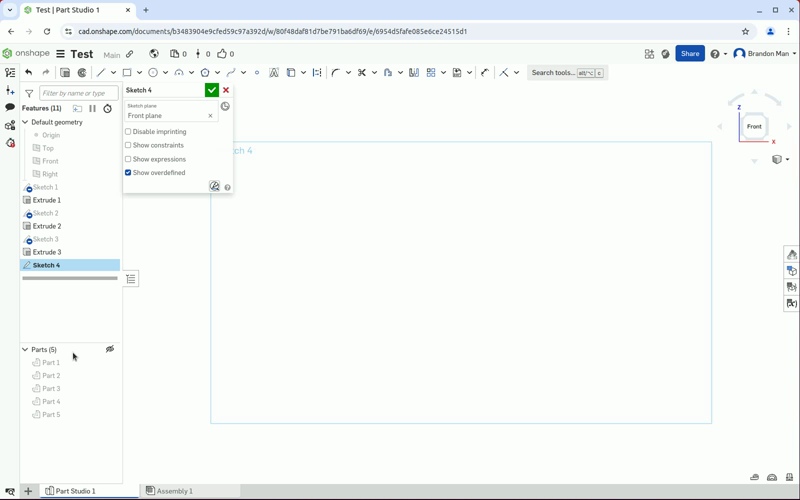
key(c)
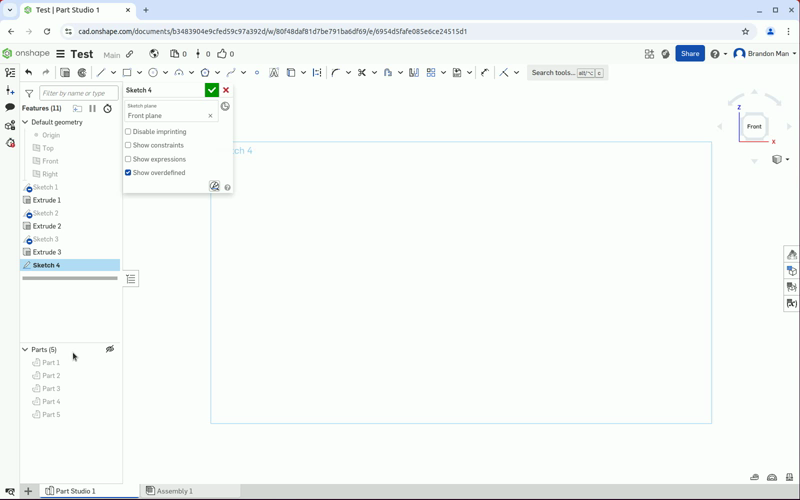
key_down(shift)
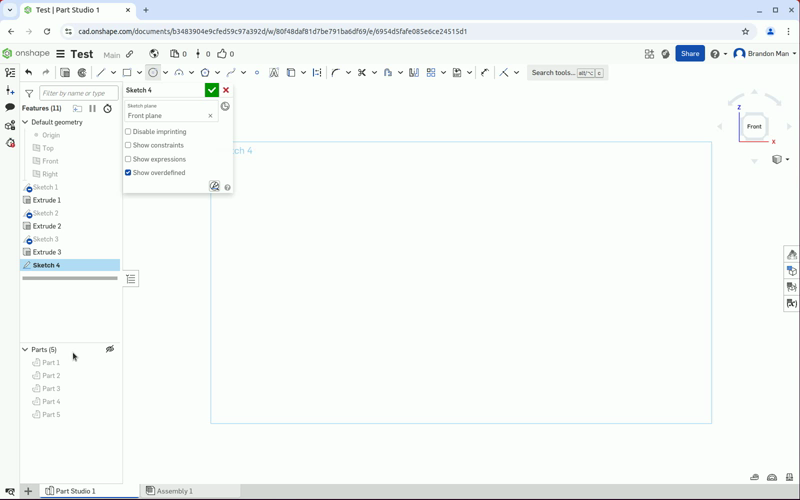
mouse_move(544, 282)
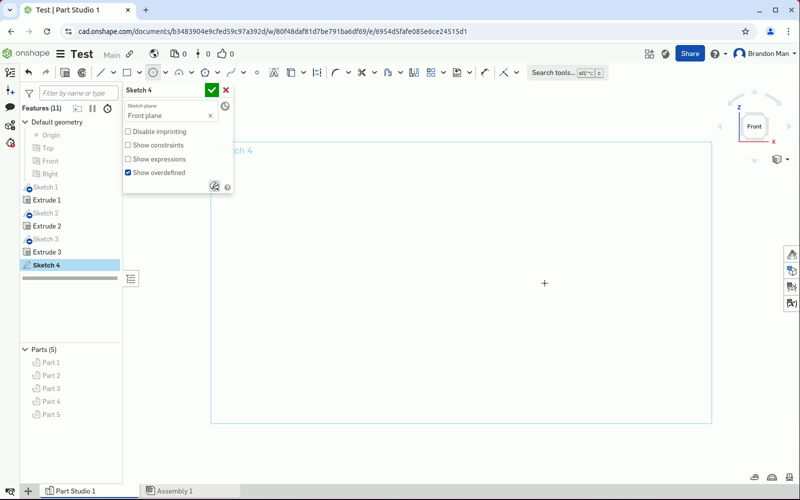
click(544, 282)
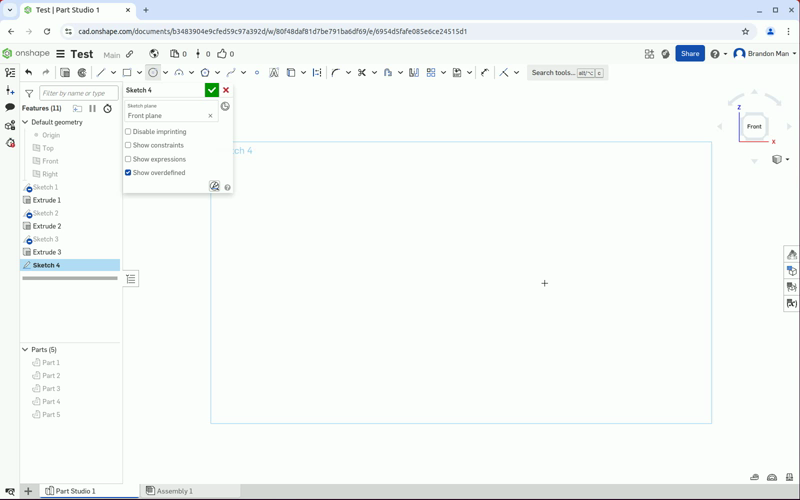
key_up(shift)
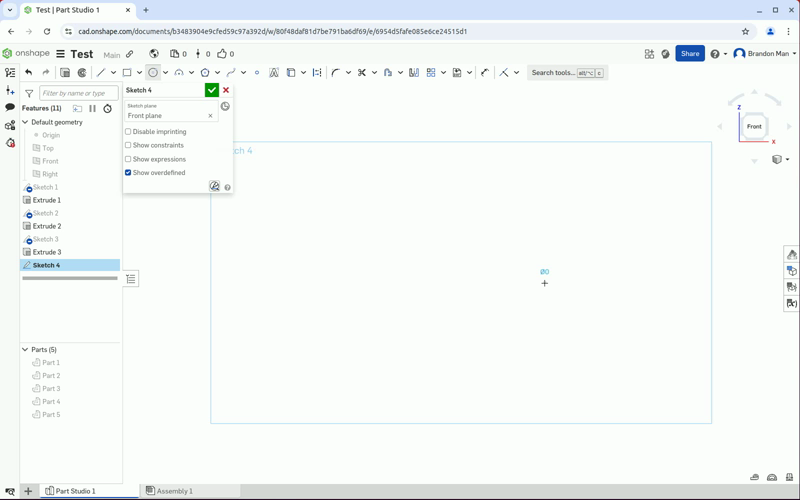
mouse_move(573, 282)
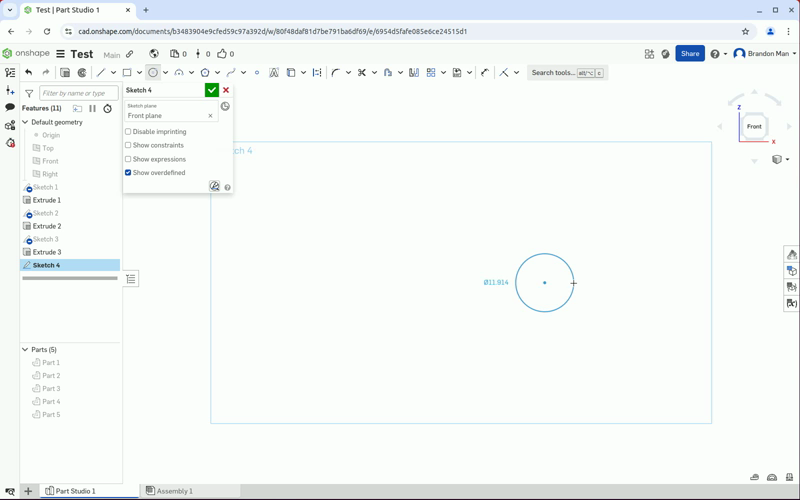
click(573, 282)
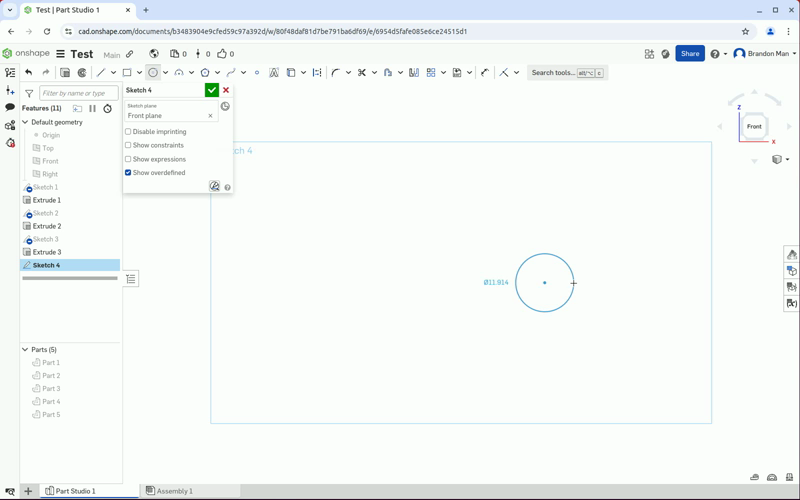
key(esc)
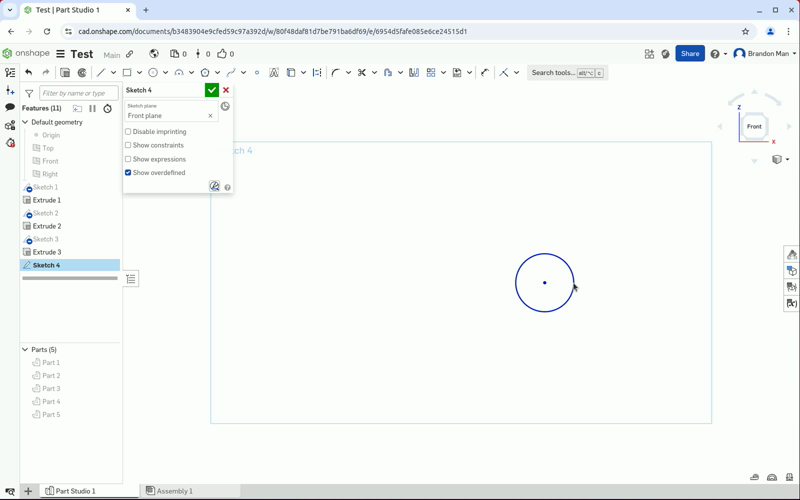
key(c)
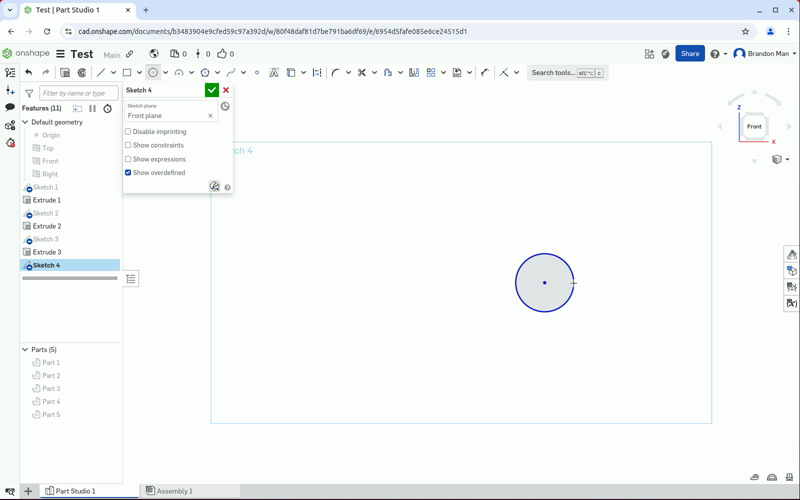
key_down(shift)
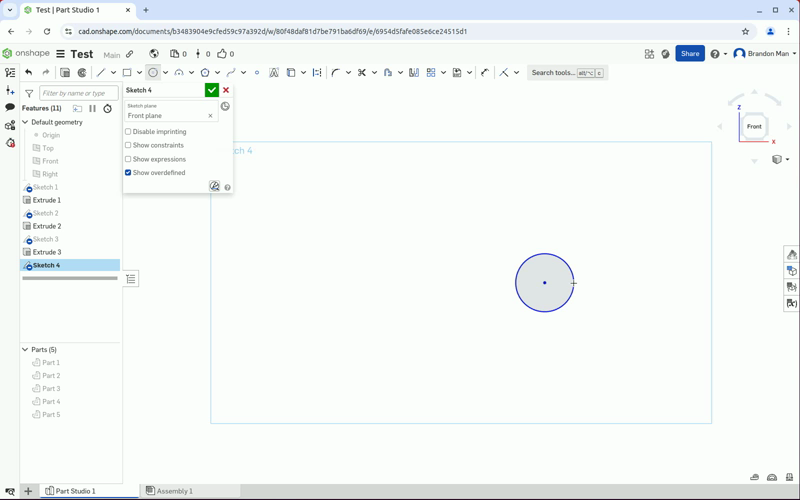
mouse_move(544, 282)
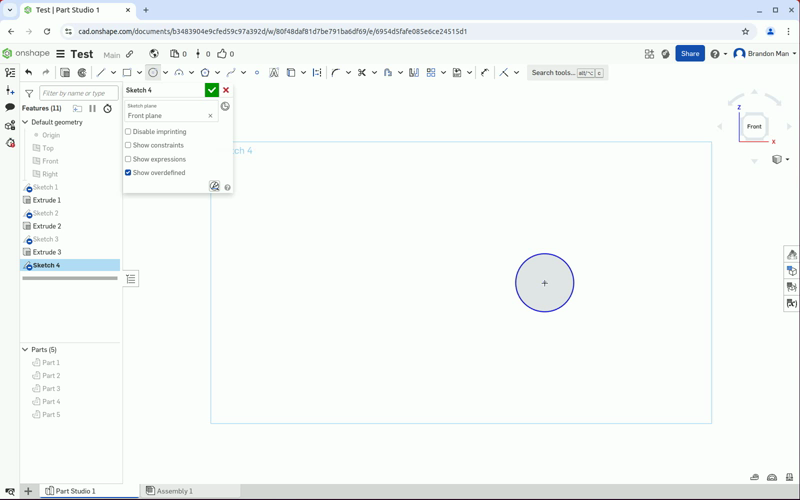
click(544, 282)
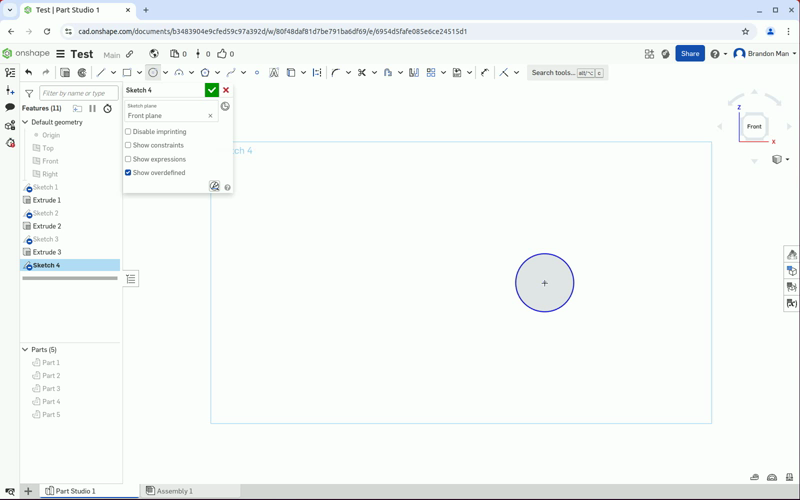
key_up(shift)
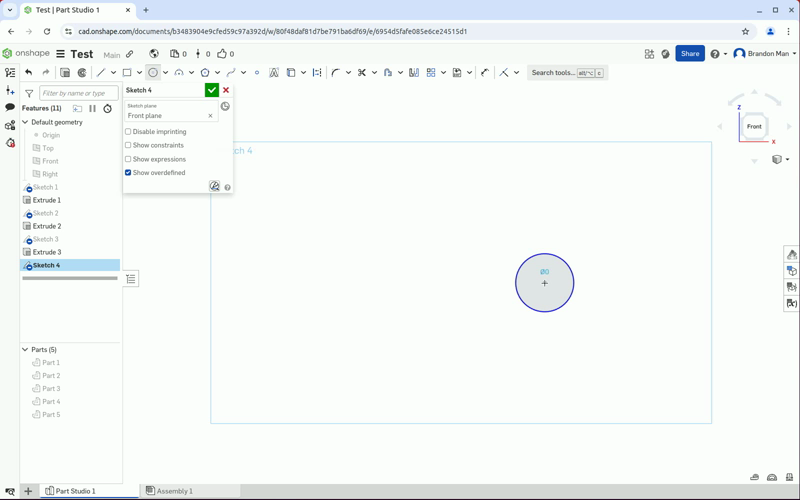
mouse_move(567, 282)
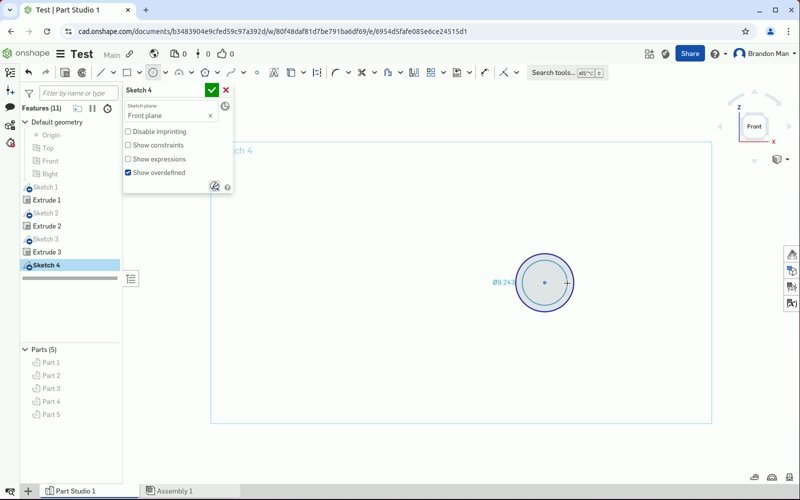
click(567, 282)
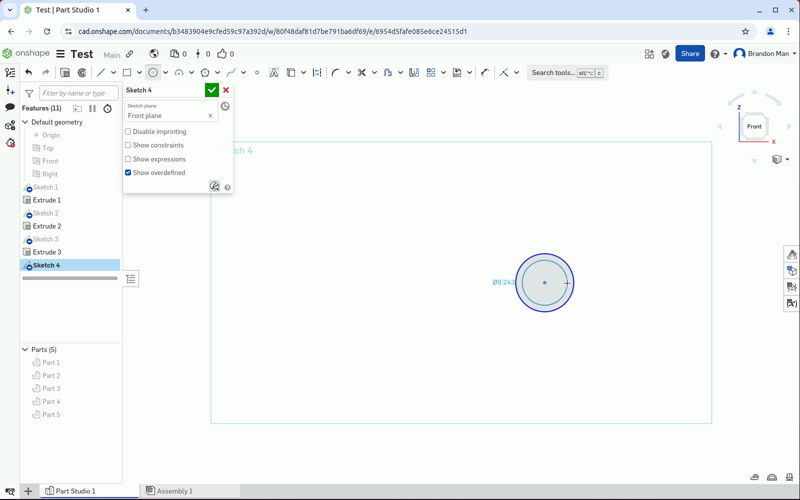
key(esc)
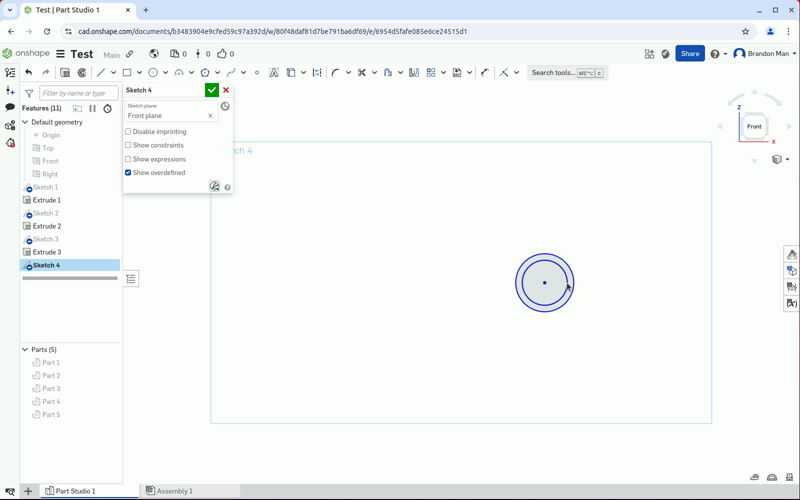
mouse_move(517, 287)
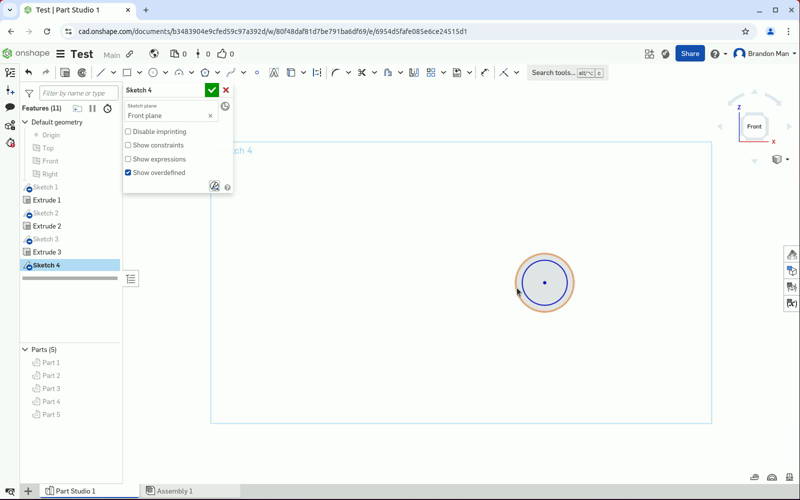
scroll(6)
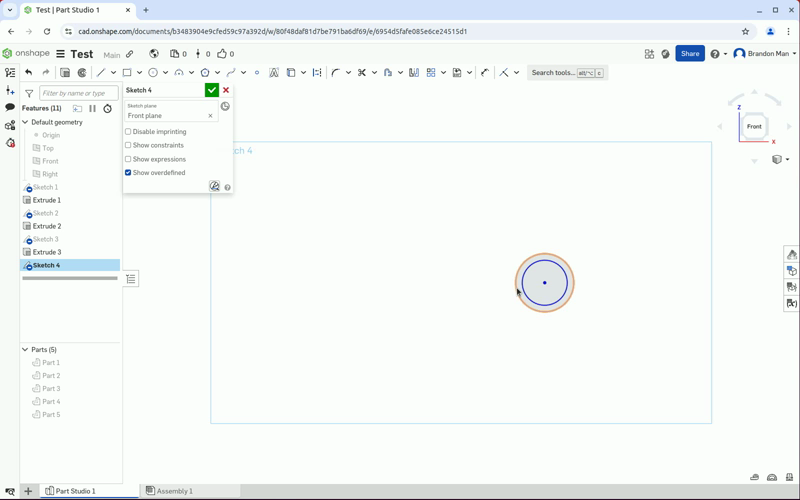
scroll(6)
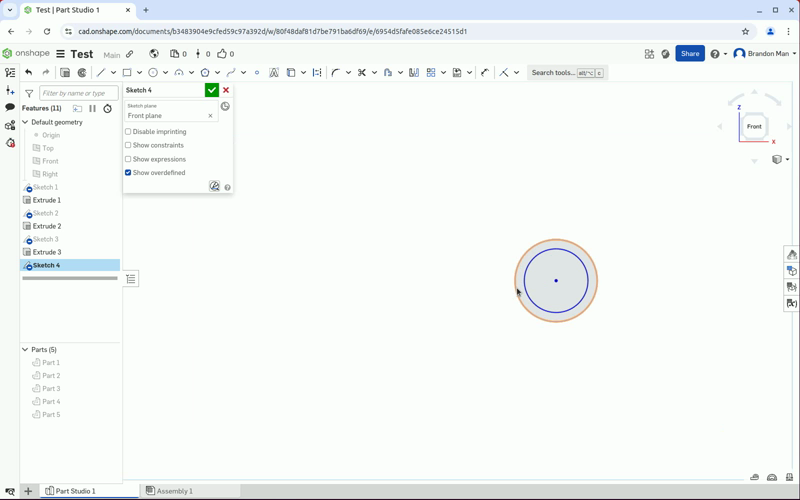
scroll(6)
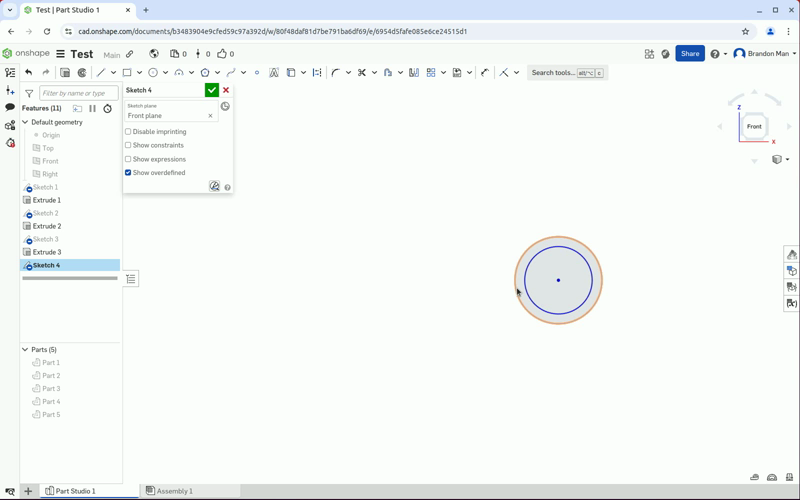
scroll(6)
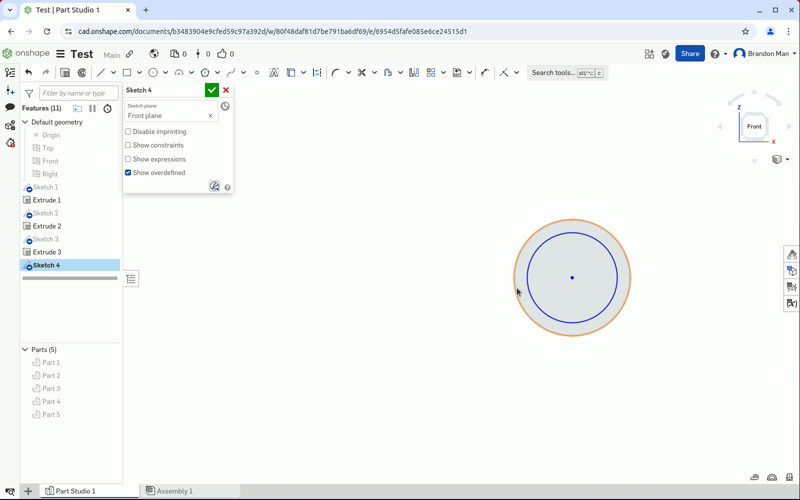
scroll(6)
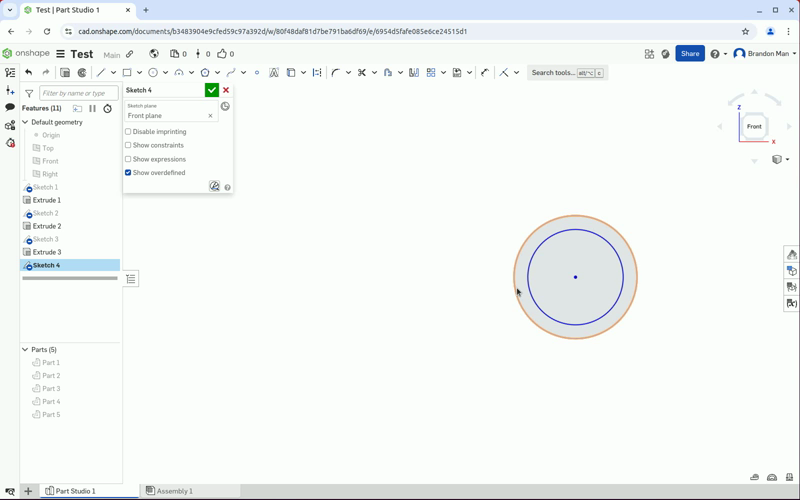
scroll(6)
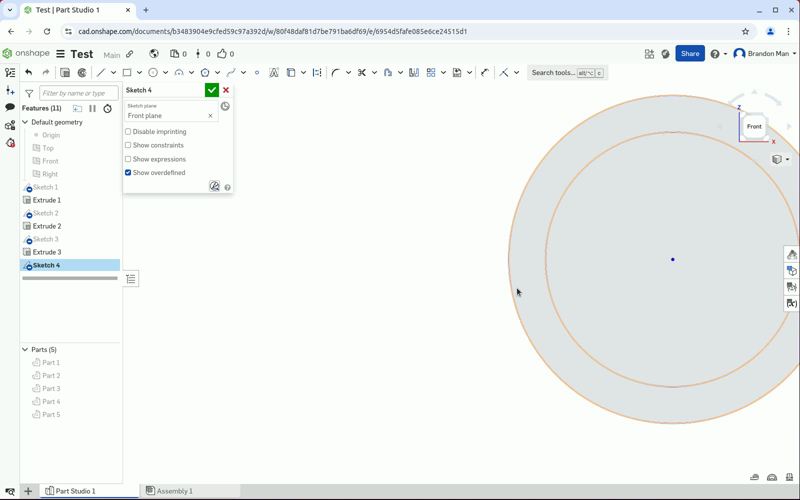
scroll(6)
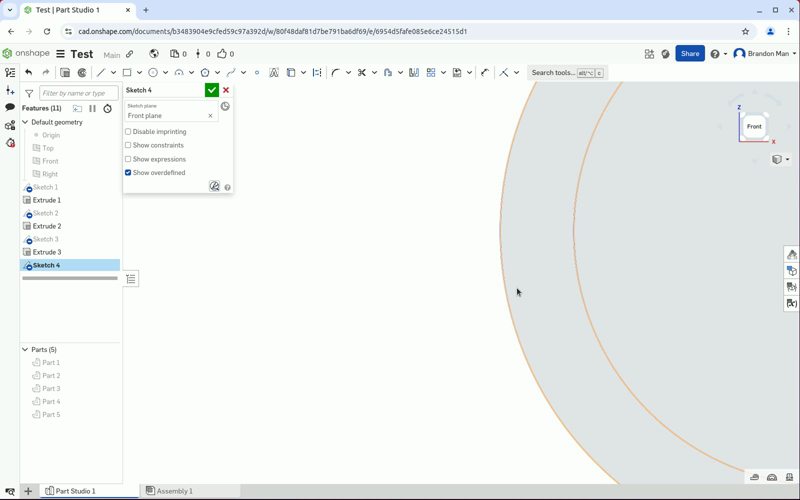
click(517, 287)
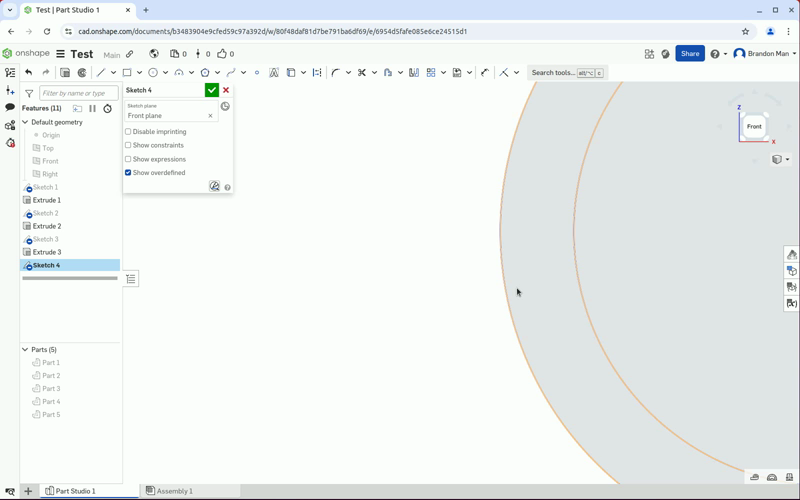
scroll(-6)
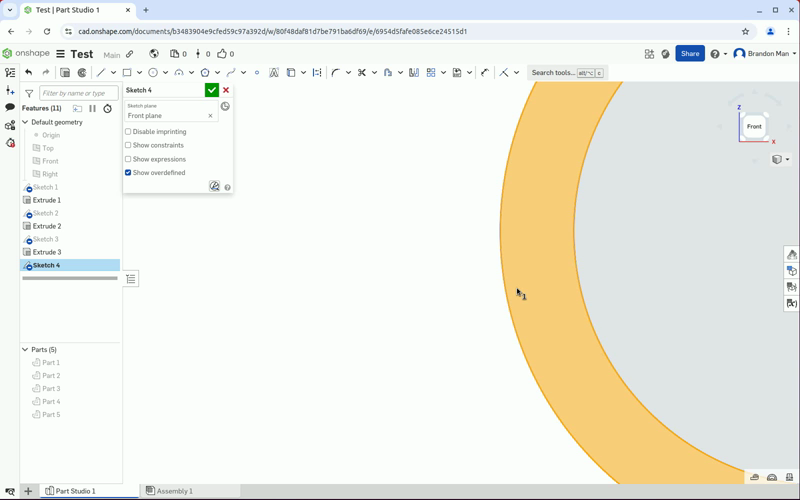
scroll(-6)
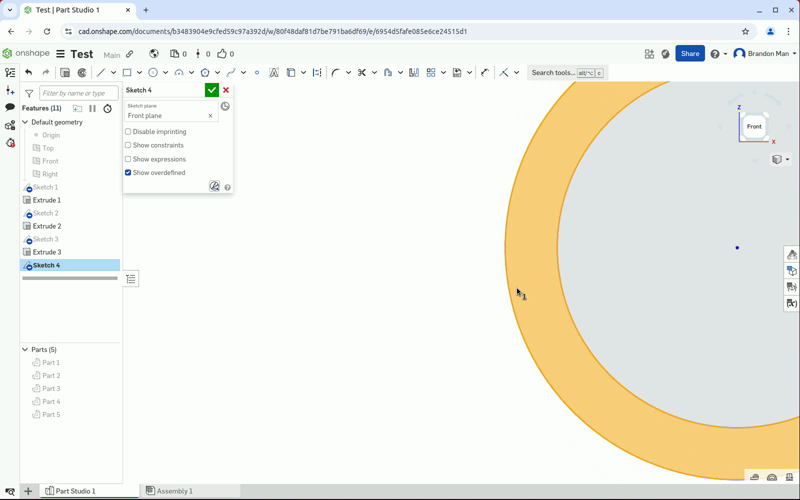
scroll(-6)
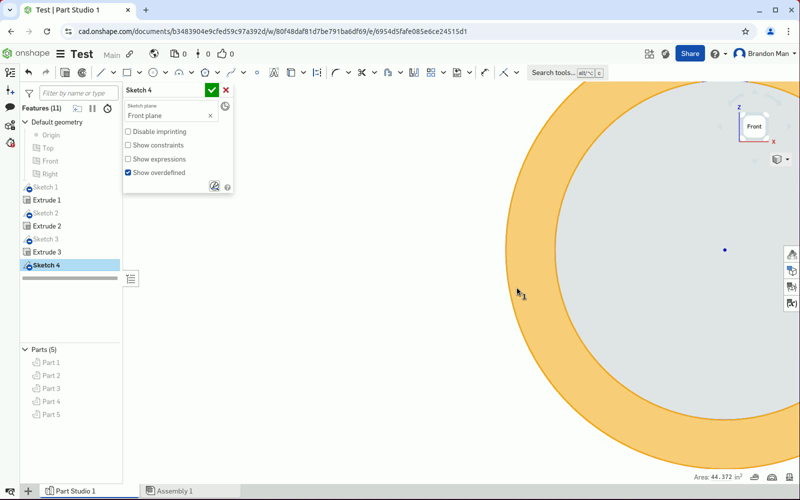
scroll(-6)
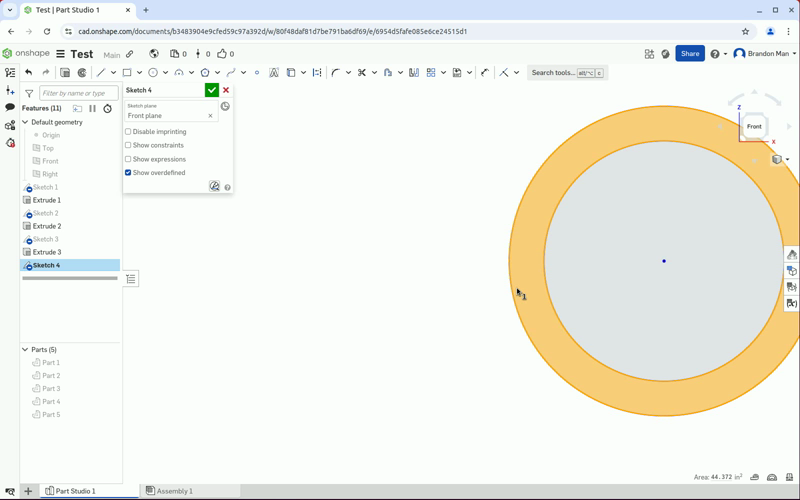
scroll(-6)
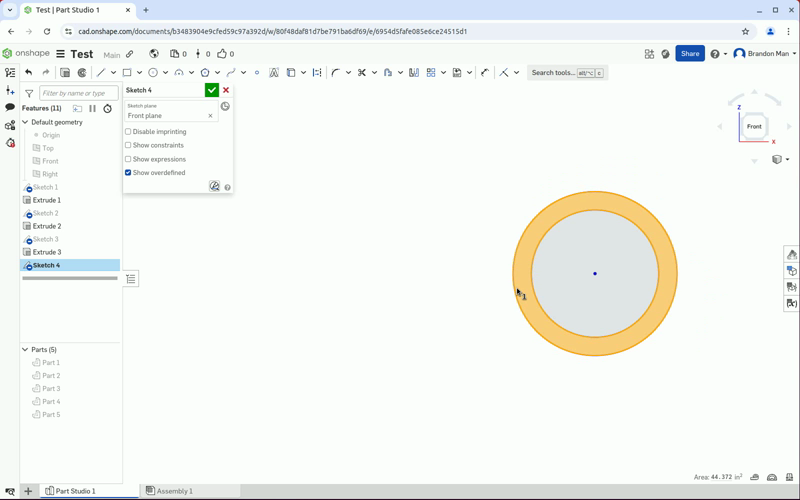
scroll(-6)
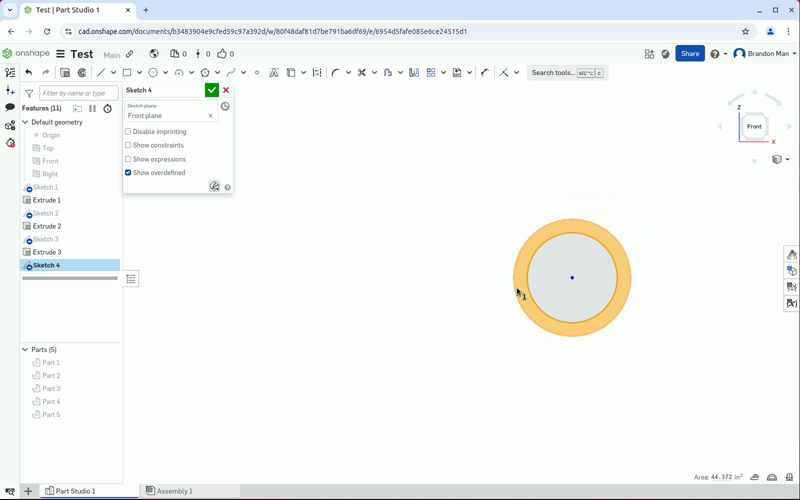
scroll(-6)
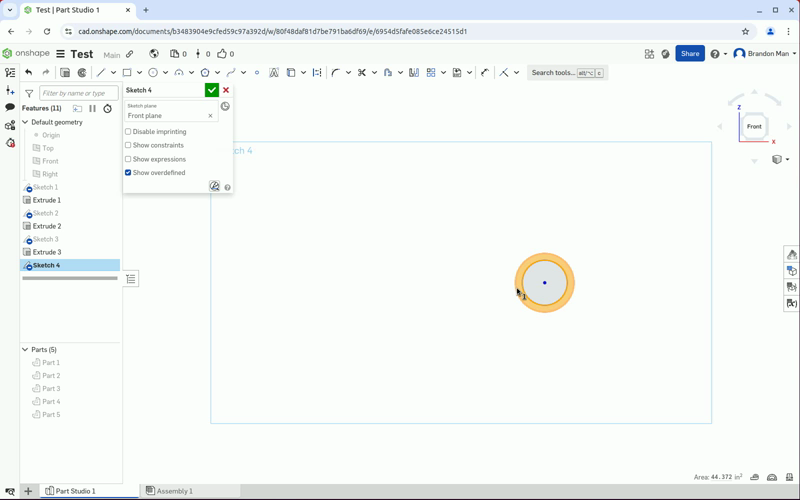
mouse_move(73, 352)
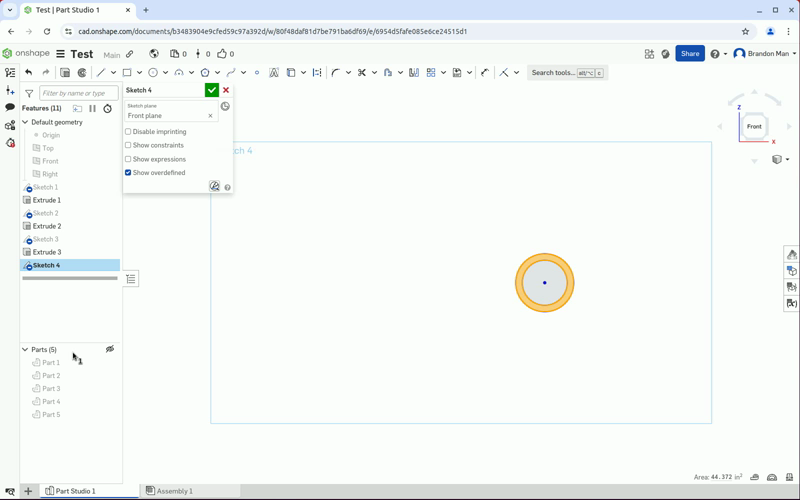
key(shift+y)
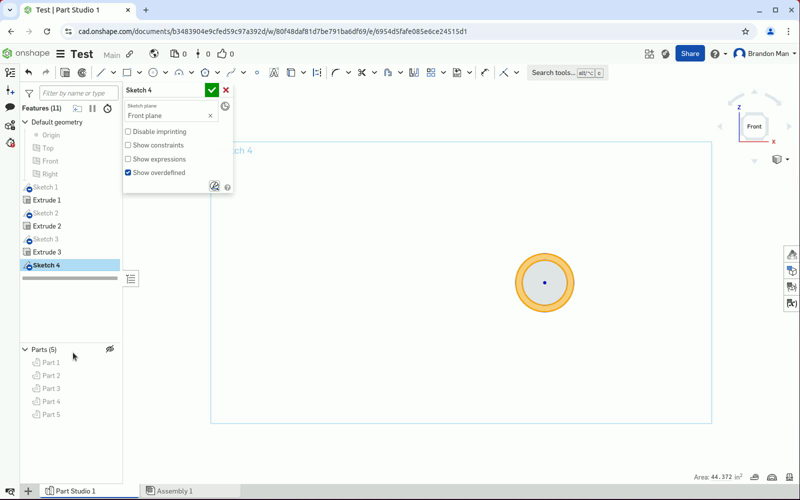
key(shift+e)
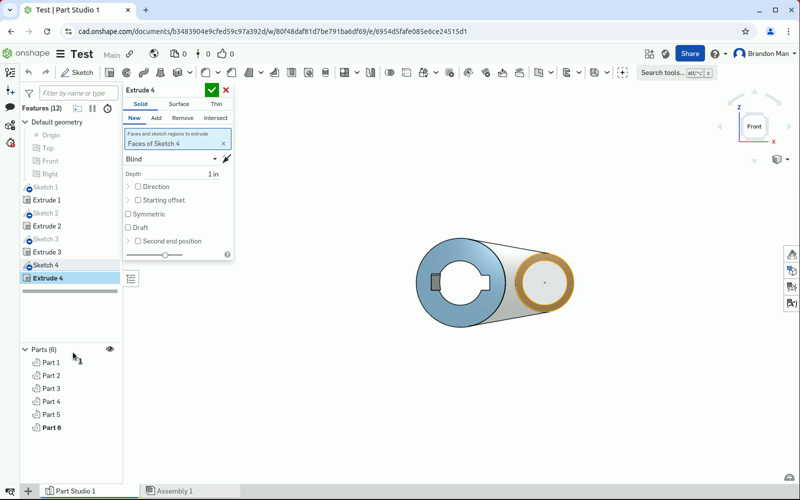
mouse_move(143, 106)
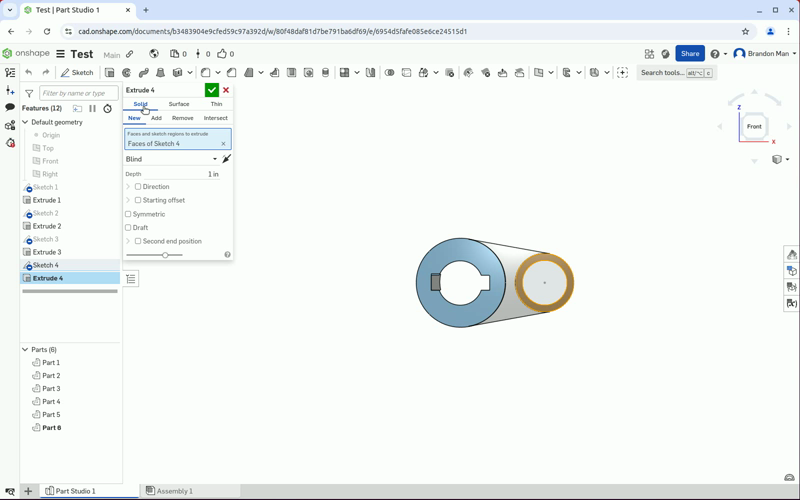
click(143, 106)
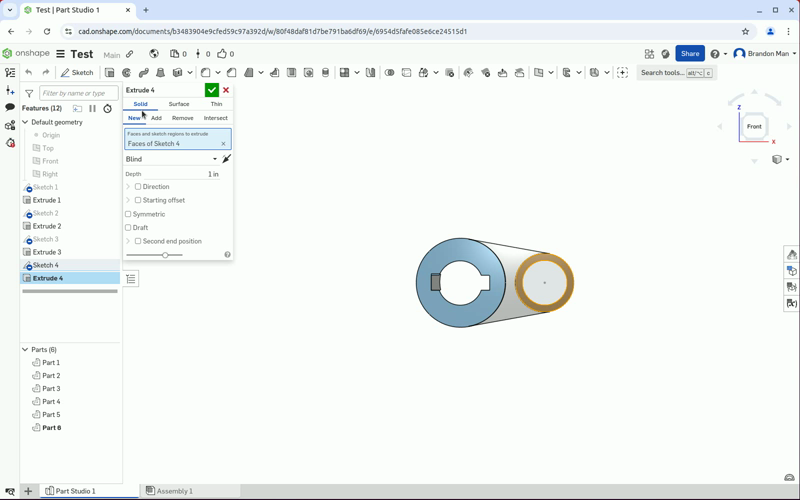
mouse_move(137, 120)
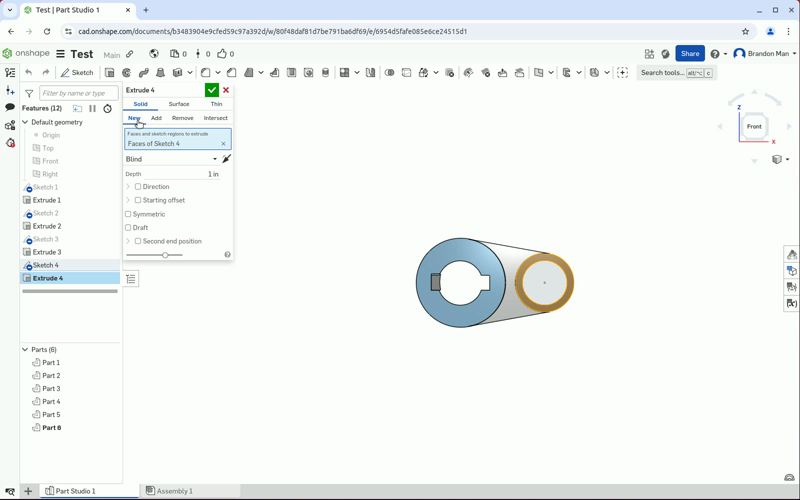
click(137, 120)
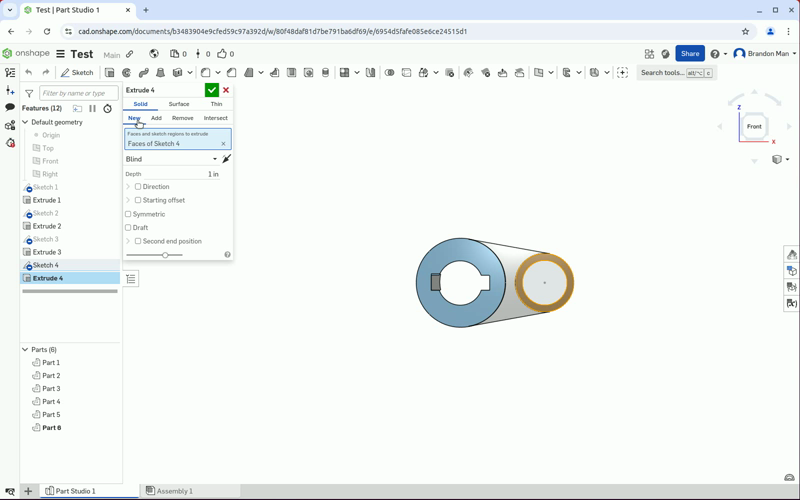
key(tab, 4)
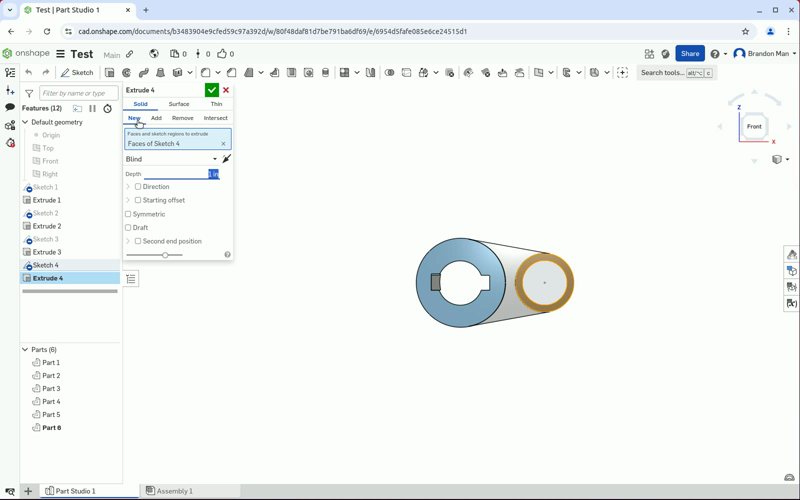
text(7.943)
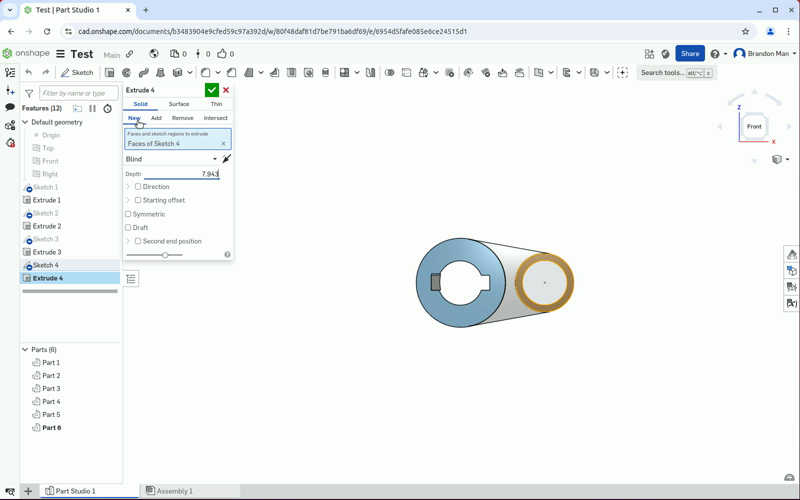
key(enter)
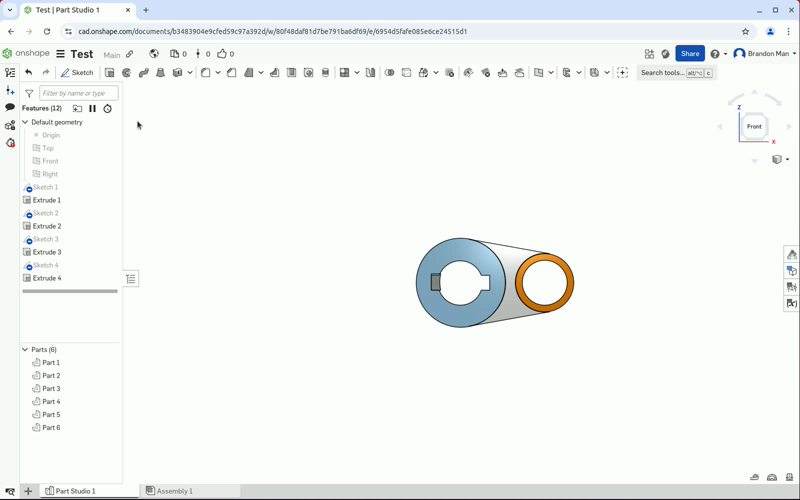
key(shift+h)
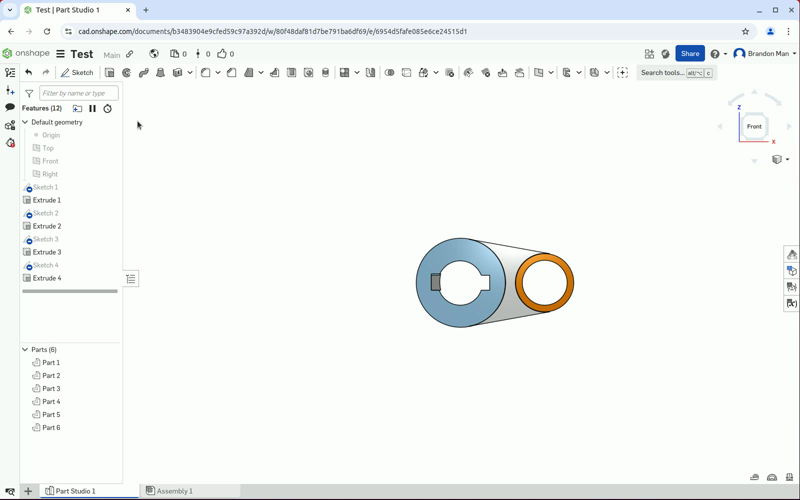
key(shift+h)
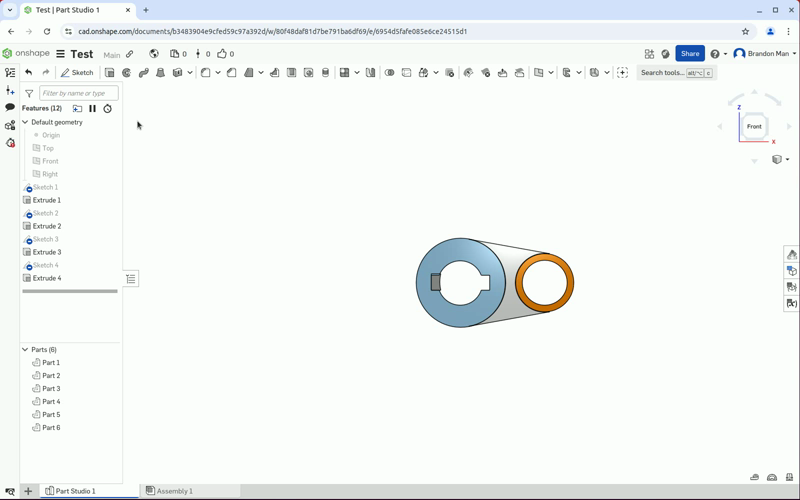
mouse_move(73, 189)
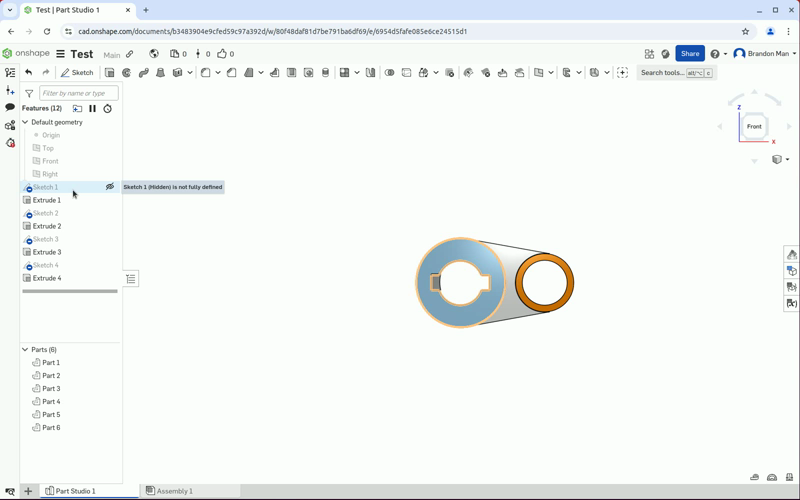
click(73, 189)
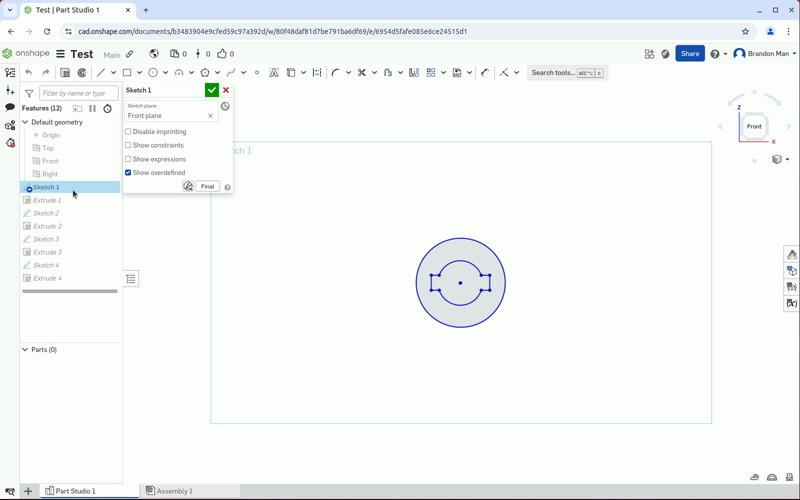
mouse_move(229, 92)
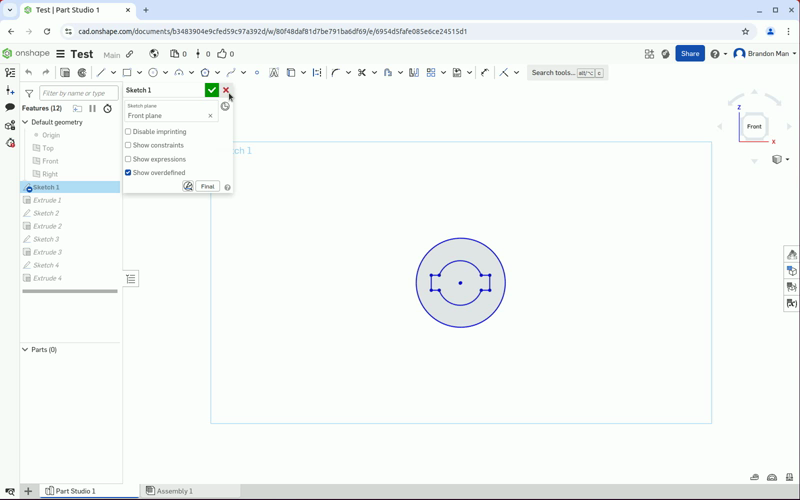
click(229, 92)
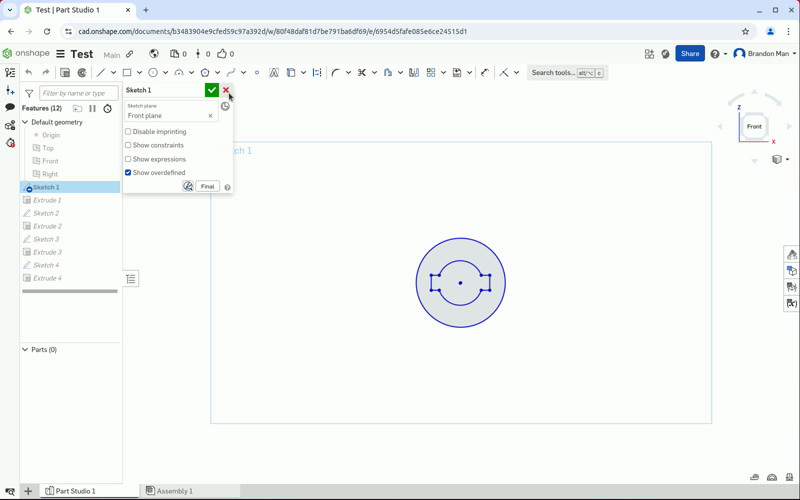
key(shift+s)
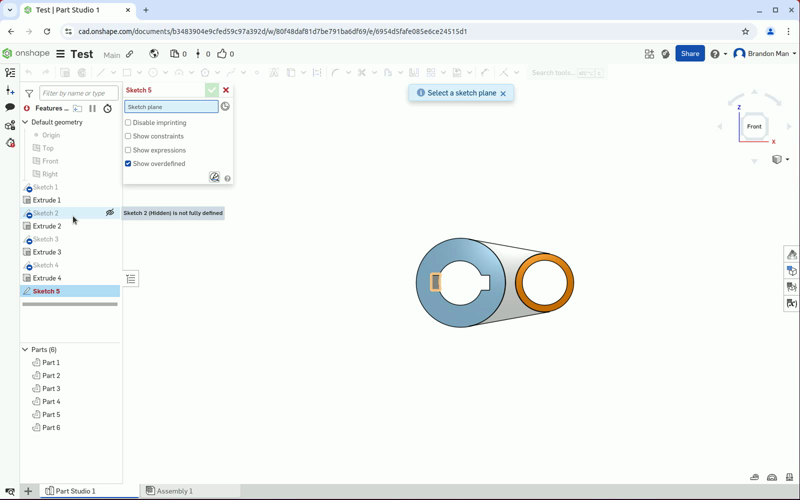
scroll(3)
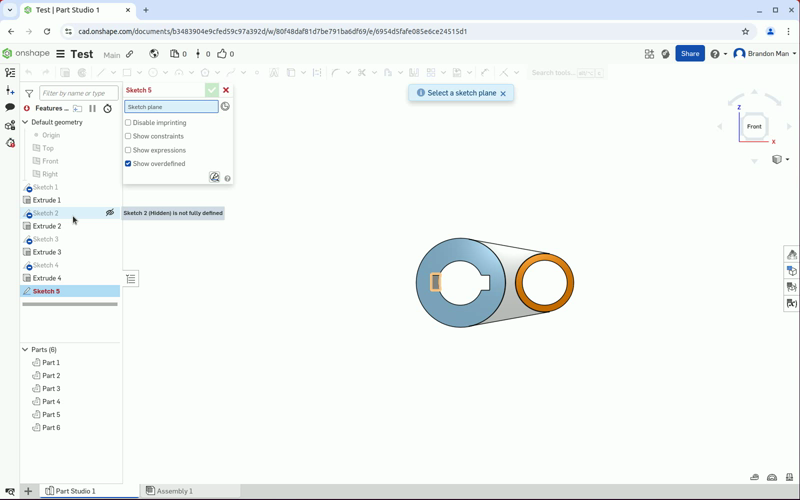
mouse_move(73, 163)
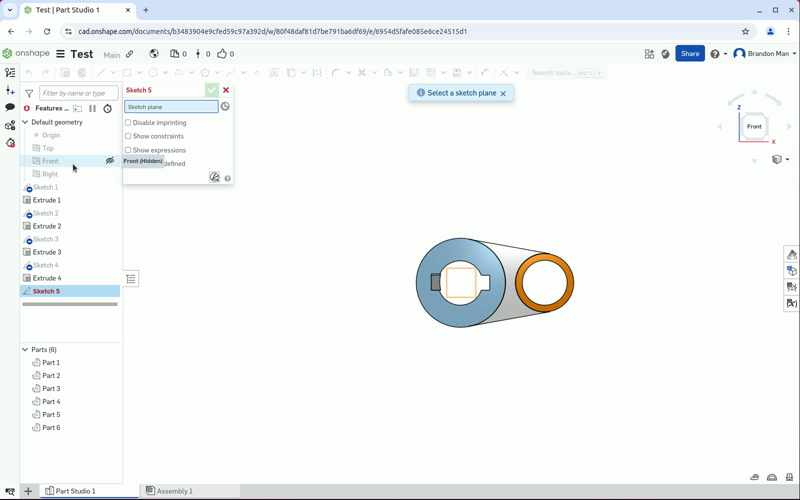
click(73, 163)
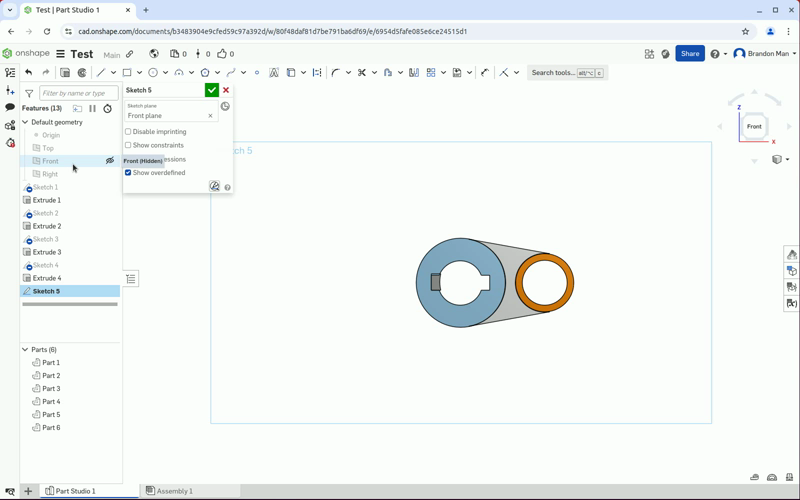
mouse_move(73, 352)
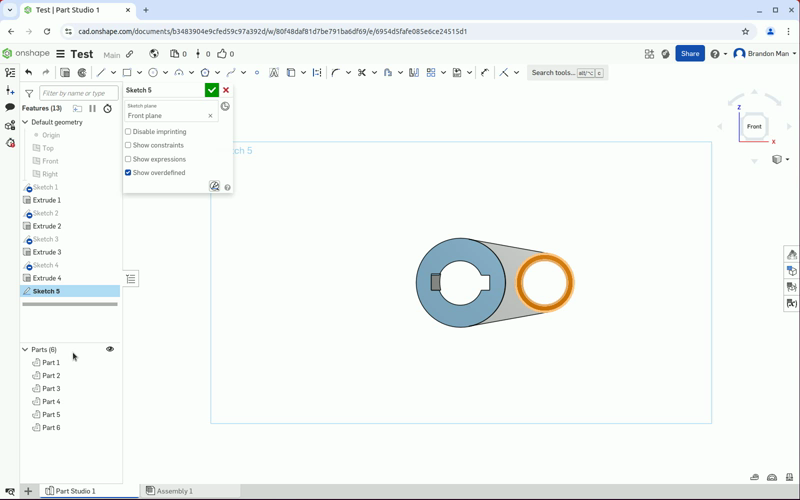
key(y)
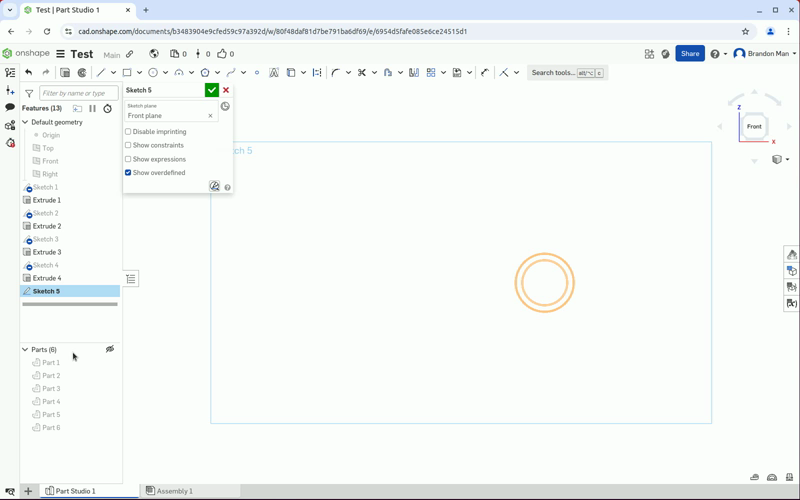
key(c)
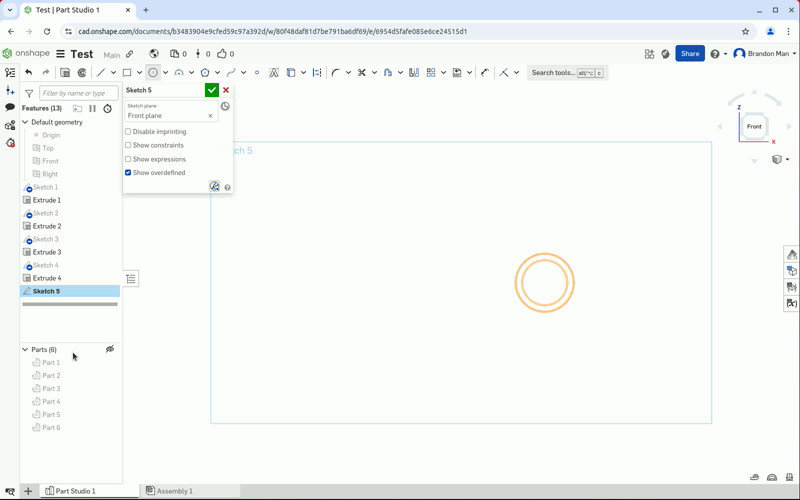
key_down(shift)
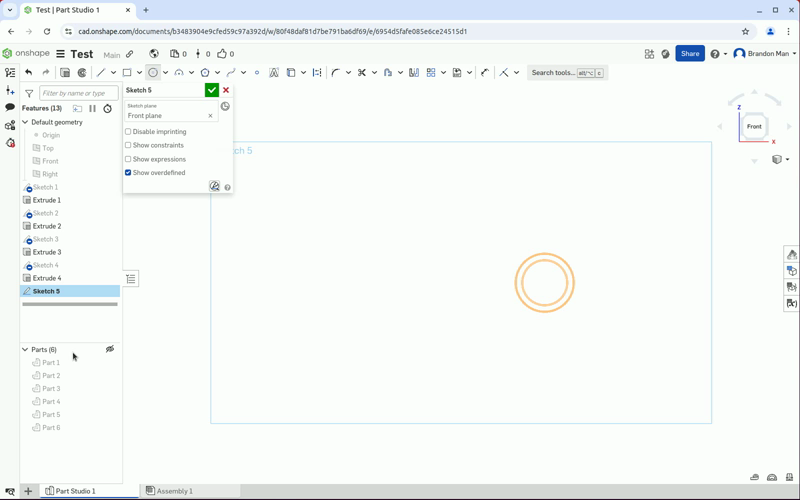
mouse_move(460, 282)
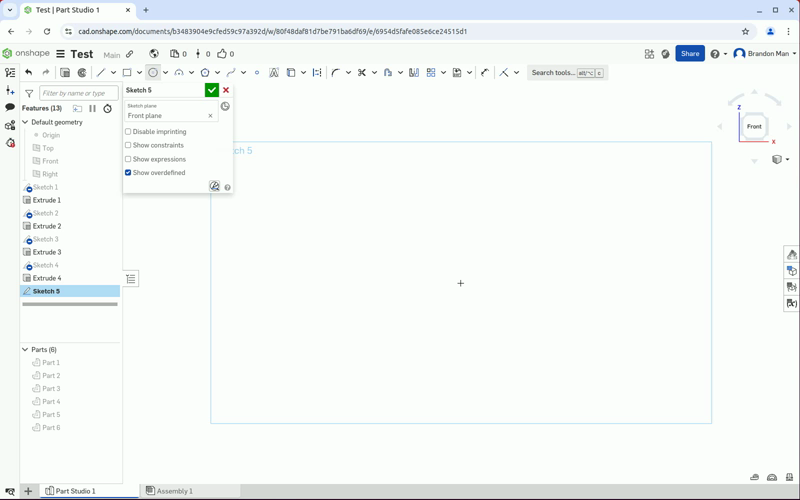
click(460, 282)
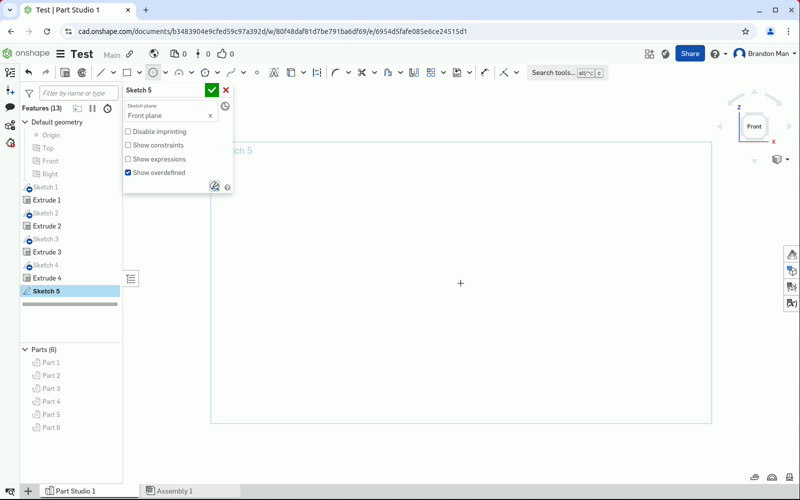
key_up(shift)
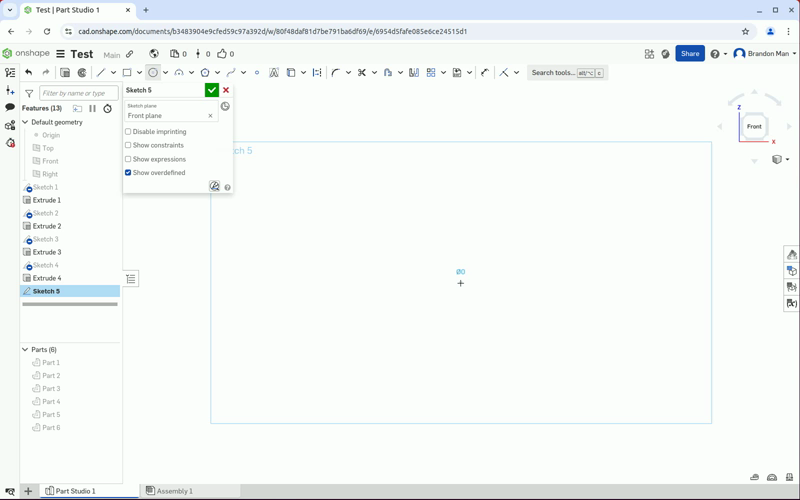
mouse_move(505, 282)
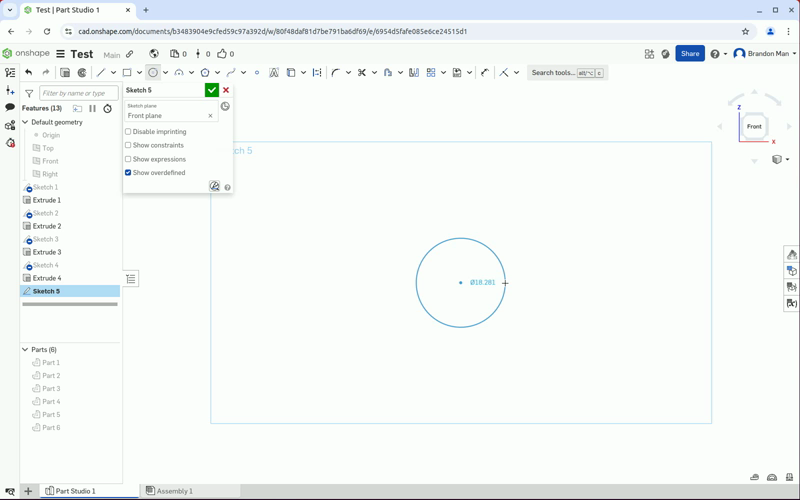
click(505, 282)
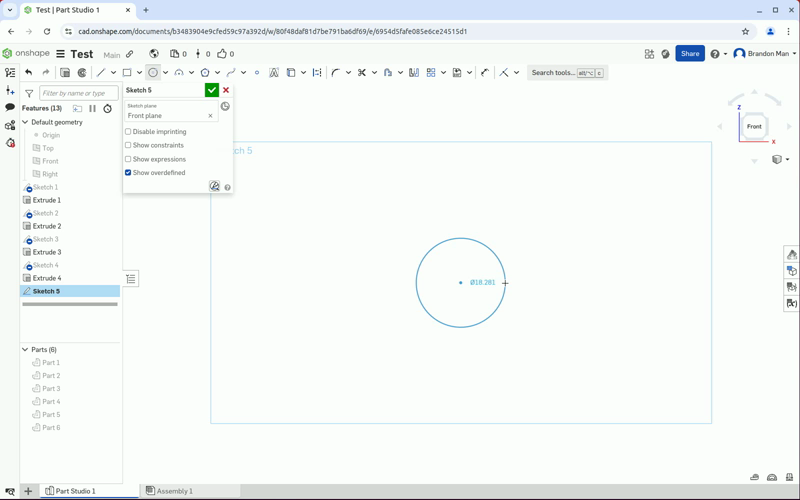
key(esc)
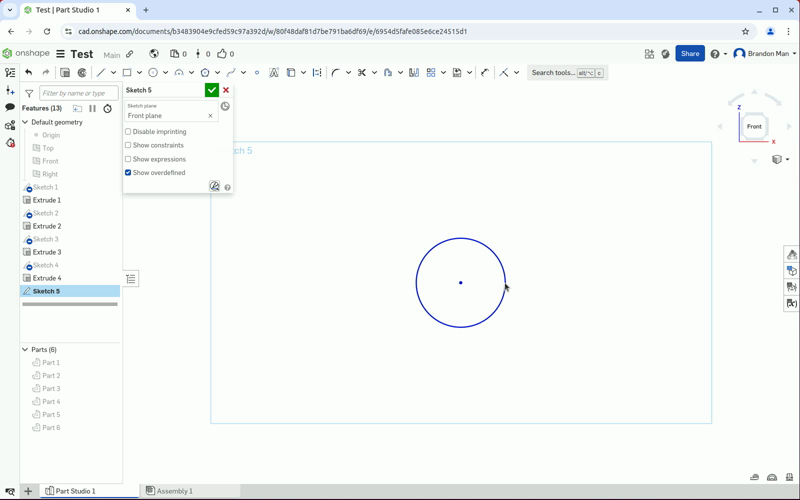
key(l)
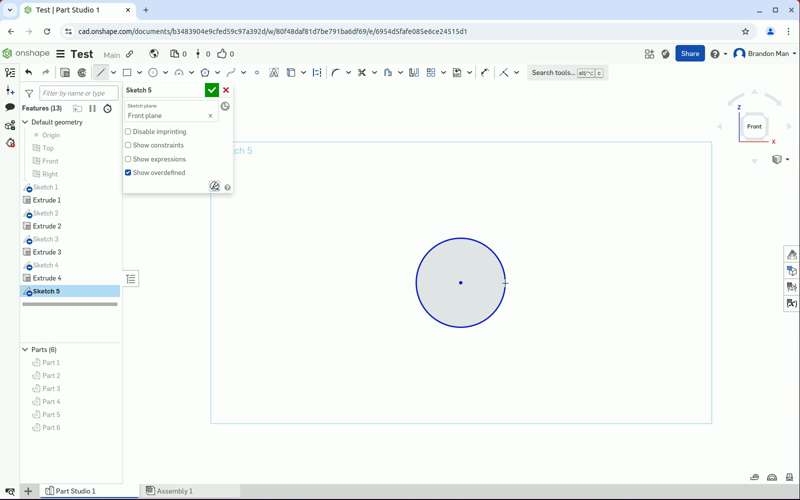
key_down(shift)
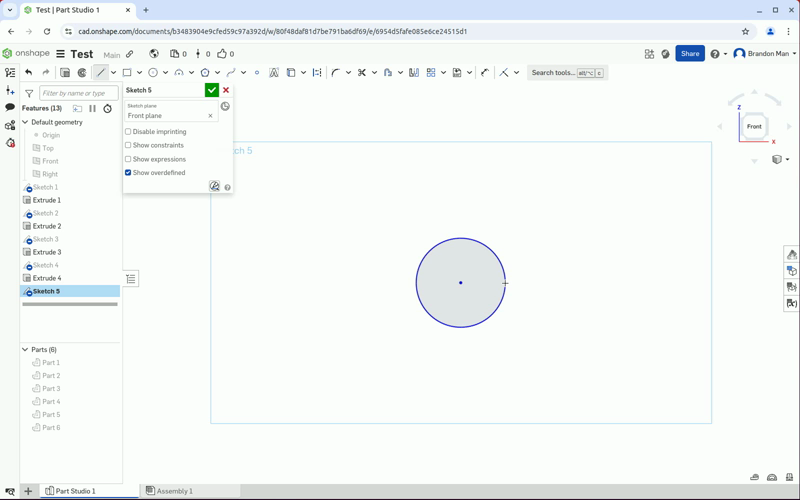
mouse_move(431, 290)
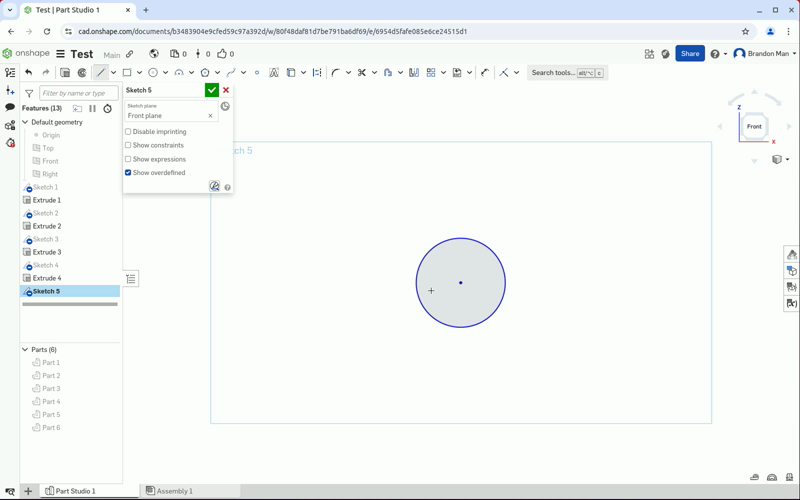
click(431, 290)
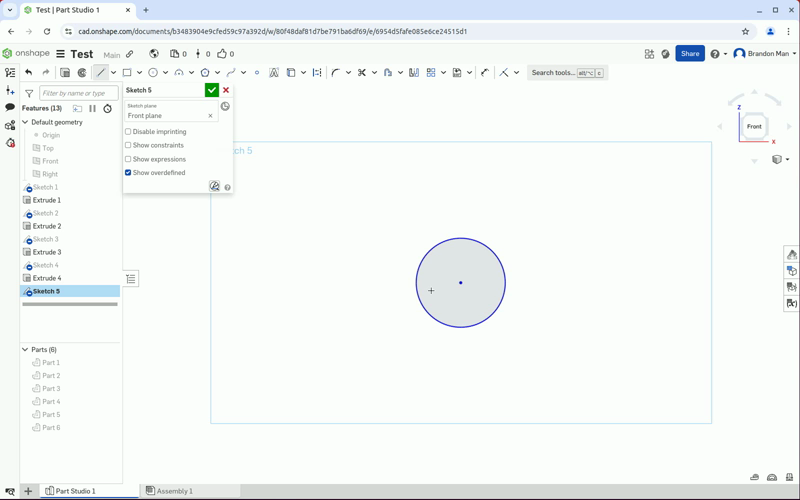
key_up(shift)
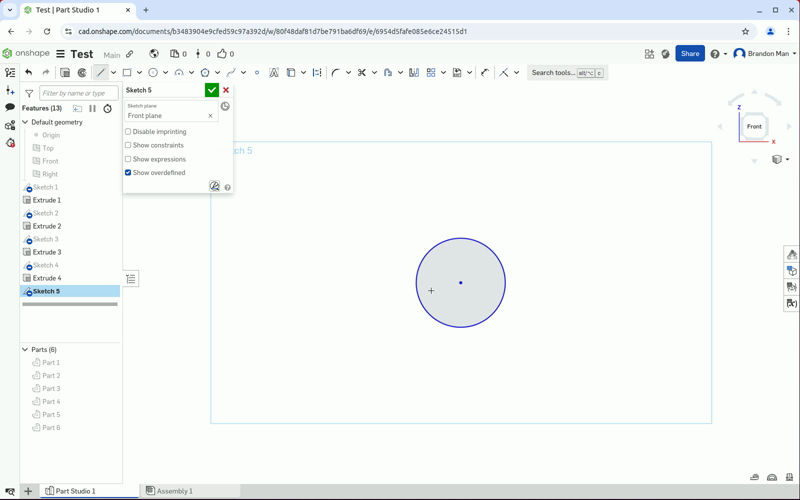
key_down(shift)
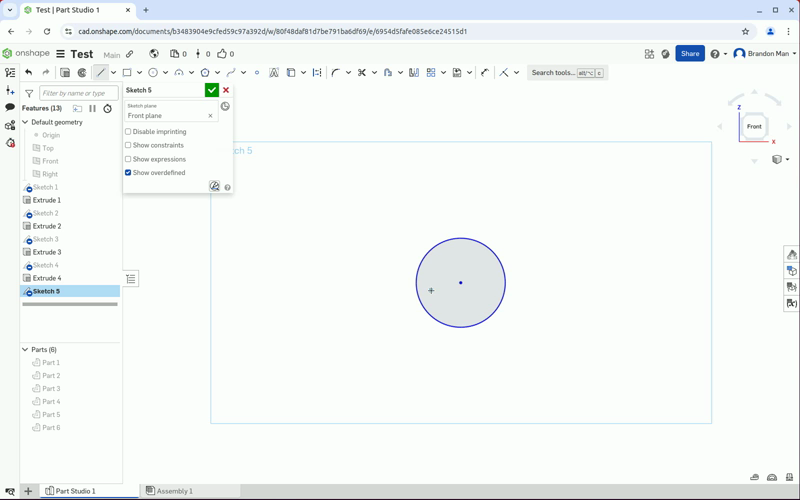
mouse_move(461, 290)
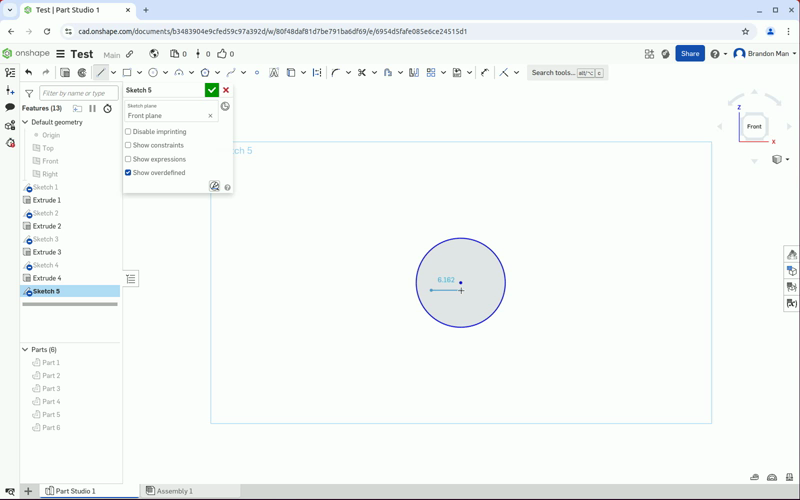
mouse_move(439, 290)
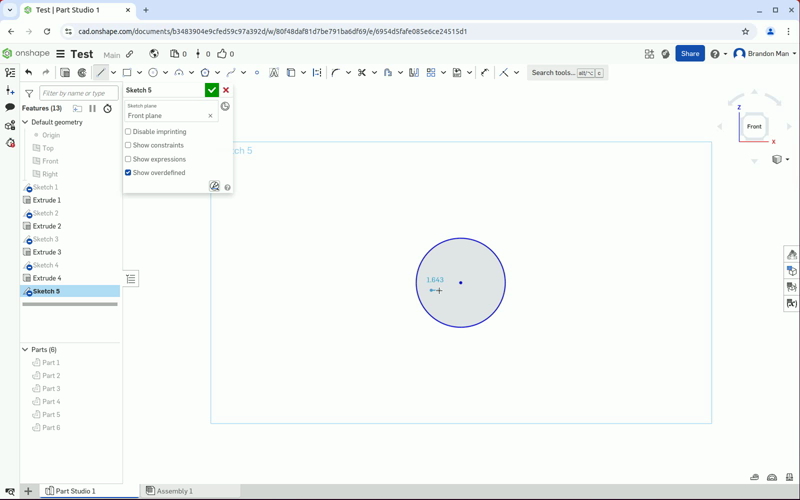
click(439, 290)
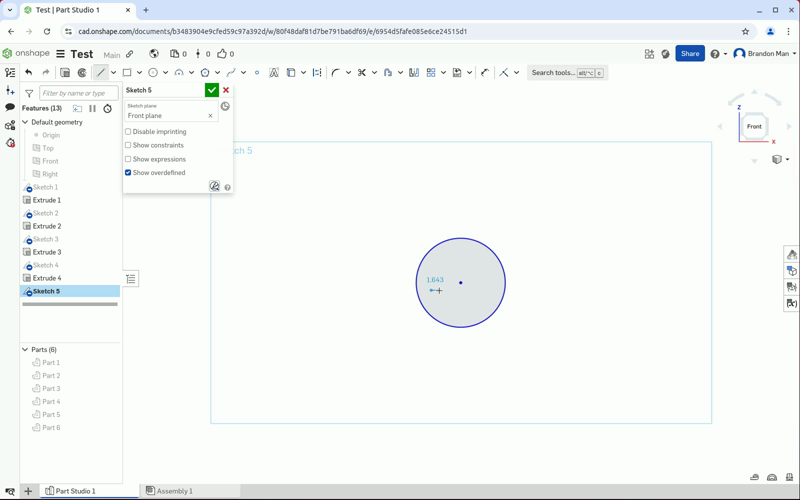
key_up(shift)
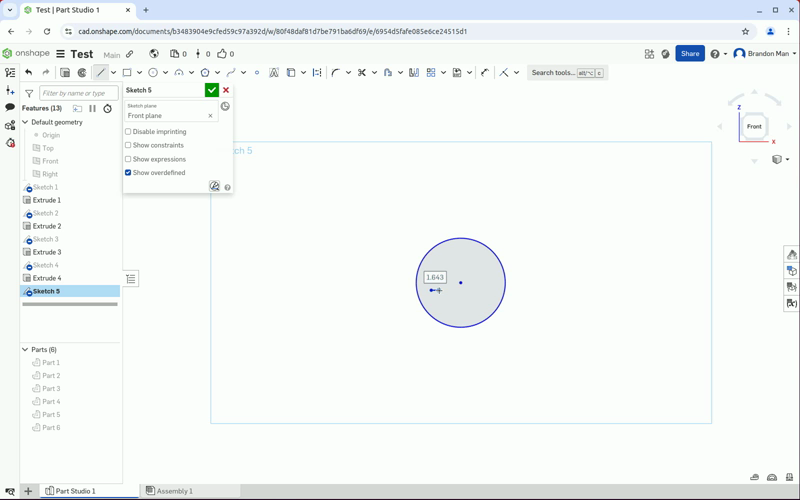
key(esc)
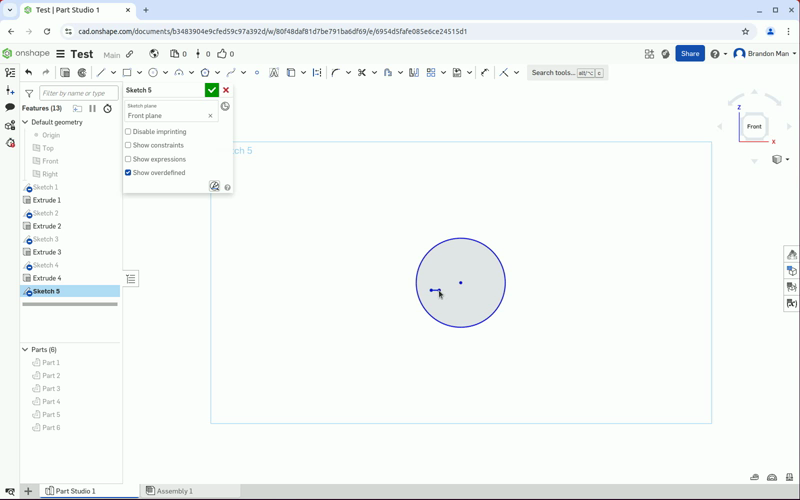
key(a)
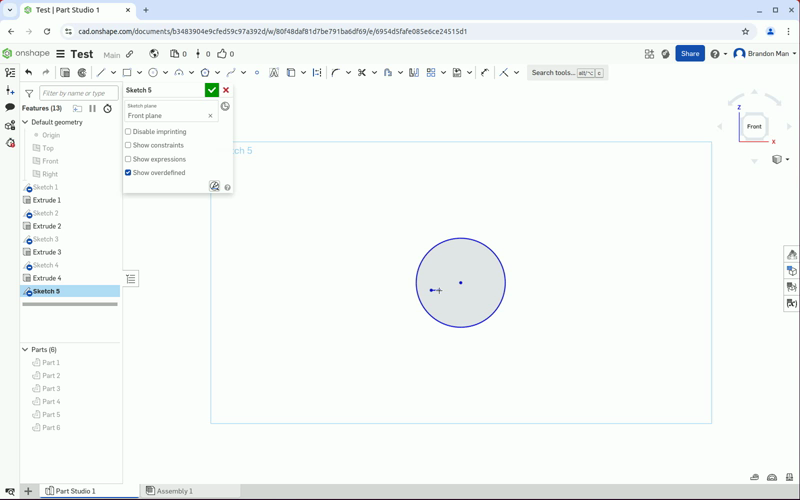
mouse_move(439, 290)
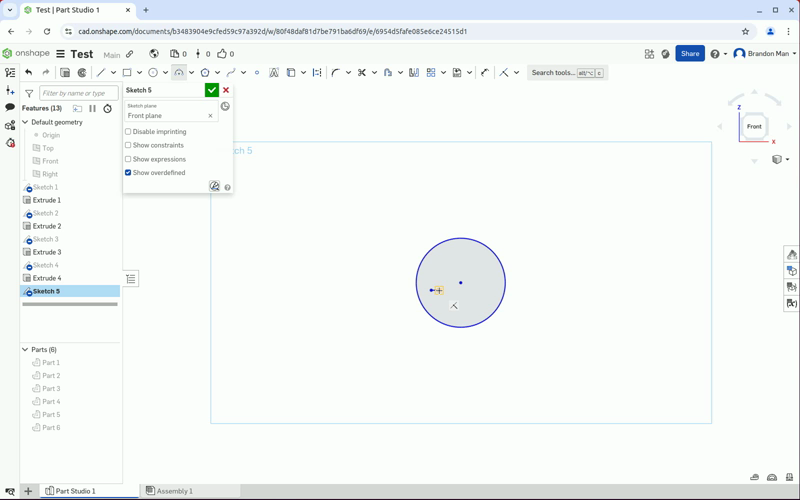
click(439, 290)
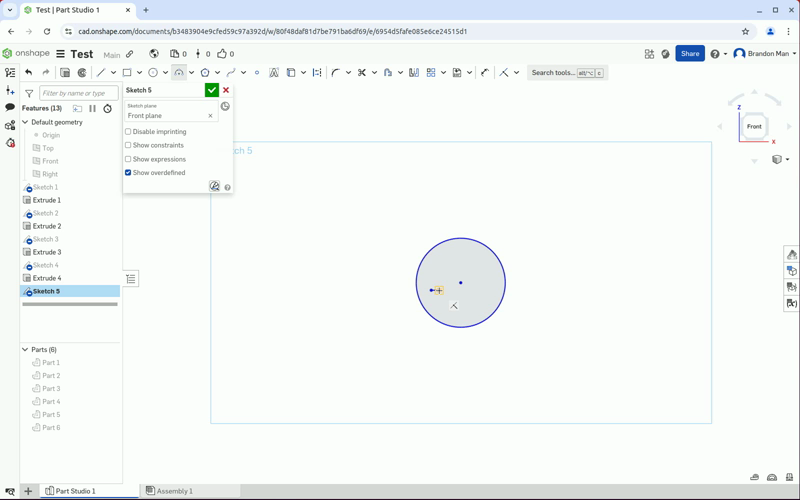
key_down(shift)
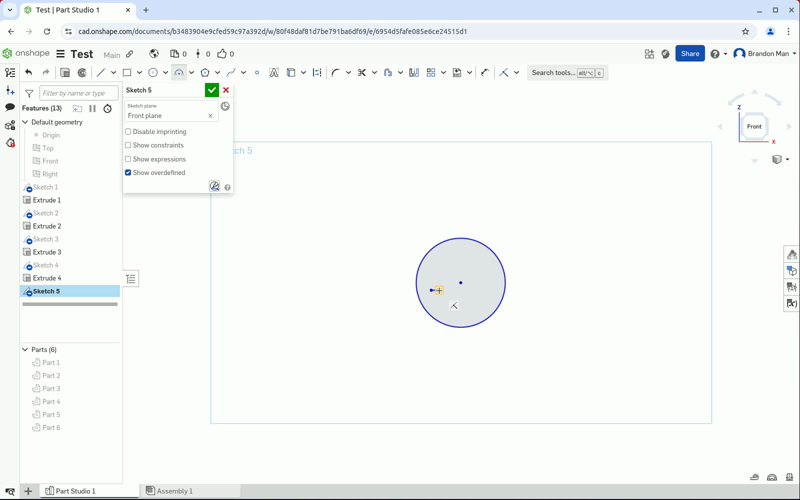
mouse_move(481, 290)
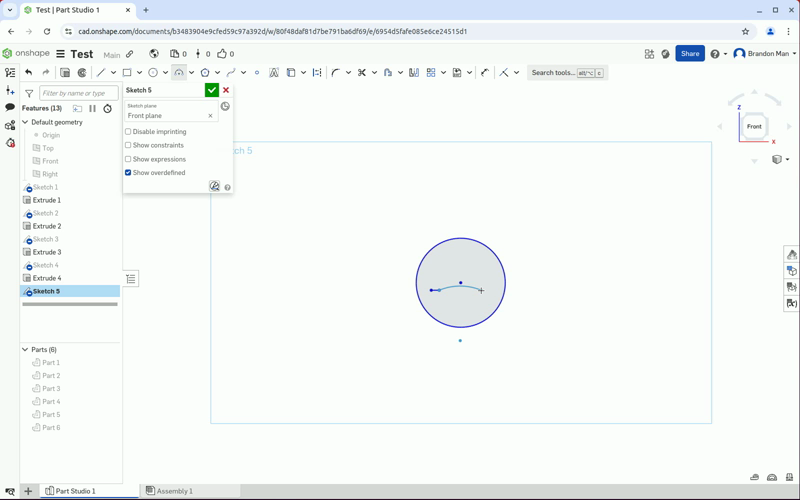
click(481, 290)
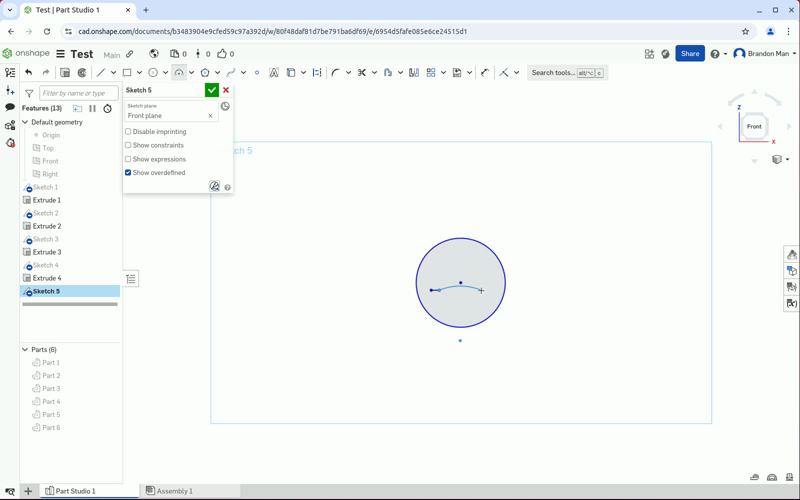
mouse_move(460, 305)
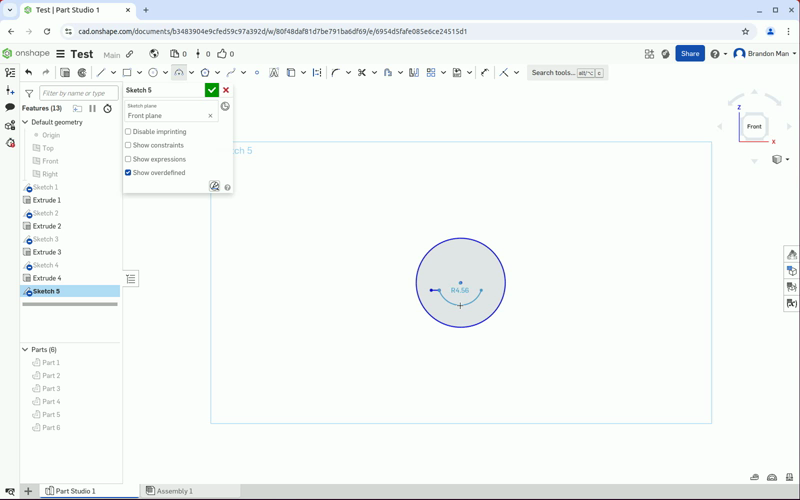
click(460, 305)
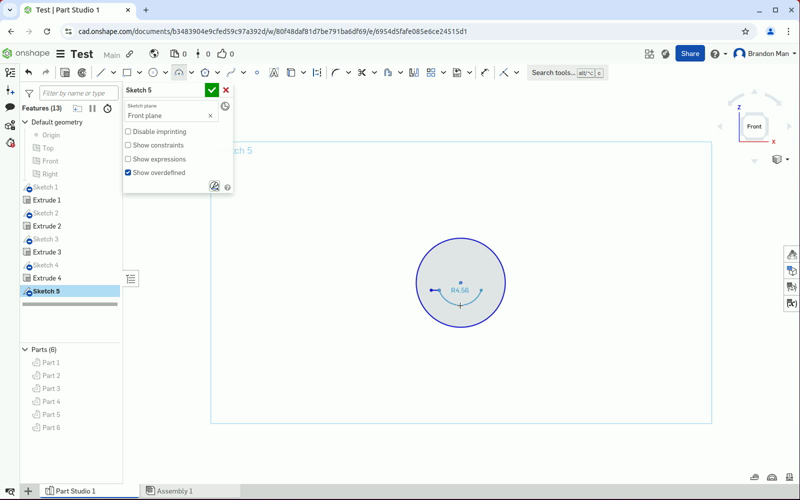
key_up(shift)
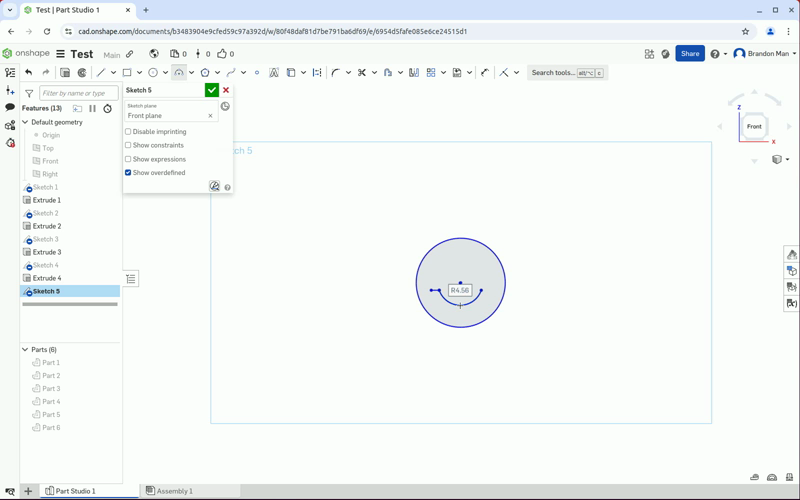
key(esc)
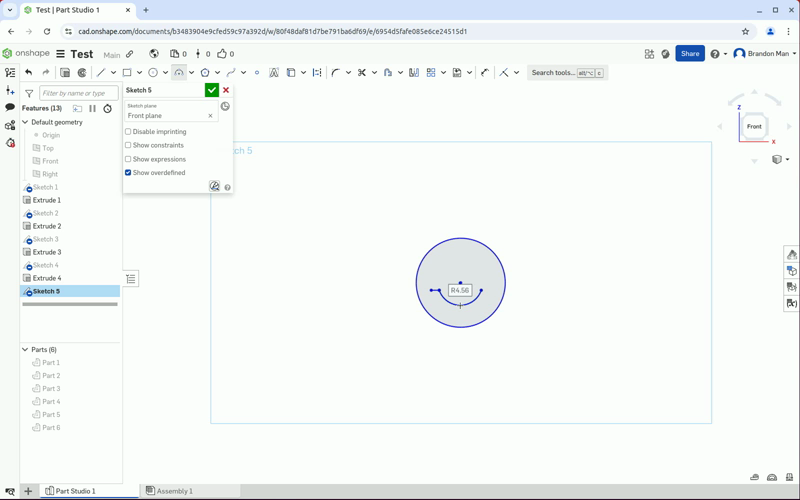
key(l)
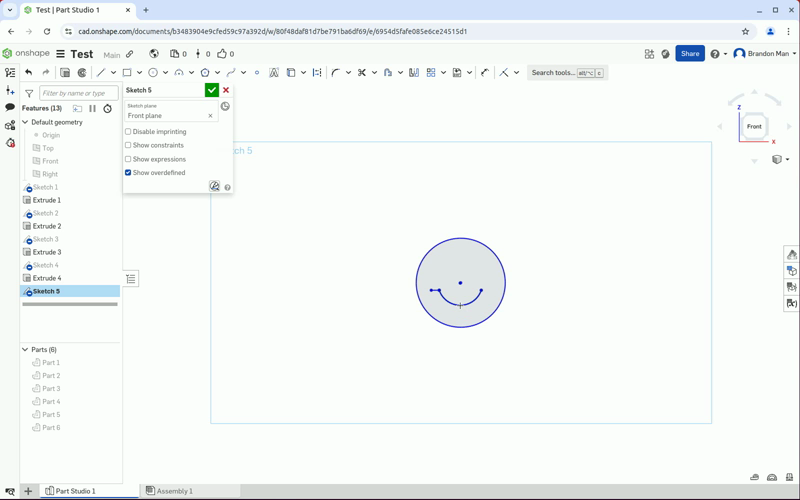
mouse_move(481, 290)
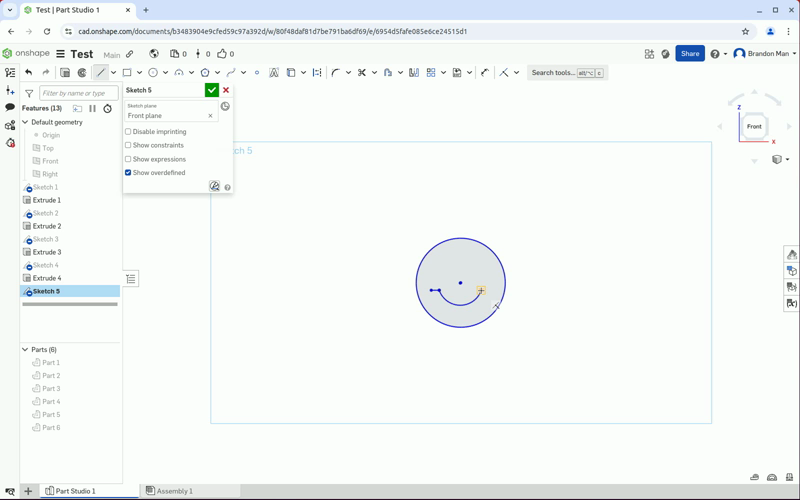
click(481, 290)
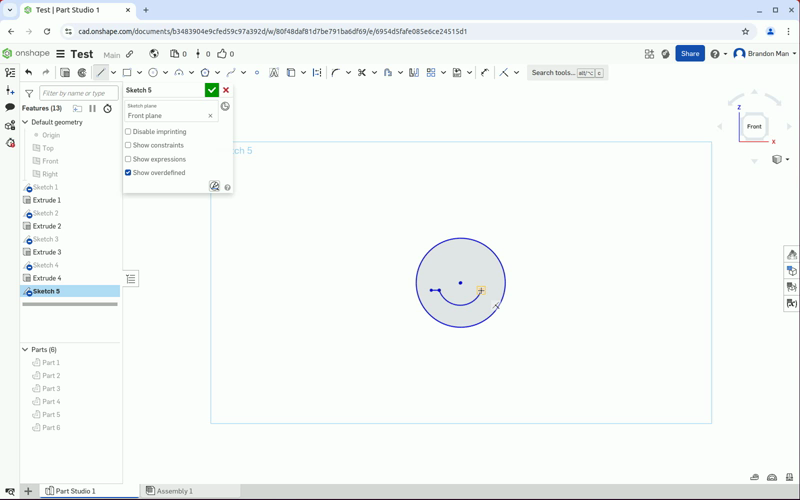
key_down(shift)
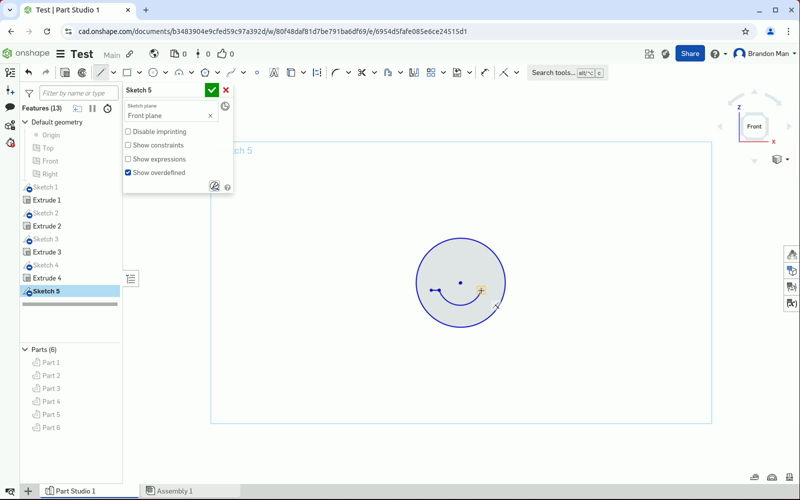
mouse_move(511, 290)
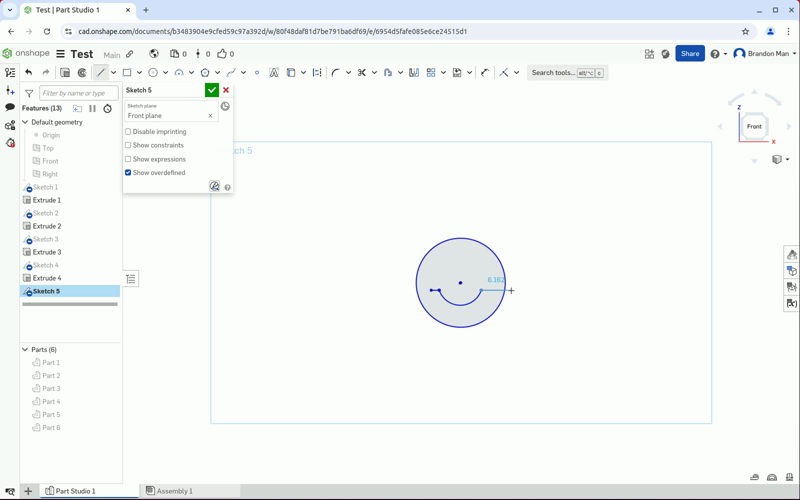
mouse_move(489, 290)
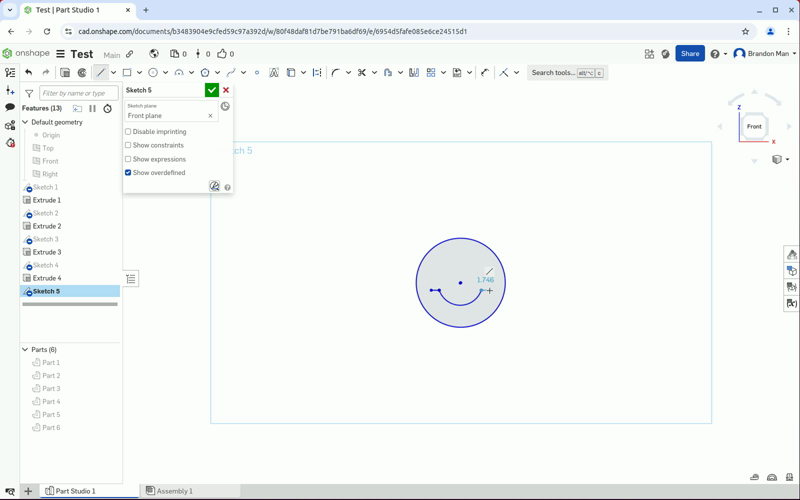
click(489, 290)
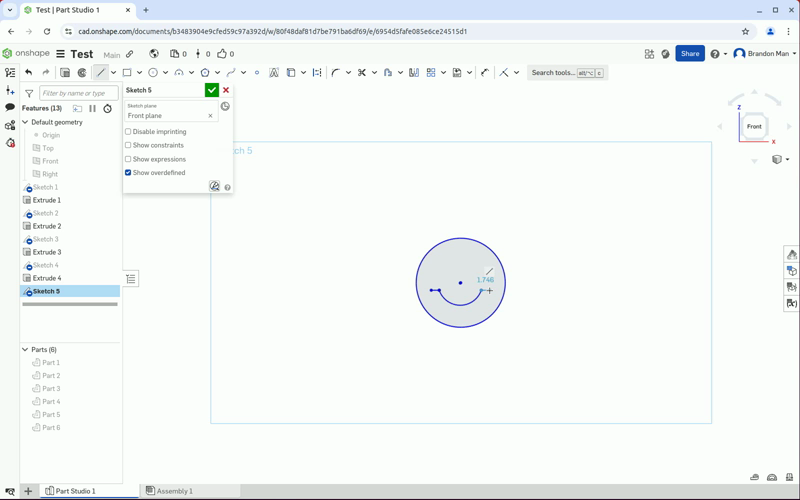
key_up(shift)
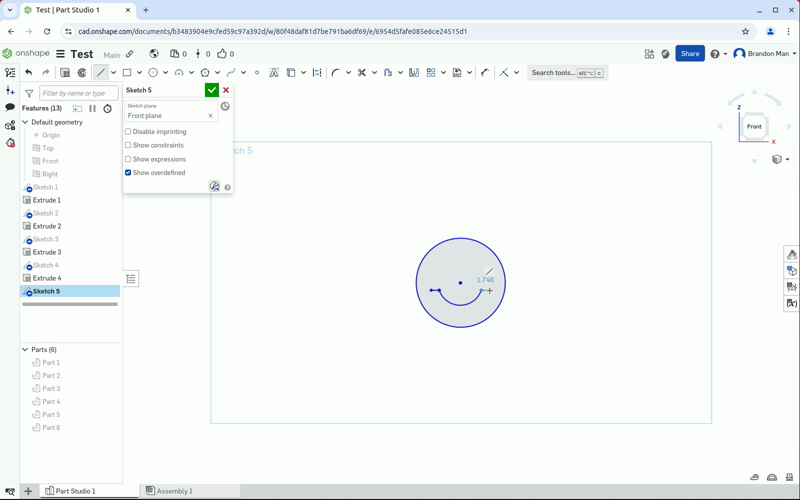
key_down(shift)
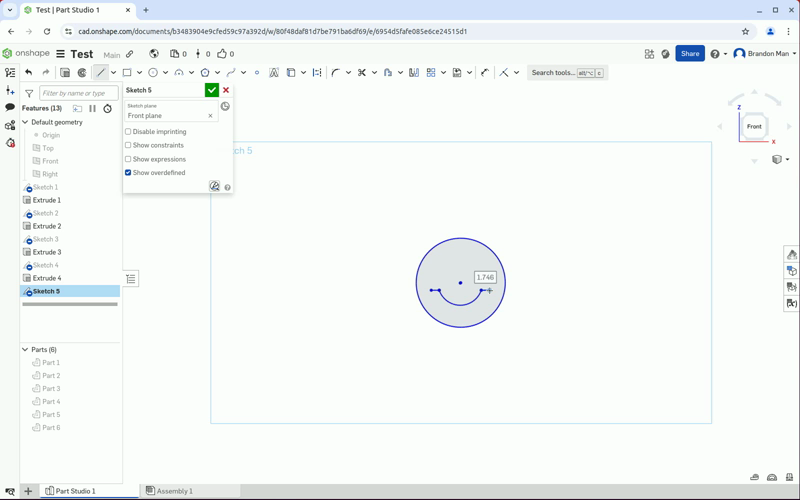
mouse_move(519, 290)
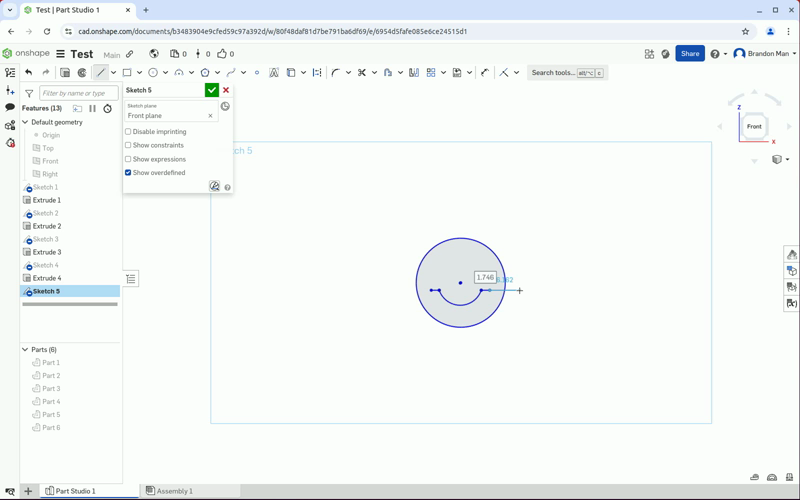
mouse_move(489, 275)
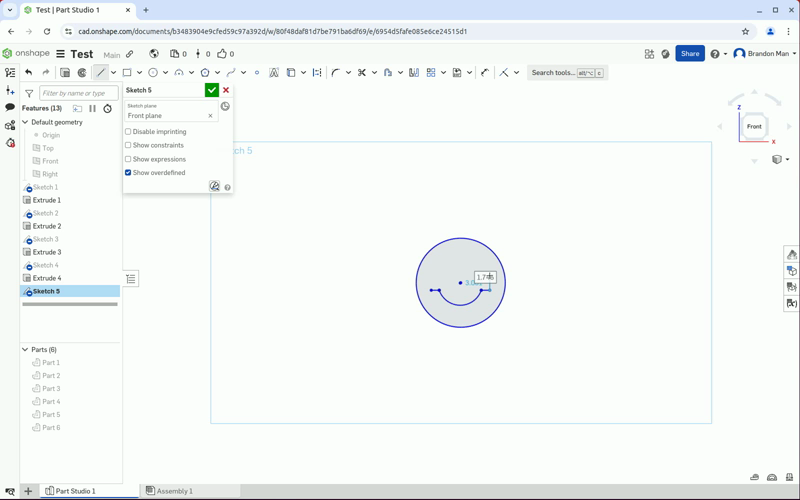
click(489, 275)
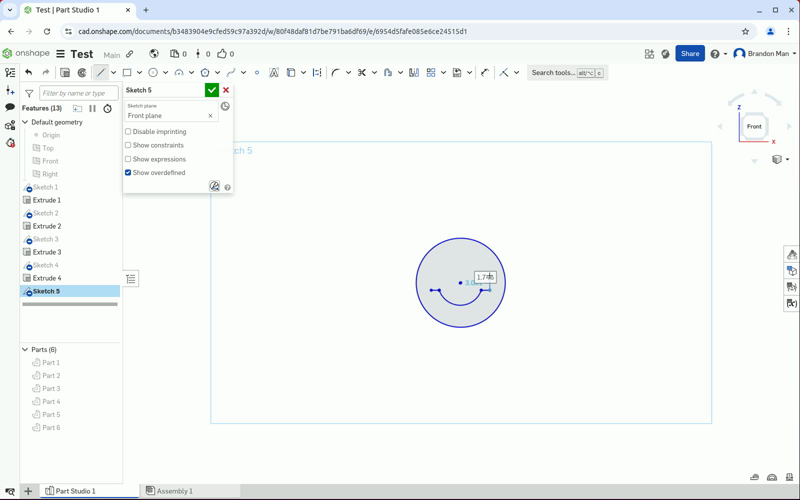
key_up(shift)
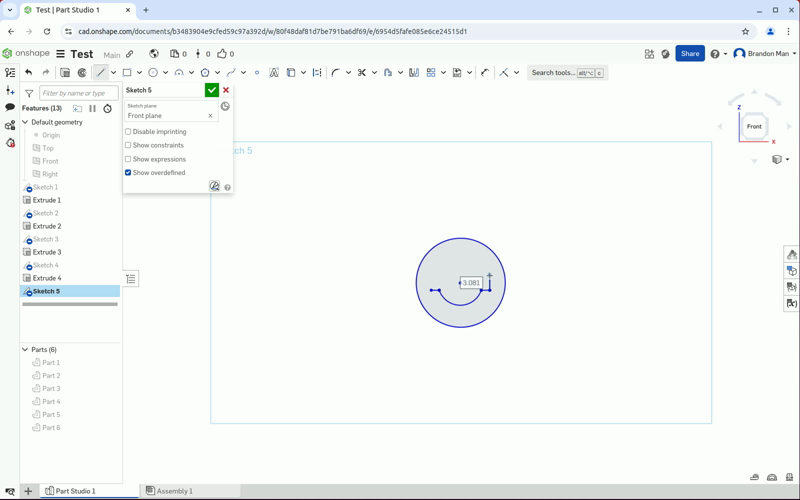
key_down(shift)
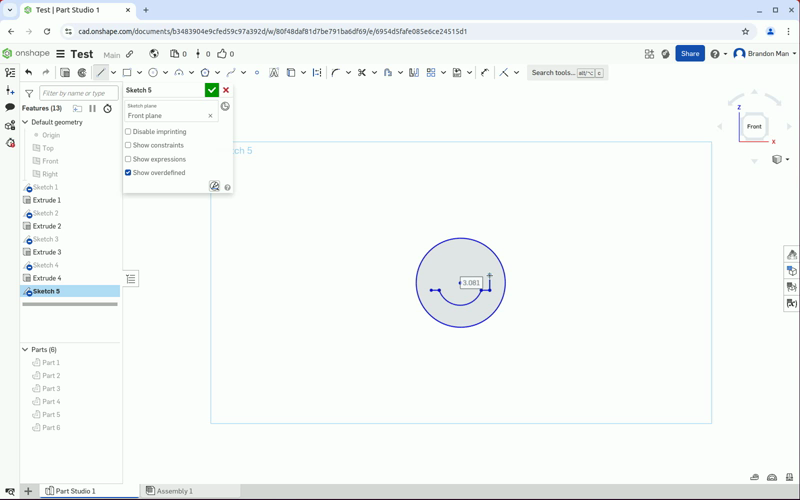
mouse_move(519, 275)
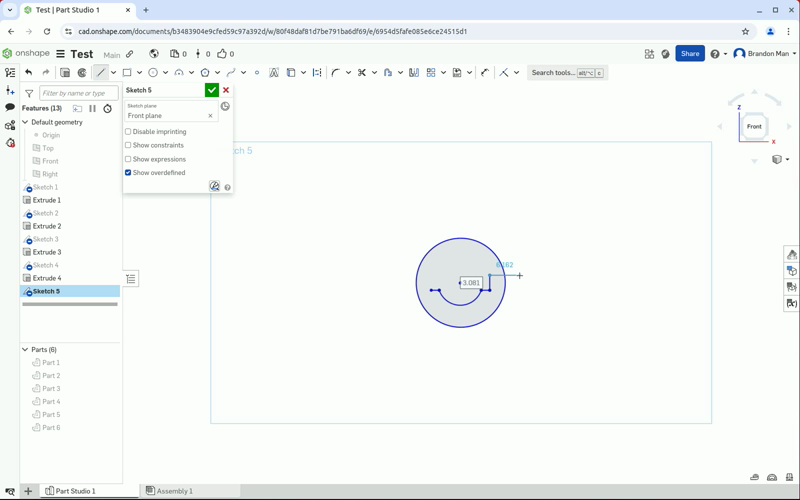
mouse_move(481, 275)
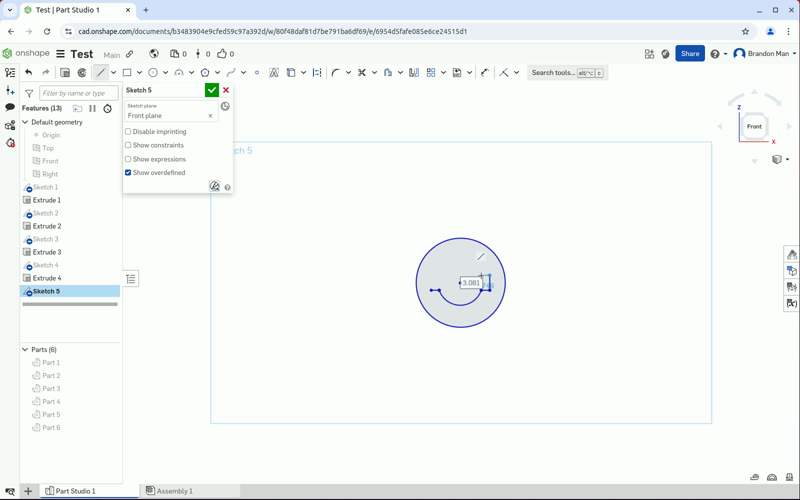
click(481, 275)
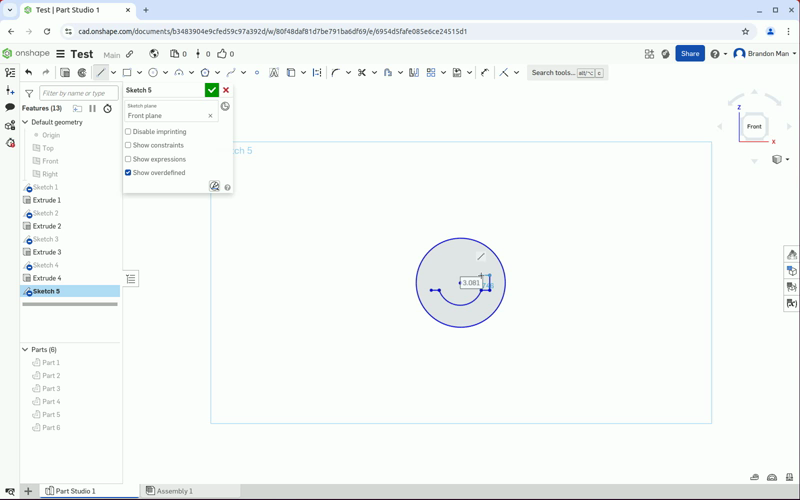
key_up(shift)
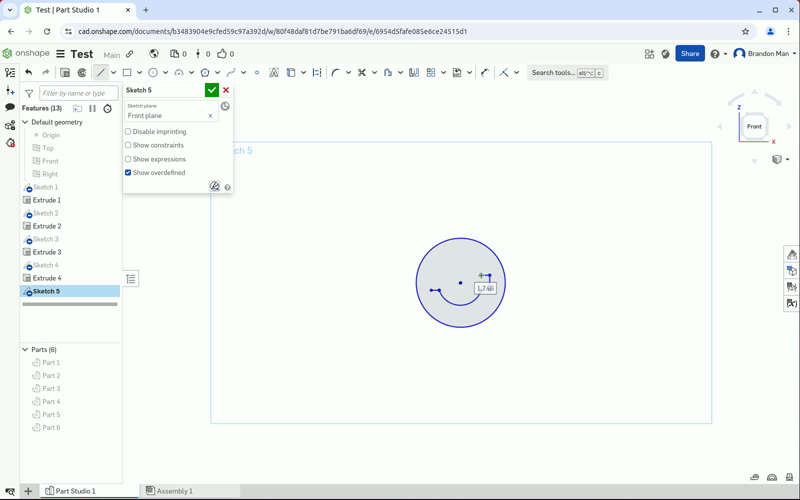
key(esc)
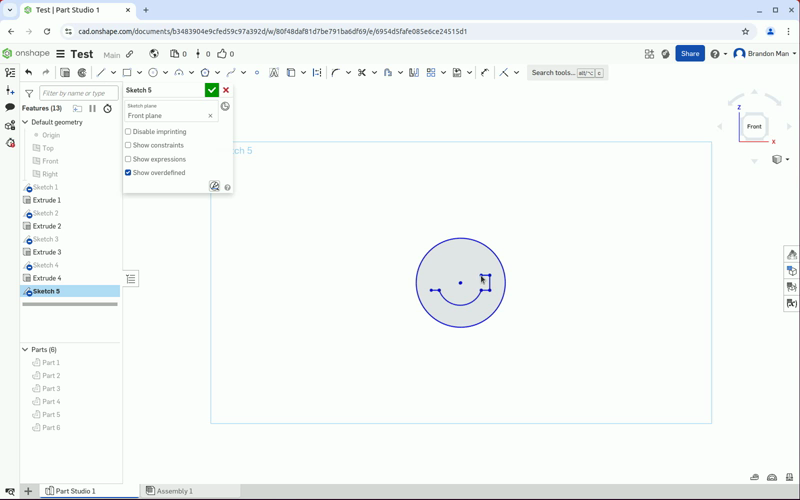
key(a)
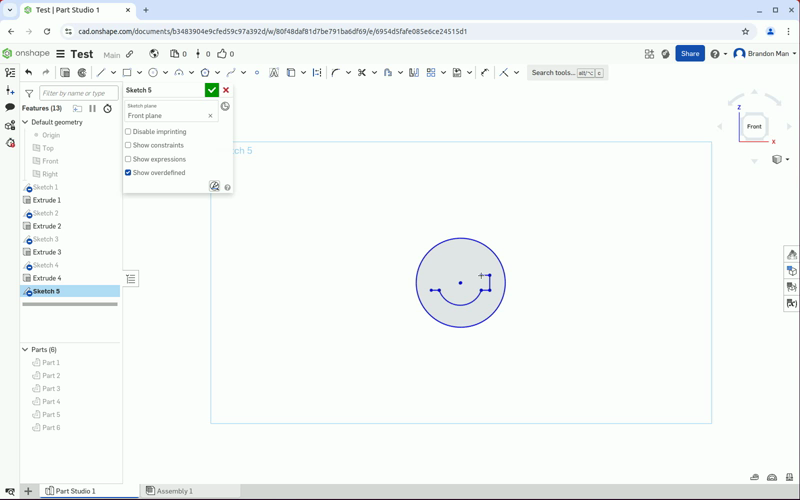
mouse_move(481, 275)
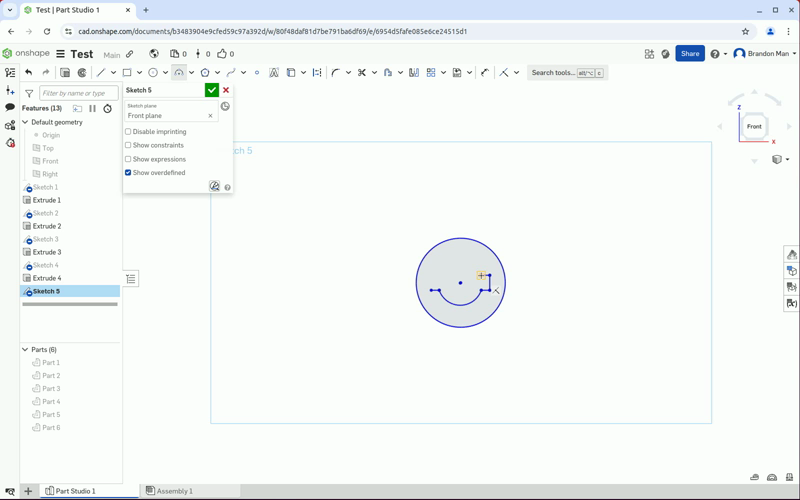
click(481, 275)
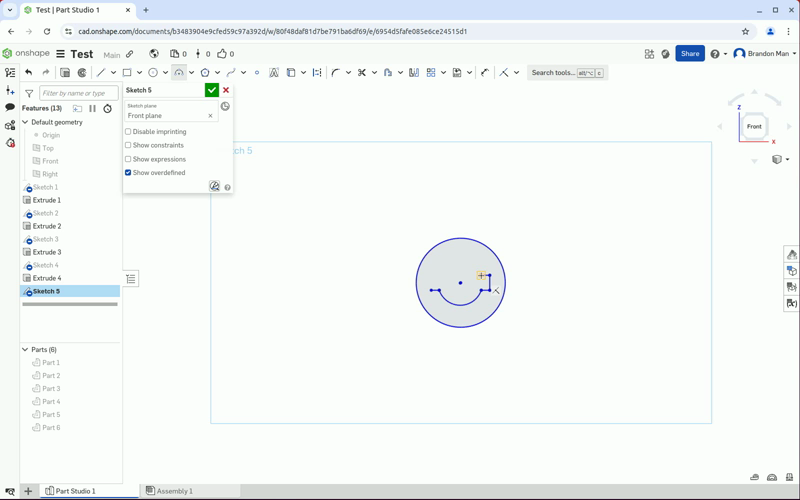
key_down(shift)
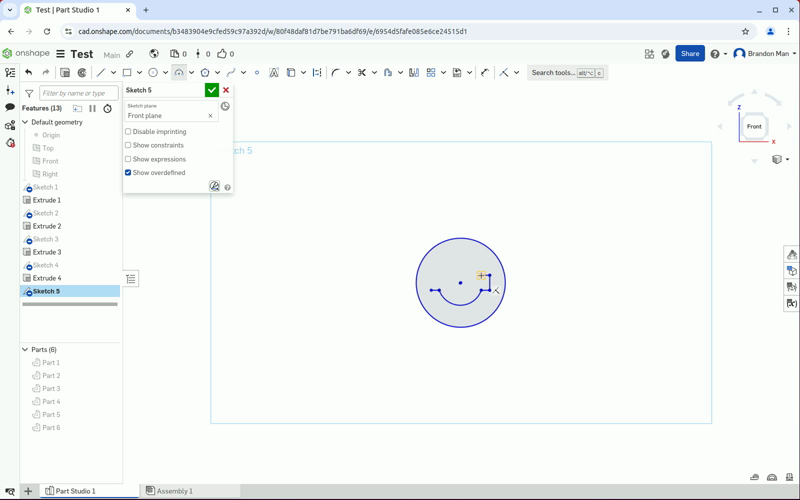
mouse_move(439, 275)
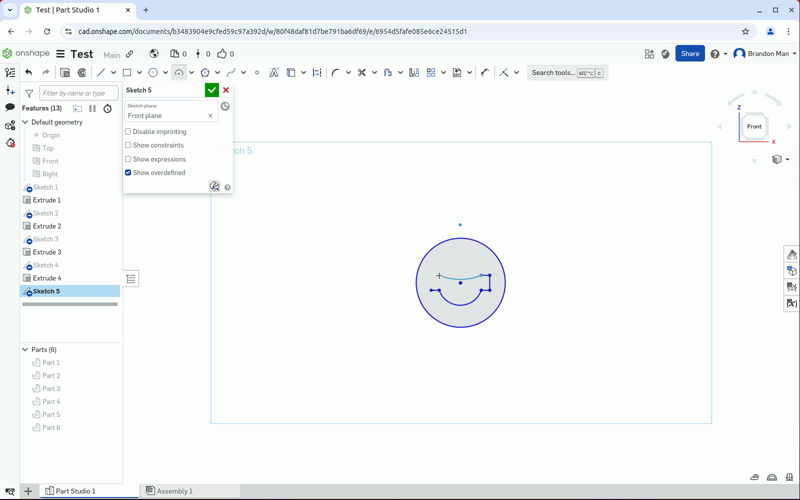
click(439, 275)
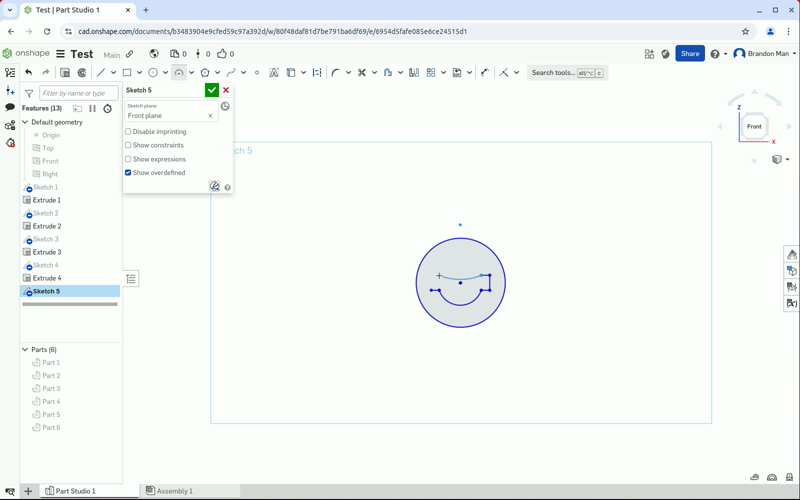
mouse_move(460, 260)
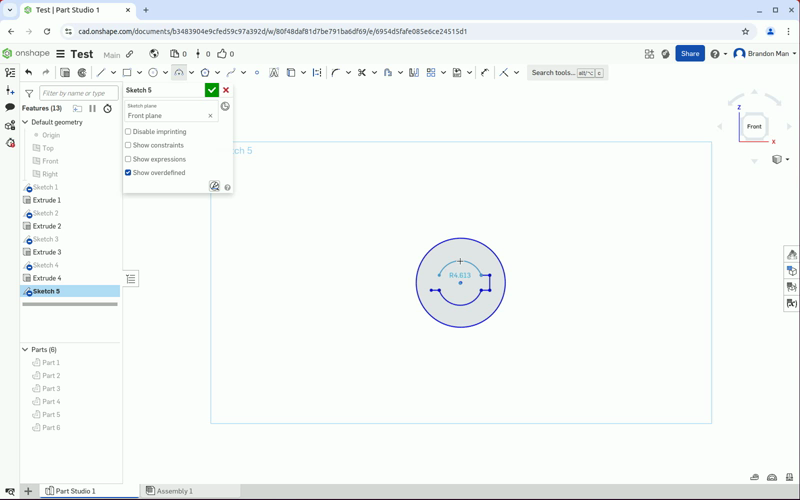
click(460, 260)
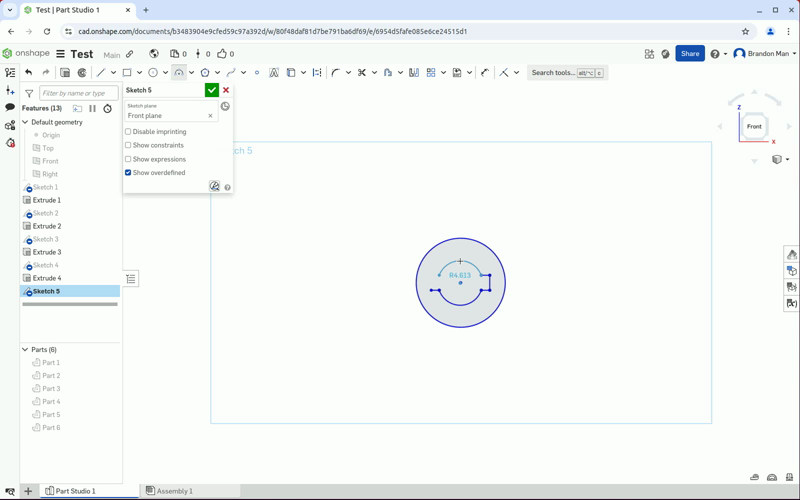
key_up(shift)
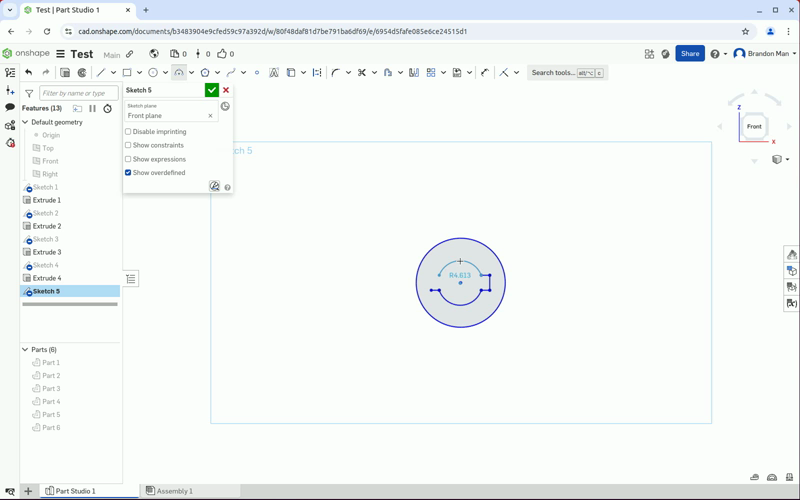
key(esc)
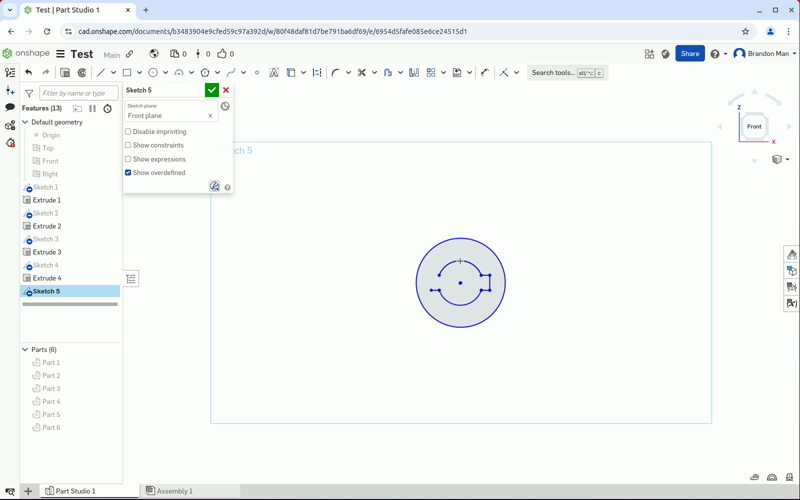
key(l)
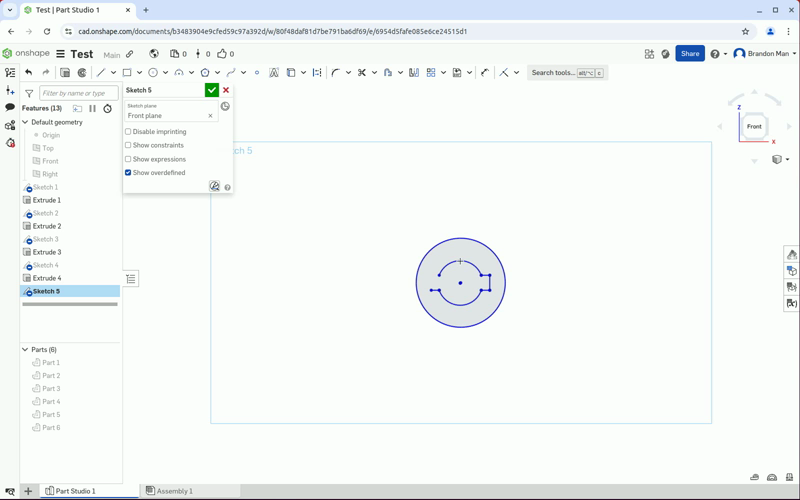
mouse_move(439, 275)
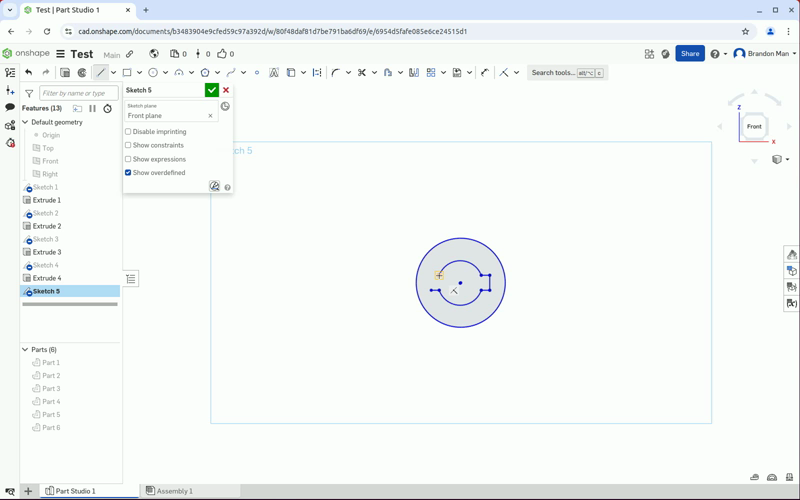
click(439, 275)
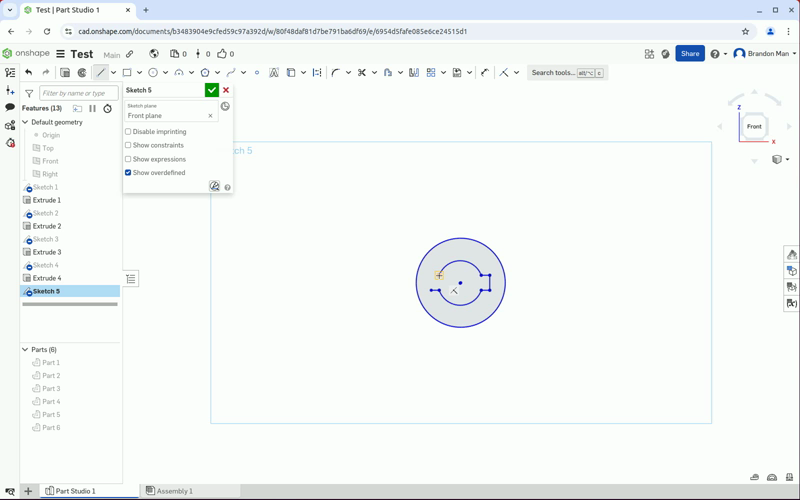
key_down(shift)
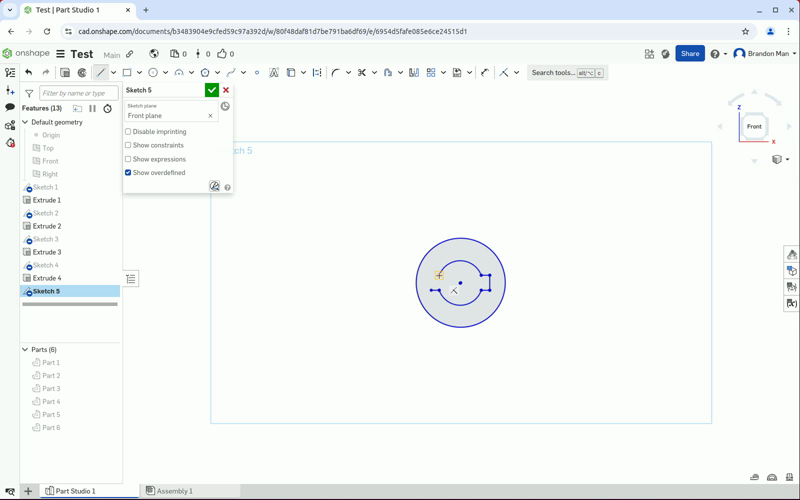
mouse_move(469, 275)
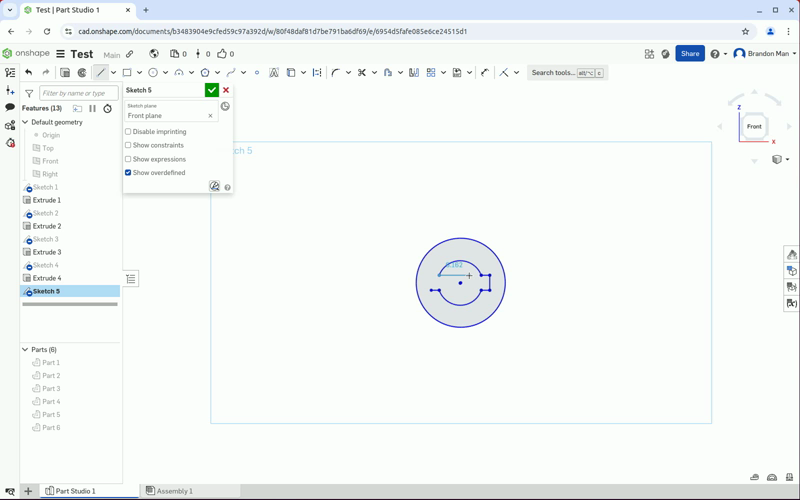
mouse_move(431, 275)
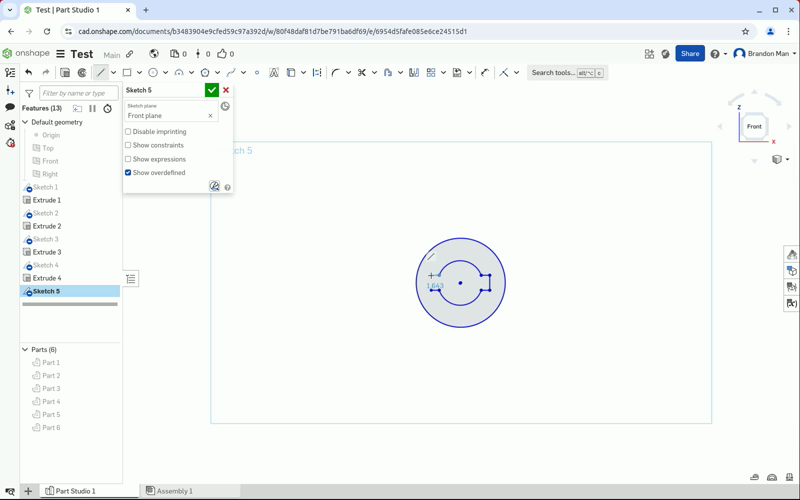
click(431, 275)
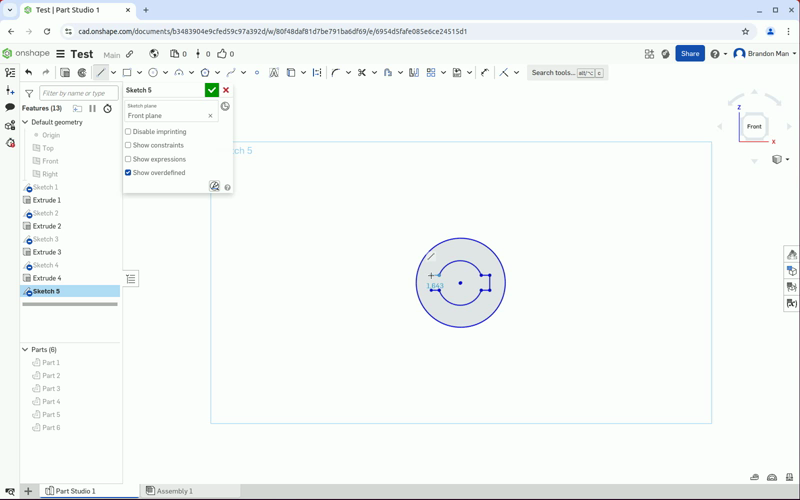
key_up(shift)
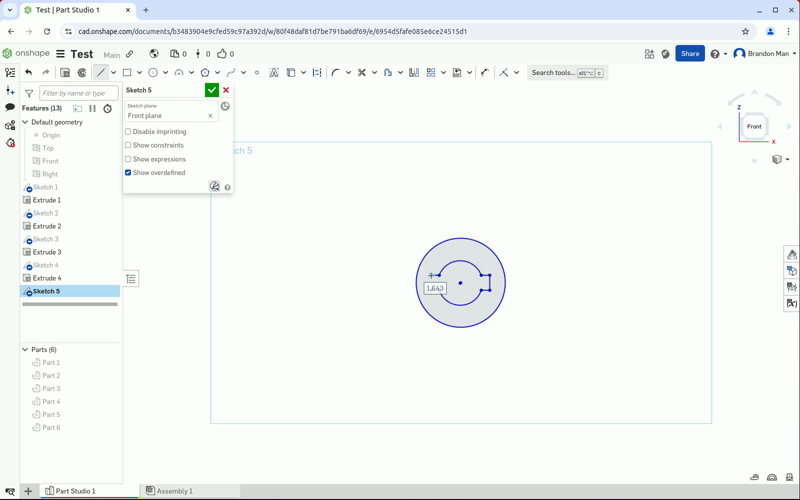
mouse_move(461, 275)
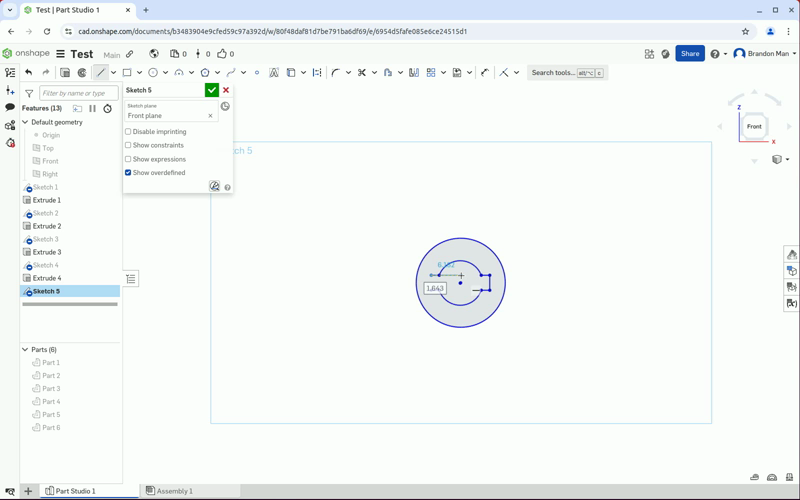
key_down(shift)
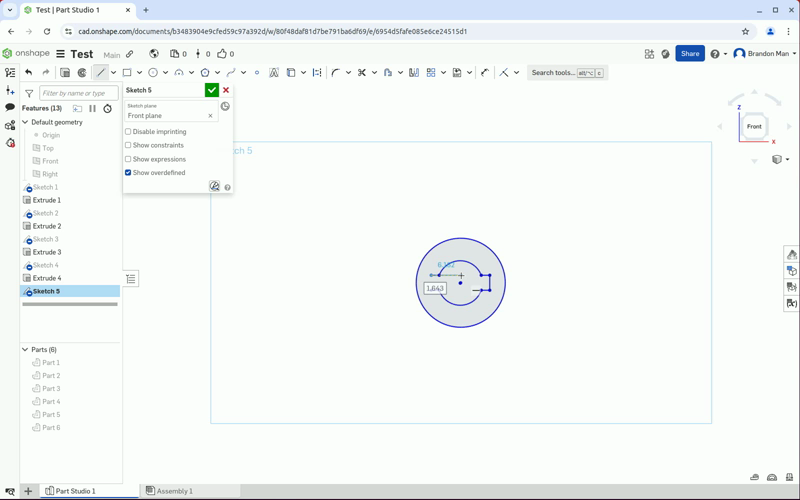
mouse_move(431, 290)
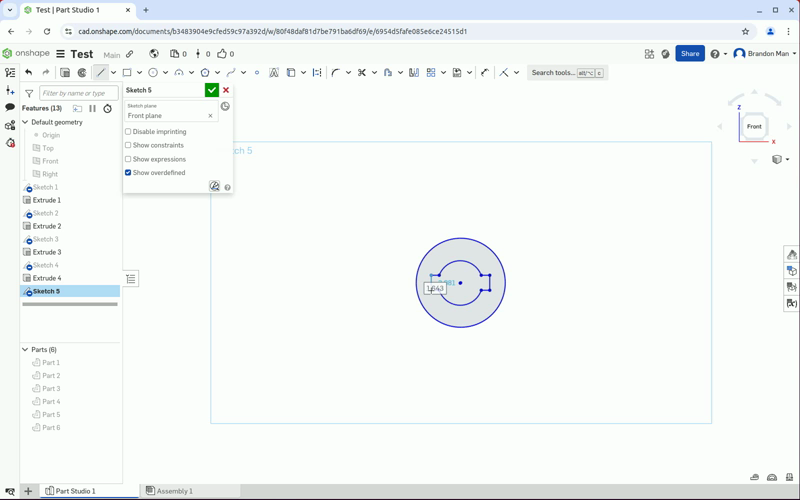
key_up(shift)
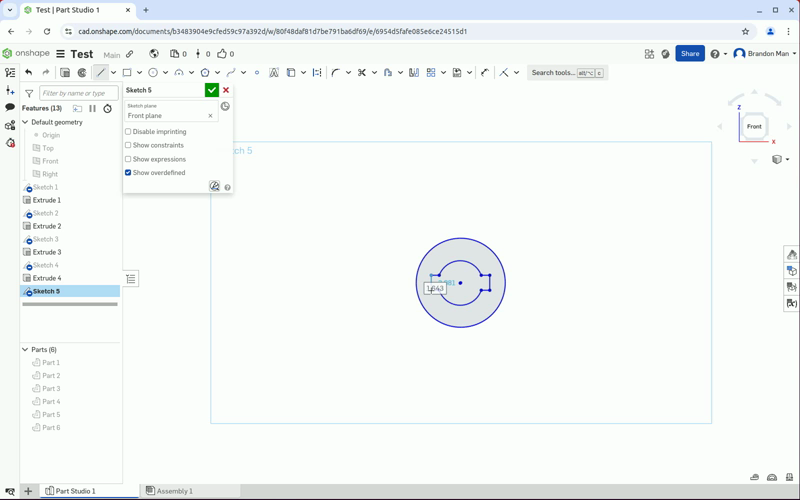
click(431, 290)
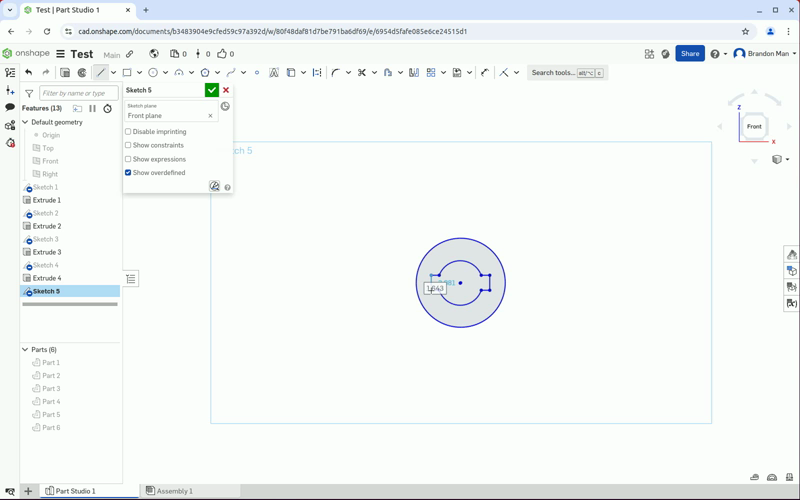
key(esc)
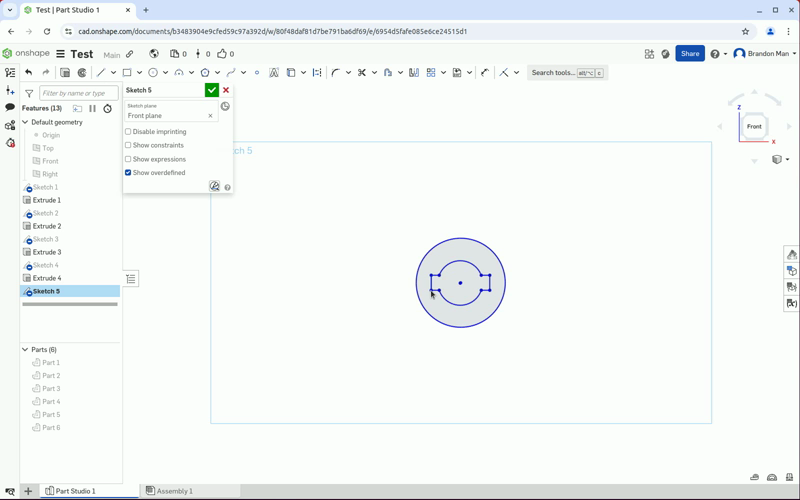
mouse_move(486, 272)
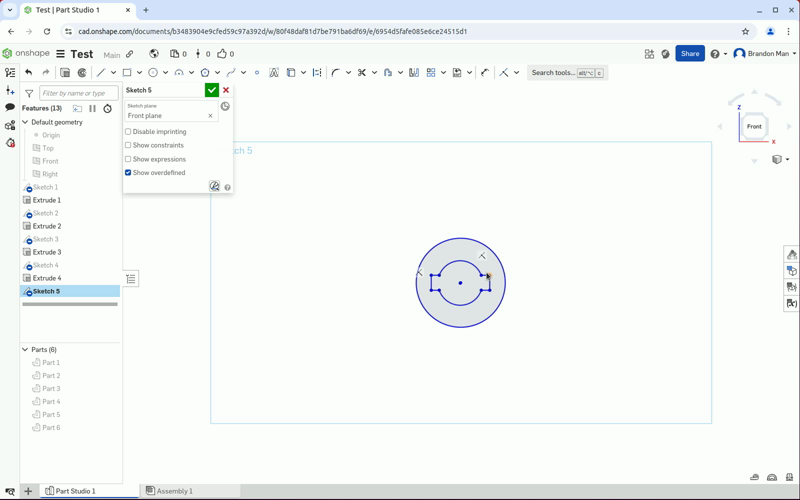
click(486, 272)
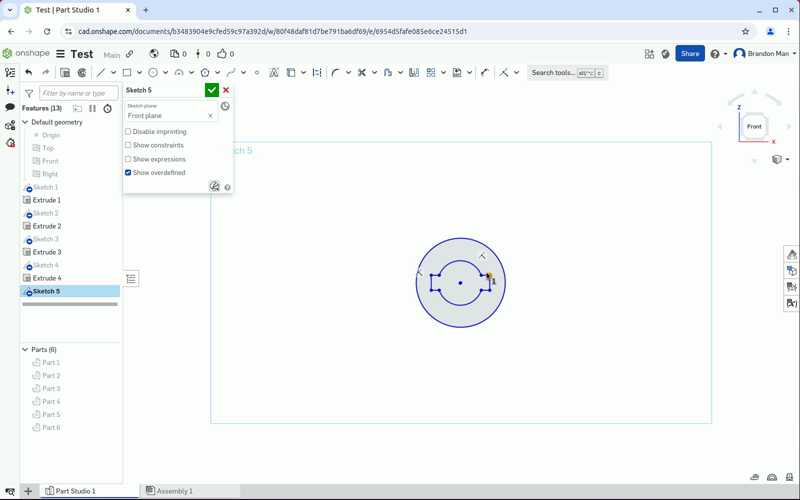
mouse_move(73, 352)
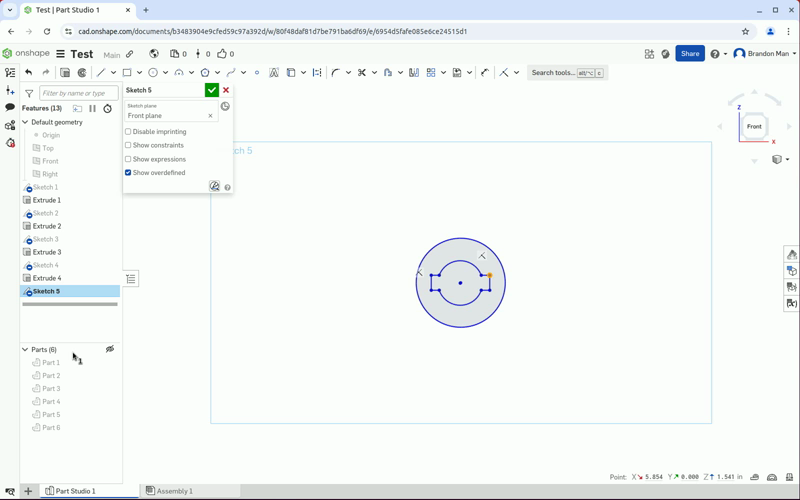
key(shift+y)
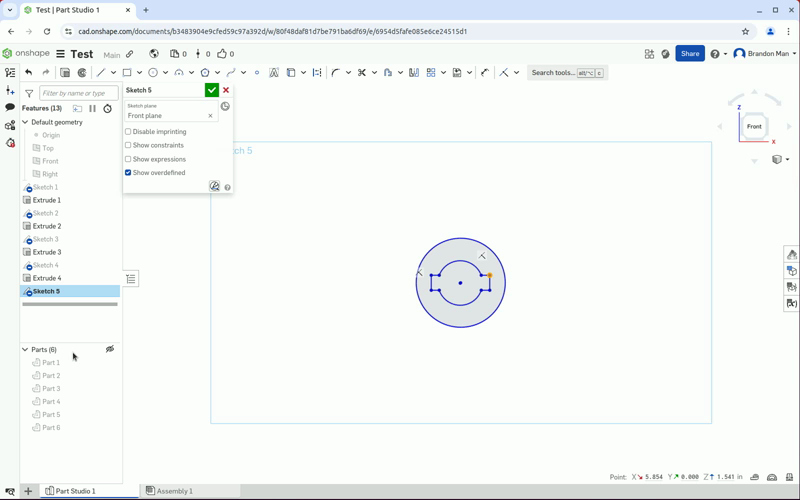
key(shift+e)
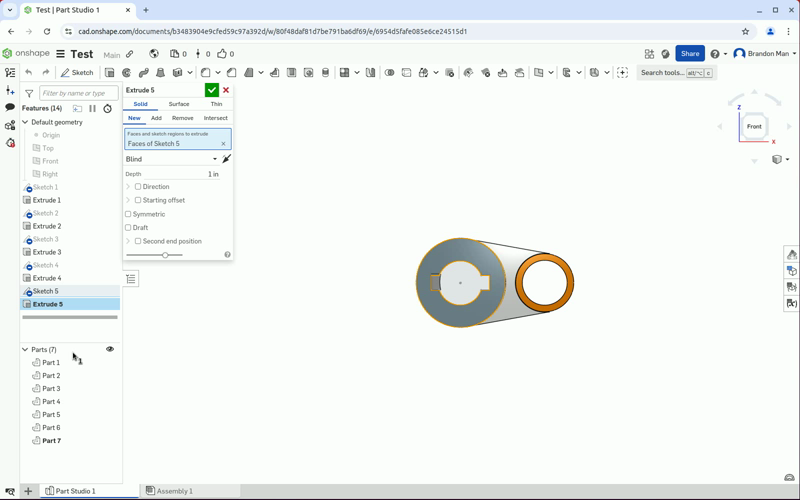
mouse_move(143, 106)
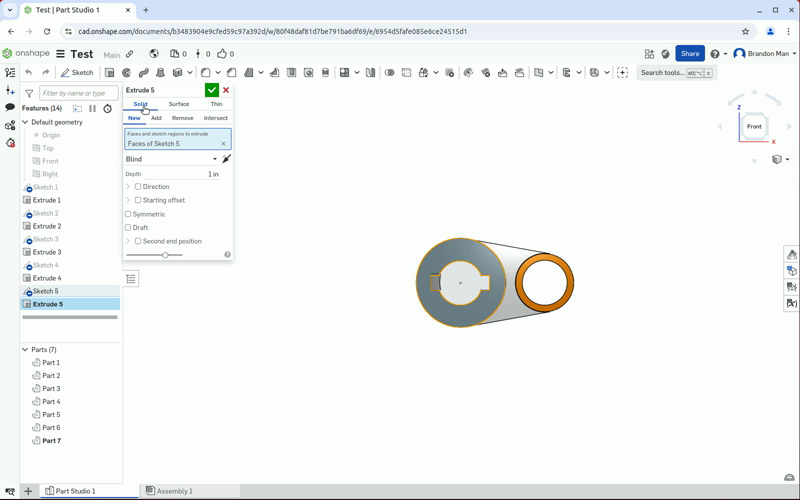
click(143, 106)
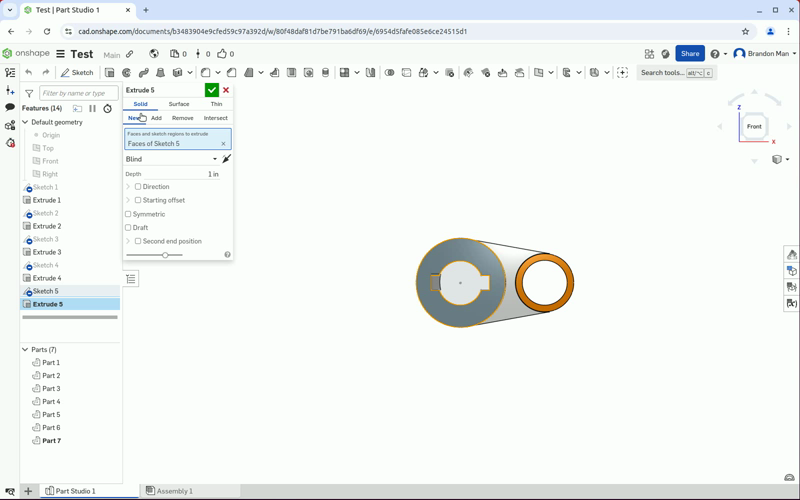
mouse_move(137, 120)
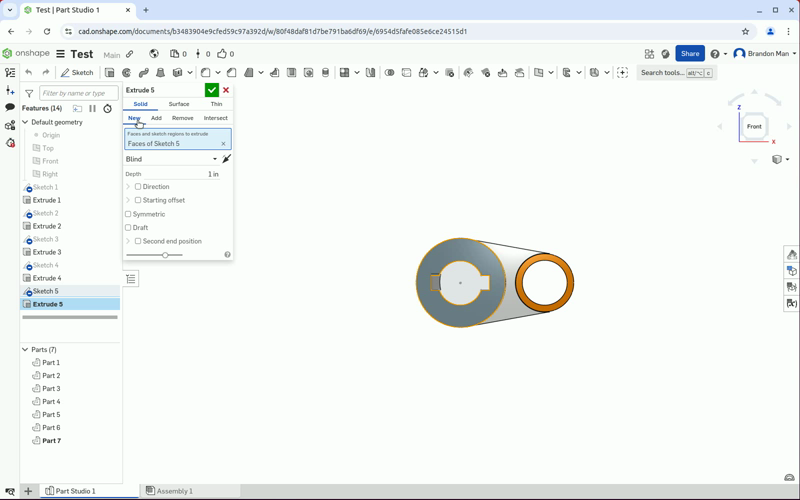
click(137, 120)
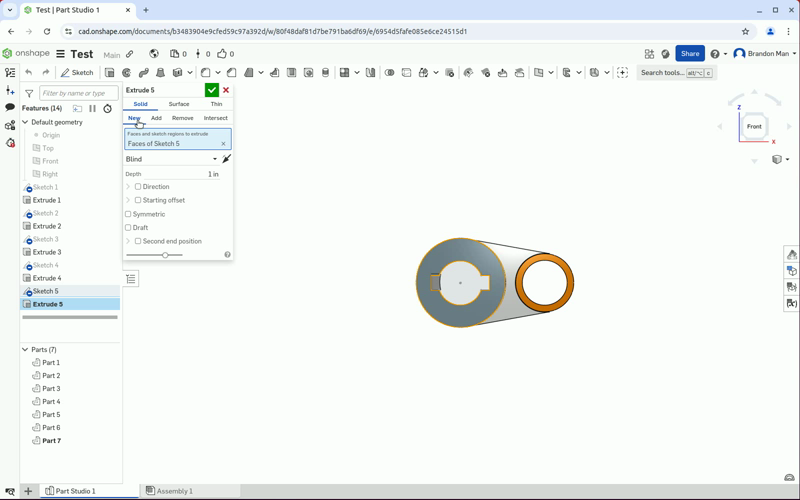
key(tab, 4)
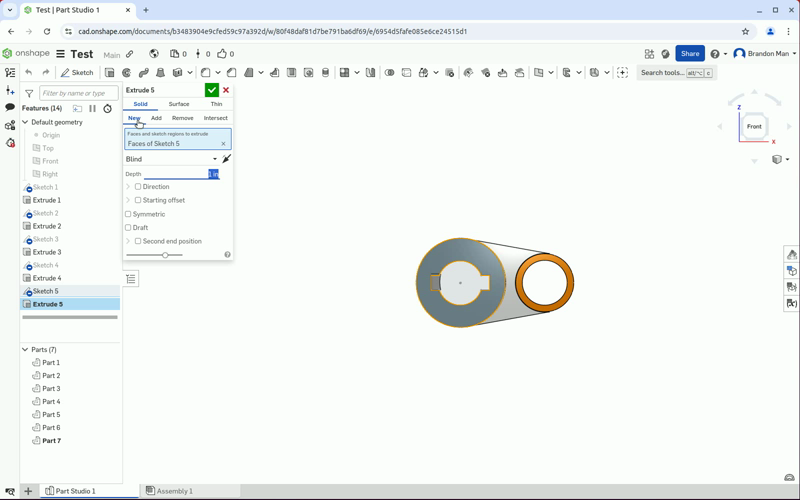
text(16.128)
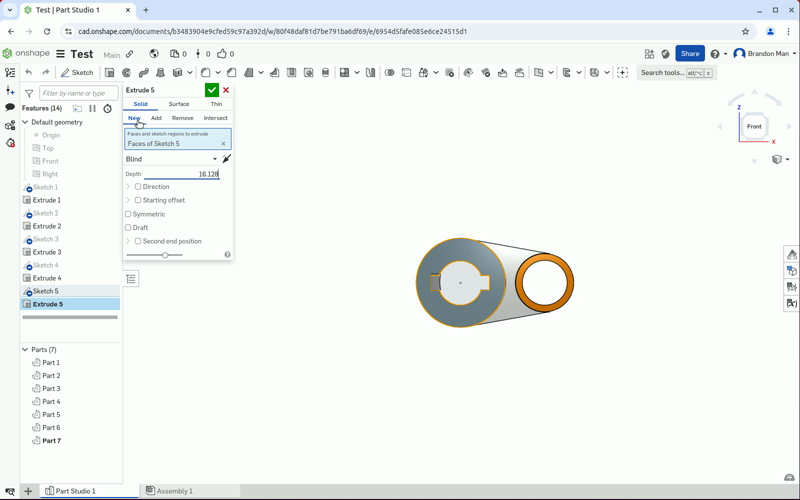
key(enter)
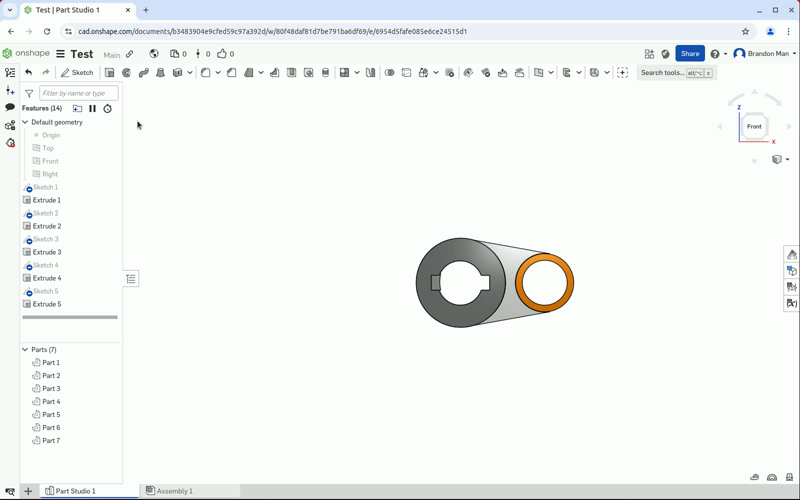
key(shift+h)
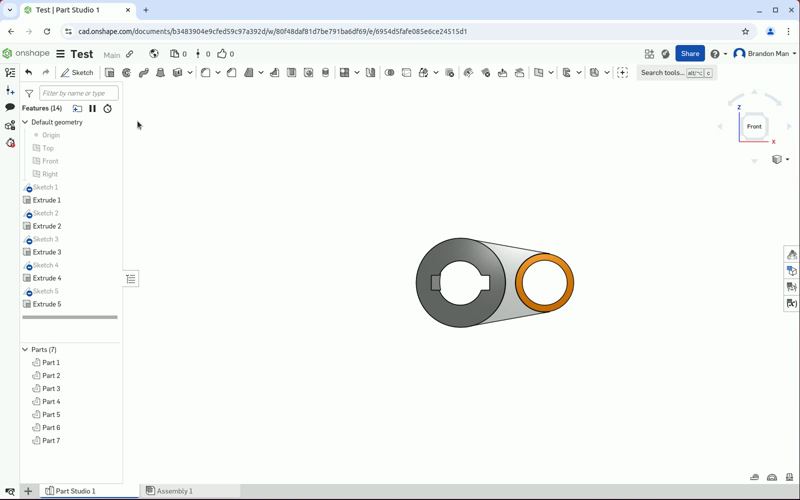
key(shift+h)
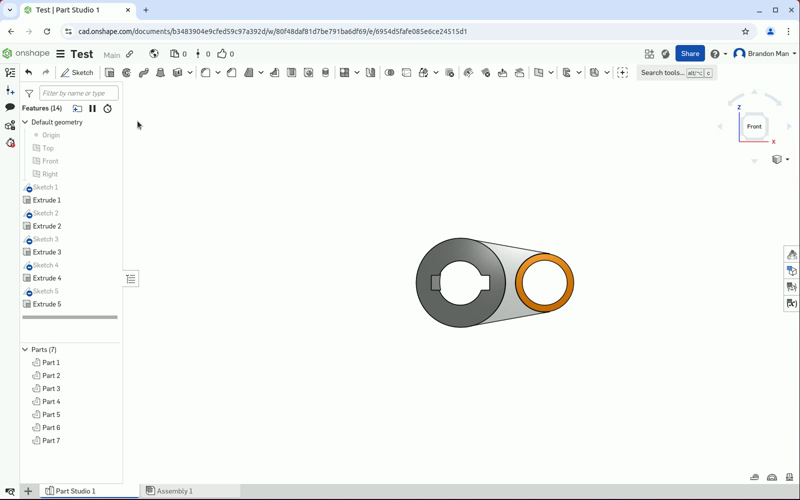
mouse_move(73, 189)
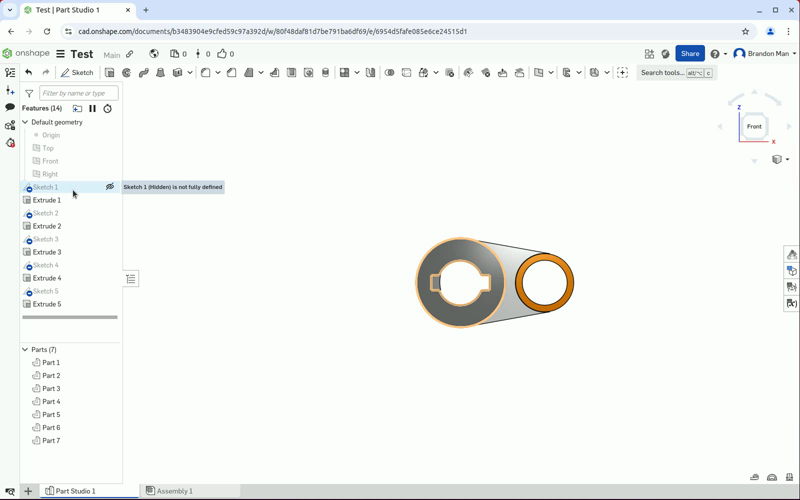
click(73, 189)
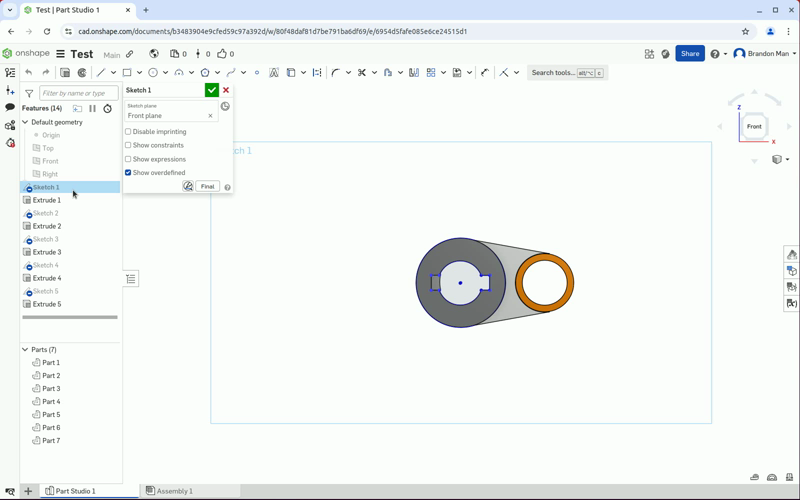
mouse_move(229, 92)
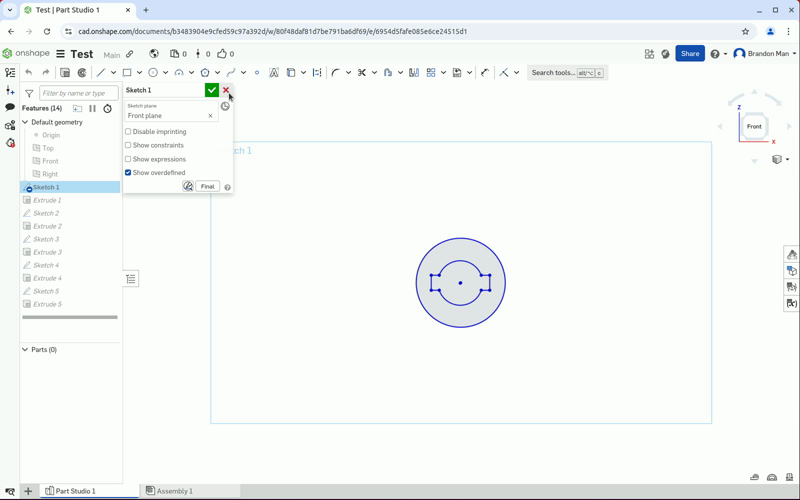
click(229, 92)
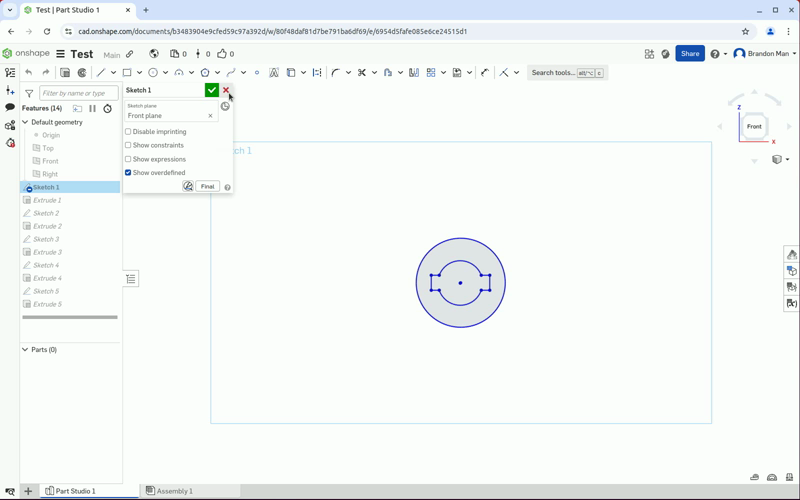
key(shift+s)
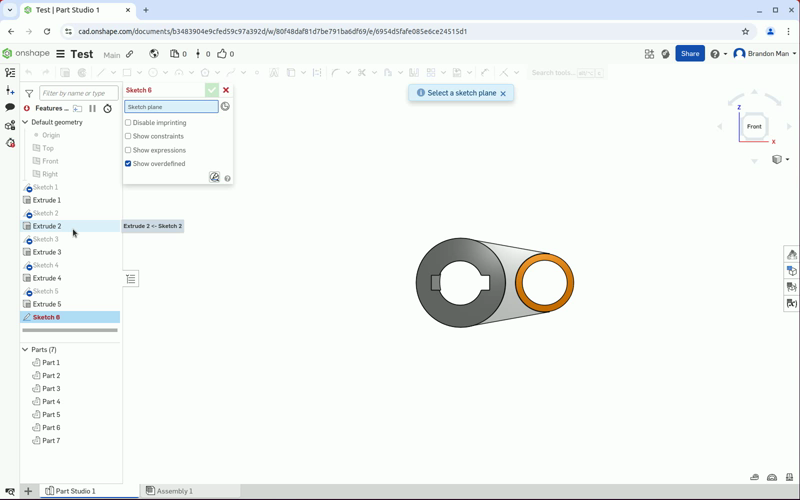
scroll(3)
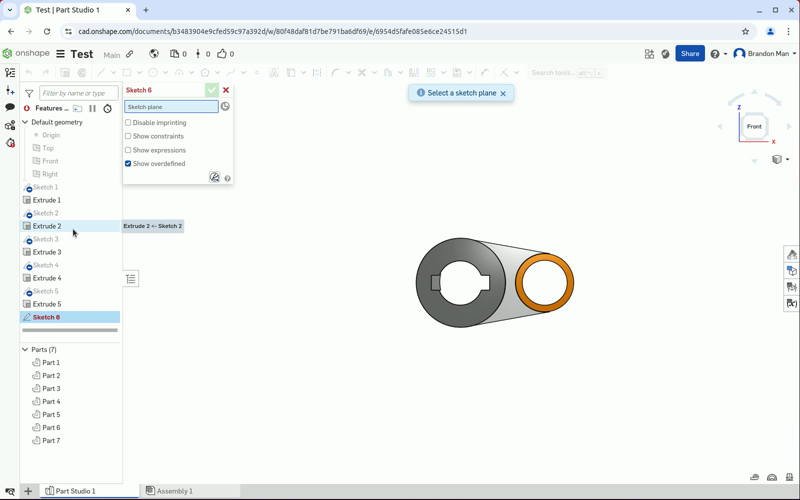
mouse_move(73, 163)
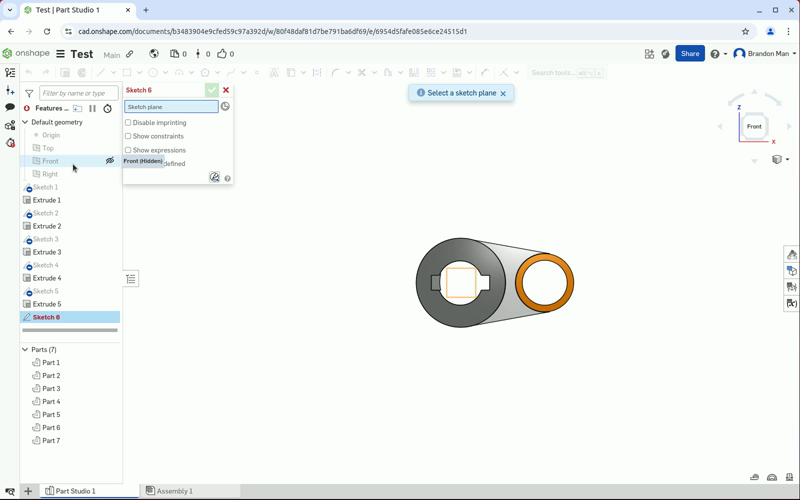
click(73, 163)
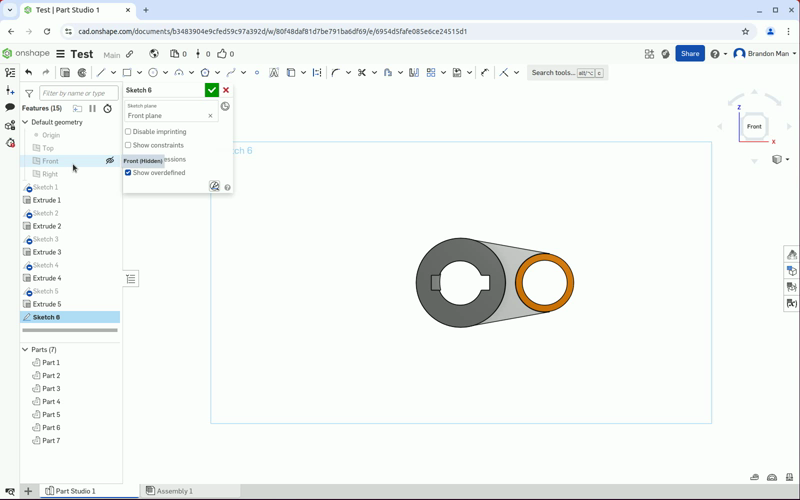
mouse_move(73, 352)
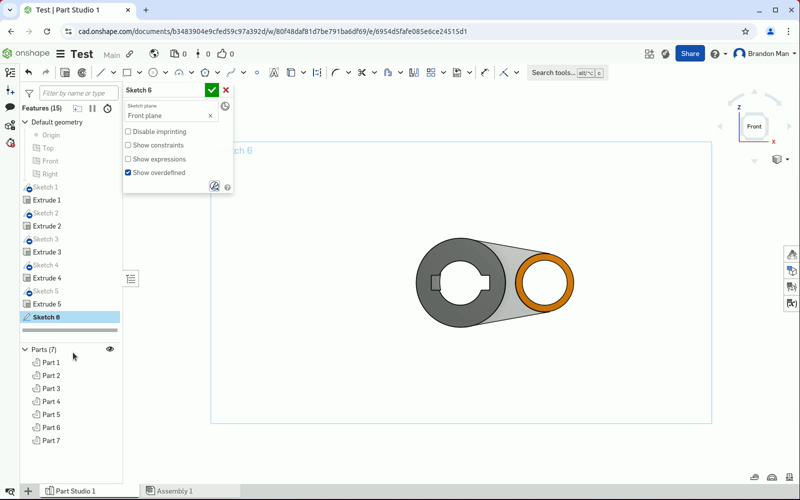
key(y)
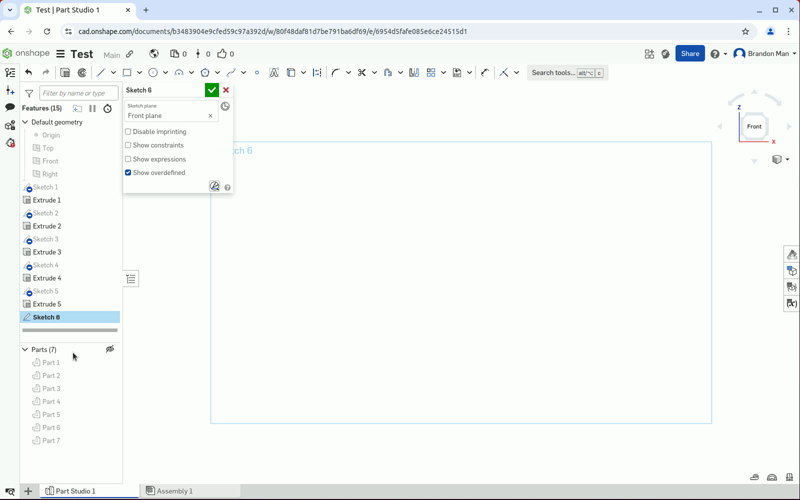
key(l)
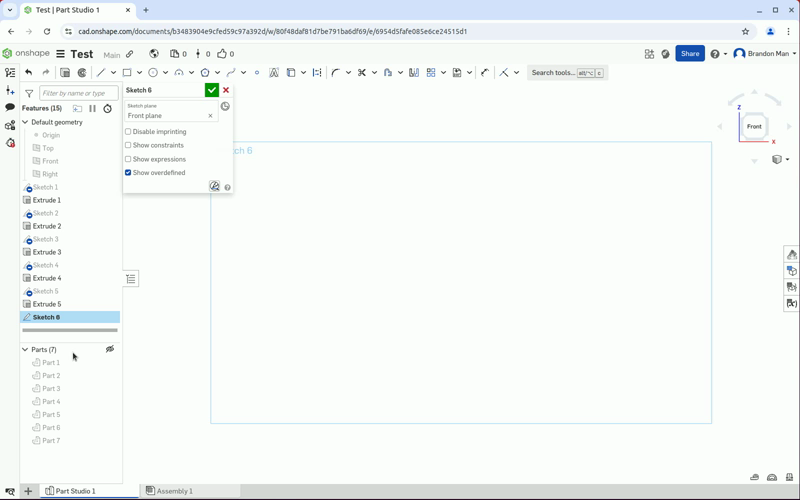
key_down(shift)
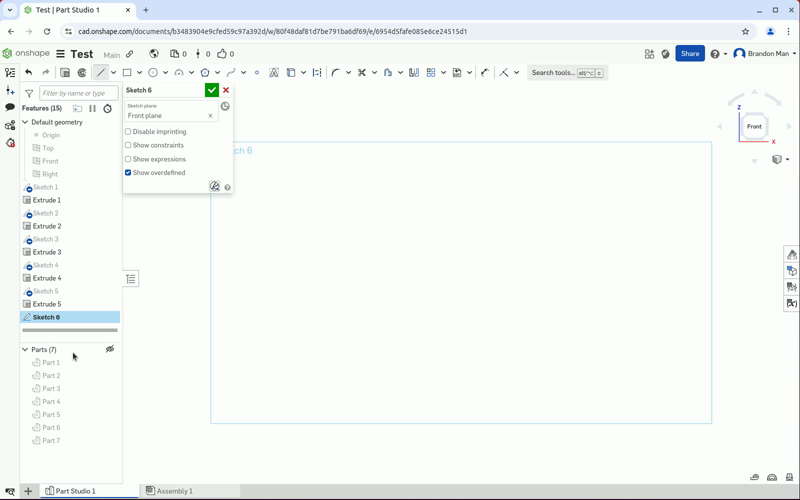
mouse_move(431, 290)
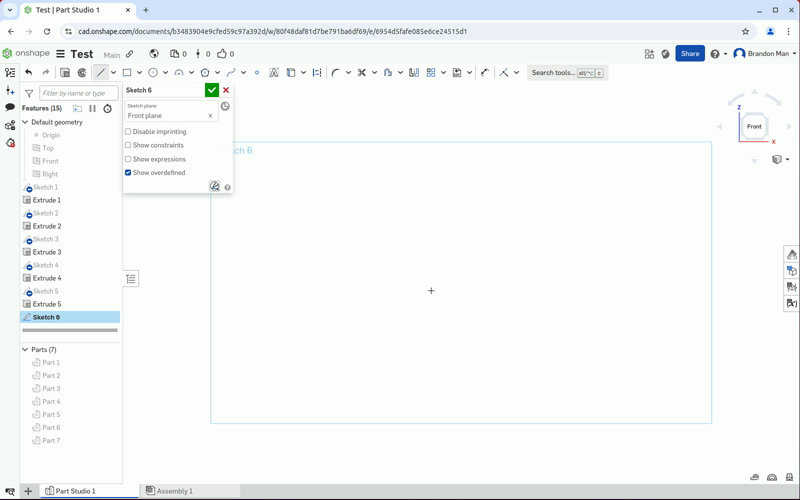
click(431, 290)
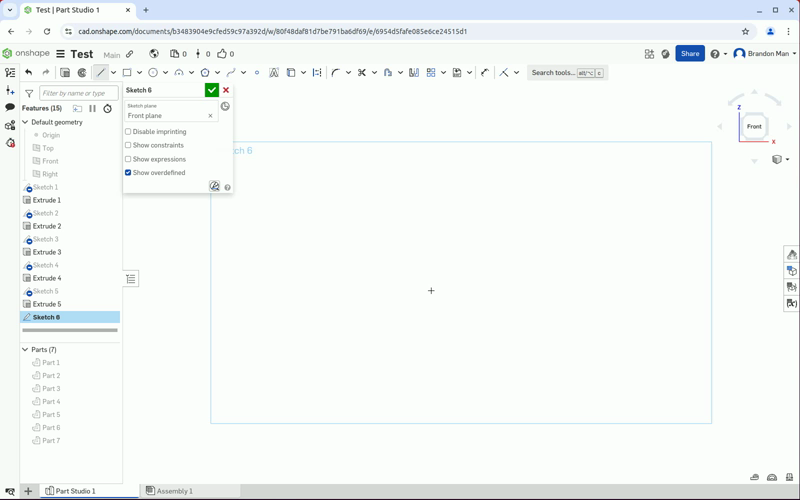
key_up(shift)
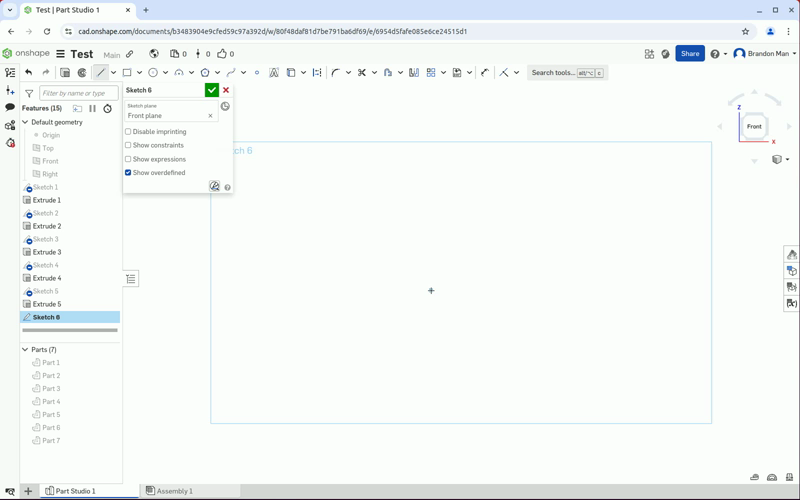
key_down(shift)
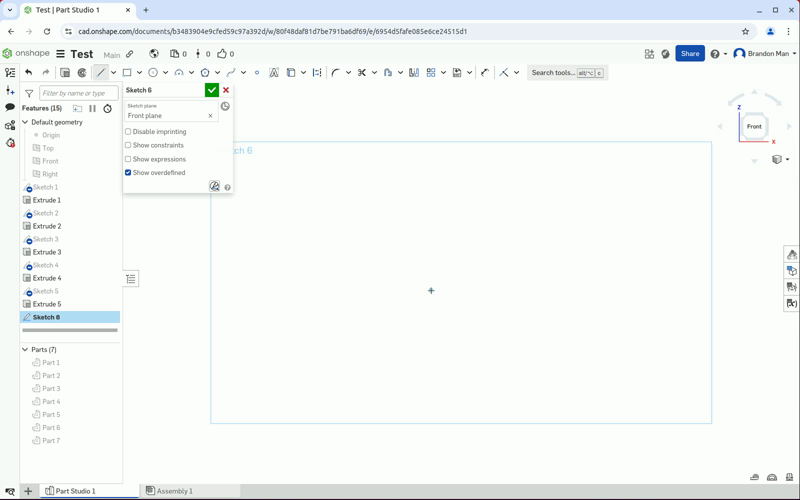
mouse_move(461, 290)
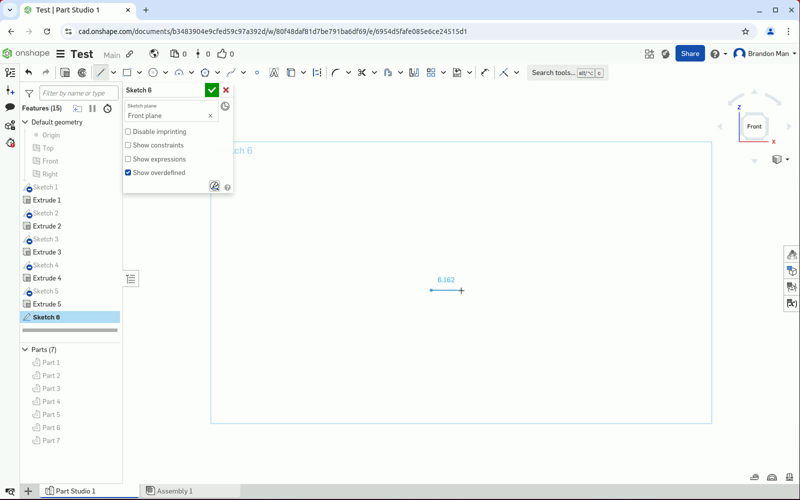
mouse_move(440, 290)
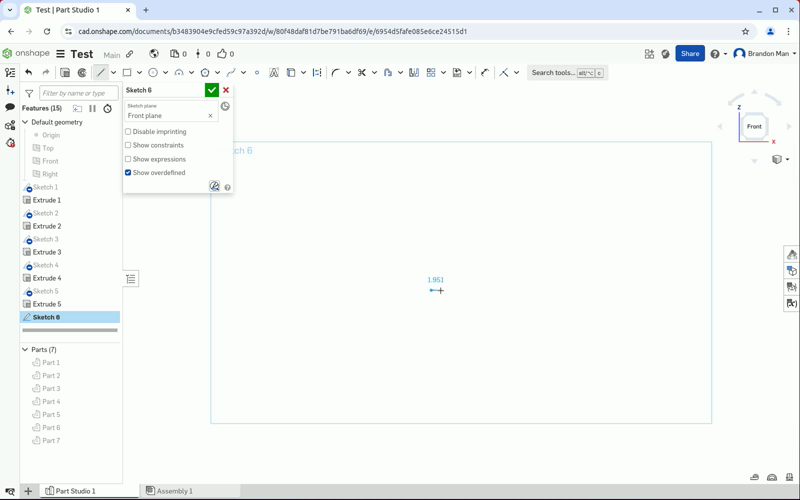
click(440, 290)
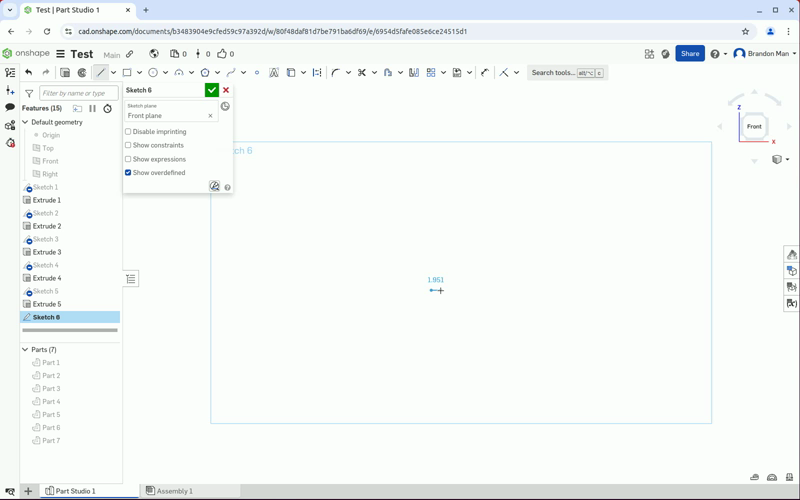
key_up(shift)
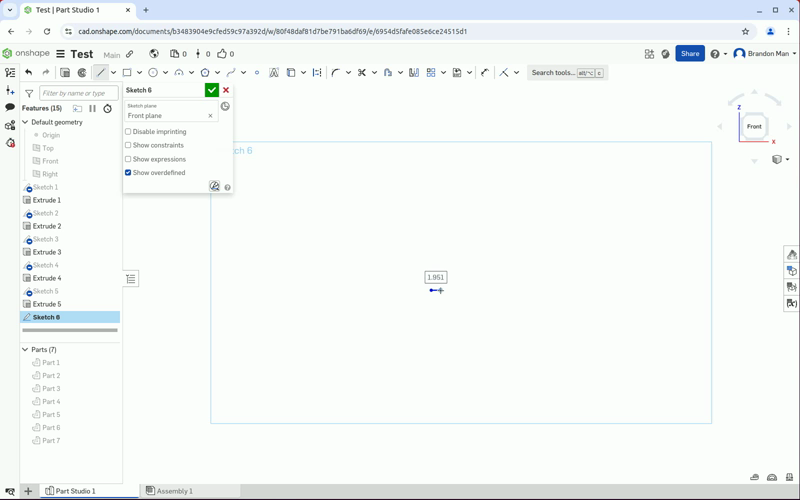
key(esc)
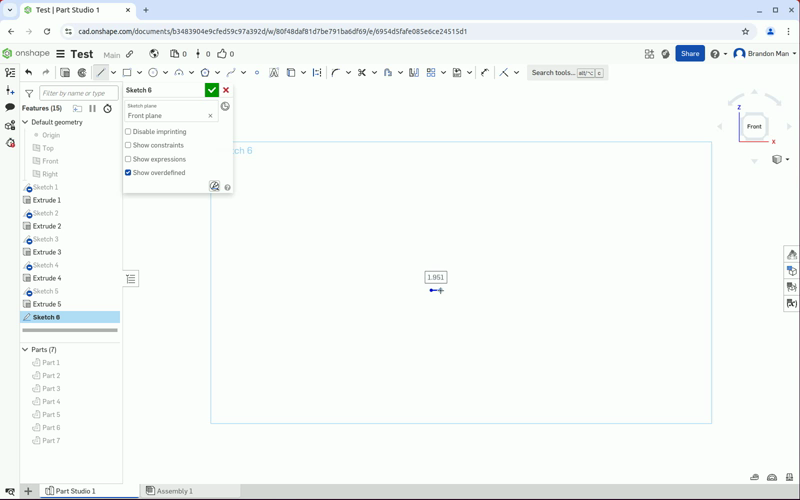
key(a)
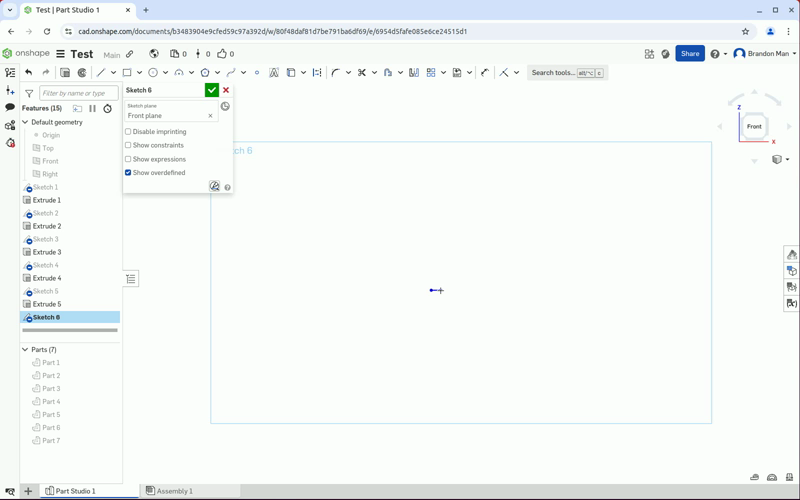
mouse_move(440, 290)
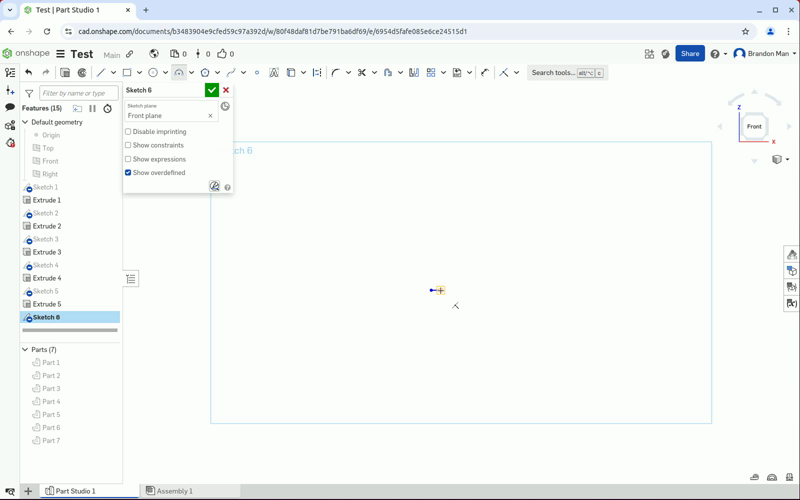
click(440, 290)
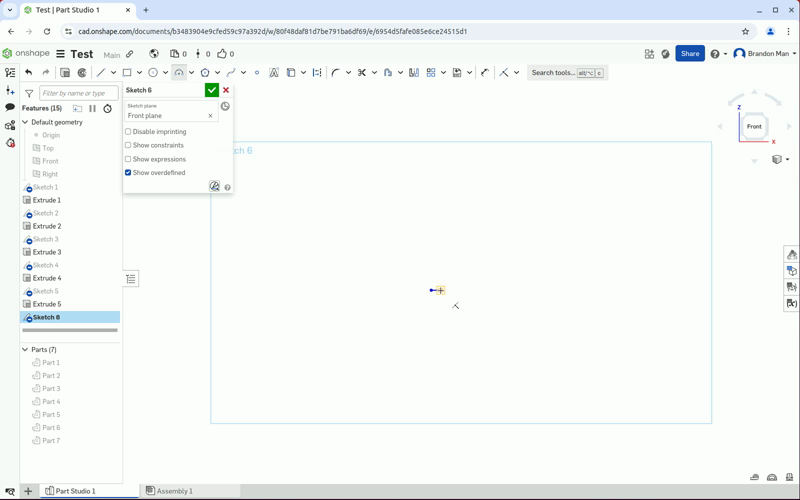
key_down(shift)
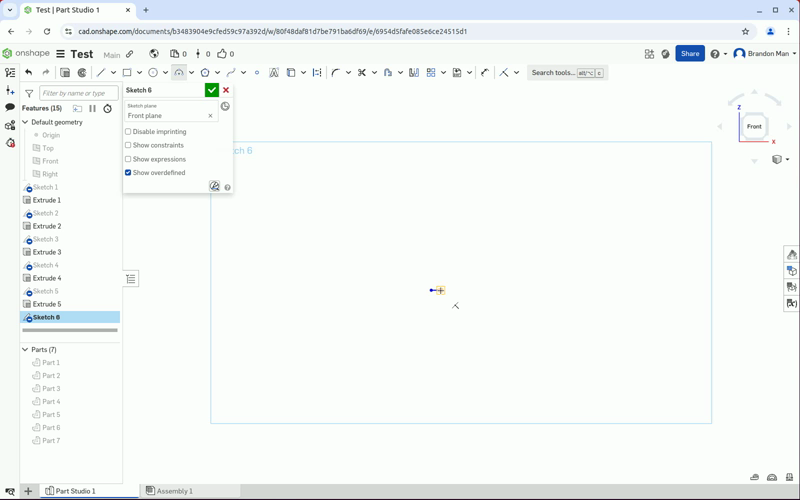
mouse_move(440, 273)
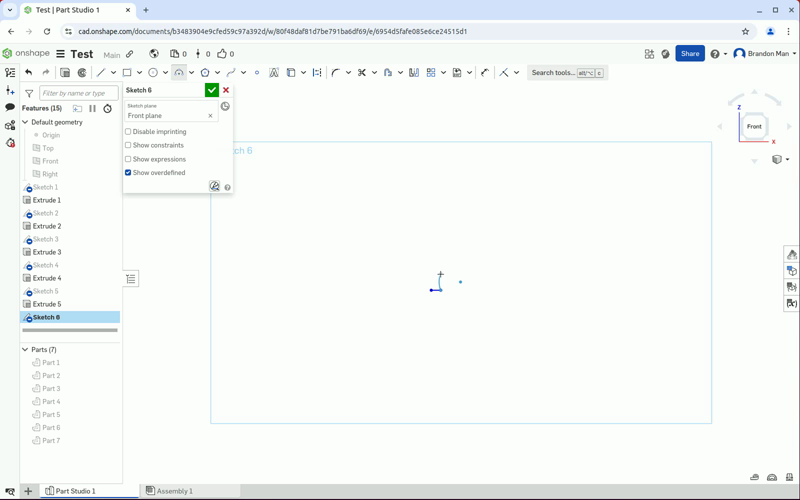
click(440, 273)
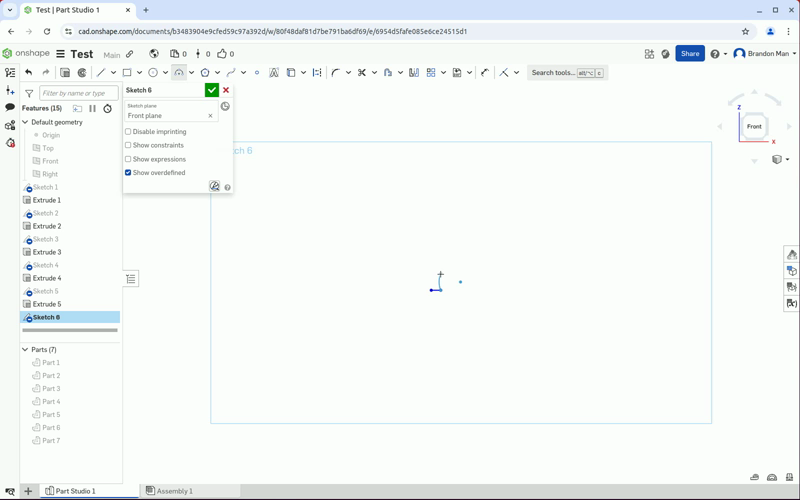
mouse_move(439, 281)
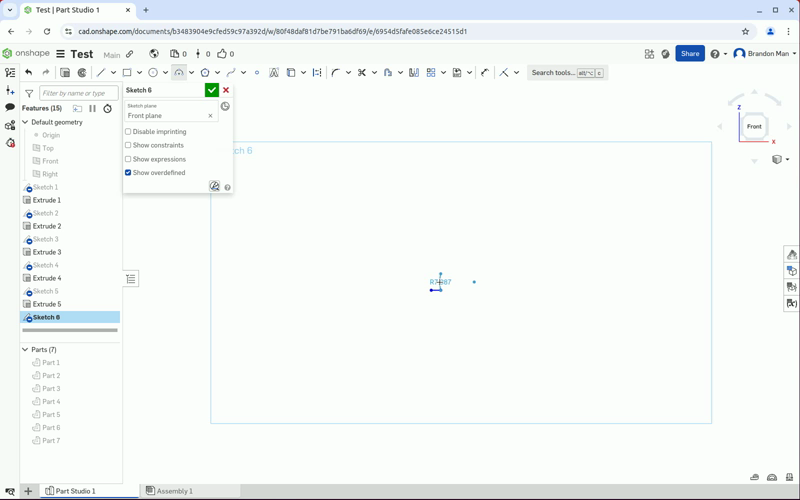
click(439, 281)
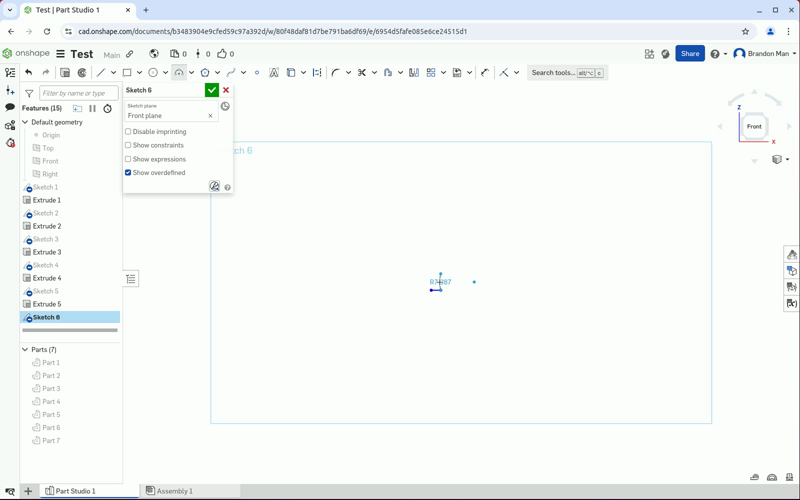
key_up(shift)
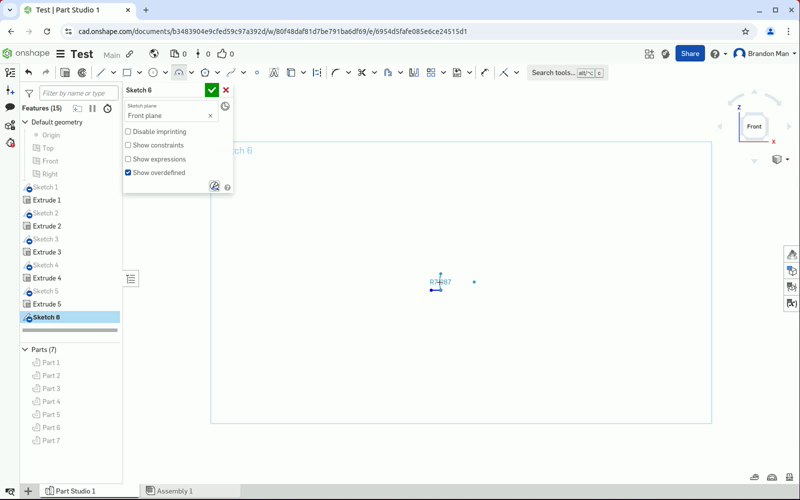
key(esc)
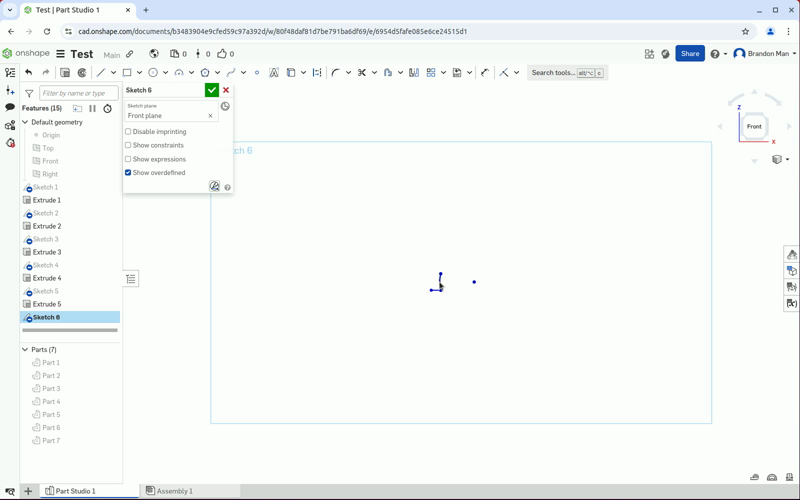
key(l)
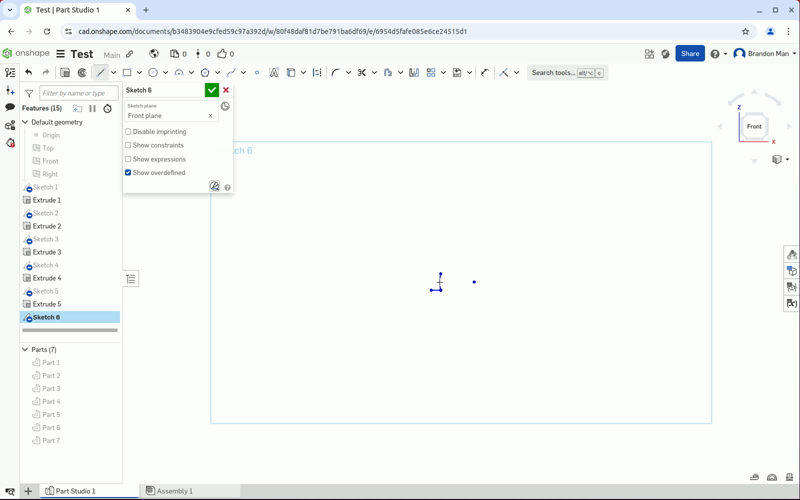
mouse_move(440, 273)
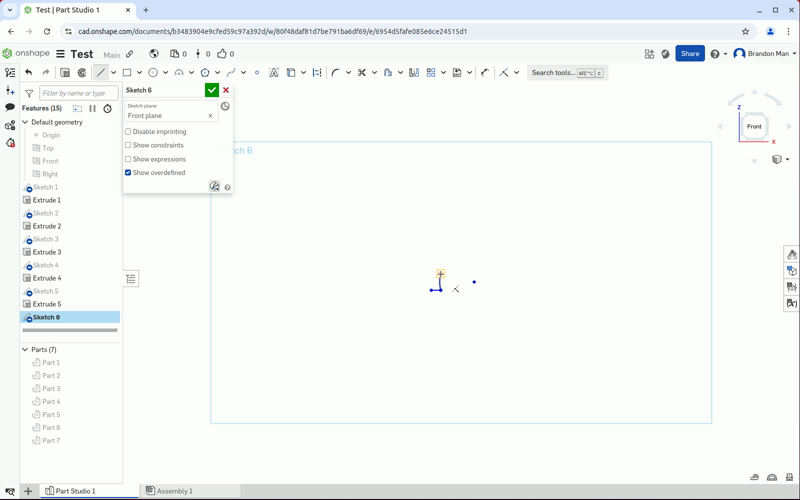
click(440, 273)
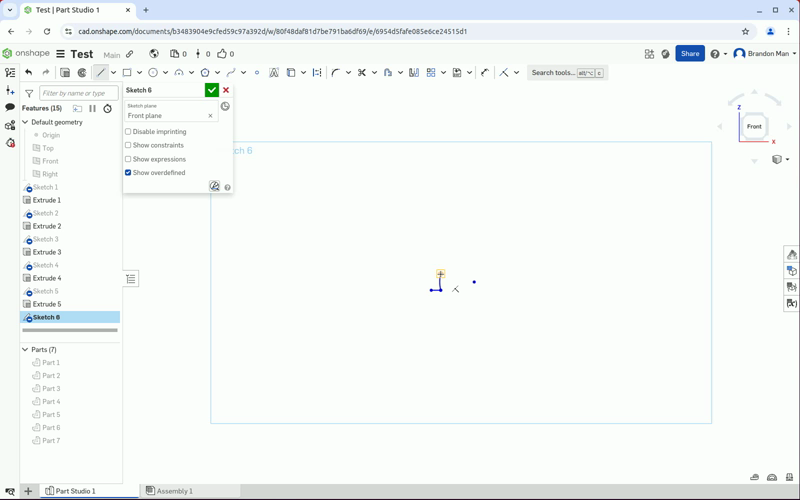
key_down(shift)
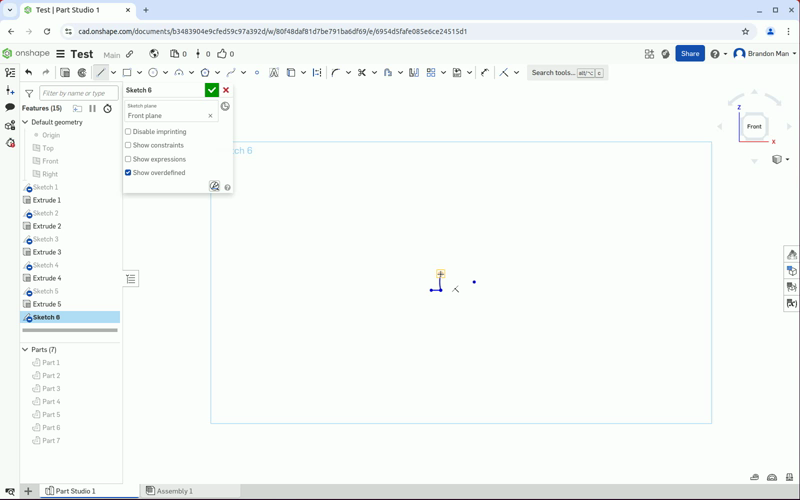
mouse_move(470, 273)
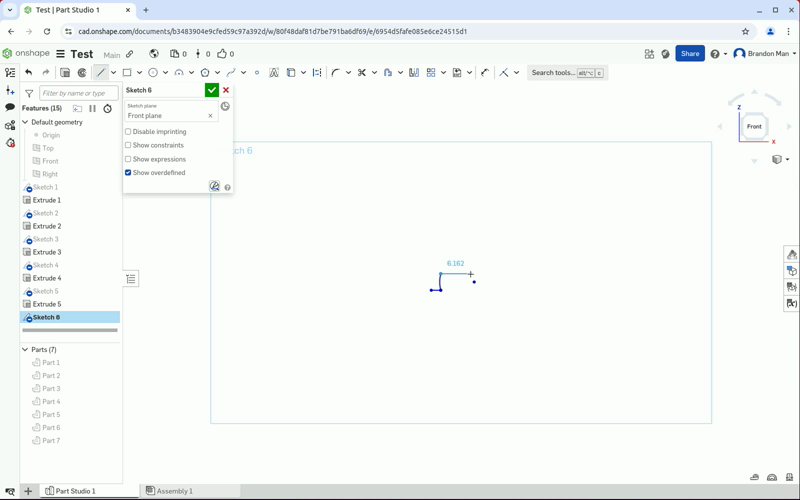
mouse_move(431, 273)
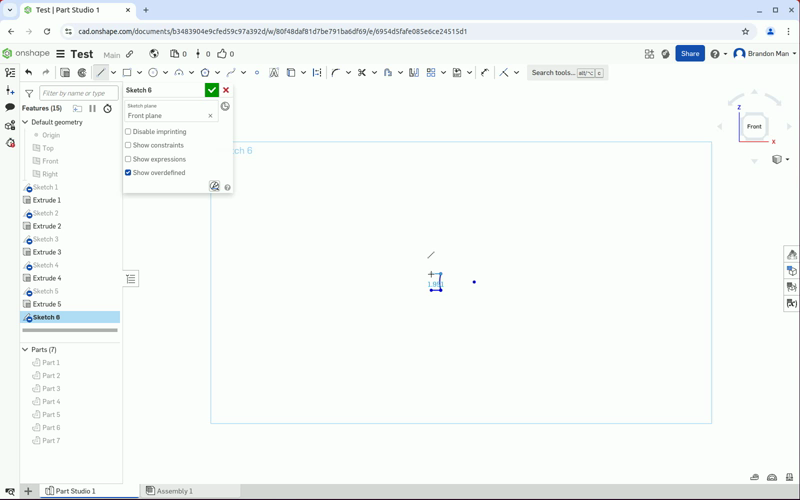
click(431, 273)
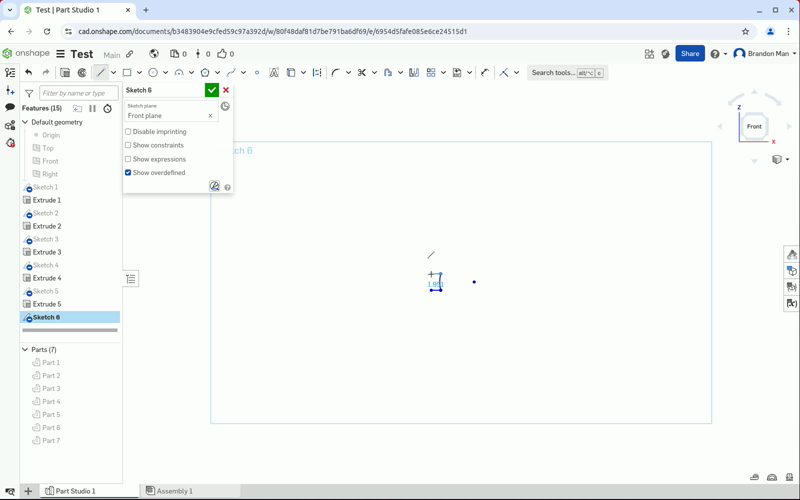
key_up(shift)
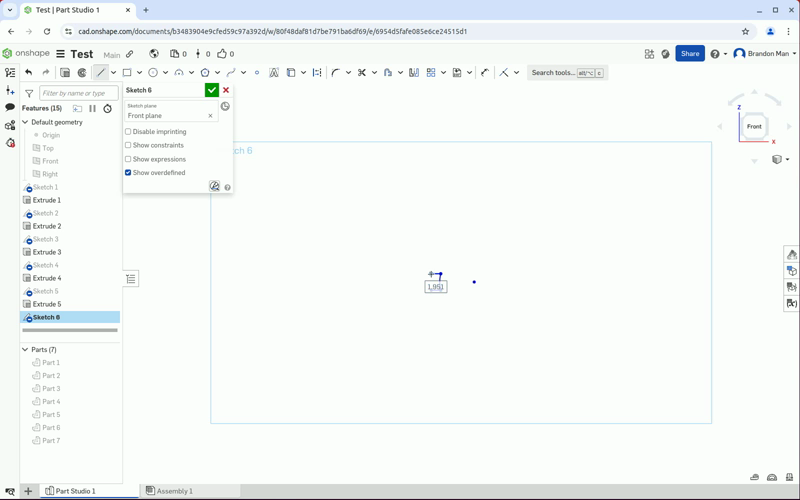
mouse_move(461, 273)
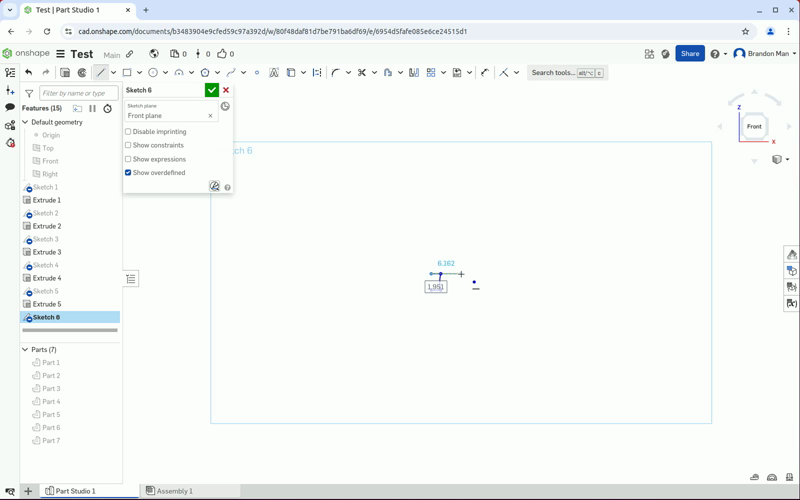
key_down(shift)
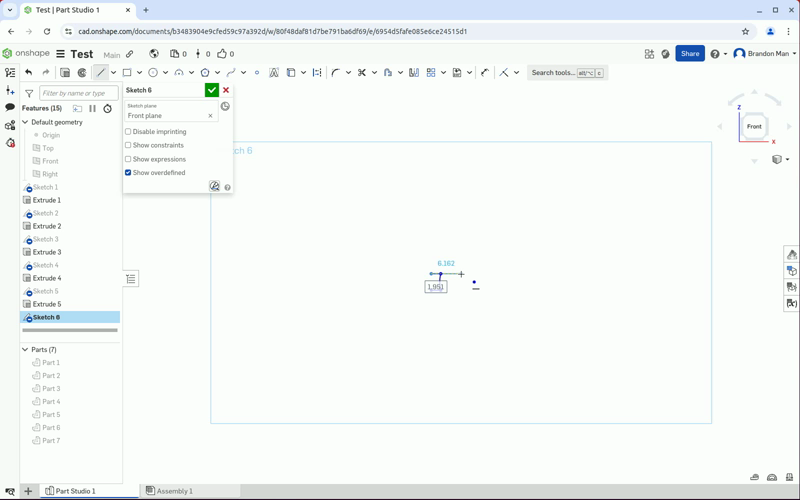
mouse_move(431, 290)
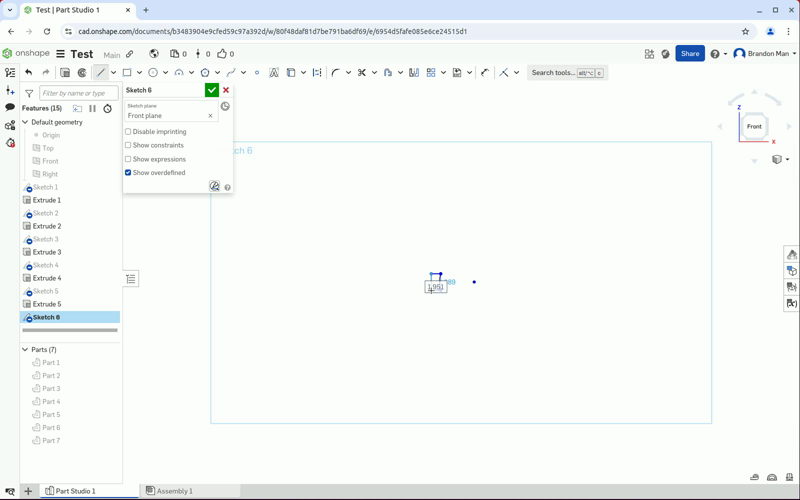
key_up(shift)
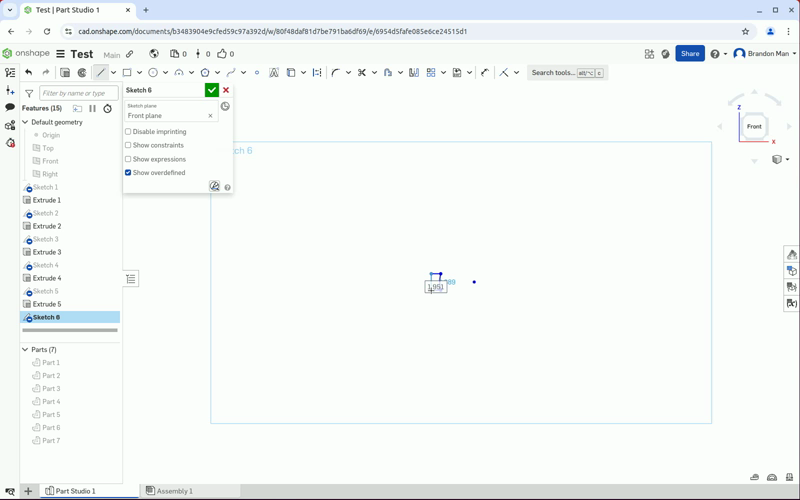
click(431, 290)
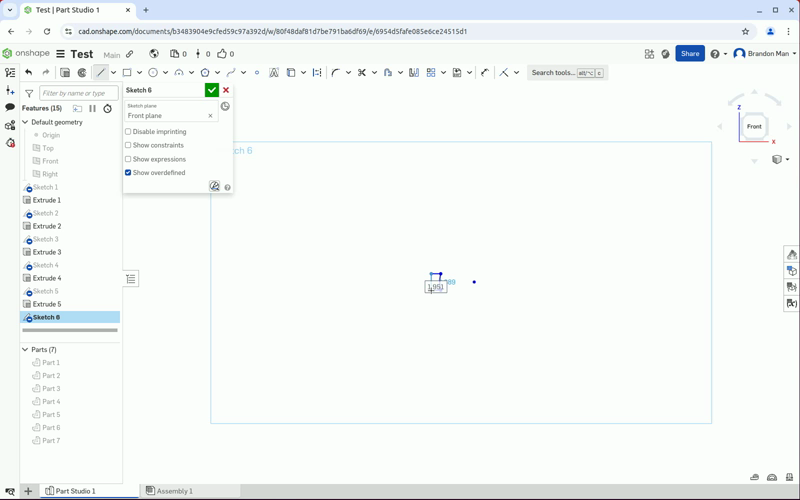
key(esc)
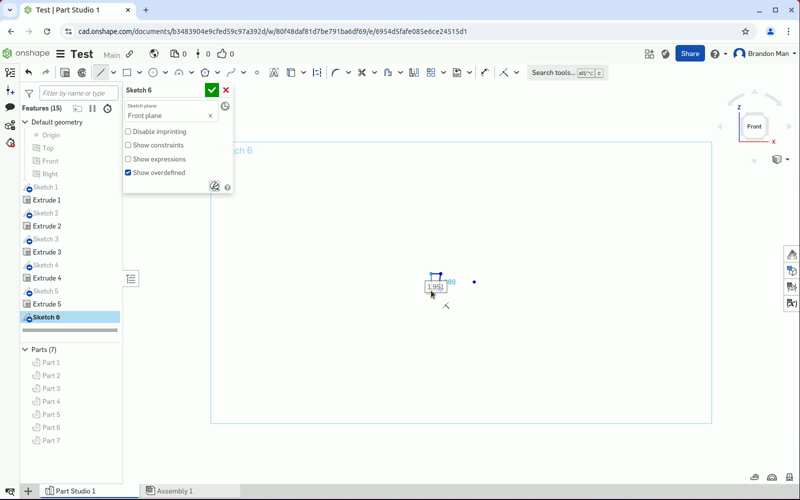
mouse_move(437, 279)
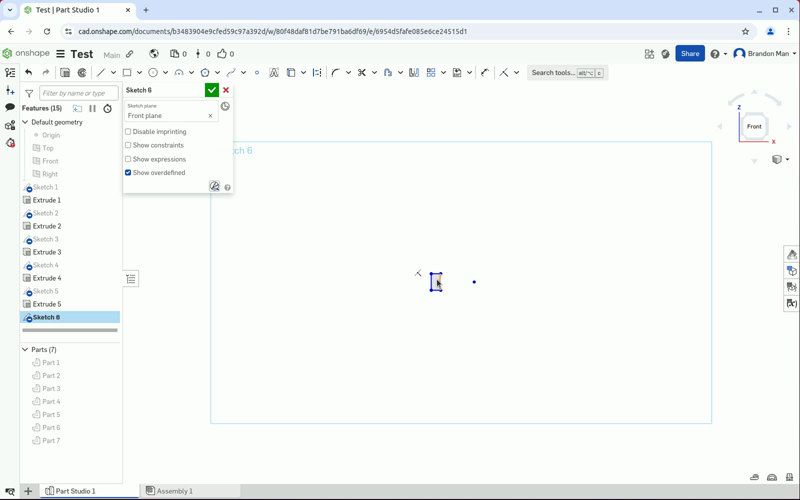
scroll(6)
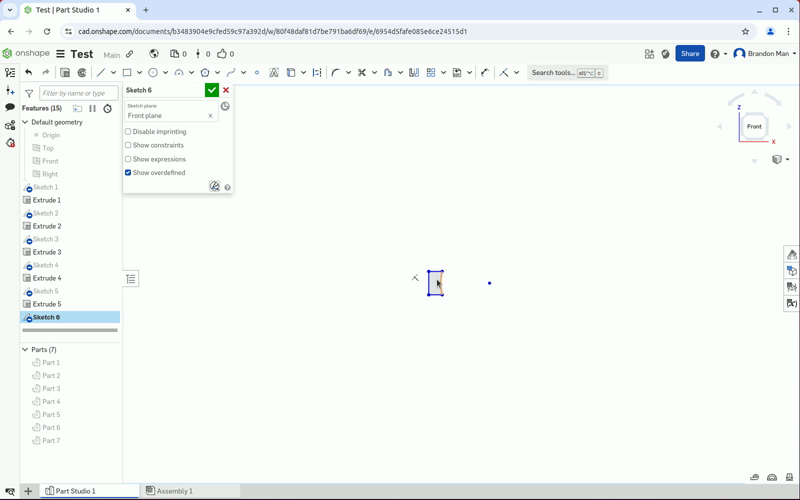
scroll(6)
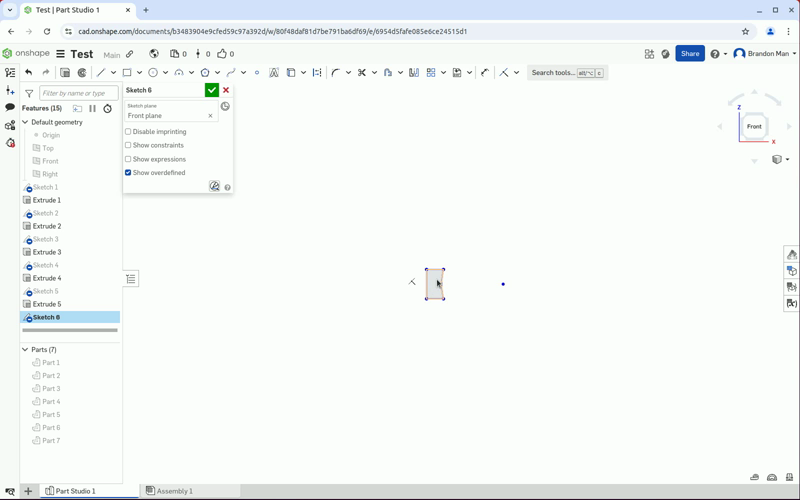
scroll(6)
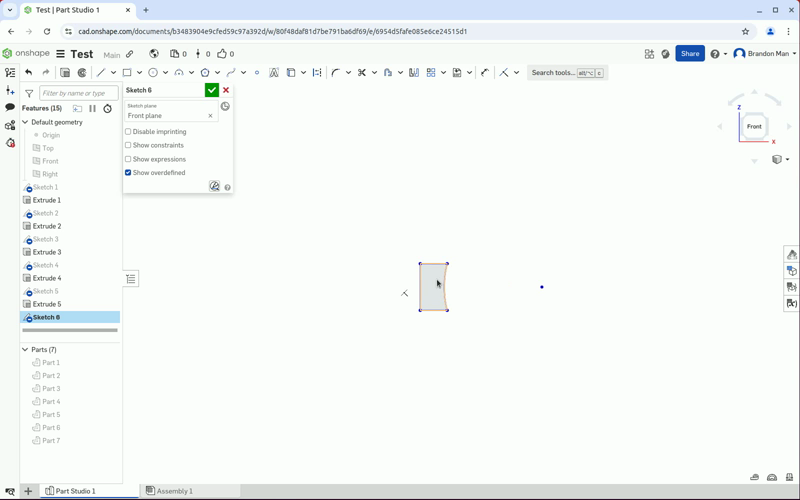
scroll(6)
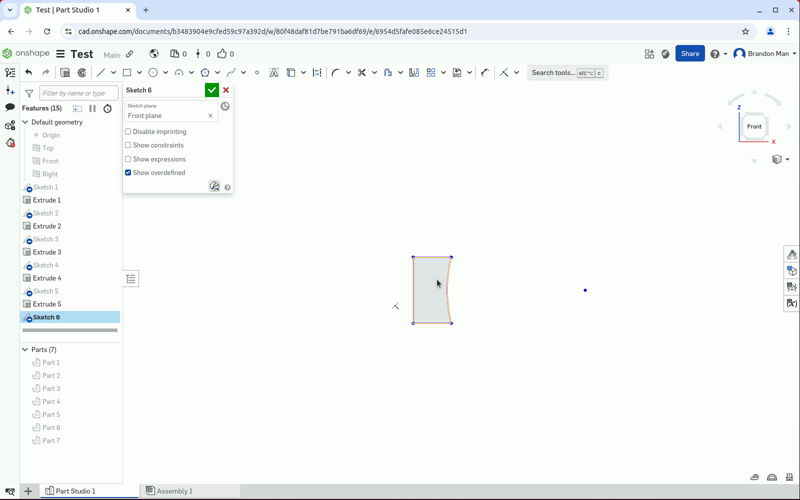
scroll(6)
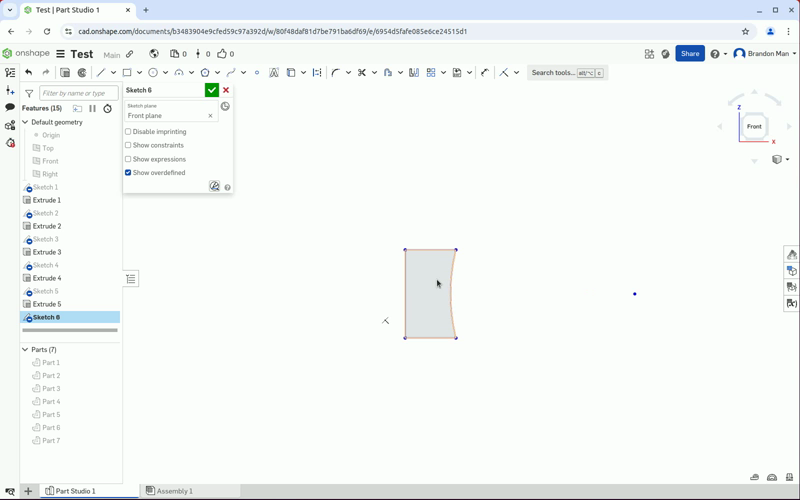
scroll(6)
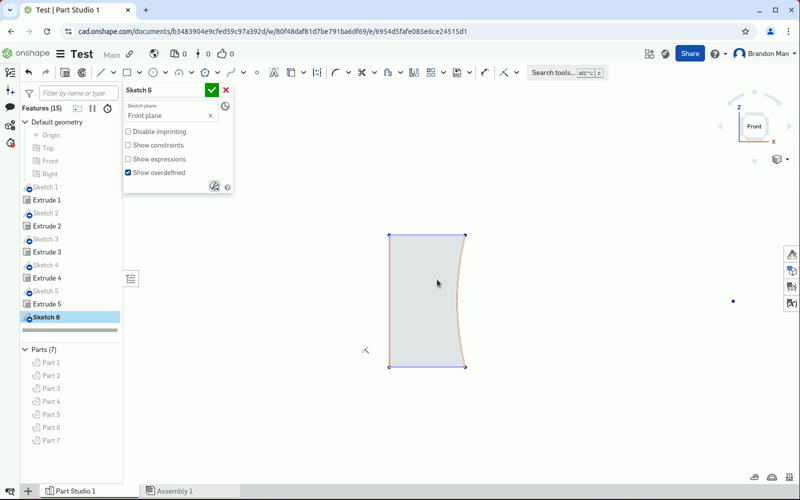
scroll(6)
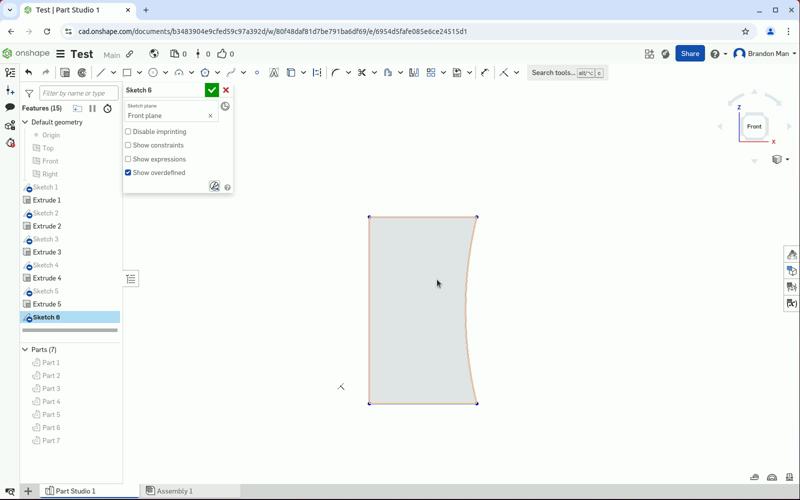
click(437, 279)
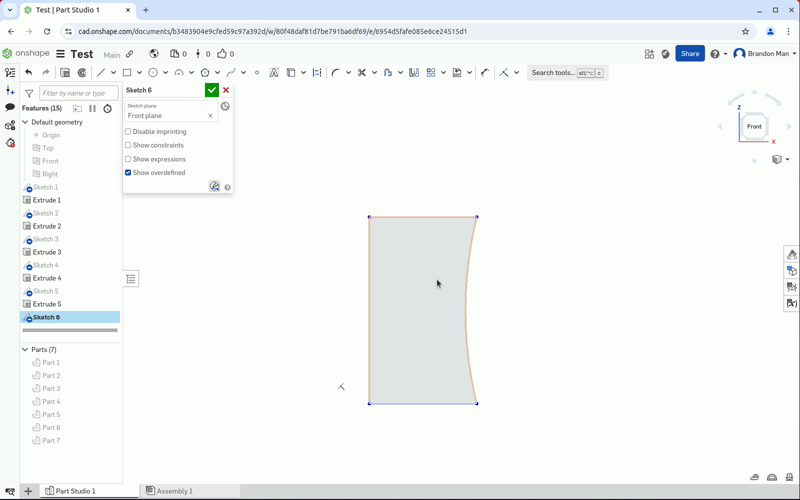
scroll(-6)
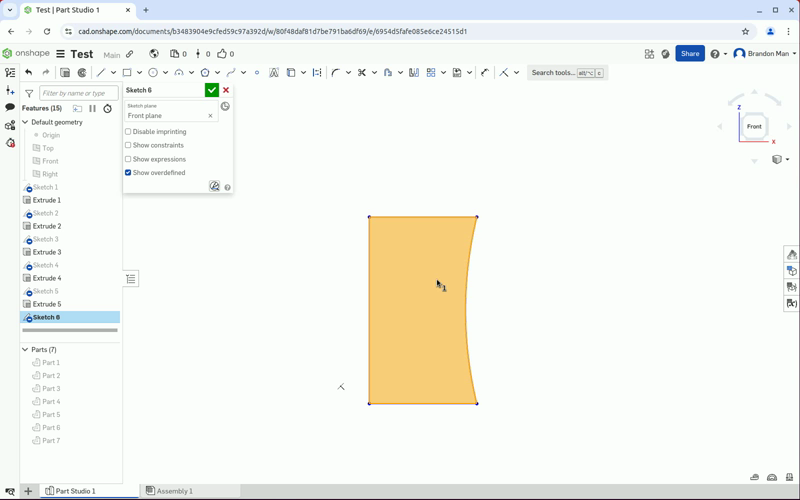
scroll(-6)
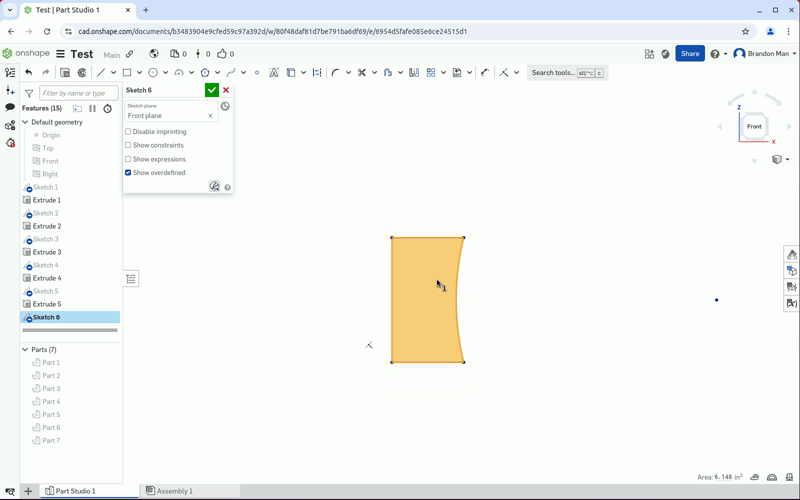
scroll(-6)
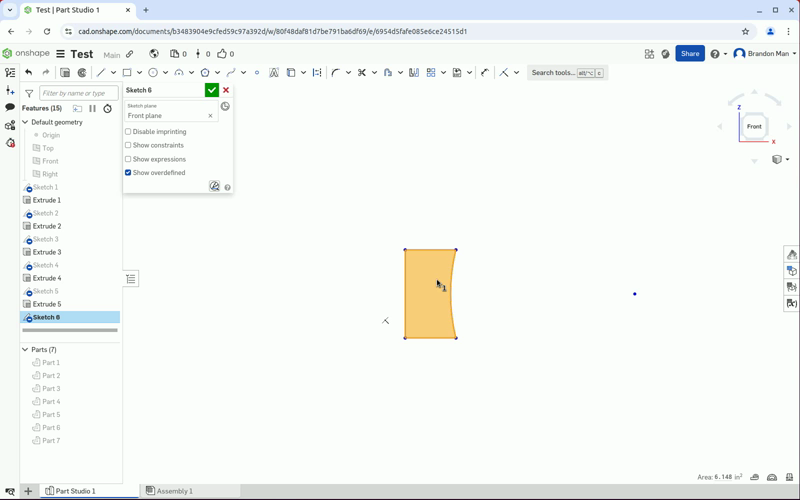
scroll(-6)
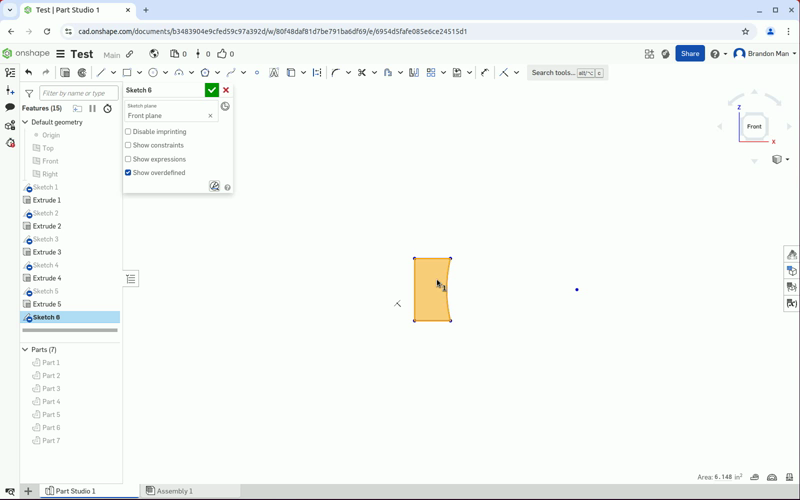
scroll(-6)
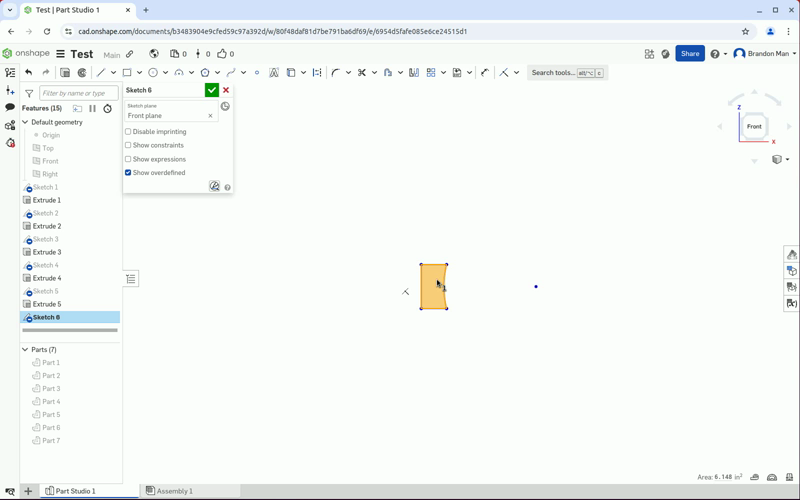
scroll(-6)
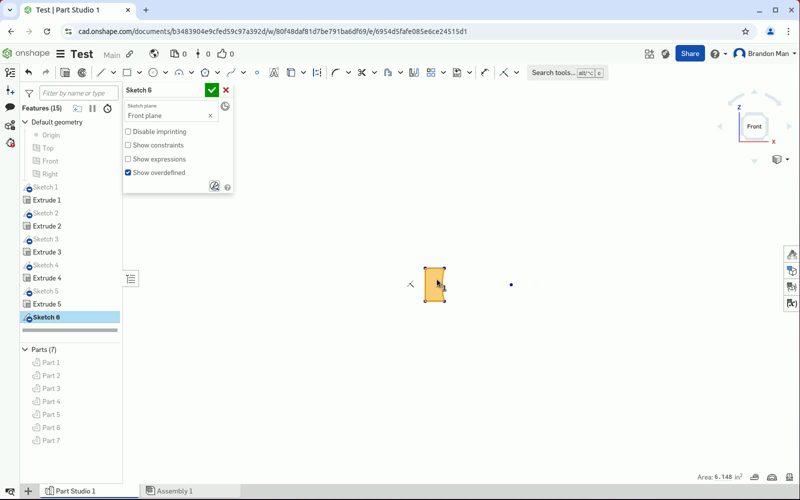
scroll(-6)
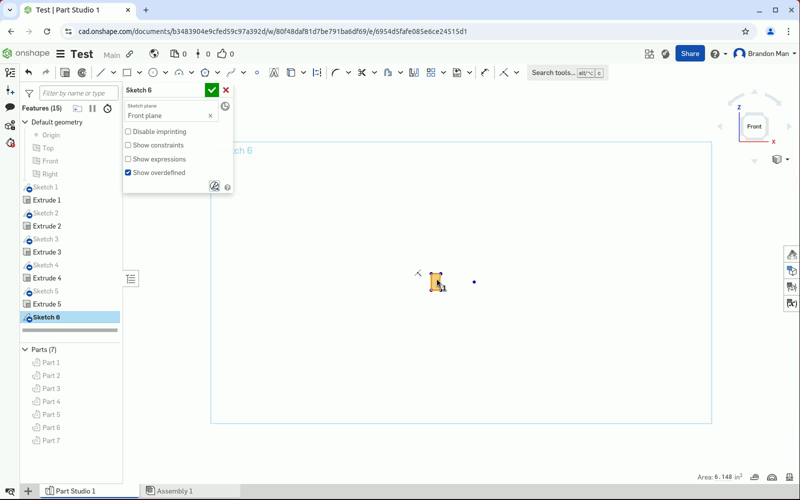
mouse_move(73, 352)
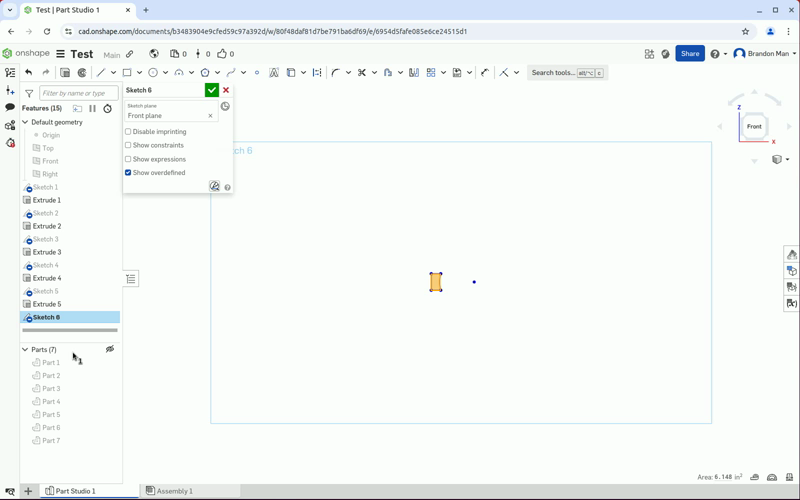
key(shift+y)
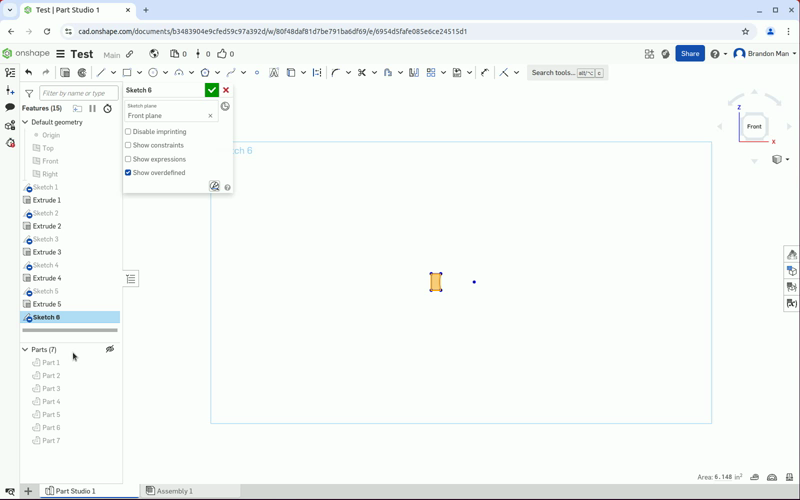
key(shift+e)
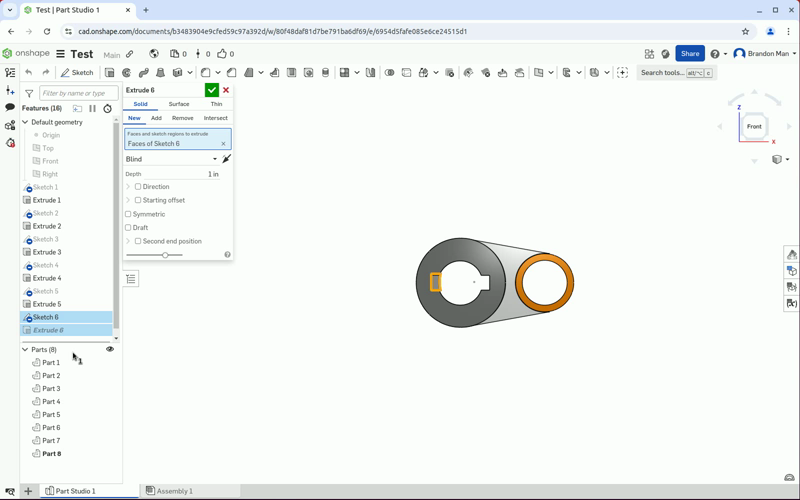
mouse_move(143, 106)
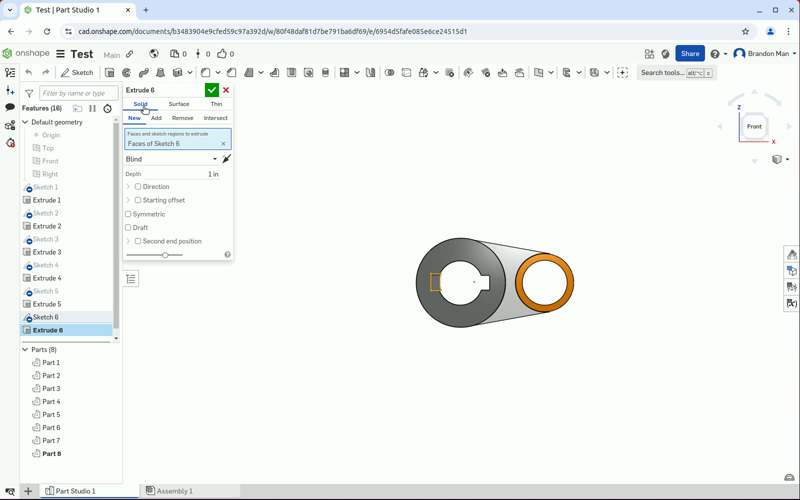
click(143, 106)
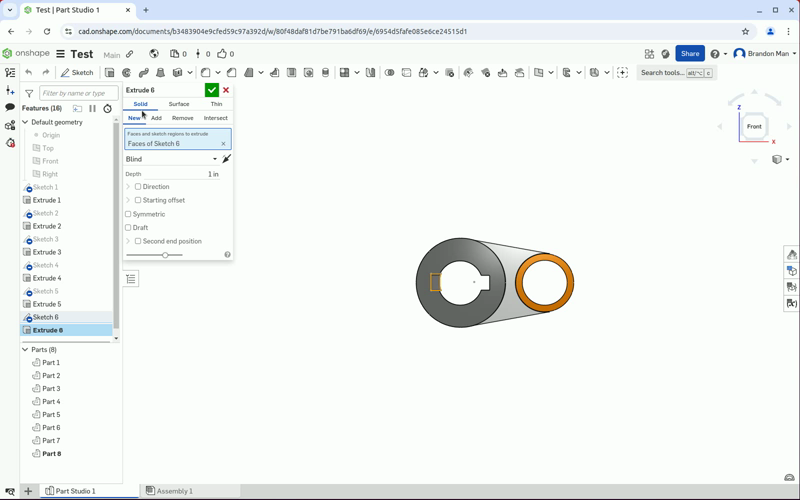
mouse_move(137, 120)
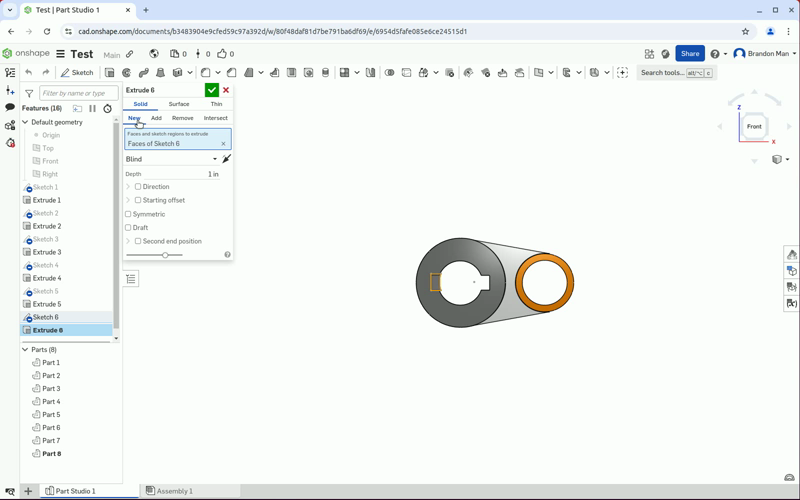
click(137, 120)
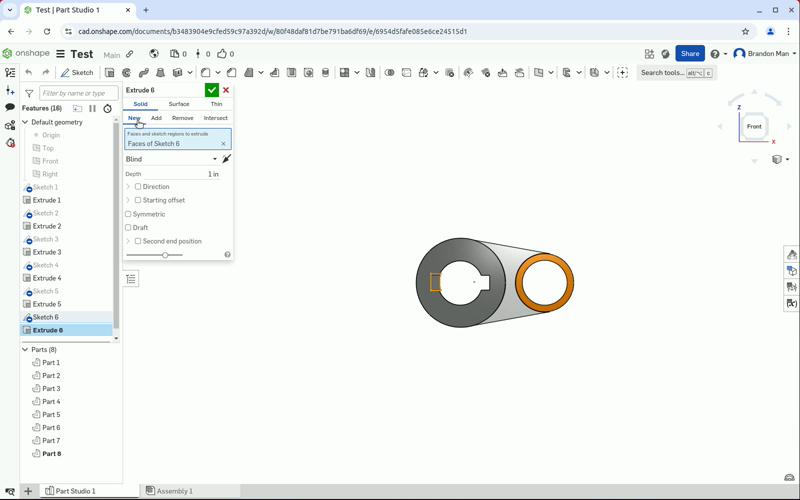
key(tab, 4)
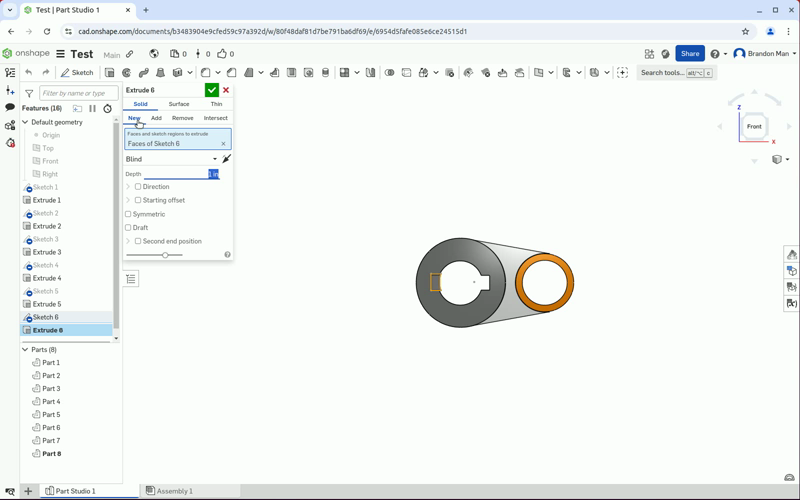
text(16.128)
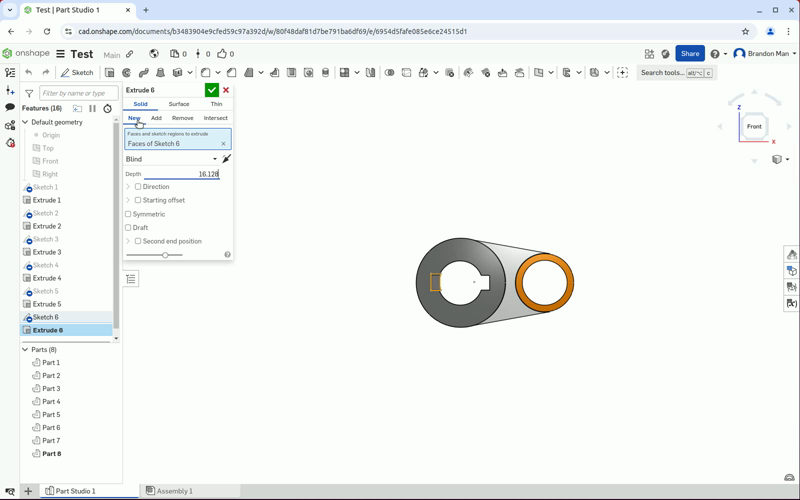
key(enter)
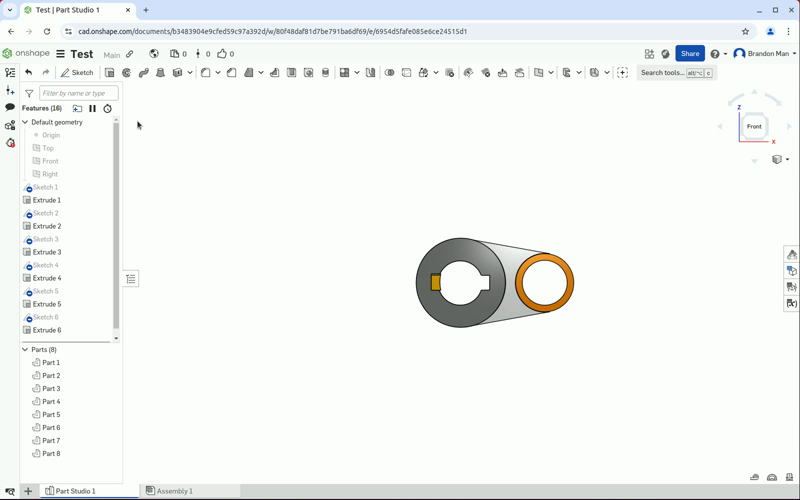
key(shift+h)
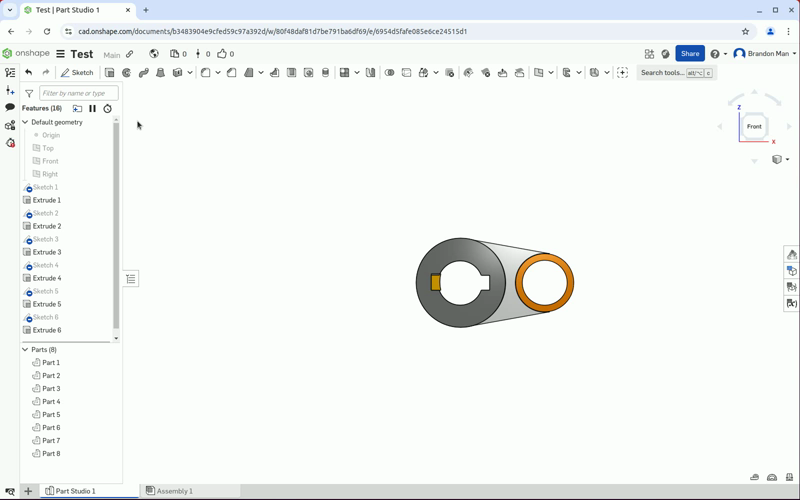
key(shift+h)
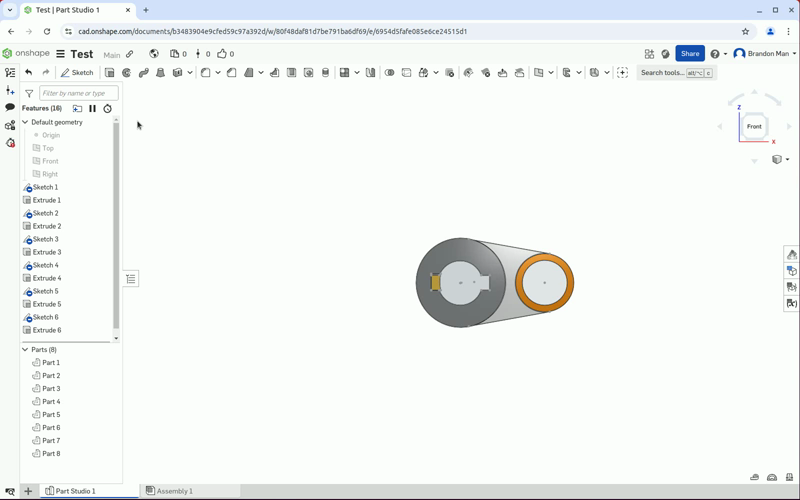
key(shift+7)
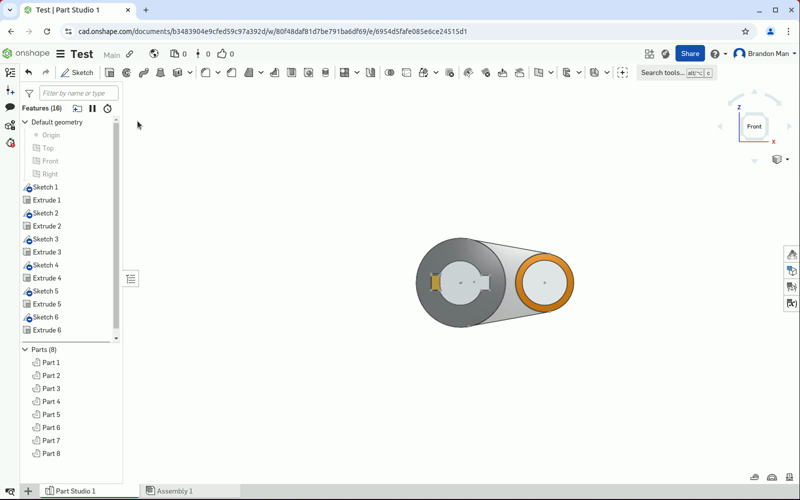
key(left, 2)
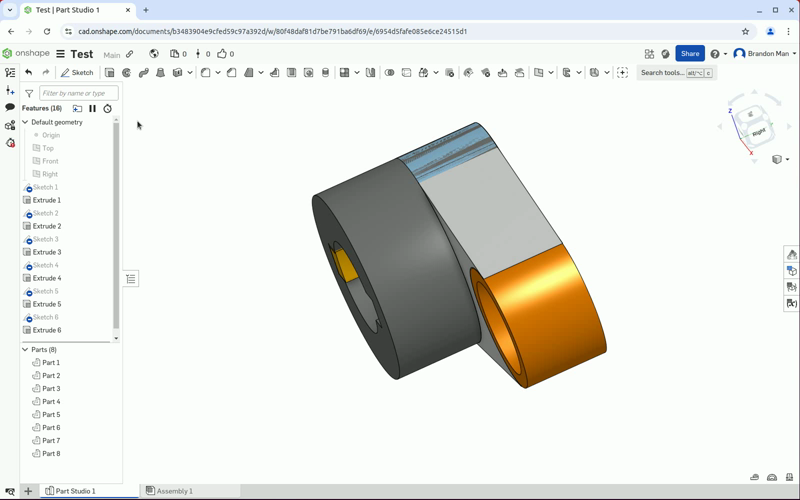
key(down, 2)
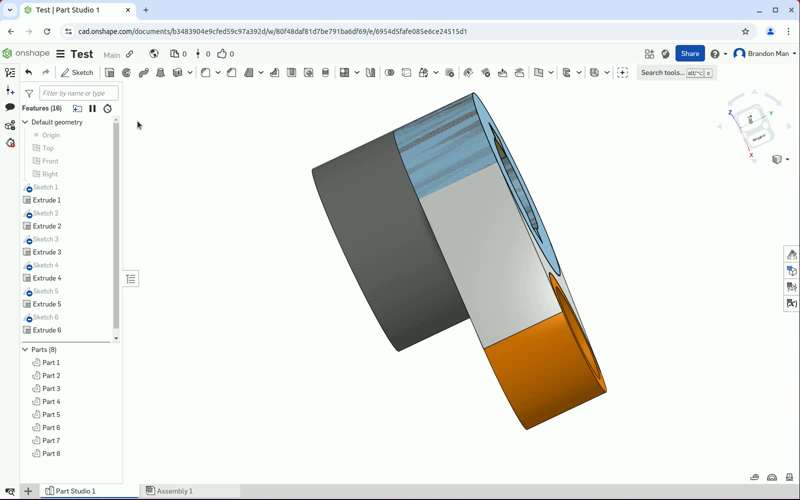
key(up, 2)
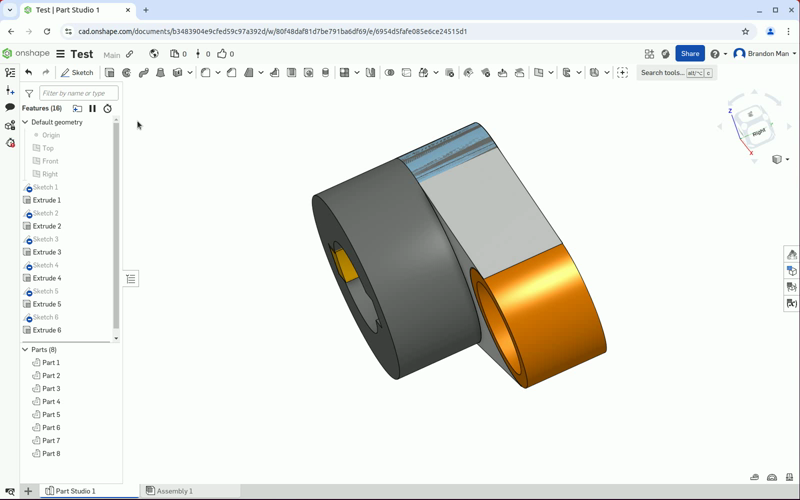
key(right, 2)
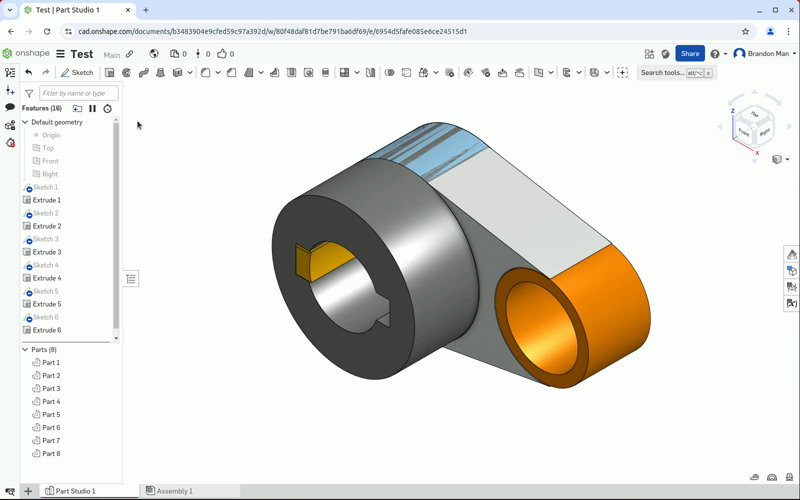
mouse_move(69, 189)
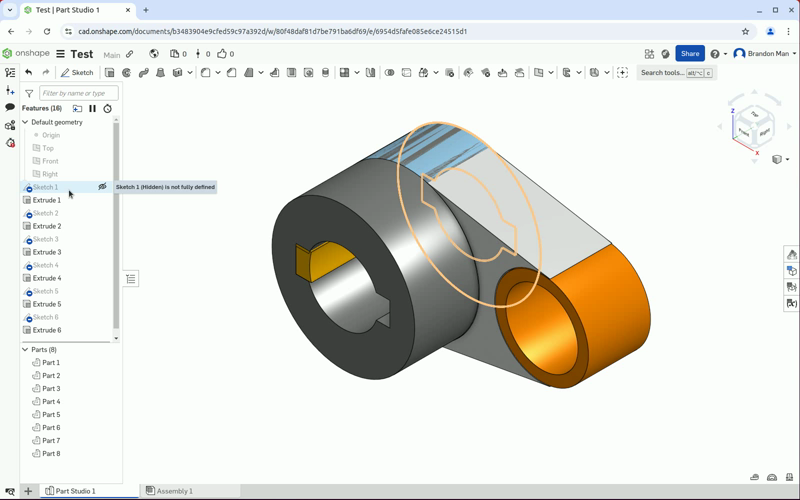
click(69, 189)